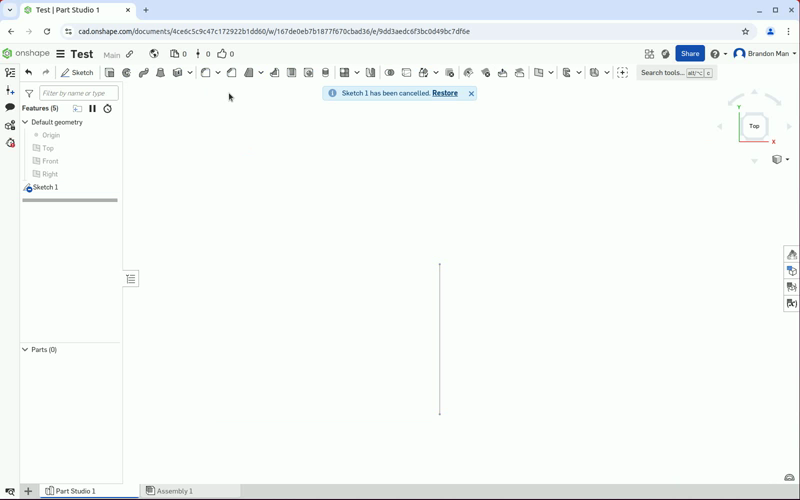
key(shift+h)
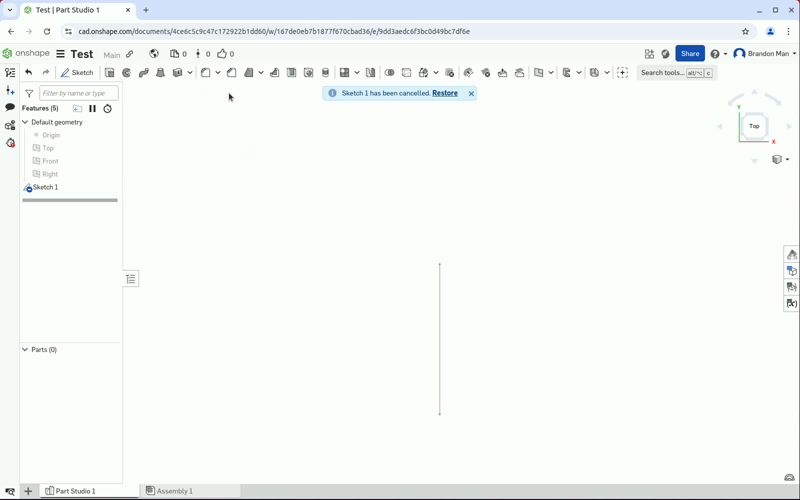
key(shift+s)
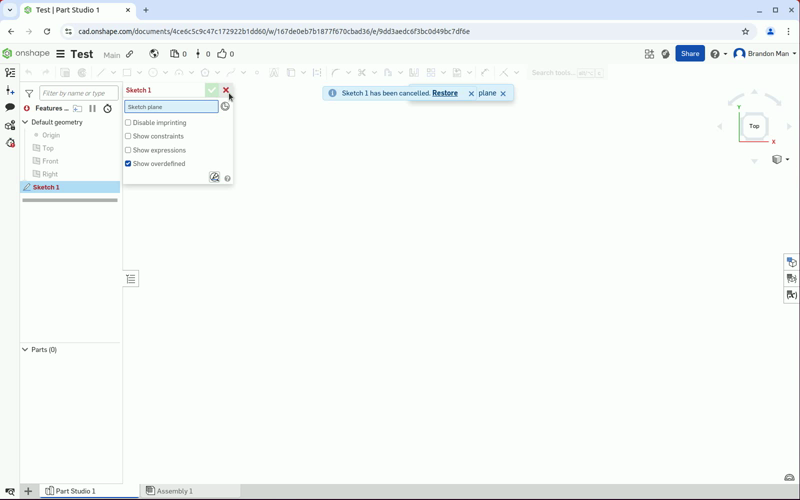
mouse_move(73, 150)
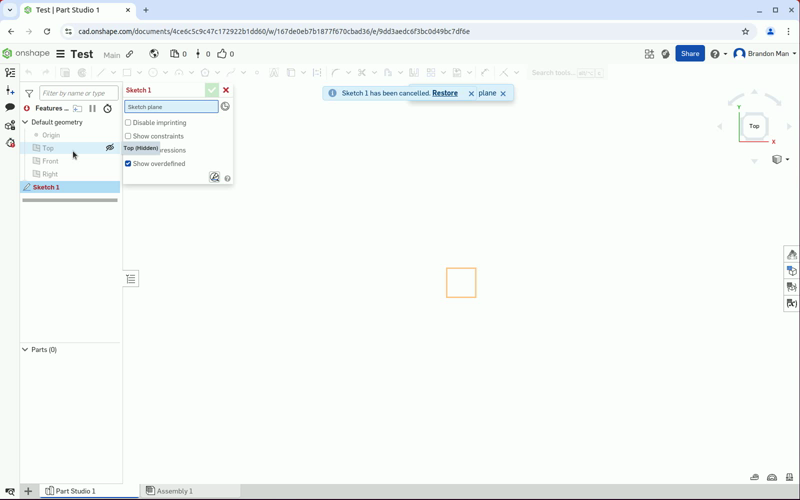
click(73, 150)
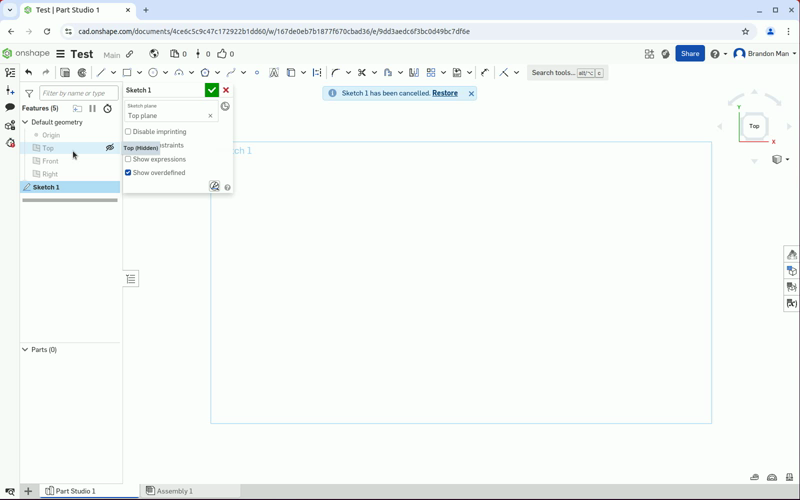
mouse_move(73, 352)
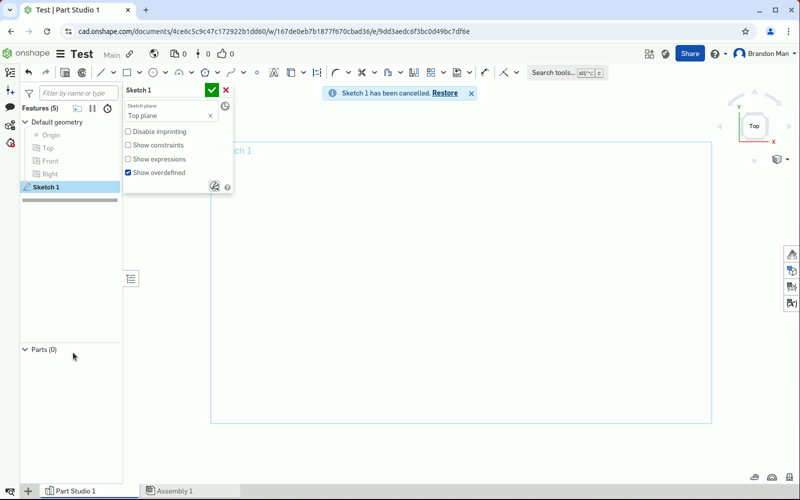
key(y)
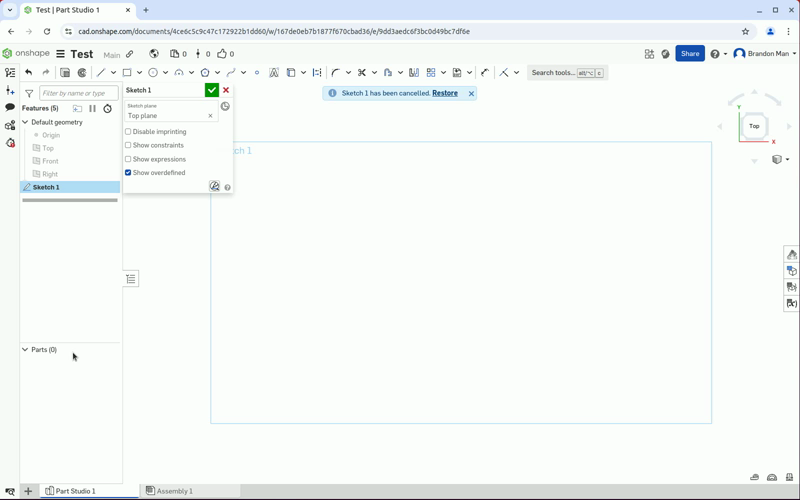
key(a)
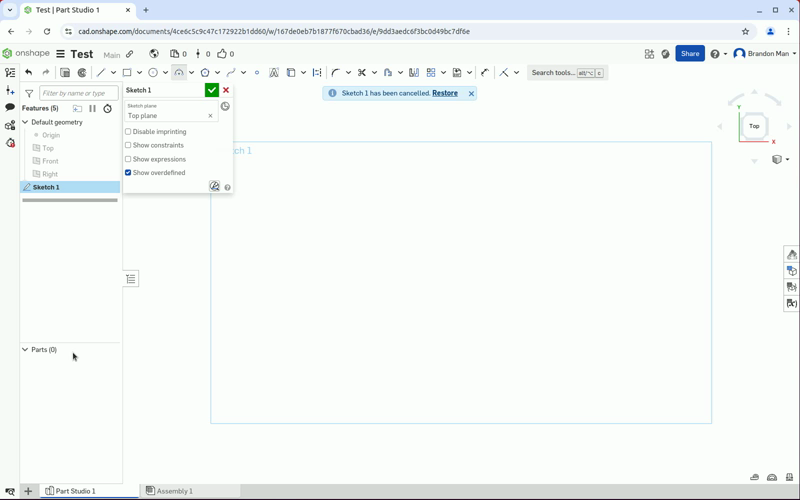
key_down(shift)
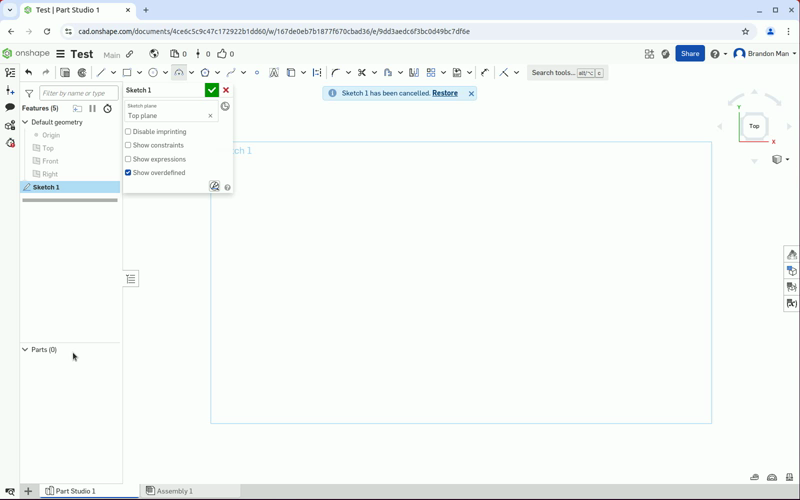
mouse_move(398, 287)
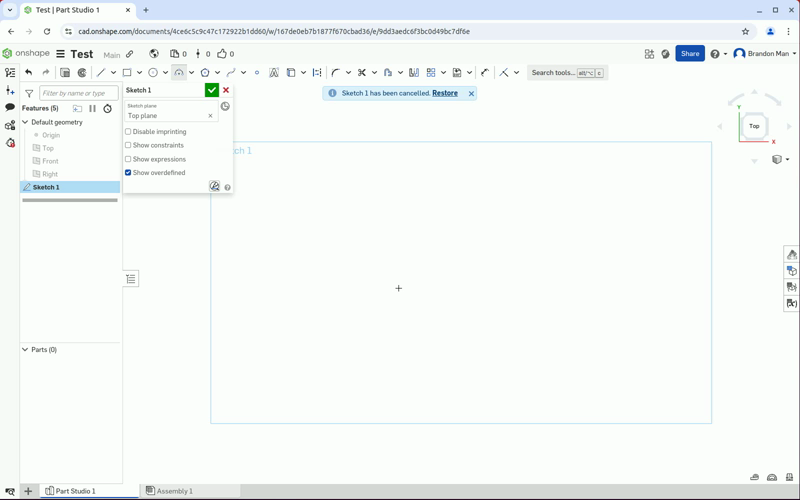
click(398, 287)
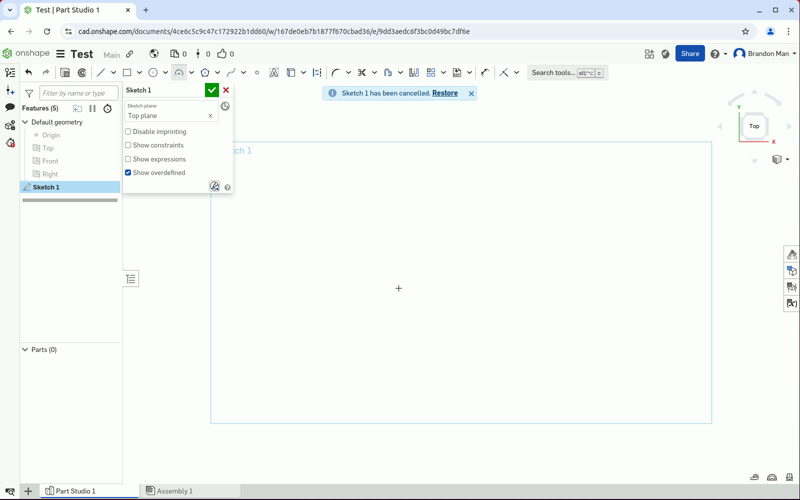
key_up(shift)
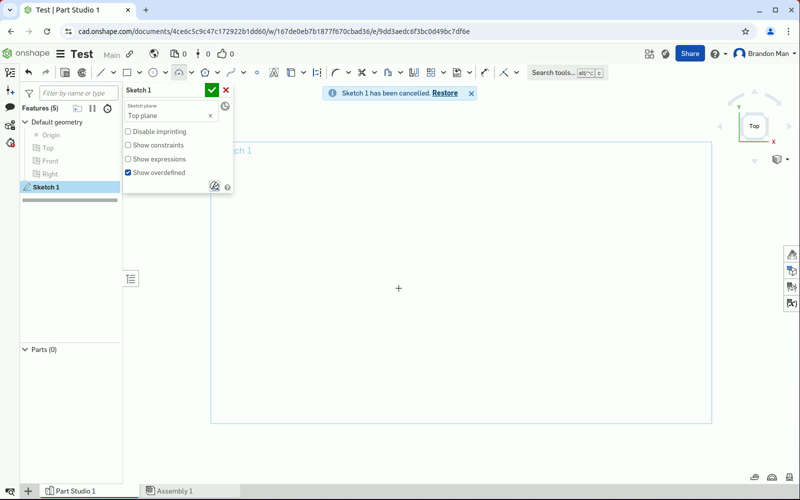
key_down(shift)
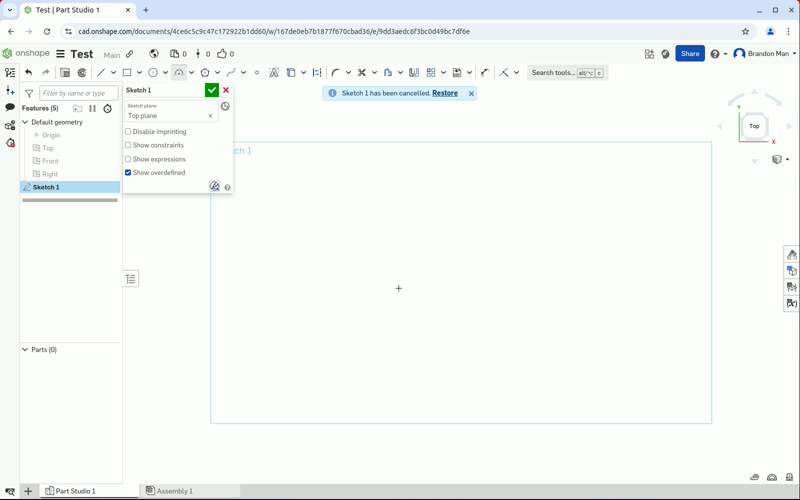
mouse_move(426, 334)
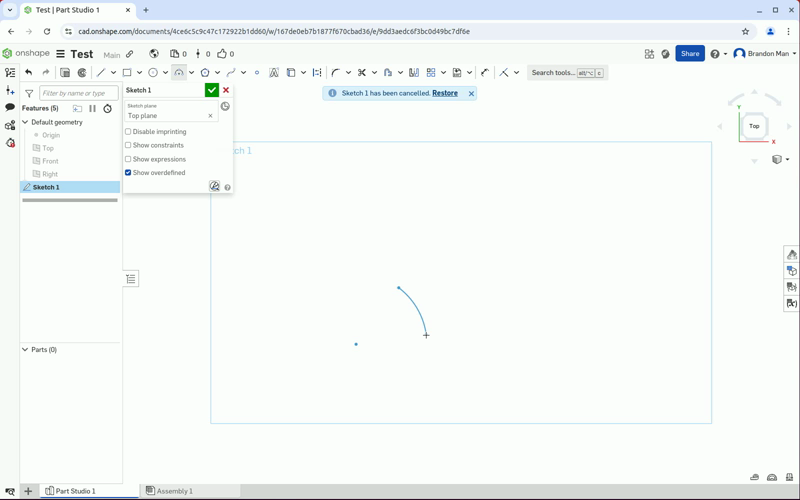
click(426, 334)
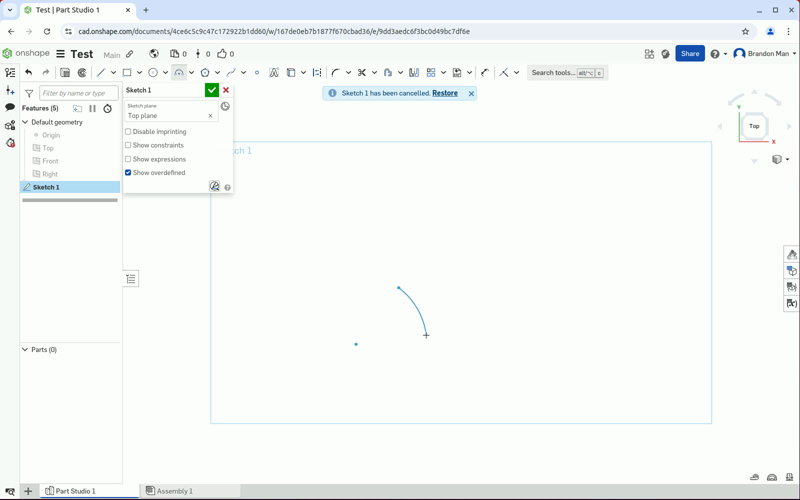
mouse_move(426, 303)
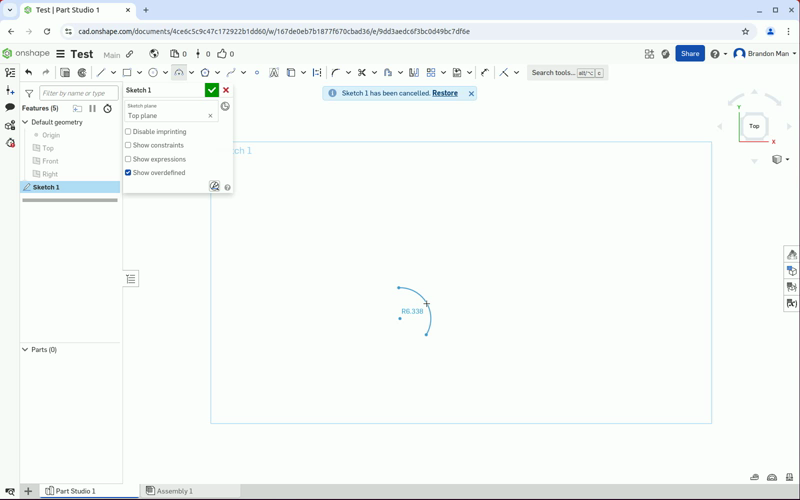
click(426, 303)
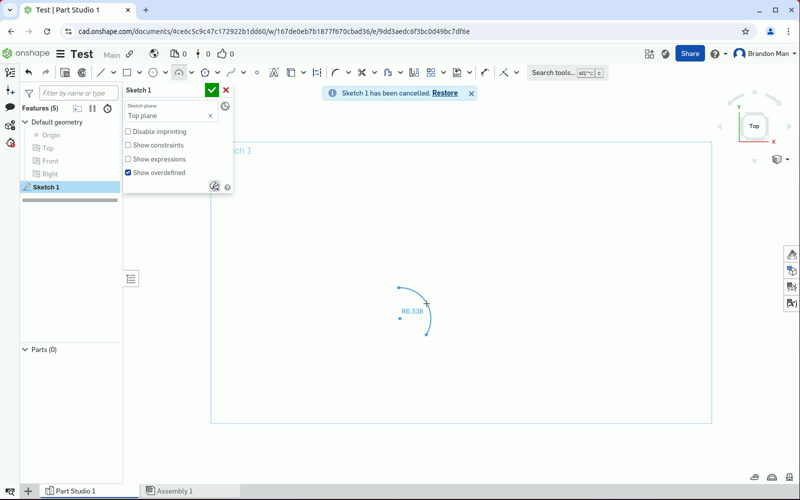
key_up(shift)
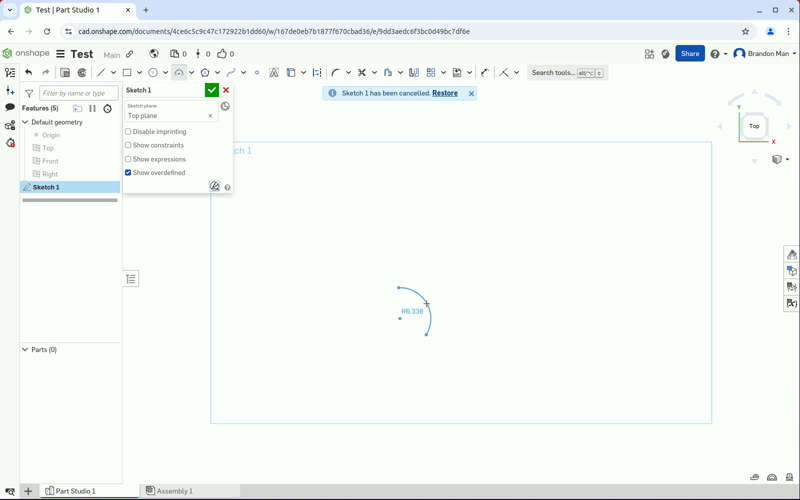
mouse_move(426, 334)
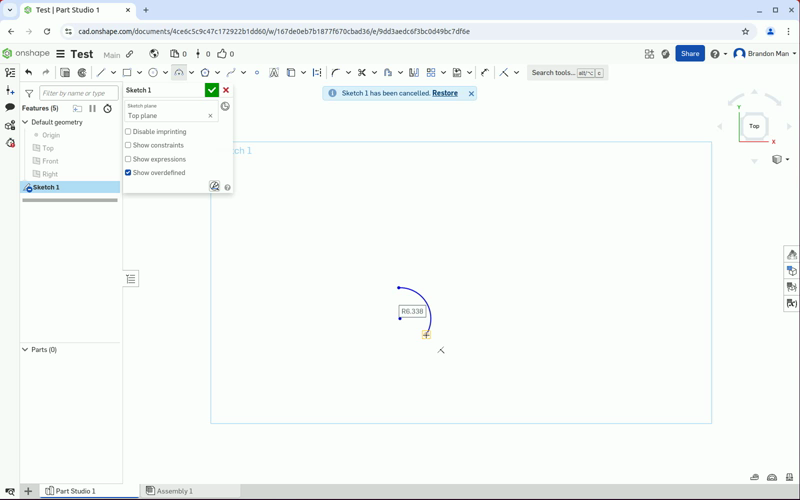
click(426, 334)
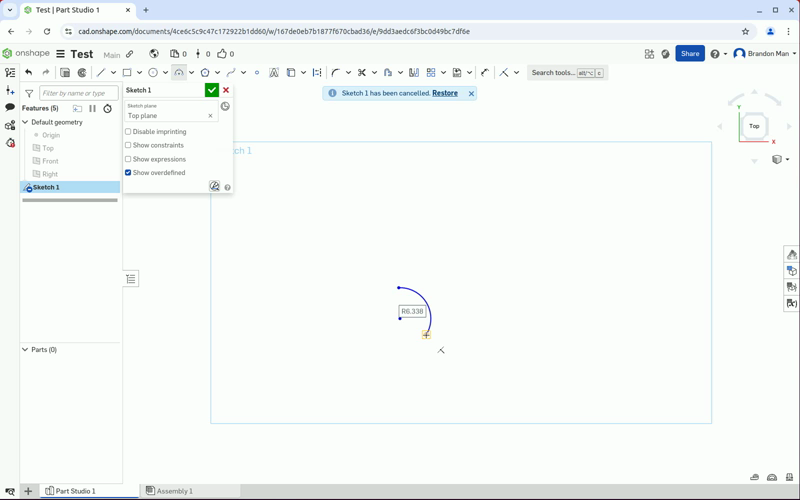
key_down(shift)
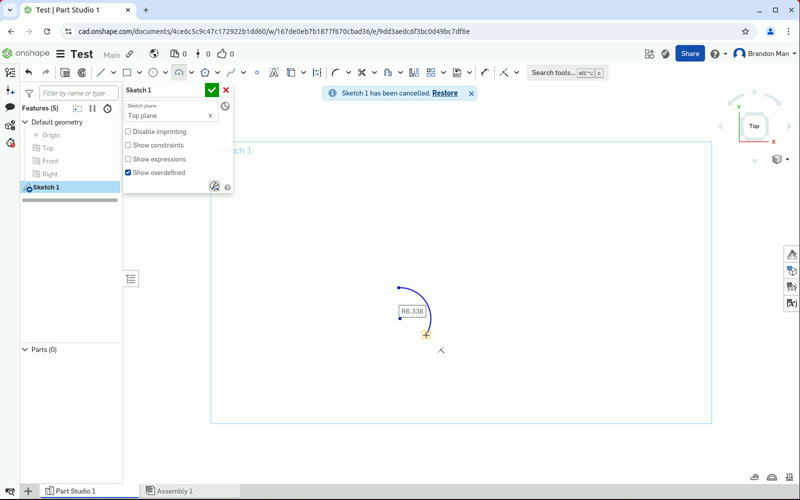
mouse_move(495, 334)
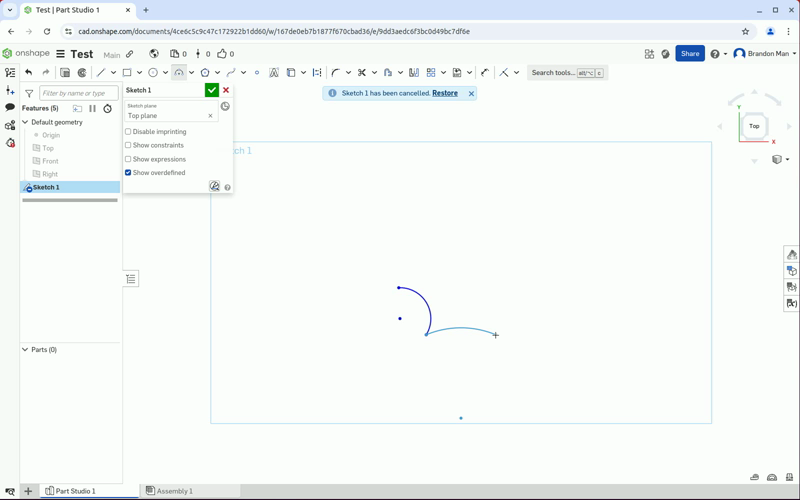
click(495, 334)
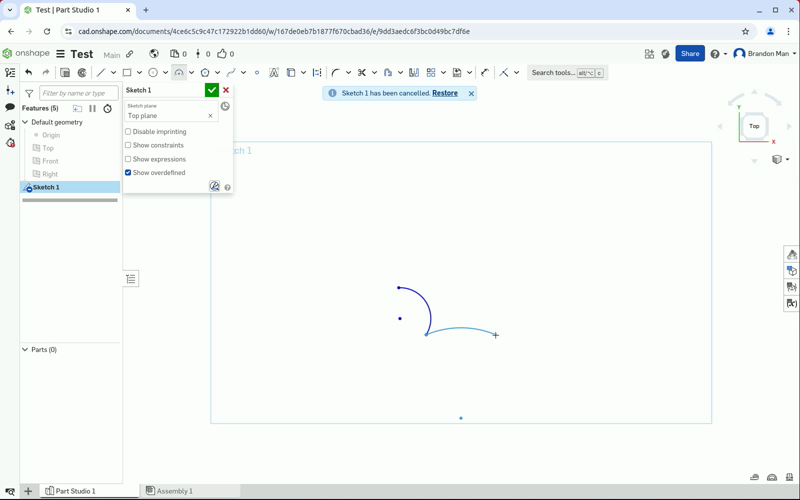
mouse_move(461, 394)
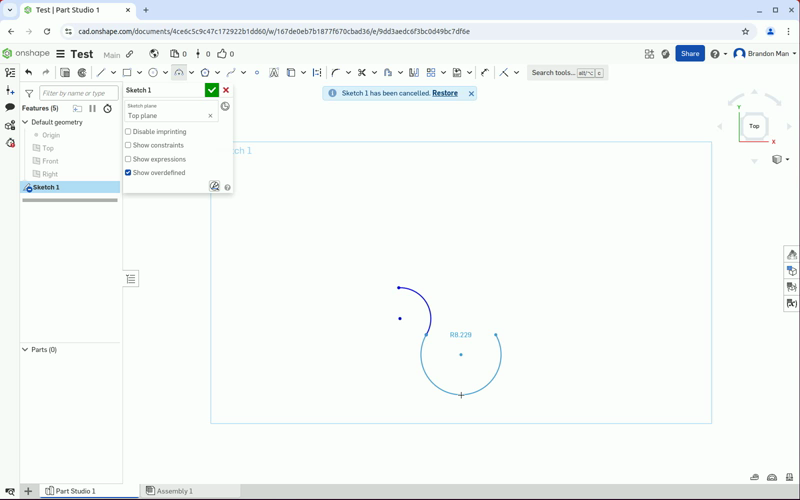
click(461, 394)
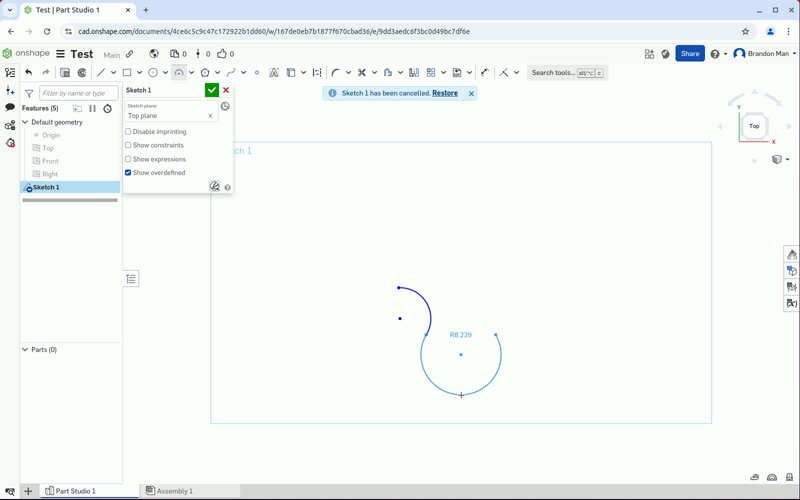
key_up(shift)
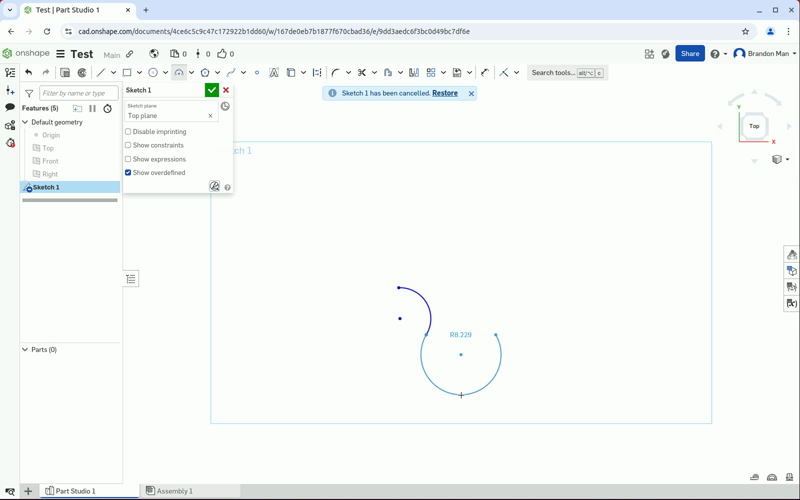
mouse_move(495, 334)
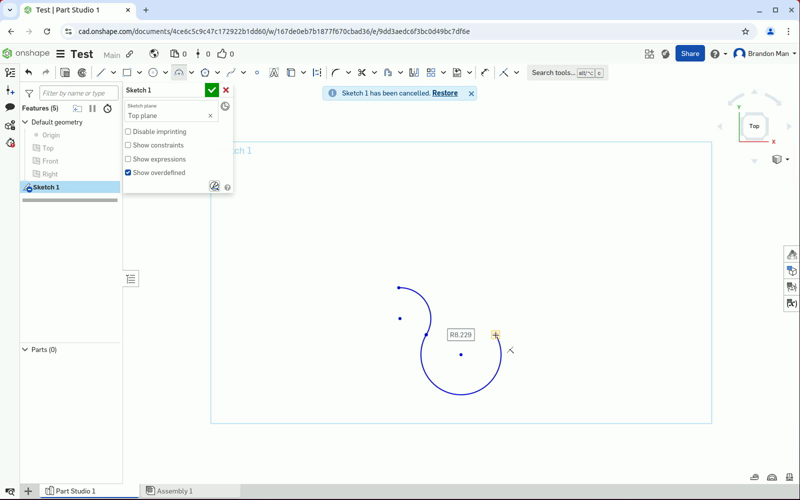
click(495, 334)
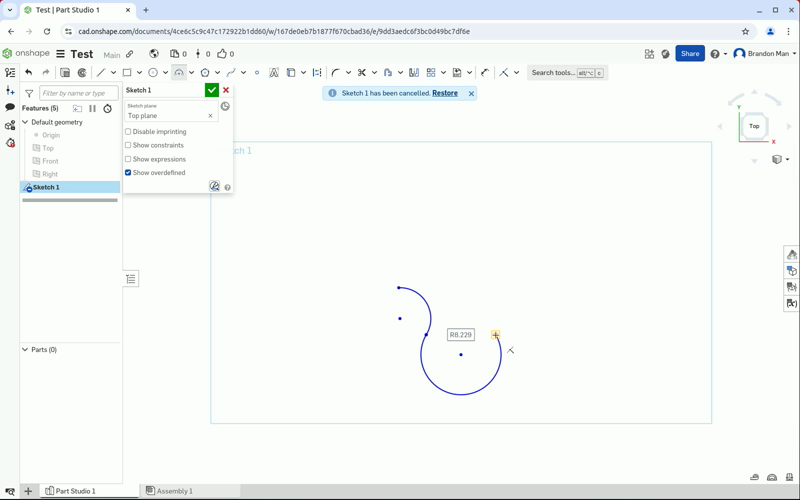
key_down(shift)
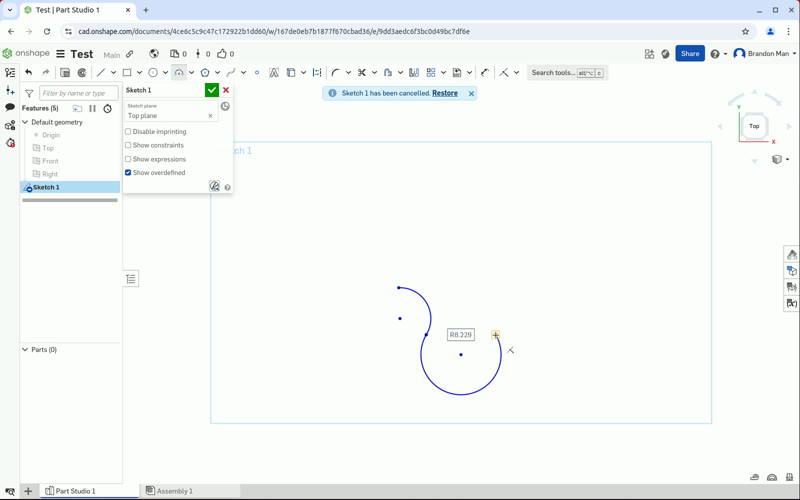
mouse_move(523, 287)
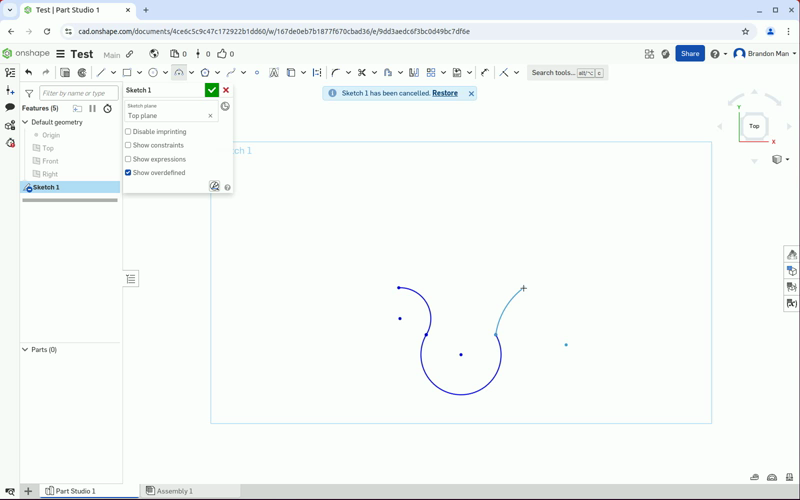
click(523, 287)
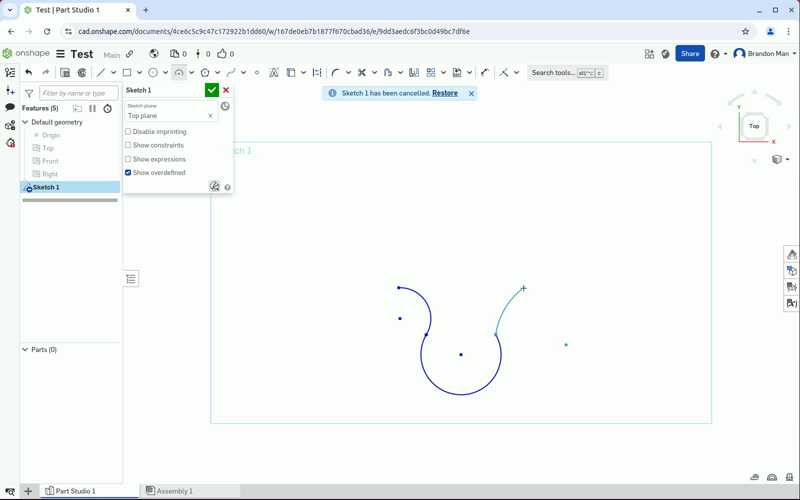
mouse_move(495, 303)
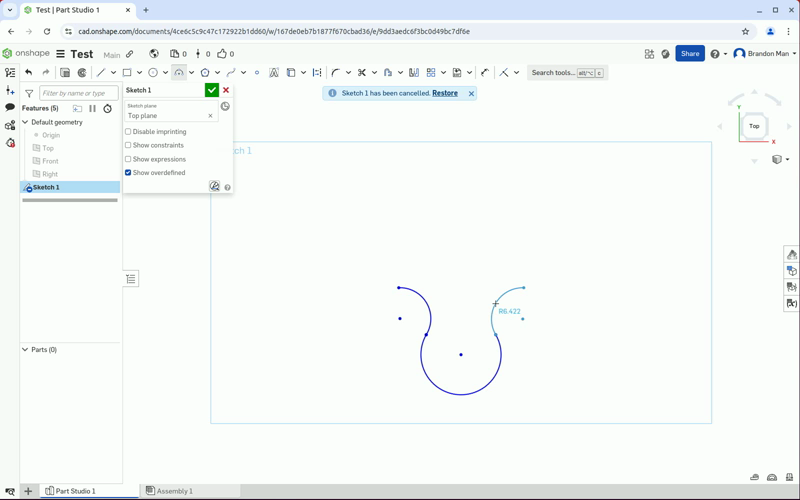
click(495, 303)
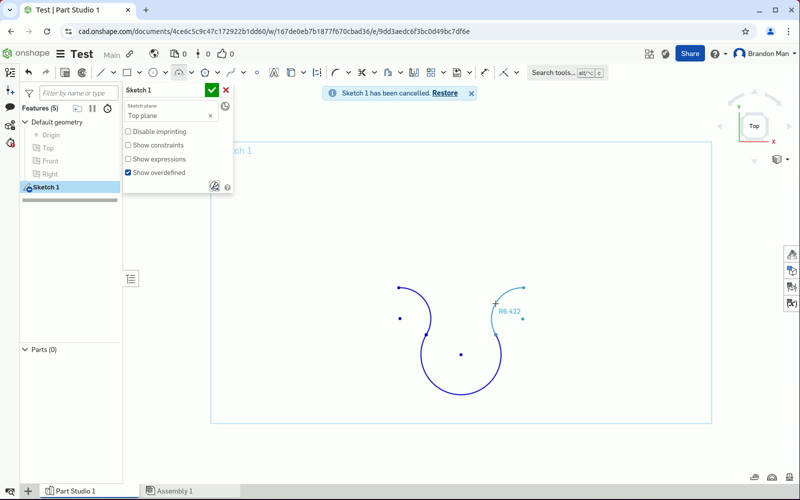
key_up(shift)
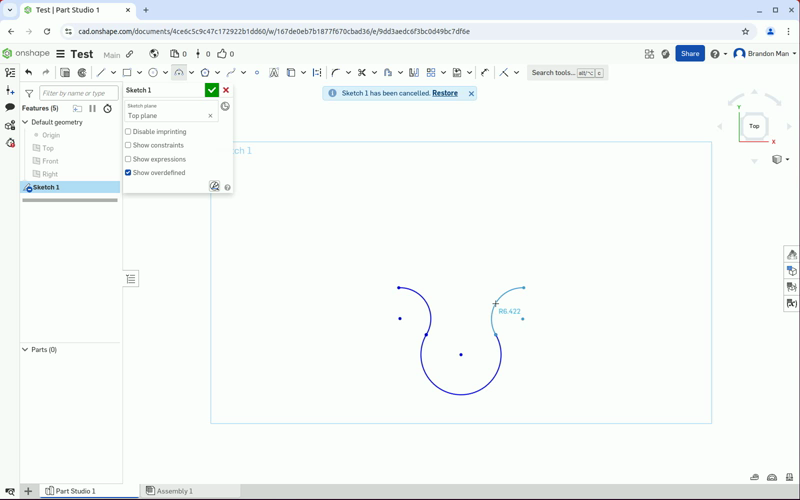
mouse_move(523, 287)
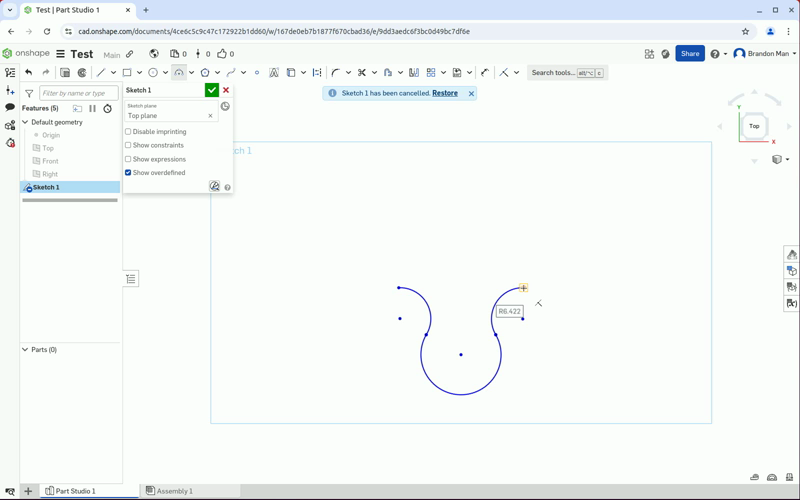
click(523, 287)
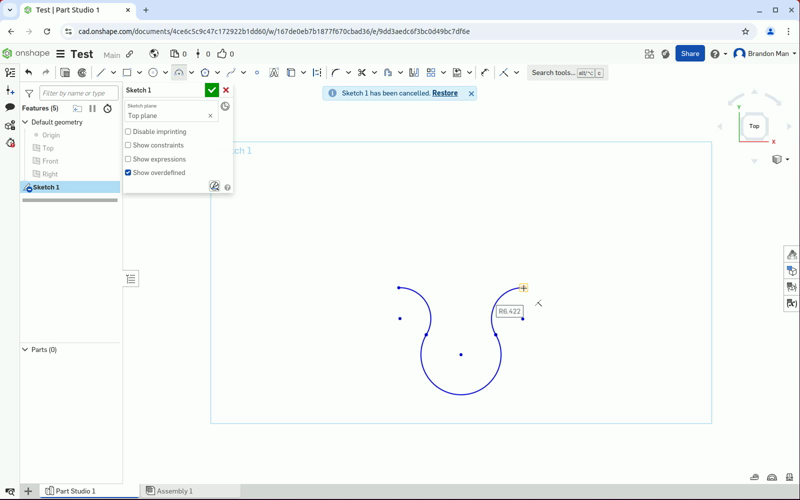
key_down(shift)
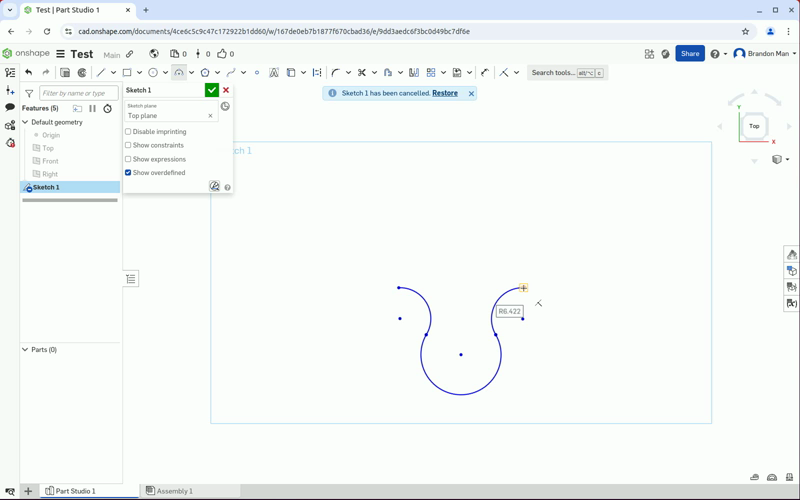
mouse_move(488, 226)
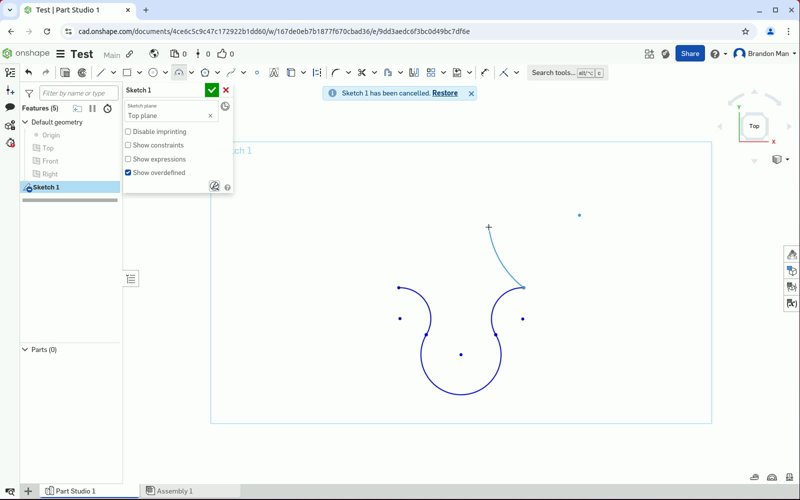
click(488, 226)
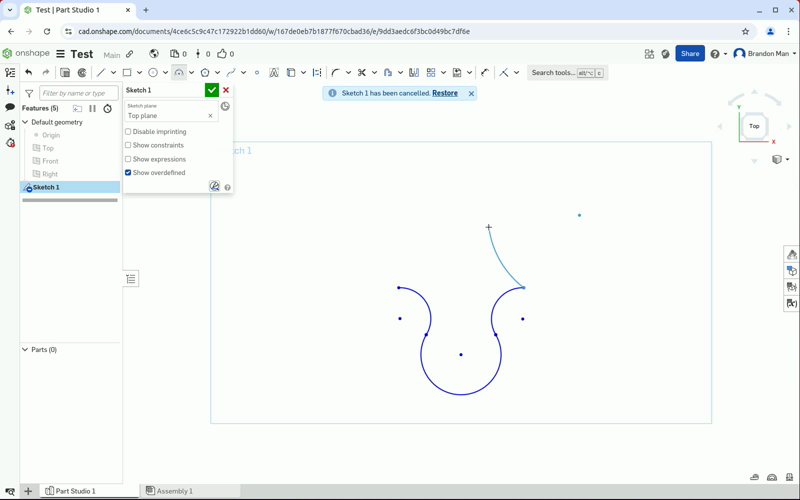
mouse_move(558, 226)
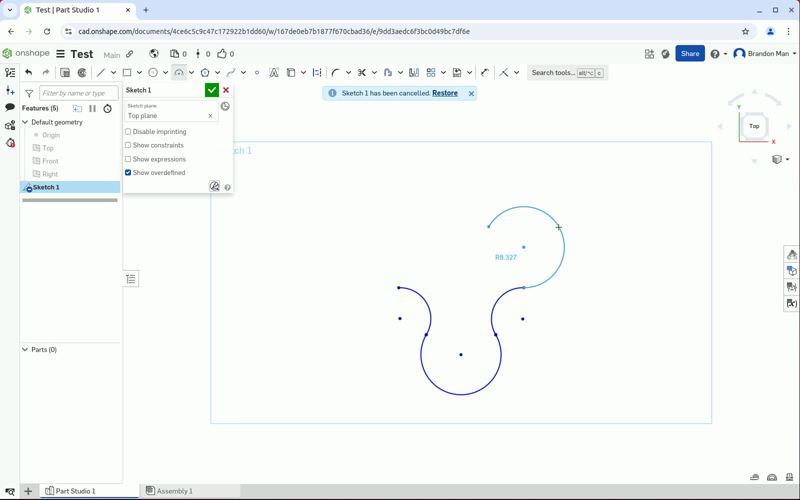
click(558, 226)
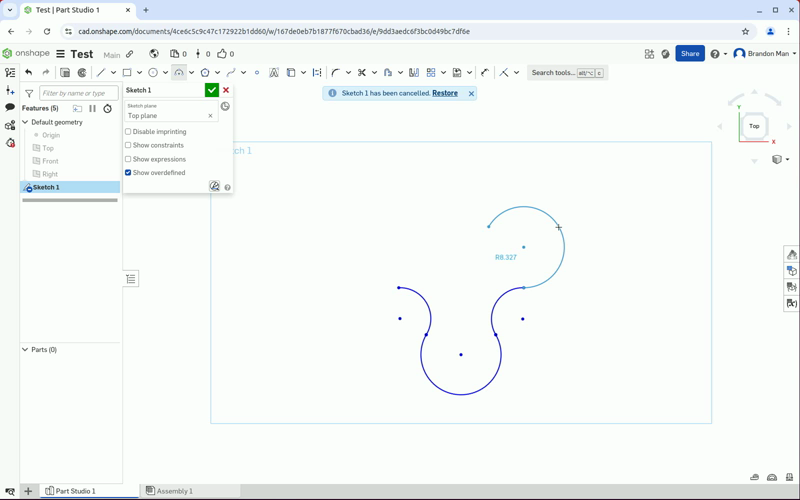
key_up(shift)
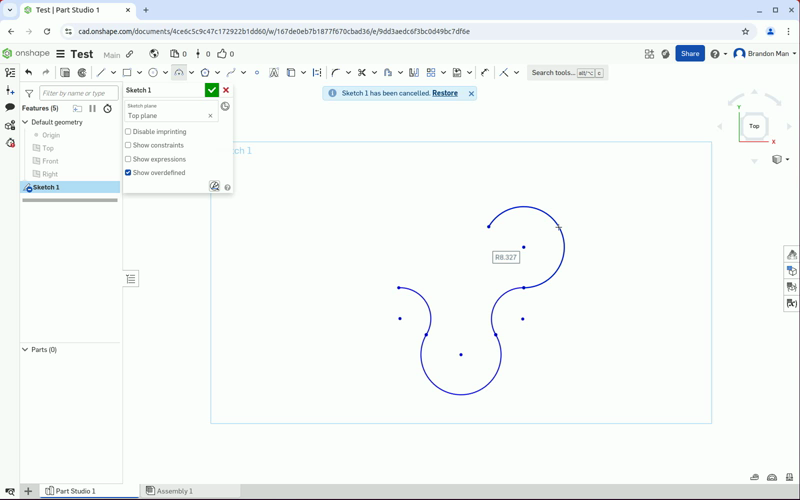
mouse_move(488, 226)
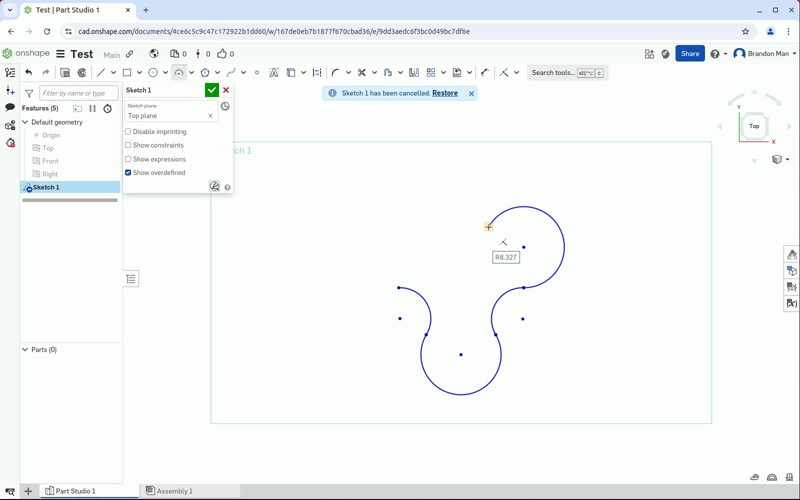
click(488, 226)
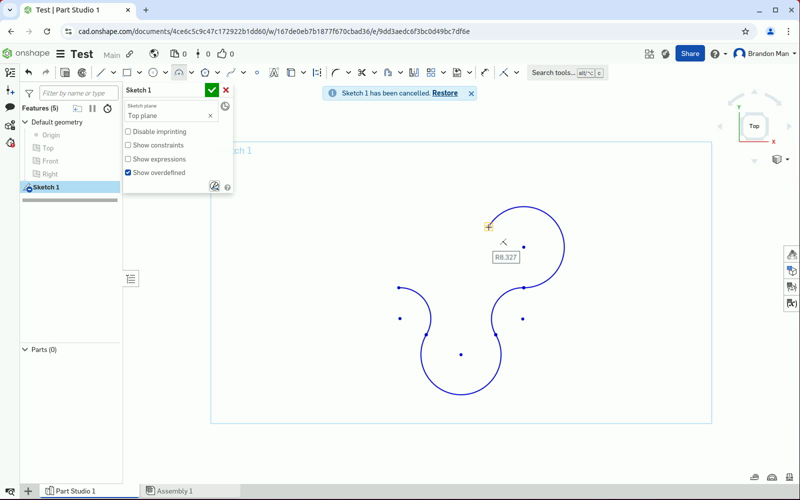
key_down(shift)
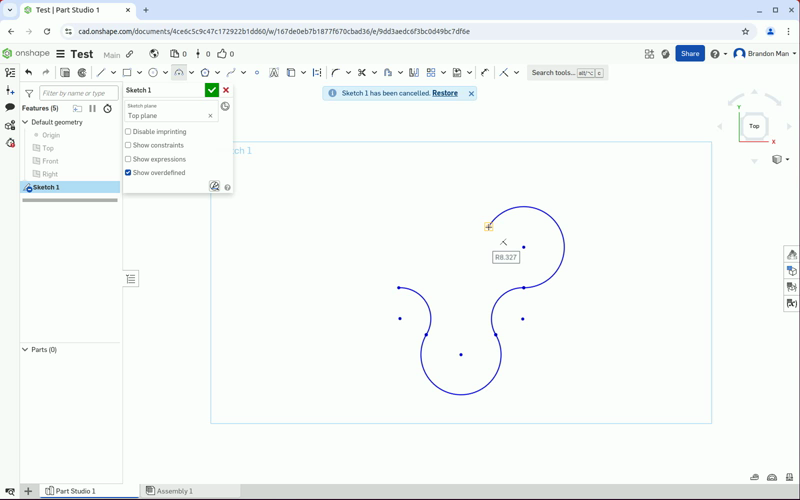
mouse_move(433, 226)
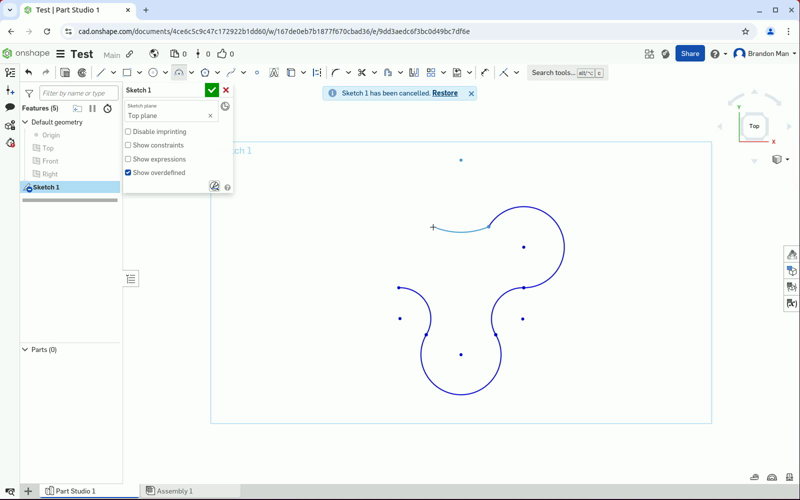
click(433, 226)
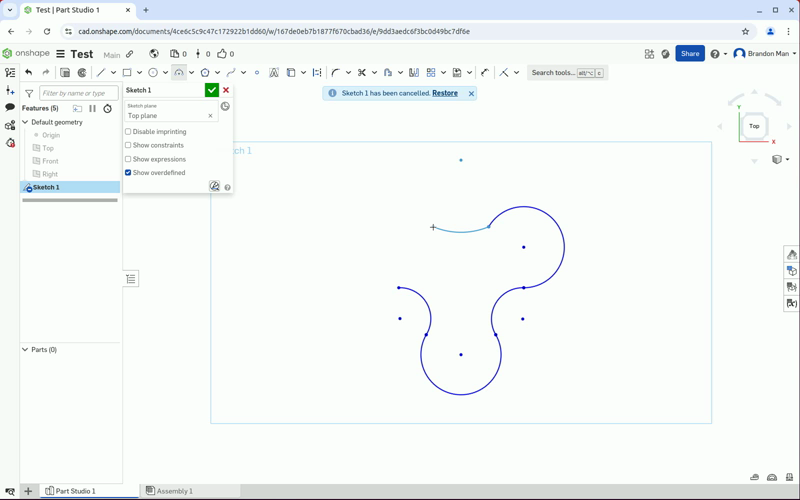
mouse_move(461, 242)
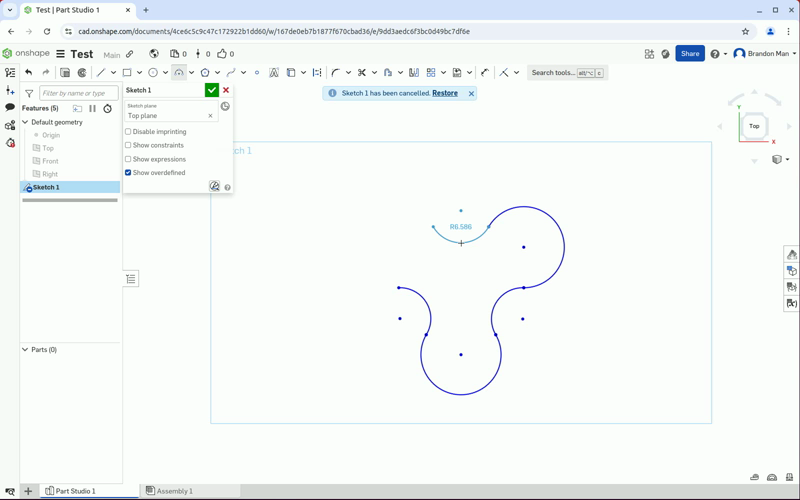
click(461, 242)
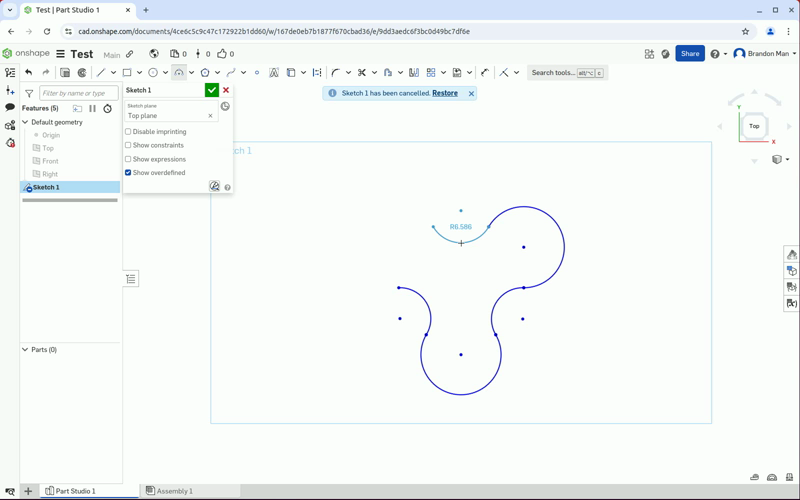
key_up(shift)
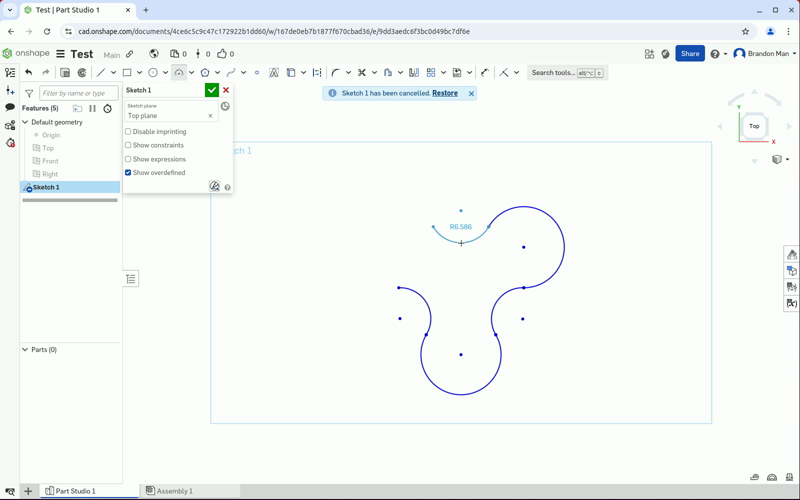
mouse_move(433, 226)
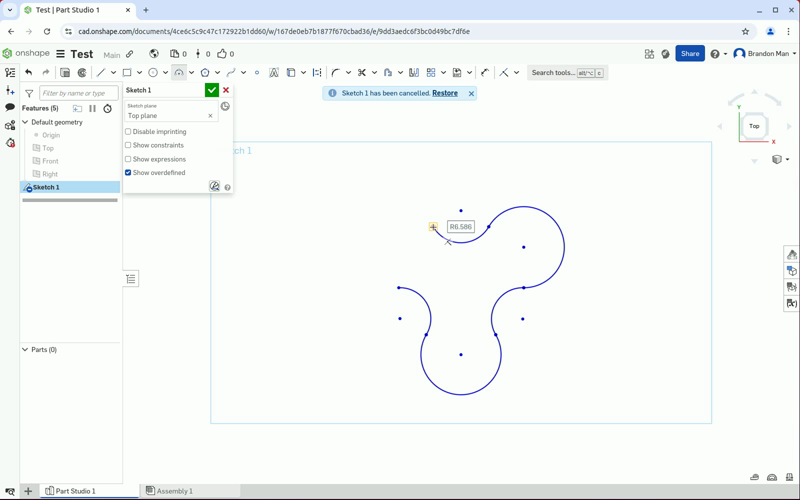
click(433, 226)
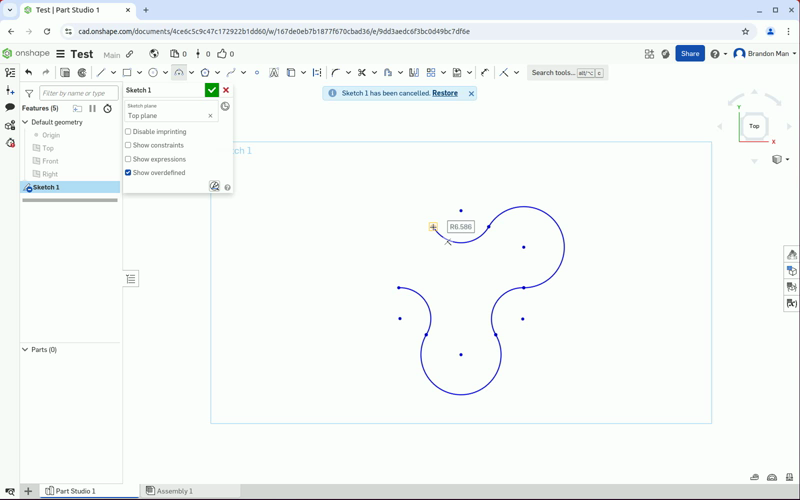
mouse_move(398, 287)
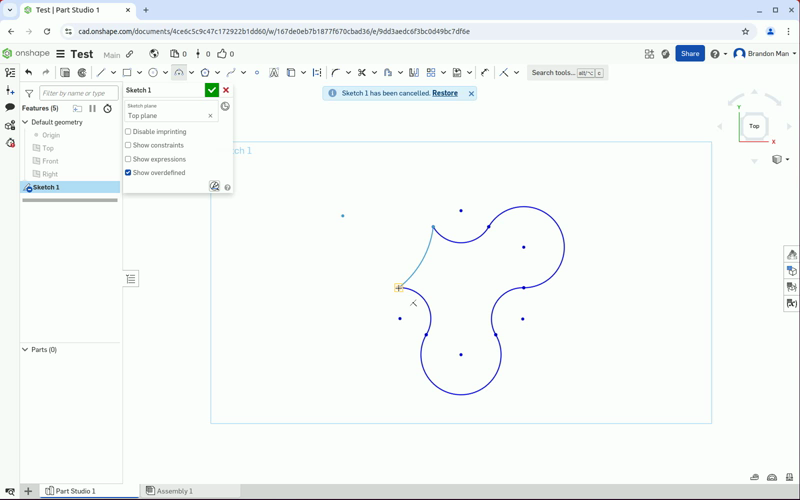
click(398, 287)
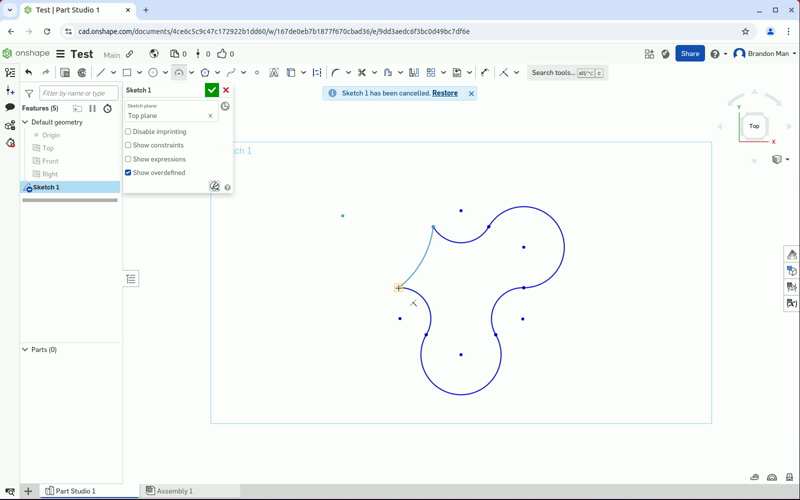
key_down(shift)
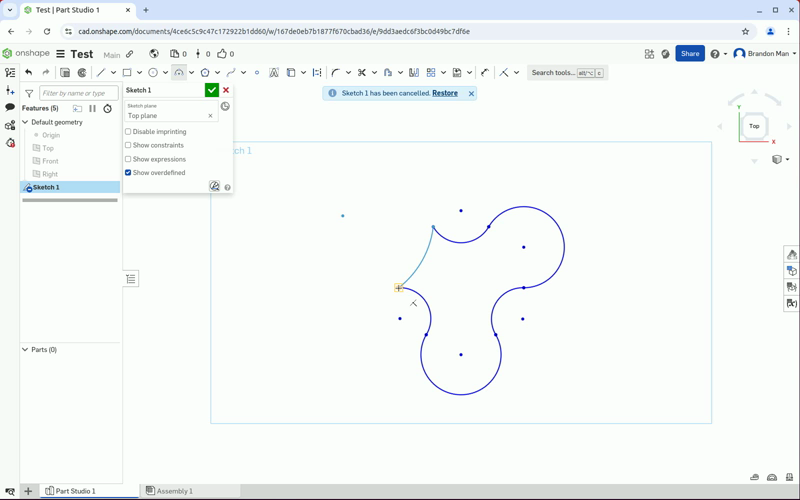
mouse_move(363, 226)
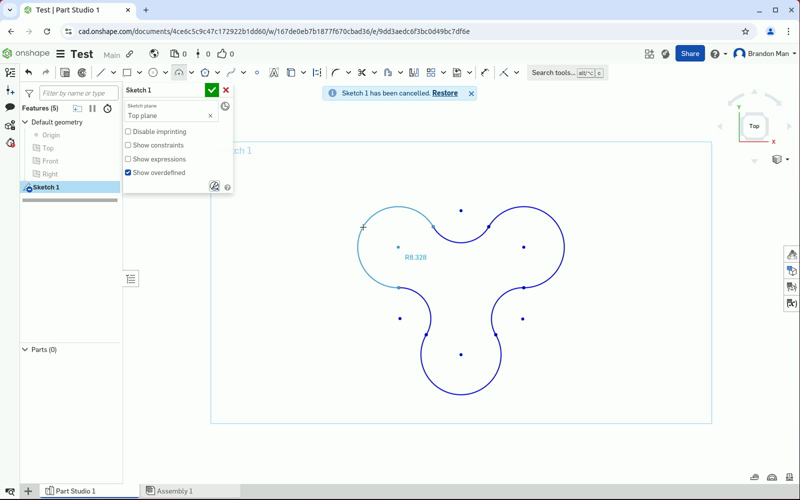
click(363, 226)
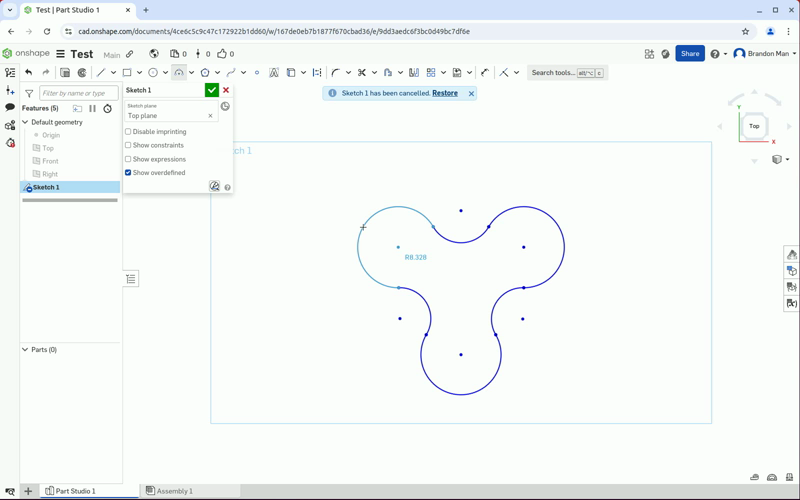
key_up(shift)
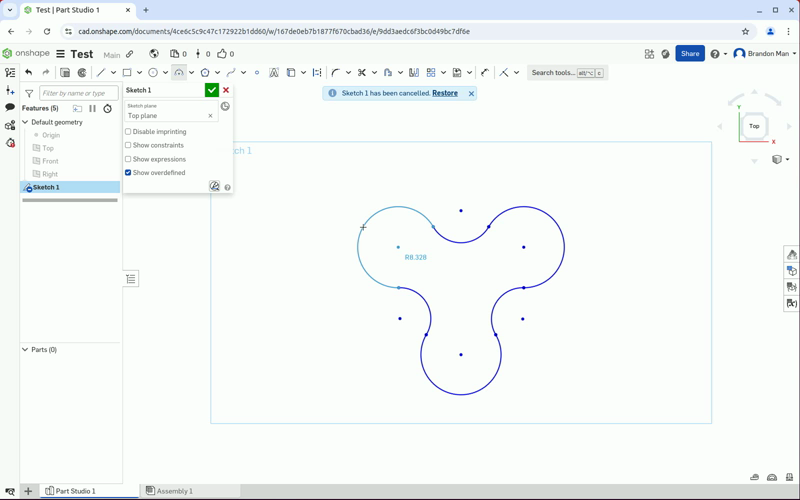
key(esc)
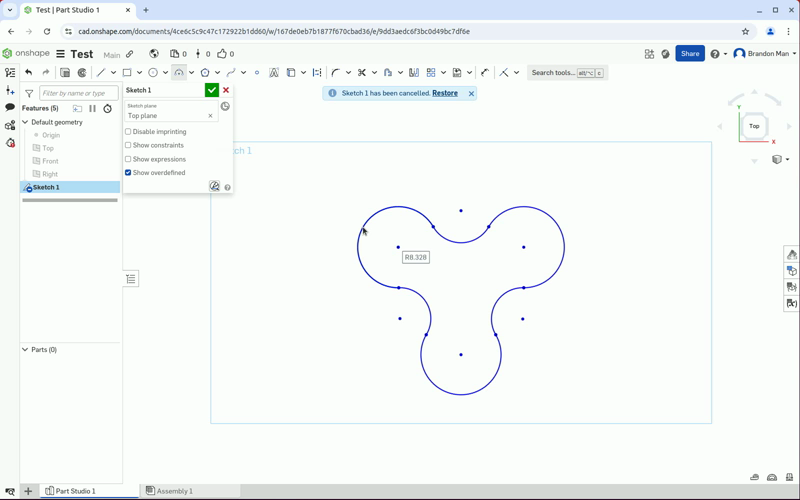
key(c)
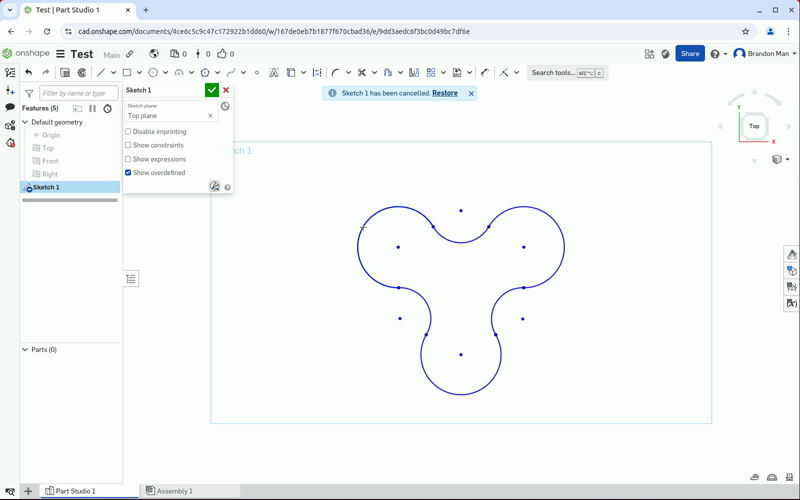
key_down(shift)
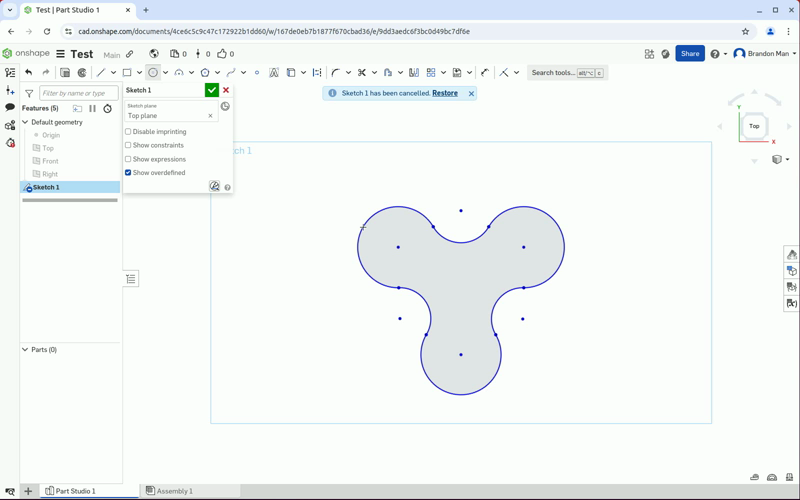
mouse_move(398, 247)
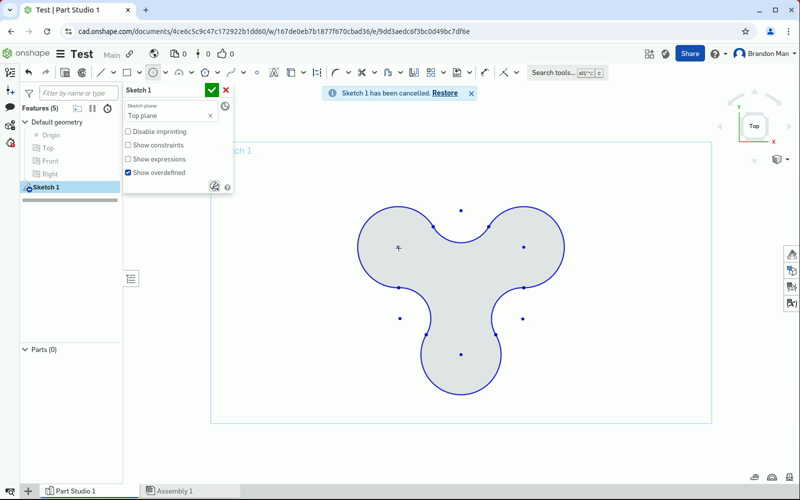
scroll(6)
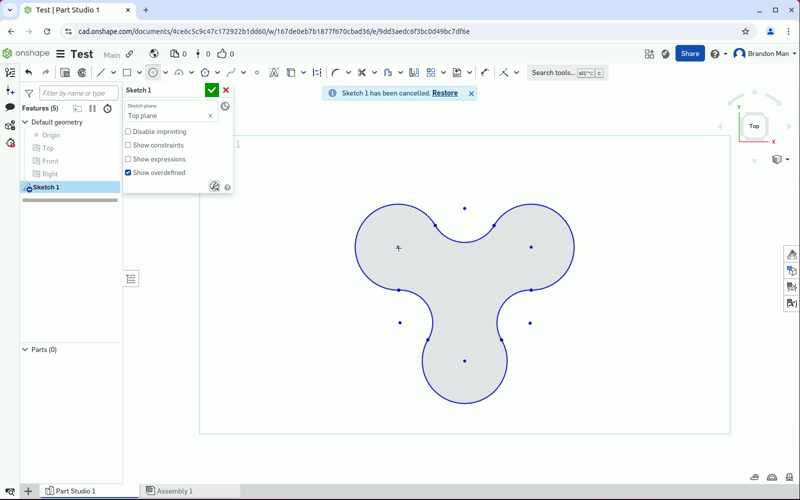
scroll(6)
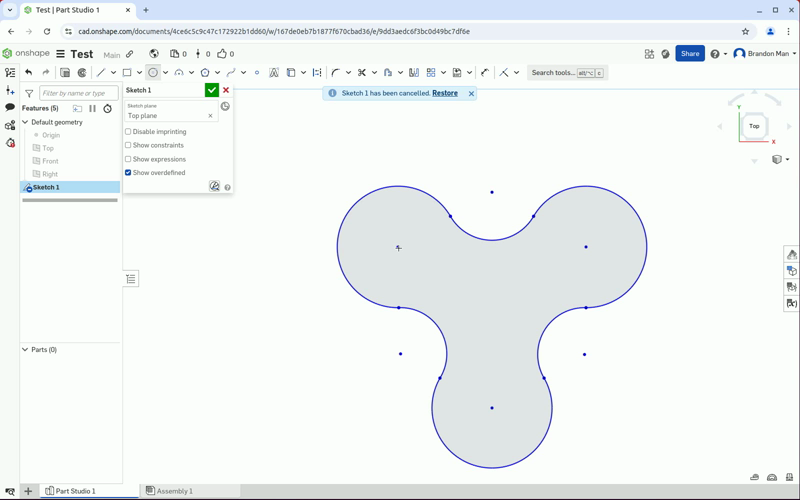
scroll(6)
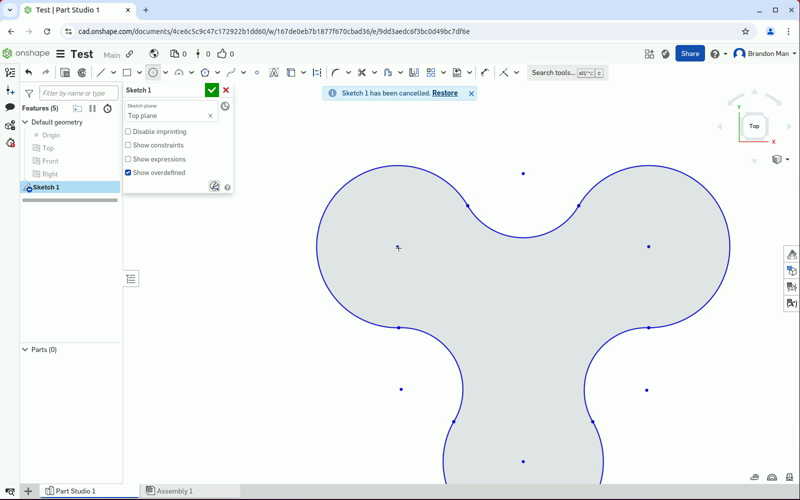
scroll(6)
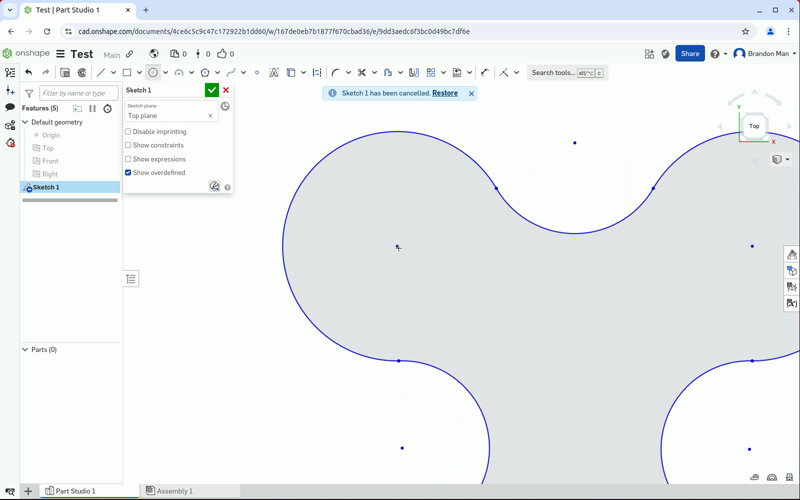
scroll(6)
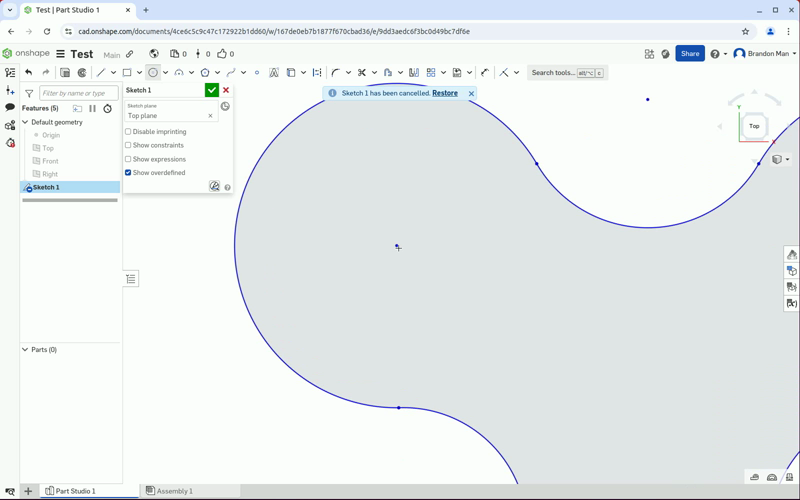
scroll(6)
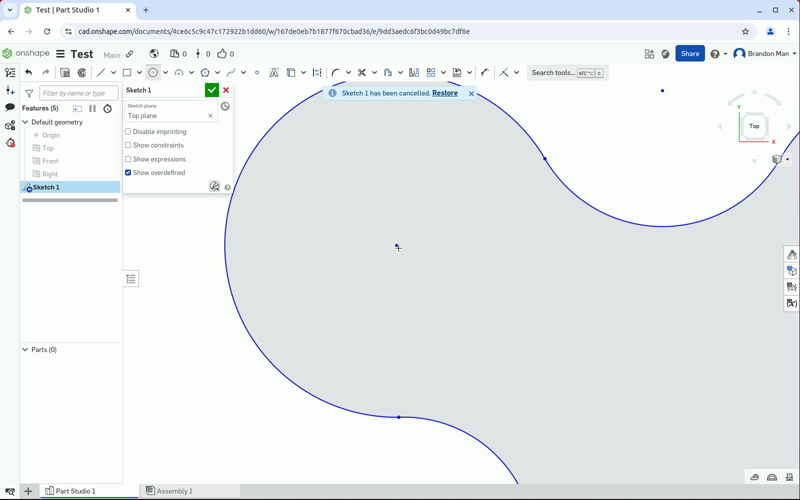
scroll(6)
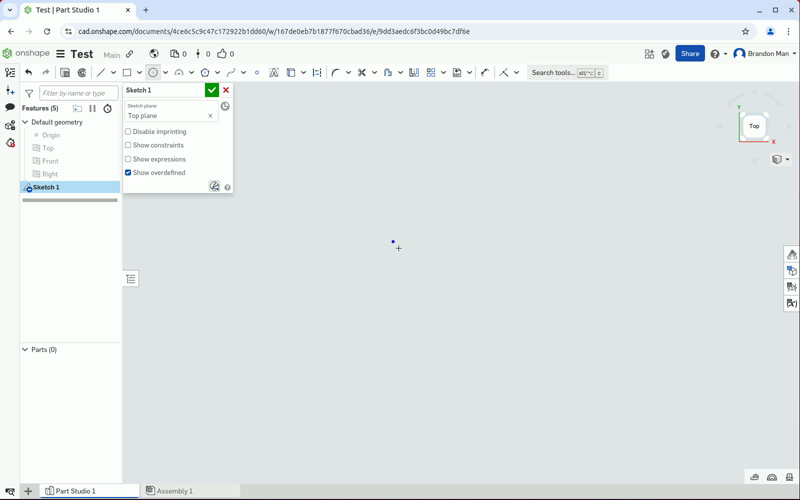
click(398, 247)
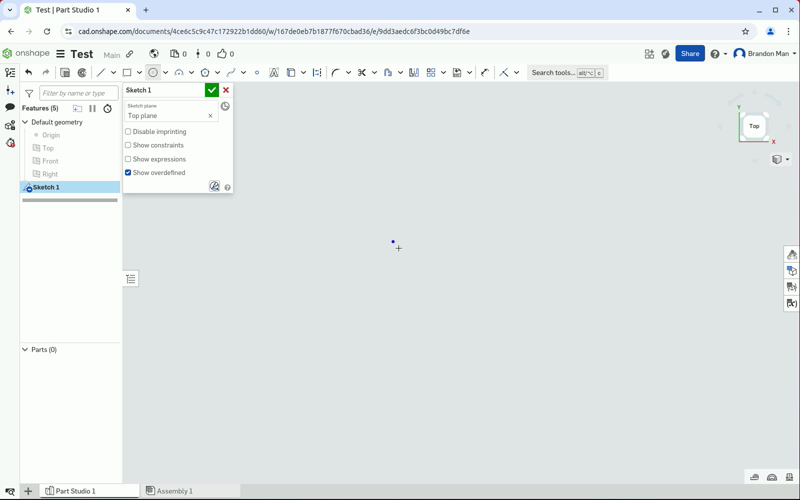
scroll(-6)
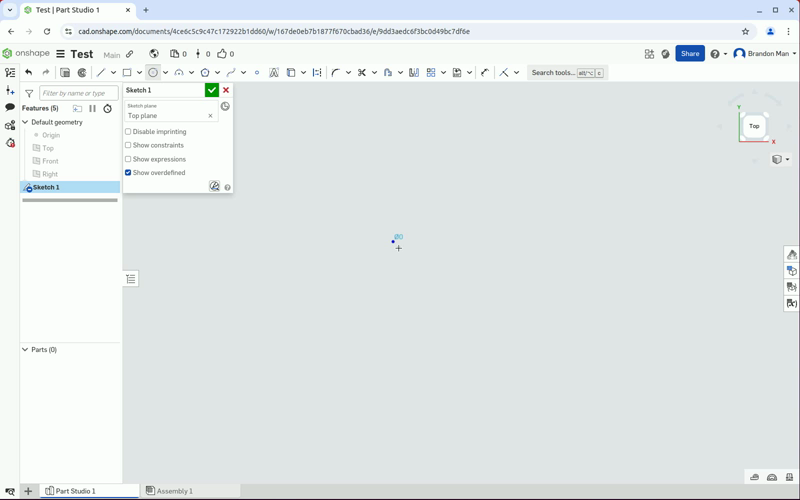
scroll(-6)
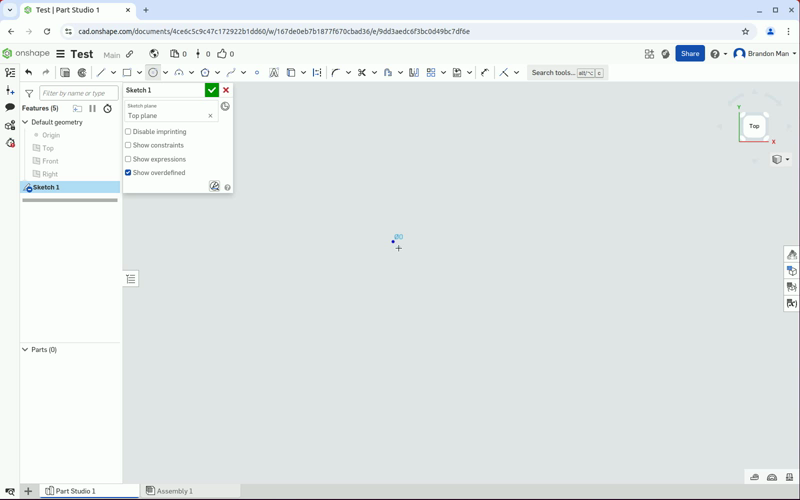
scroll(-6)
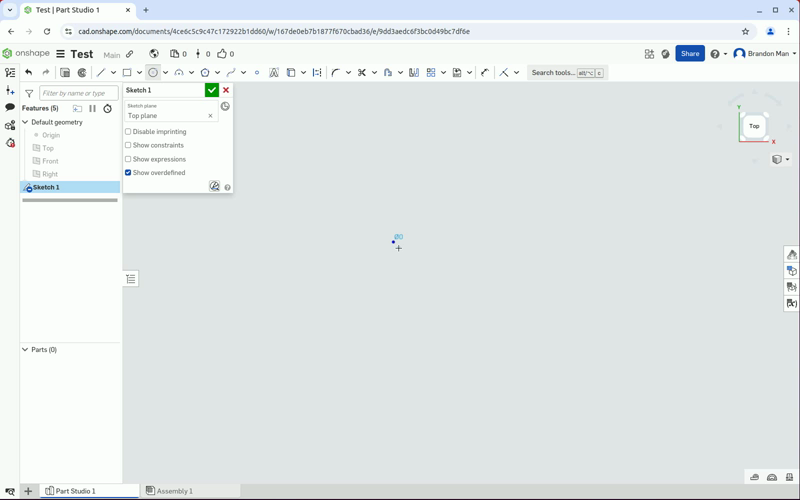
scroll(-6)
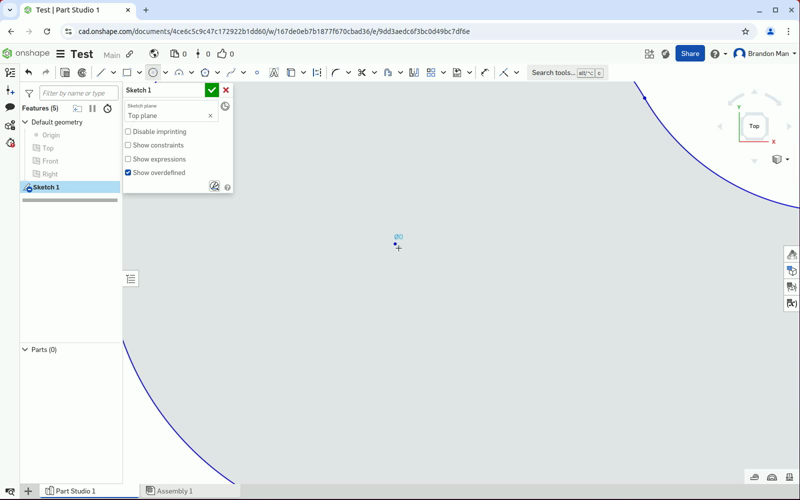
scroll(-6)
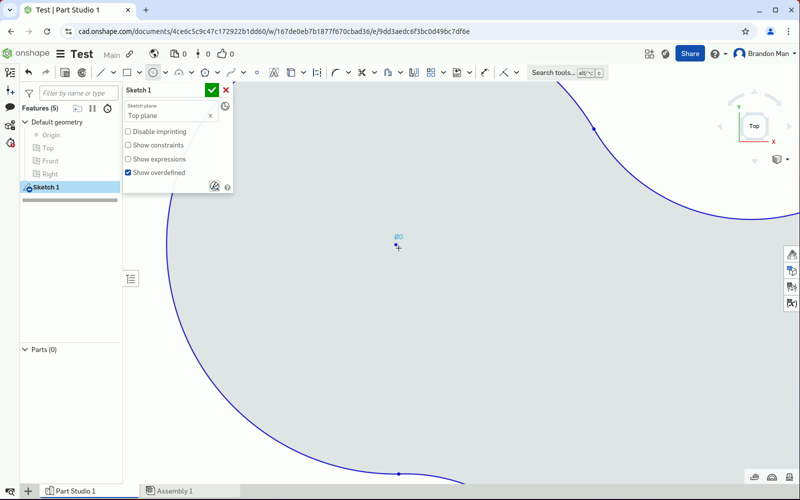
scroll(-6)
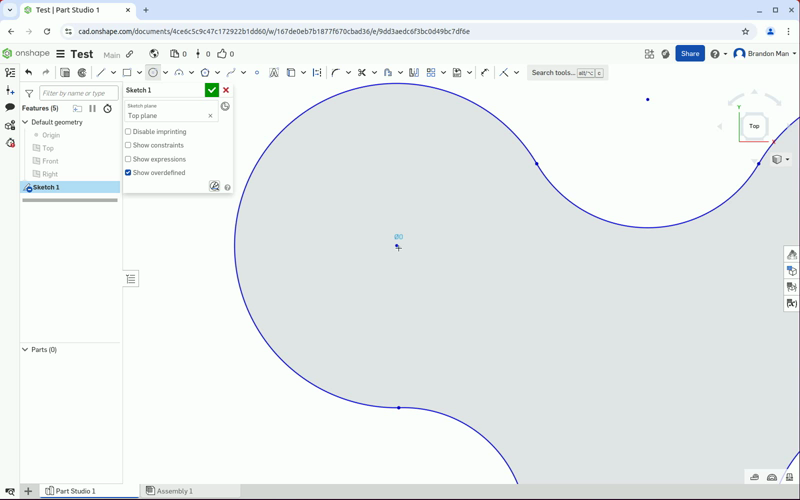
scroll(-6)
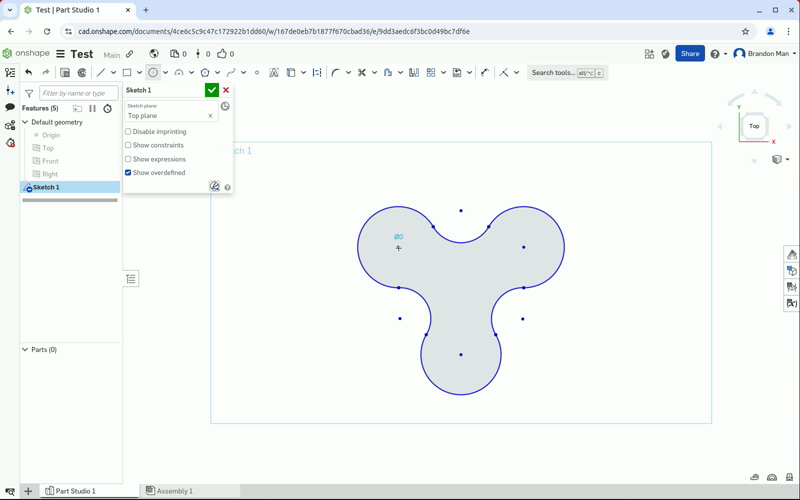
key_up(shift)
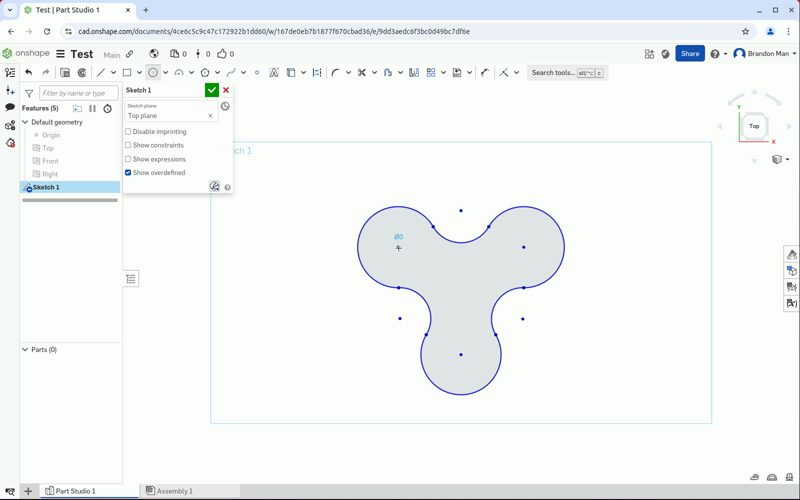
mouse_move(429, 247)
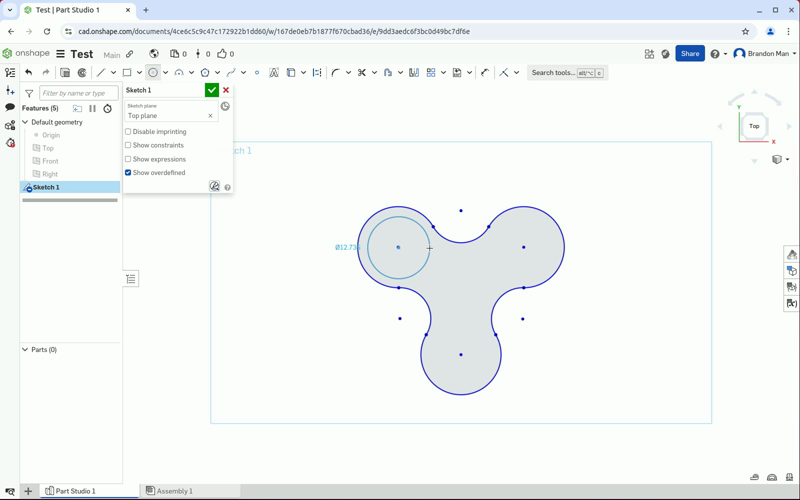
click(429, 247)
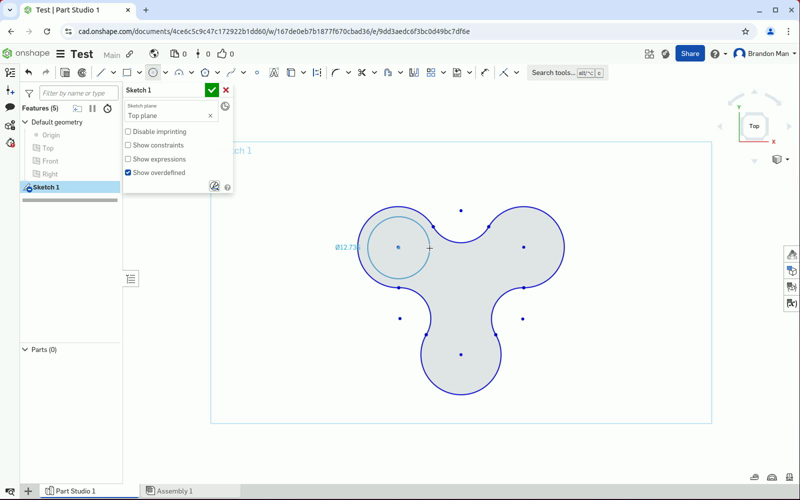
key(esc)
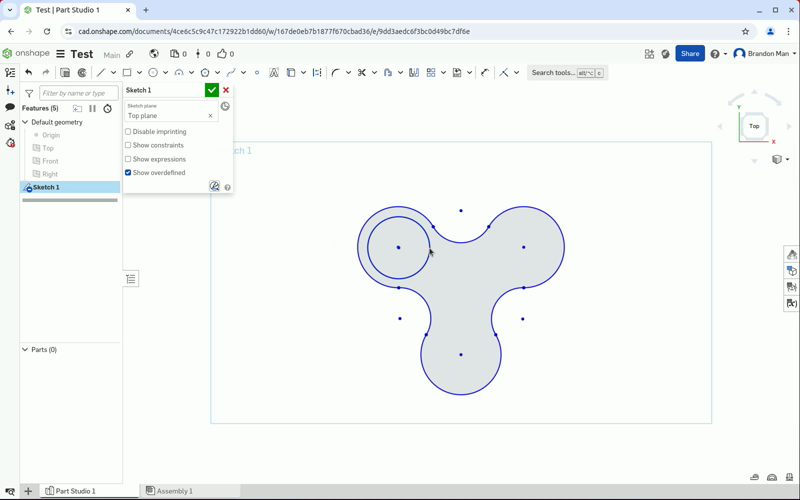
key(c)
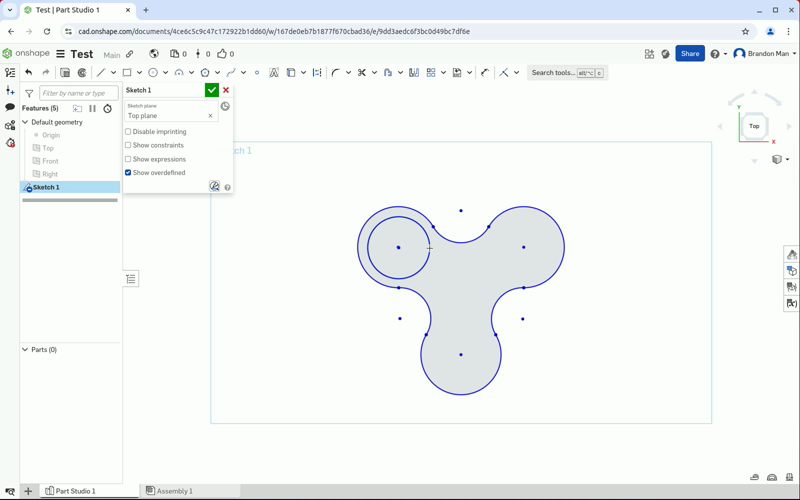
key_down(shift)
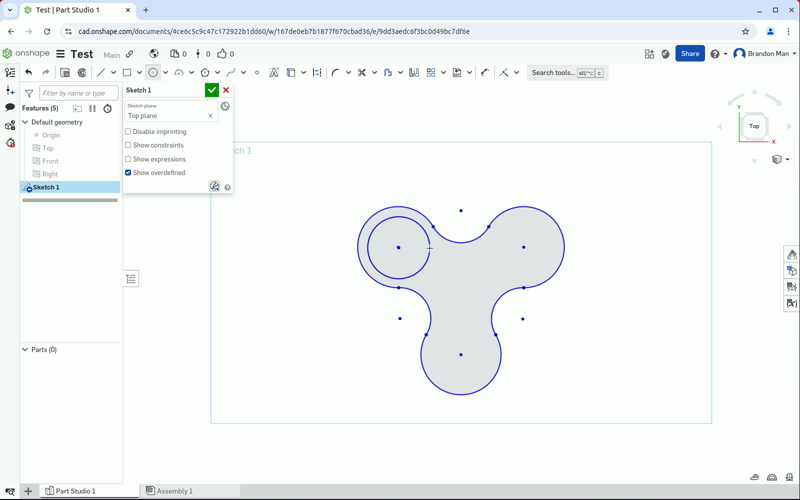
mouse_move(461, 355)
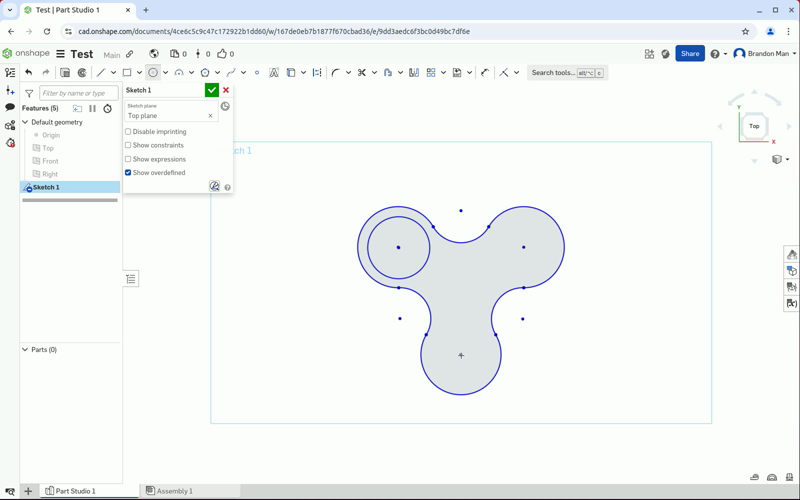
scroll(6)
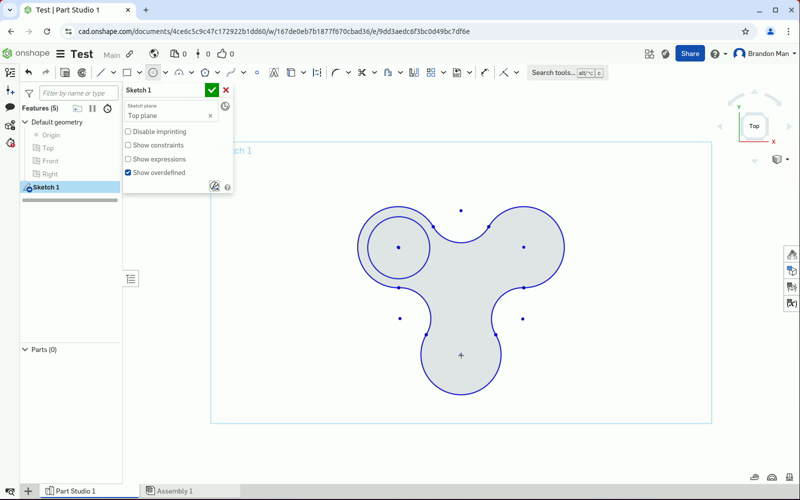
scroll(6)
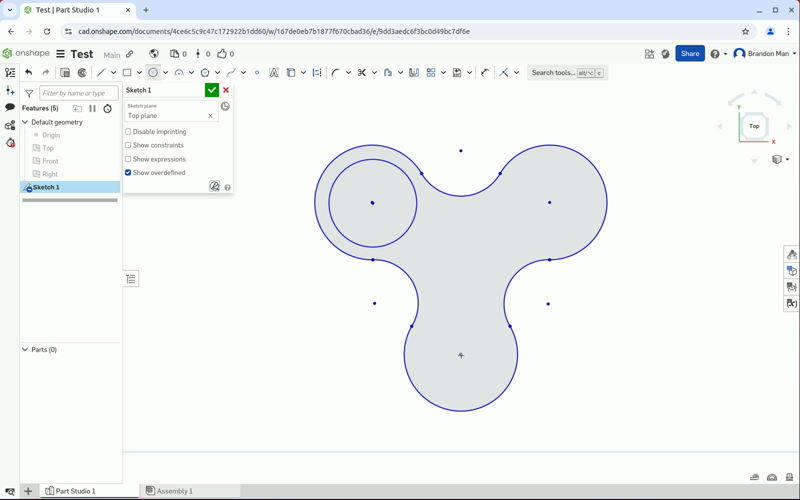
scroll(6)
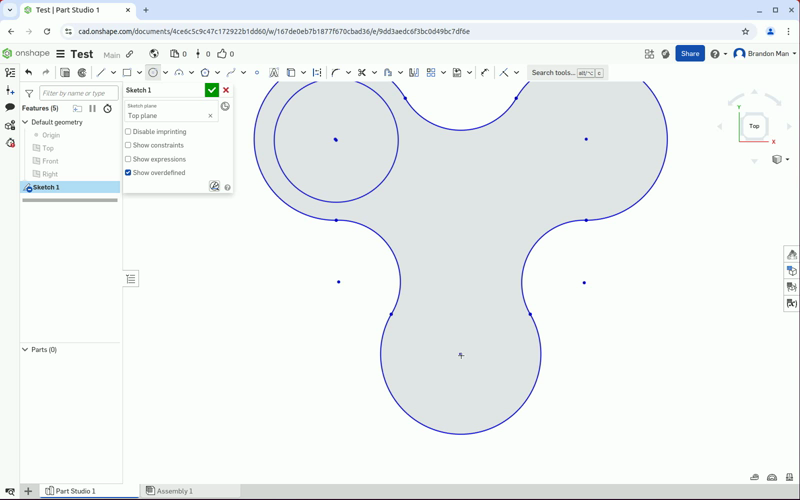
scroll(6)
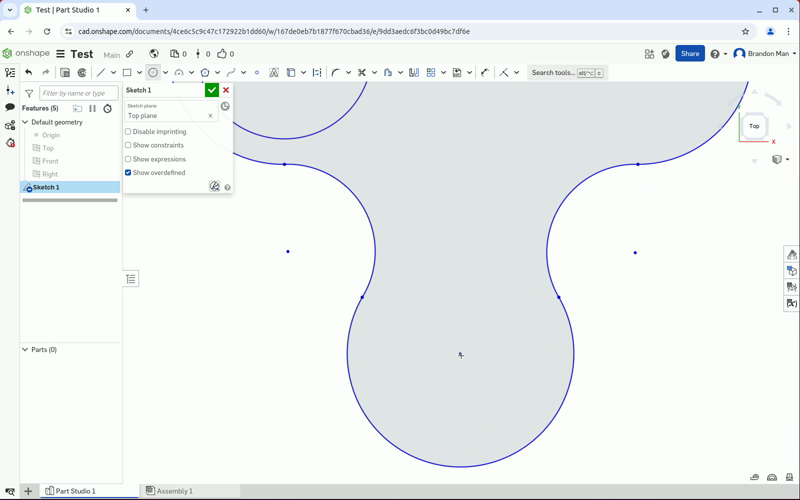
scroll(6)
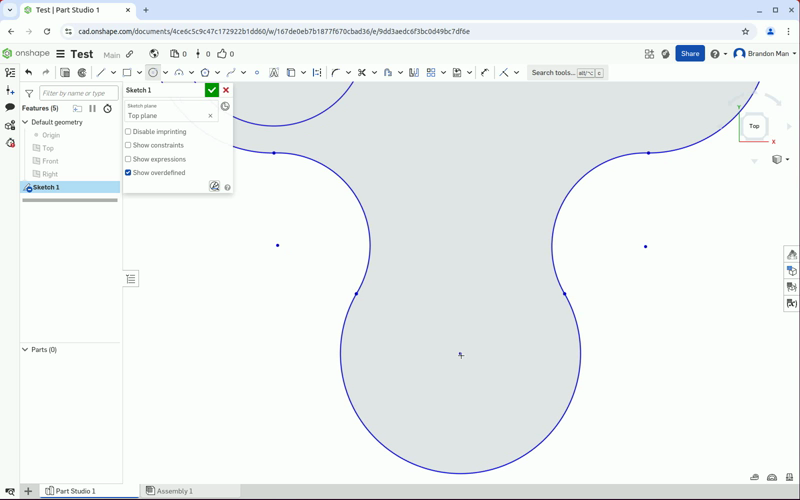
scroll(6)
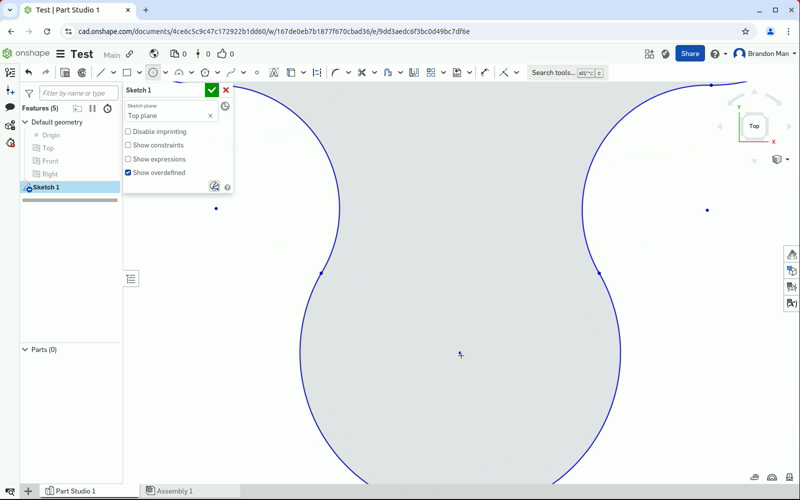
scroll(6)
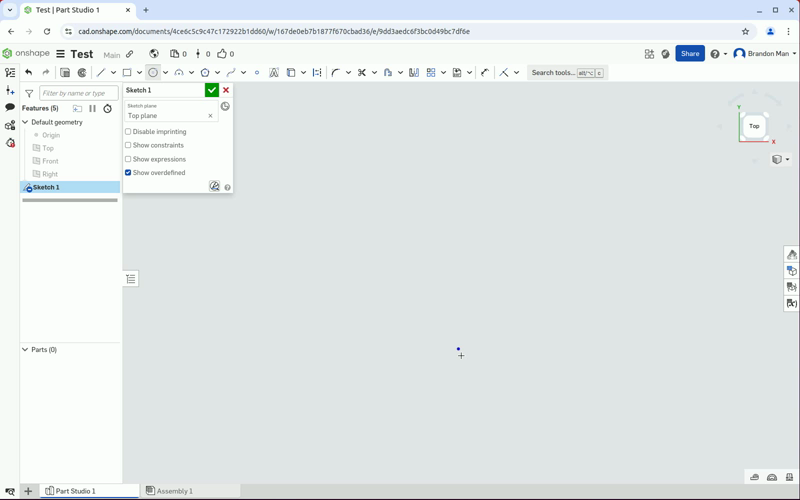
click(461, 355)
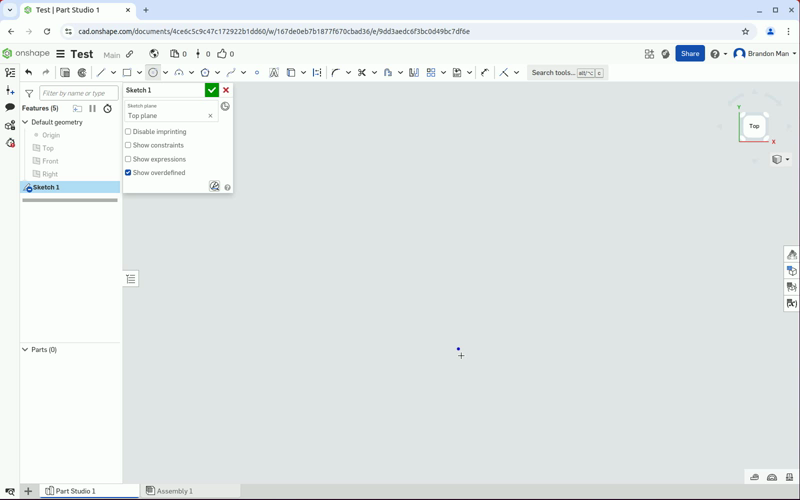
scroll(-6)
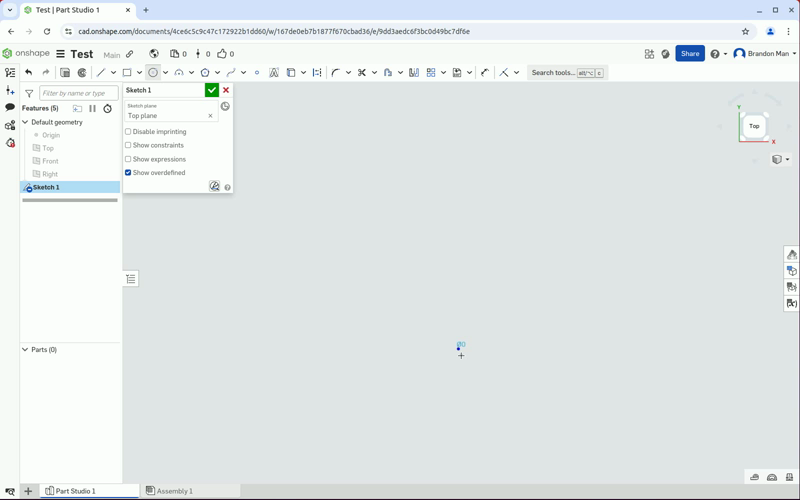
scroll(-6)
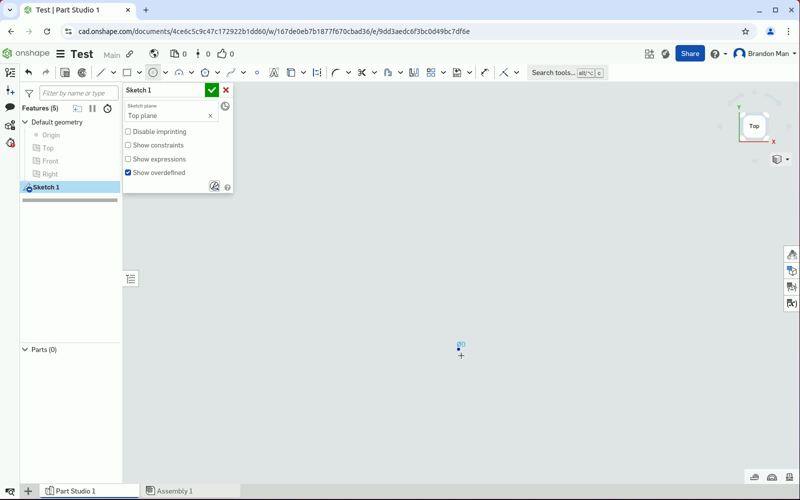
scroll(-6)
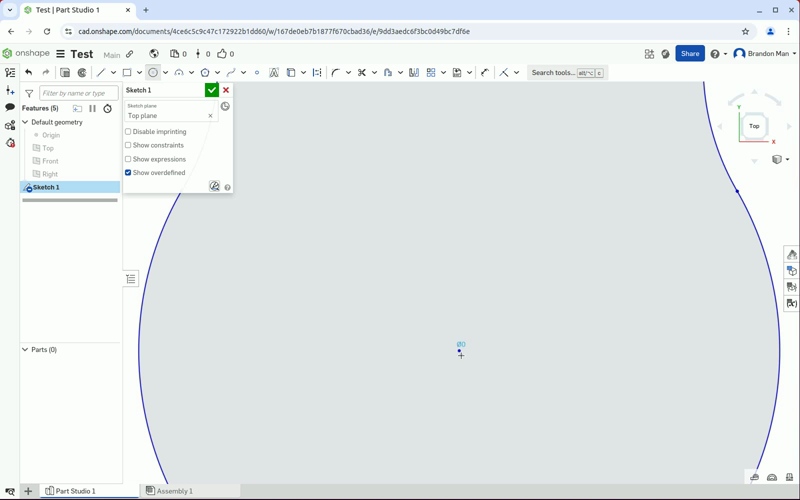
scroll(-6)
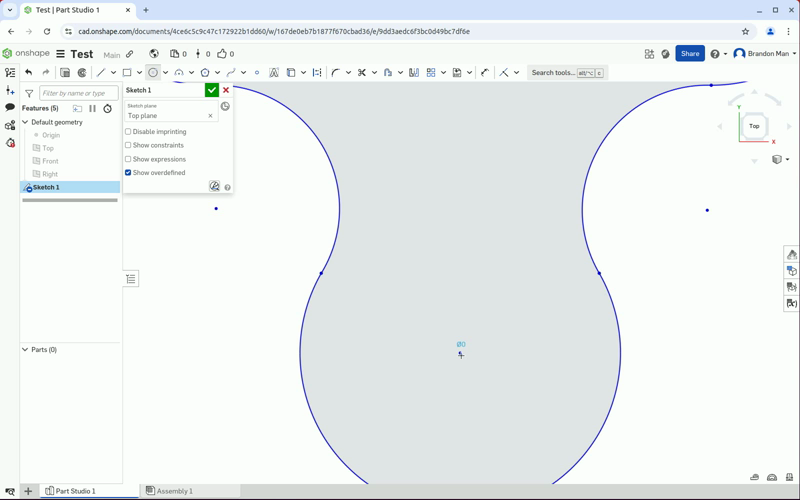
scroll(-6)
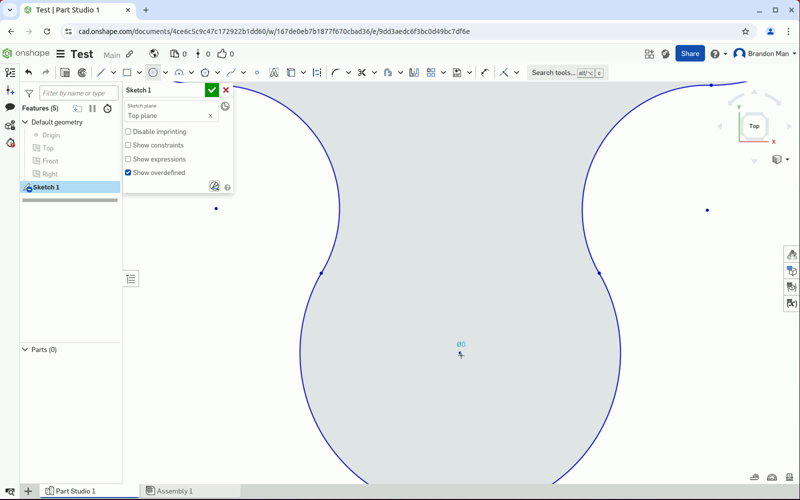
scroll(-6)
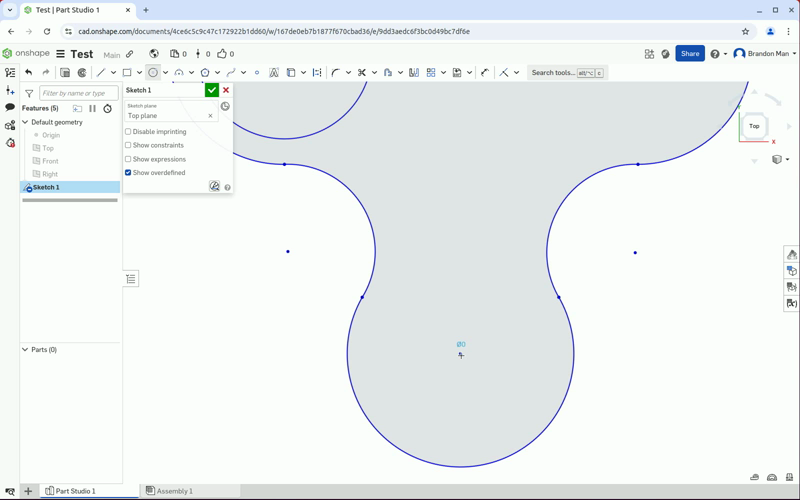
scroll(-6)
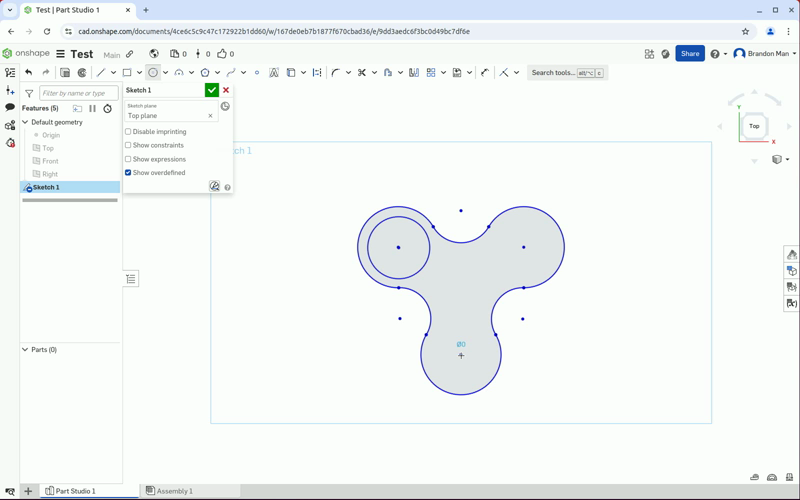
key_up(shift)
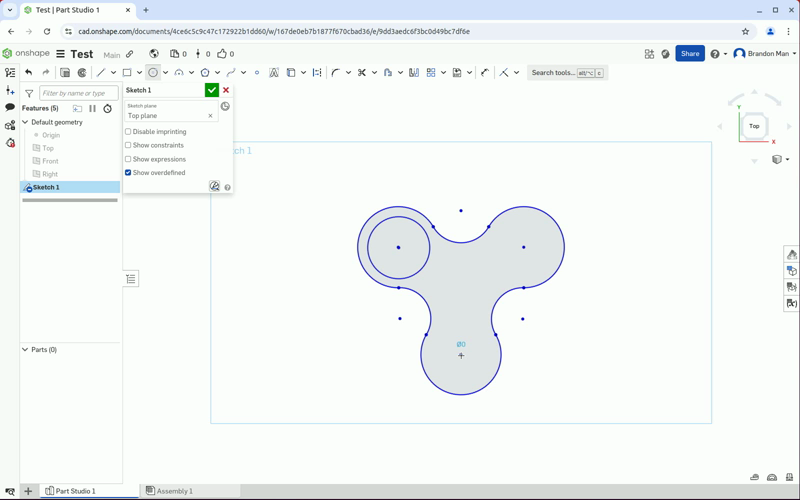
mouse_move(492, 355)
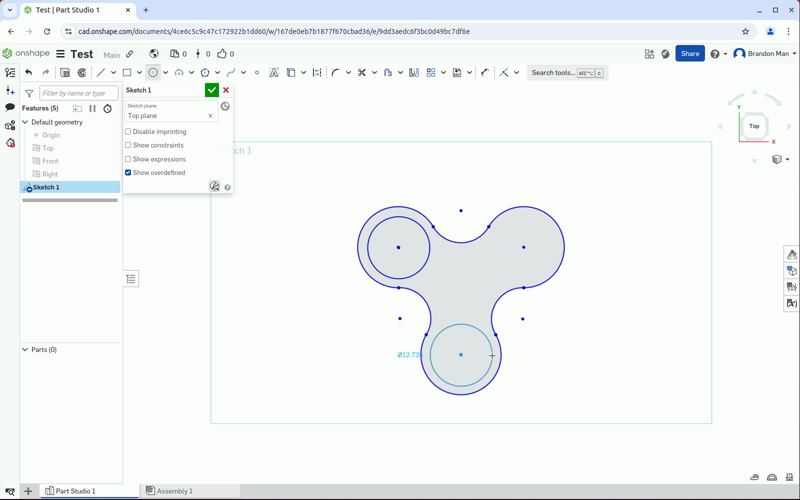
click(492, 355)
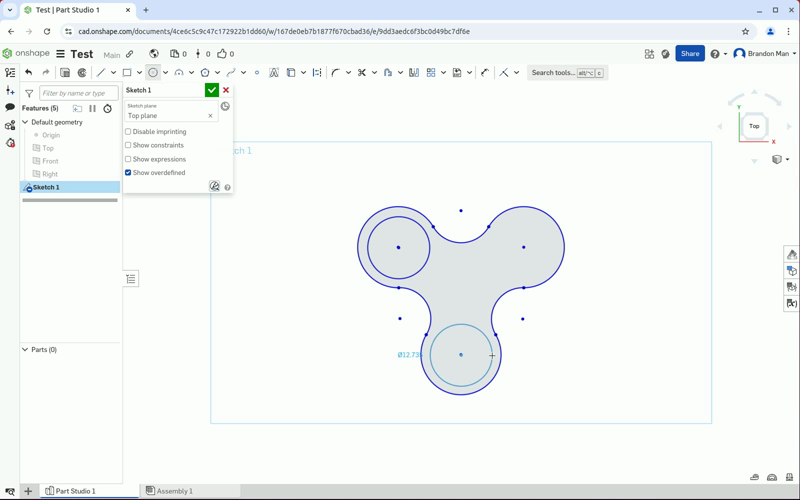
key(esc)
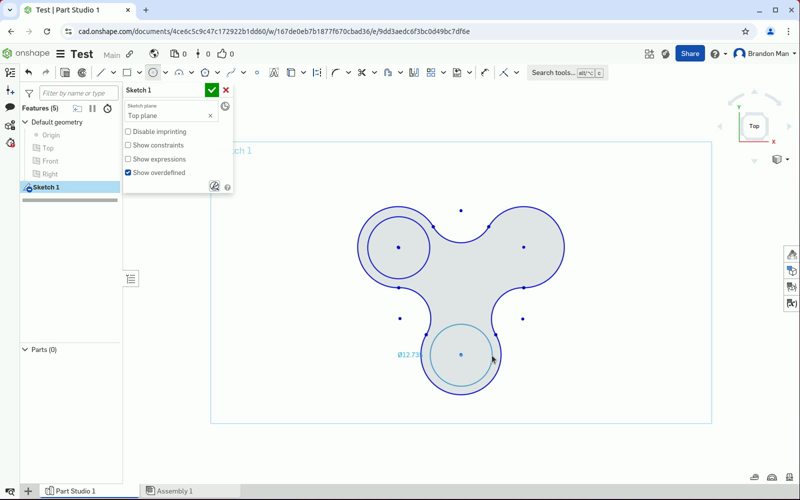
key(c)
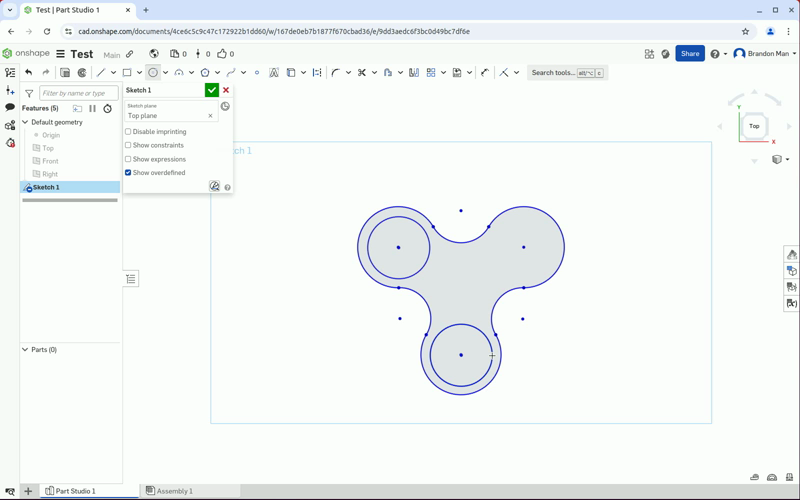
key_down(shift)
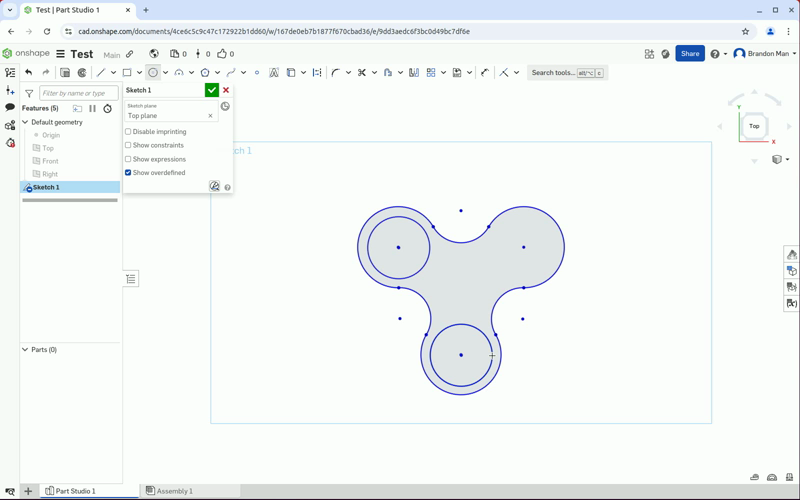
mouse_move(461, 284)
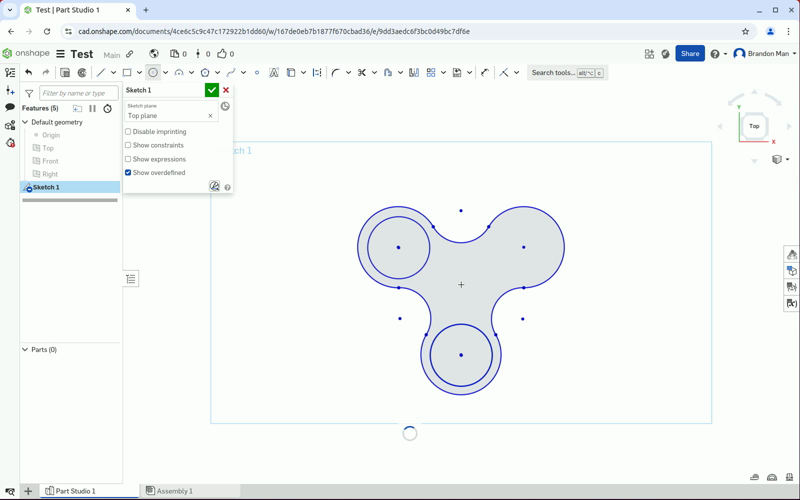
click(461, 284)
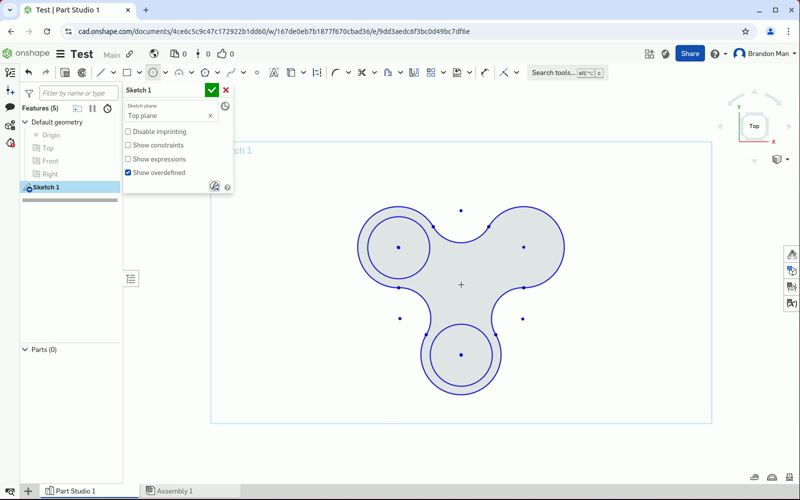
key_up(shift)
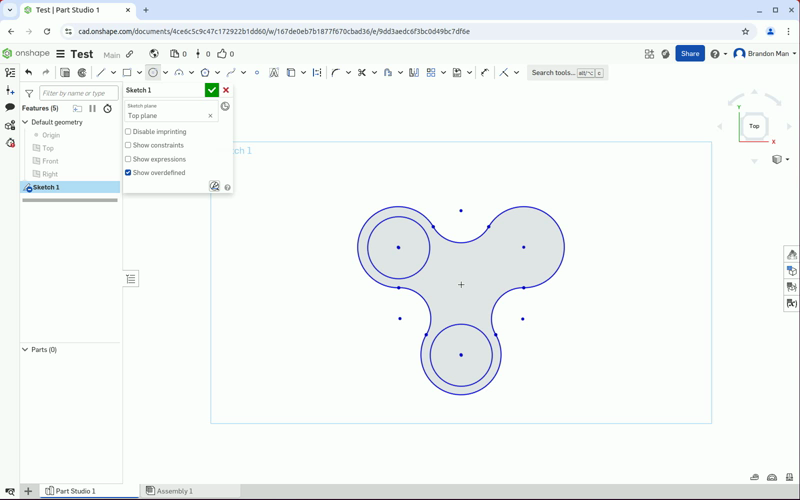
mouse_move(492, 284)
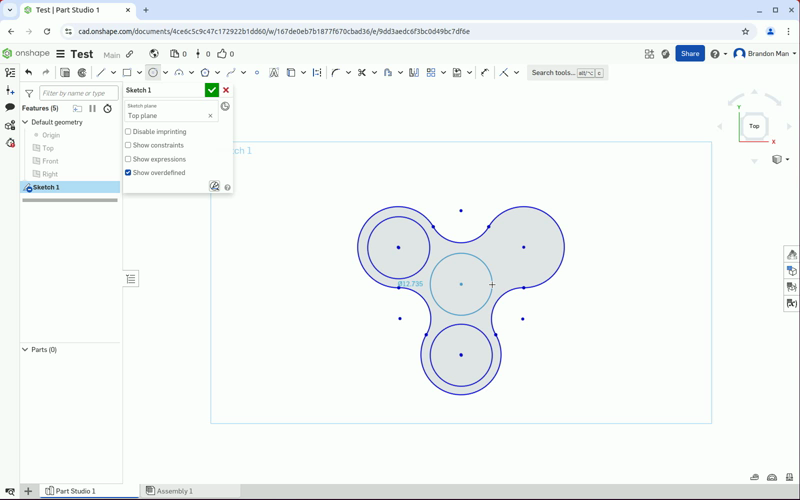
click(492, 284)
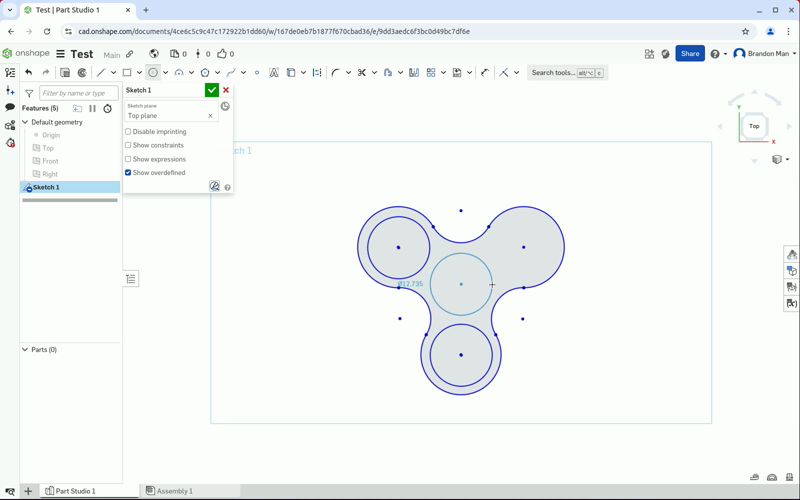
key(esc)
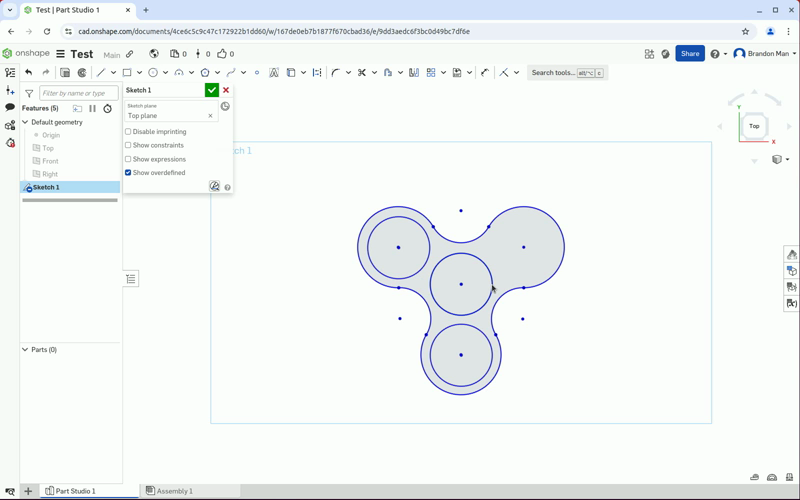
key(c)
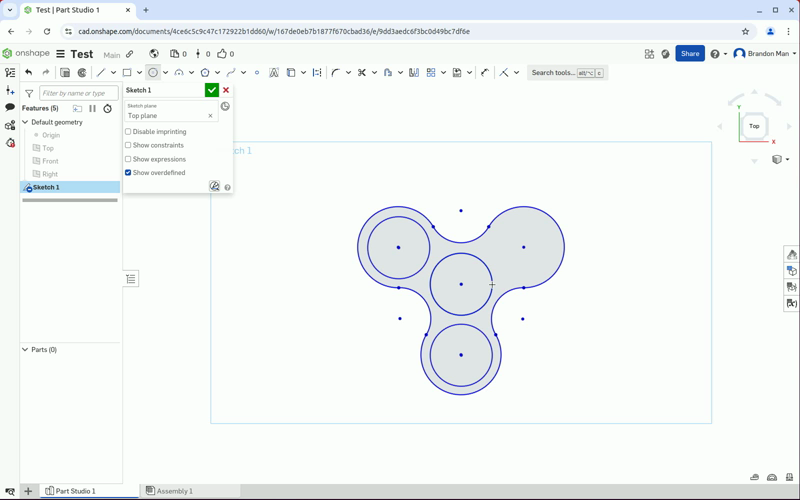
key_down(shift)
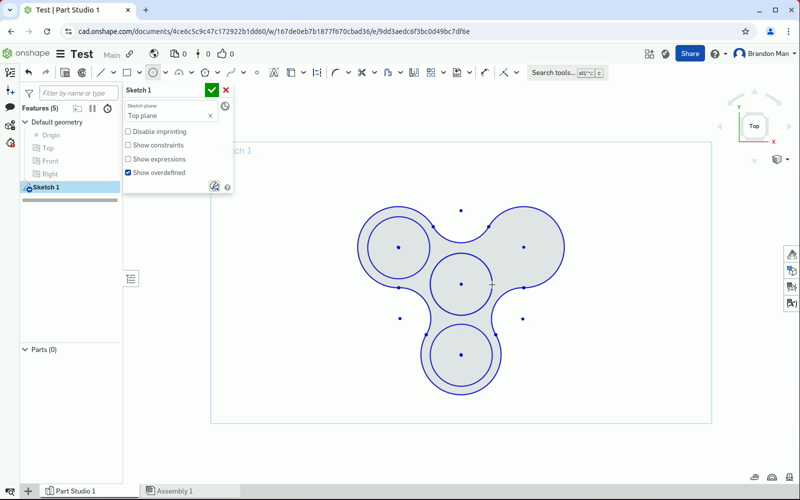
mouse_move(523, 247)
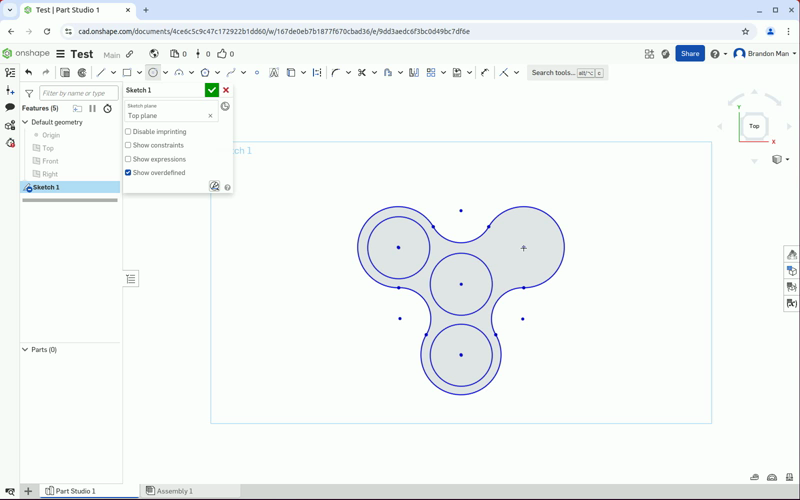
scroll(6)
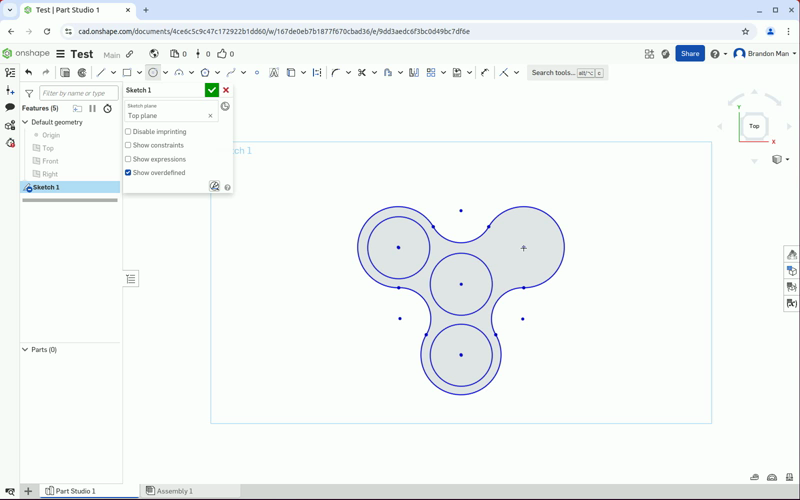
scroll(6)
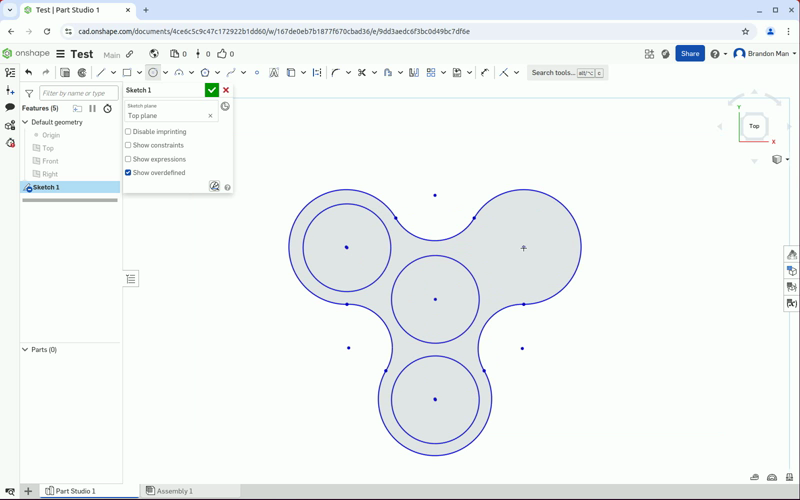
scroll(6)
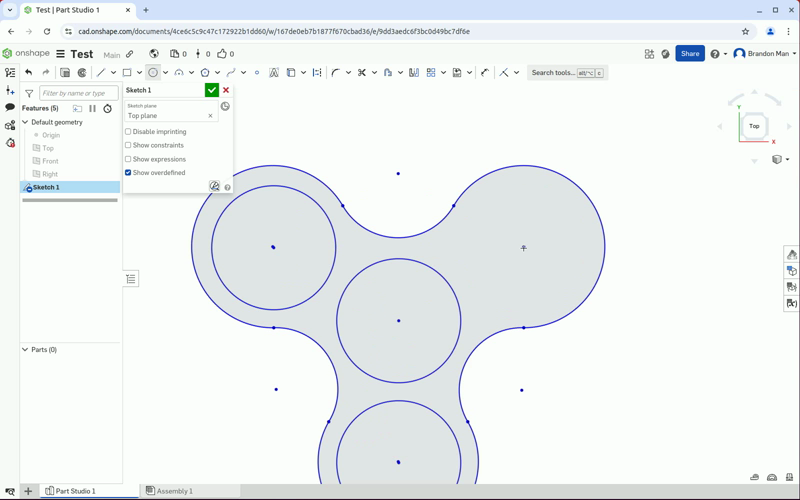
scroll(6)
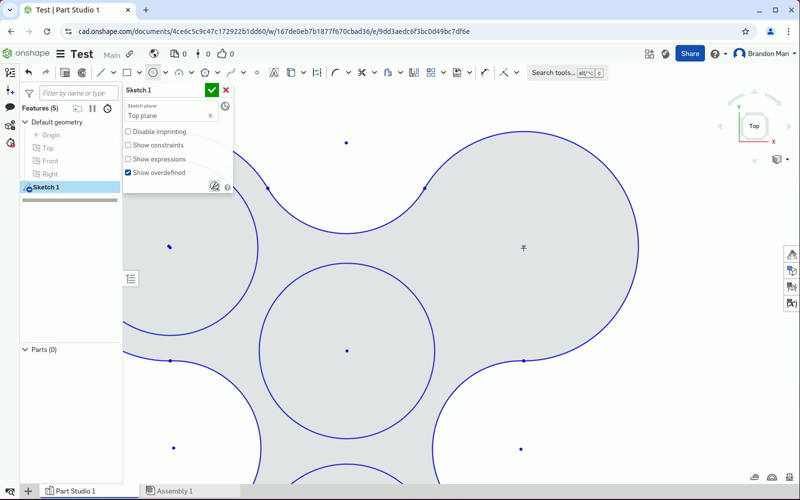
scroll(6)
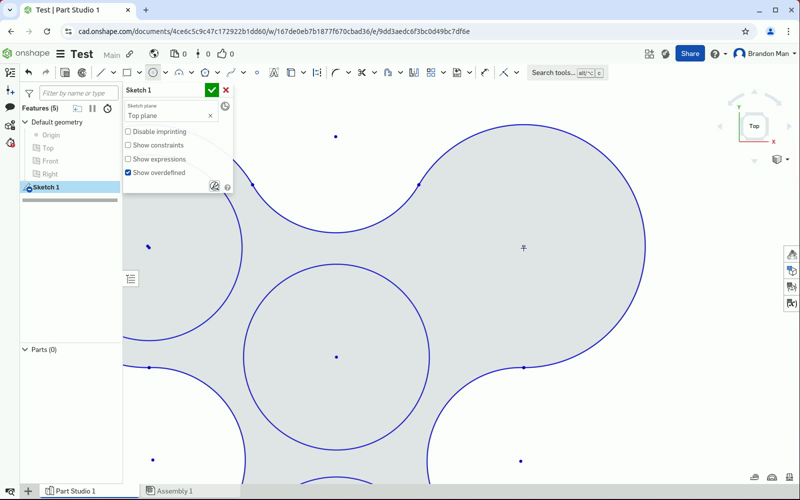
scroll(6)
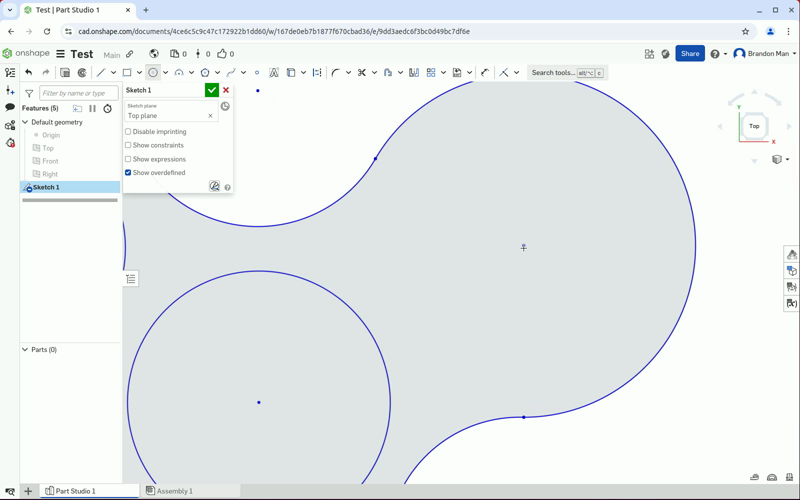
scroll(6)
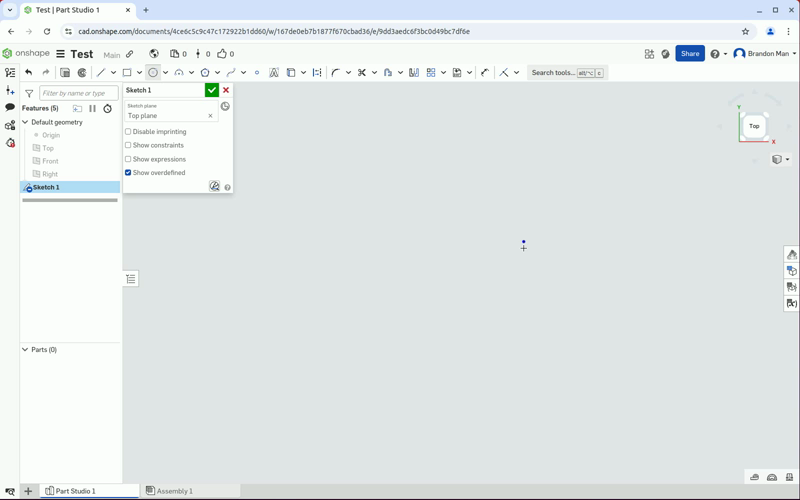
click(523, 247)
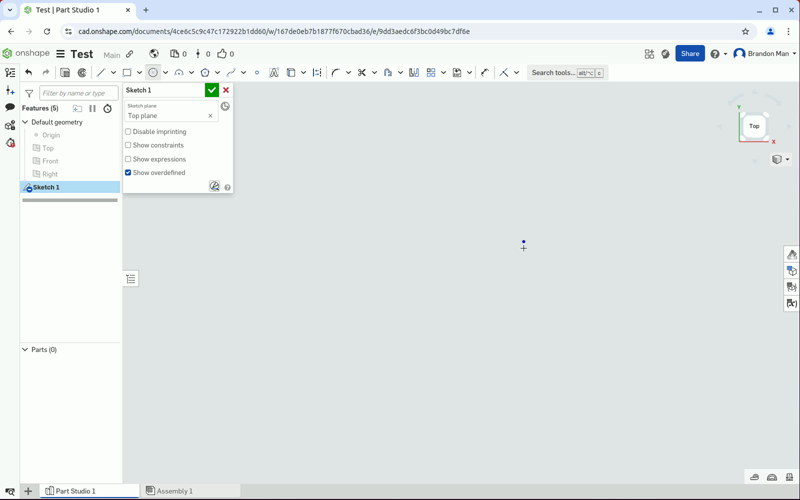
scroll(-6)
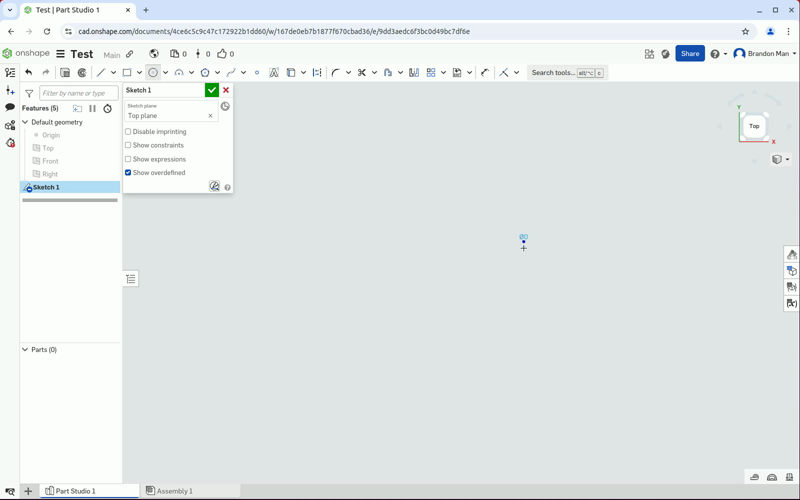
scroll(-6)
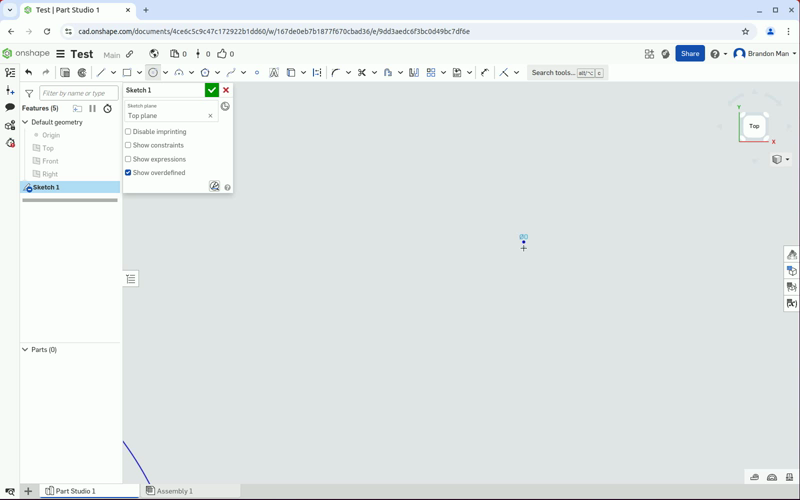
scroll(-6)
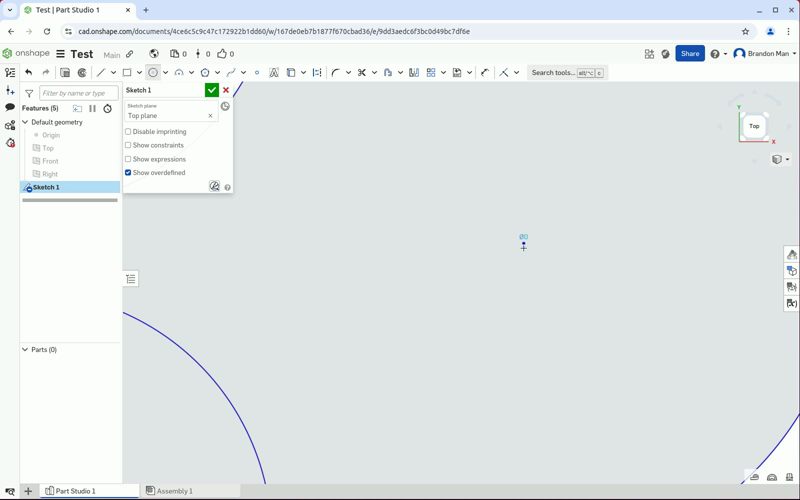
scroll(-6)
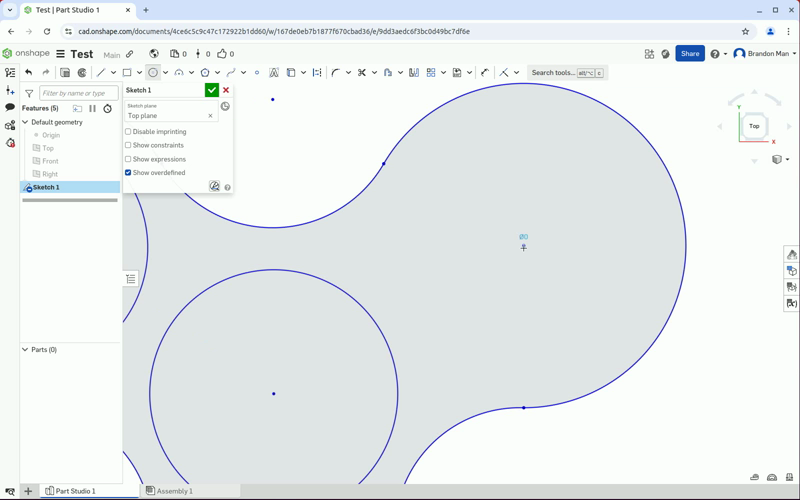
scroll(-6)
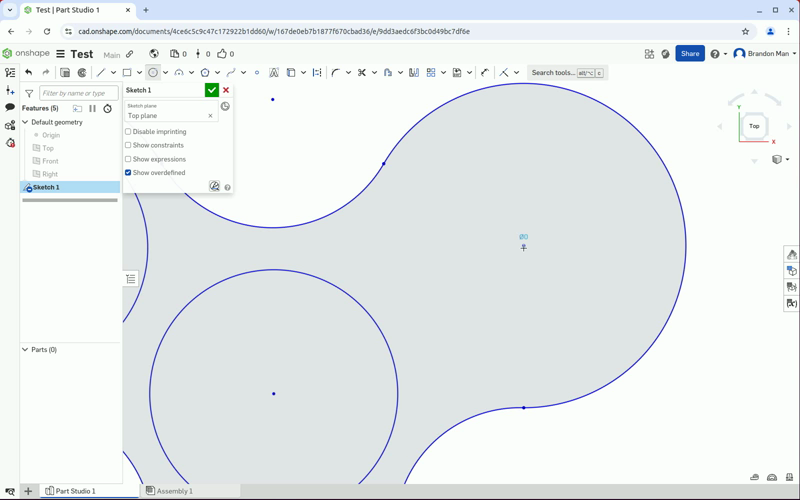
scroll(-6)
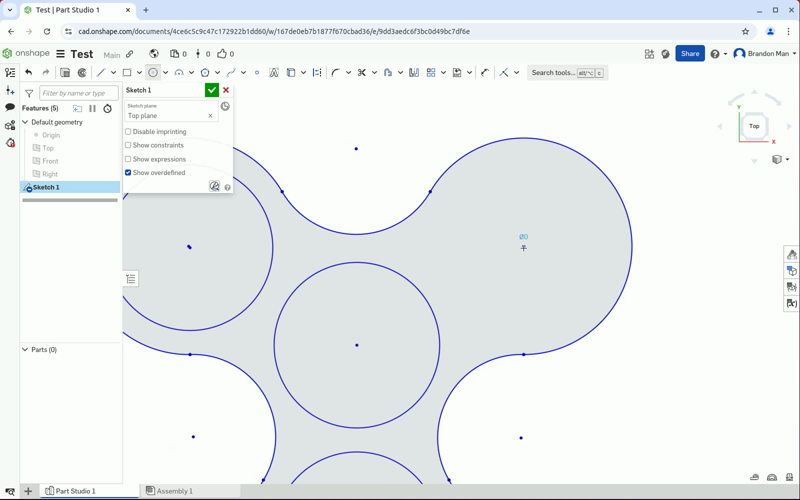
scroll(-6)
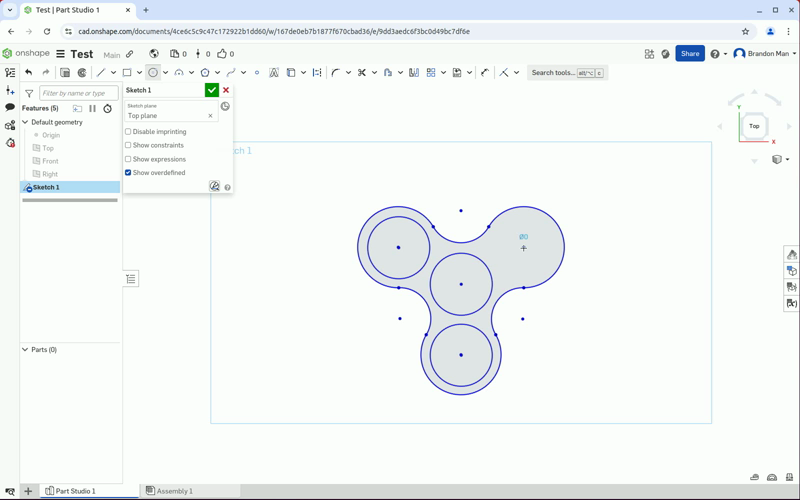
key_up(shift)
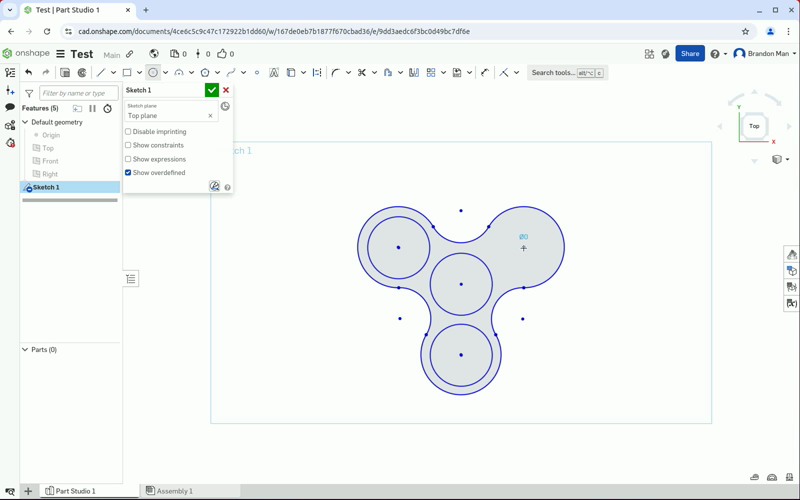
mouse_move(554, 247)
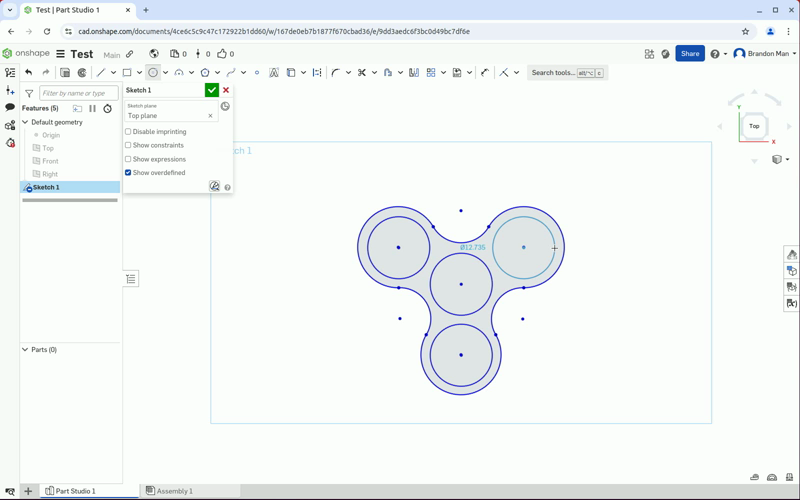
click(554, 247)
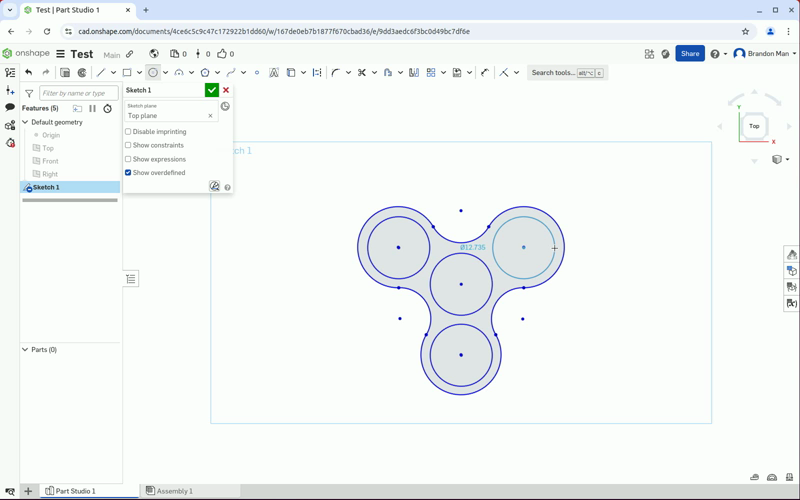
key(esc)
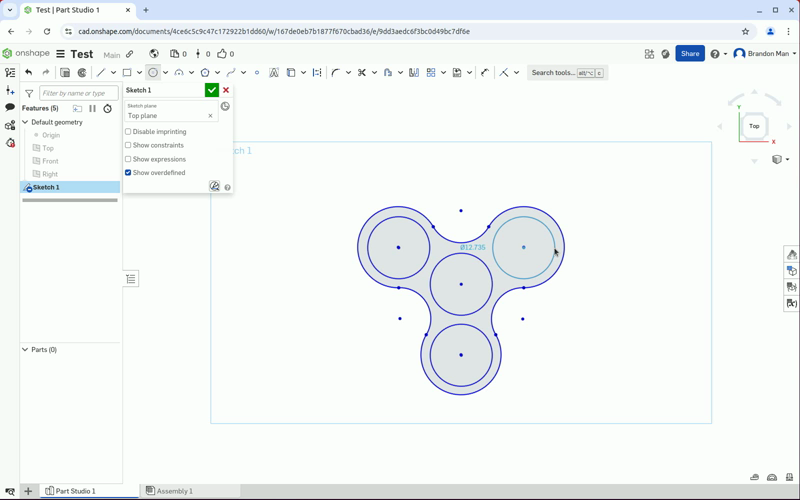
mouse_move(438, 253)
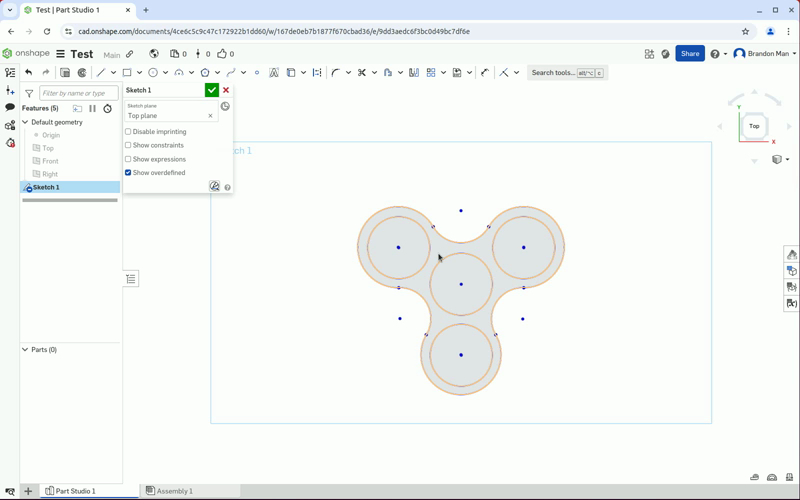
click(438, 253)
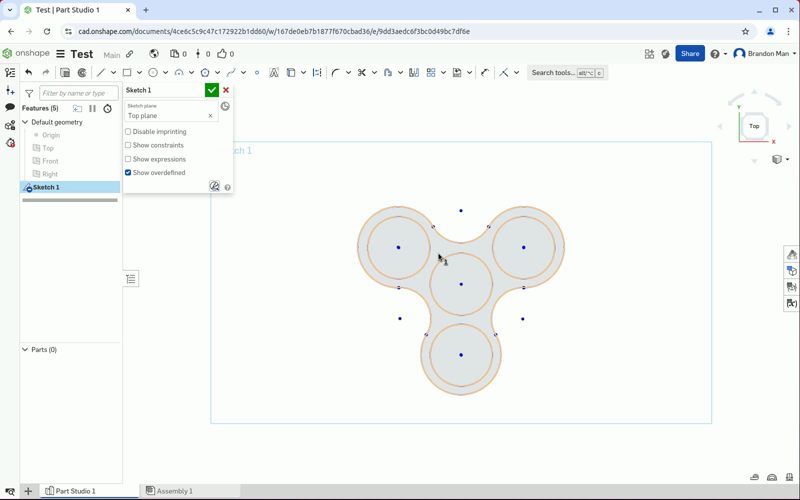
mouse_move(73, 352)
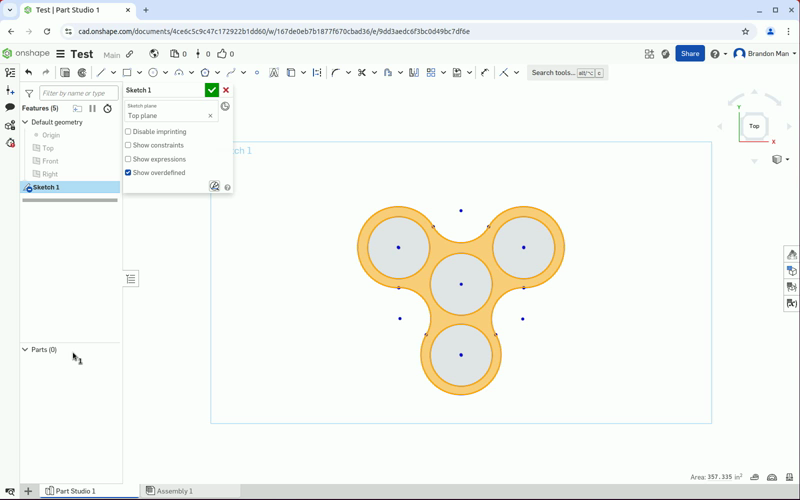
key(shift+y)
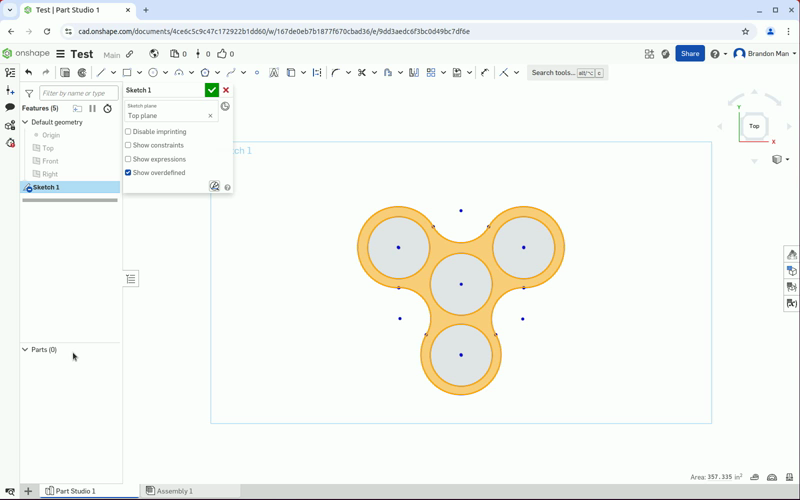
key(shift+e)
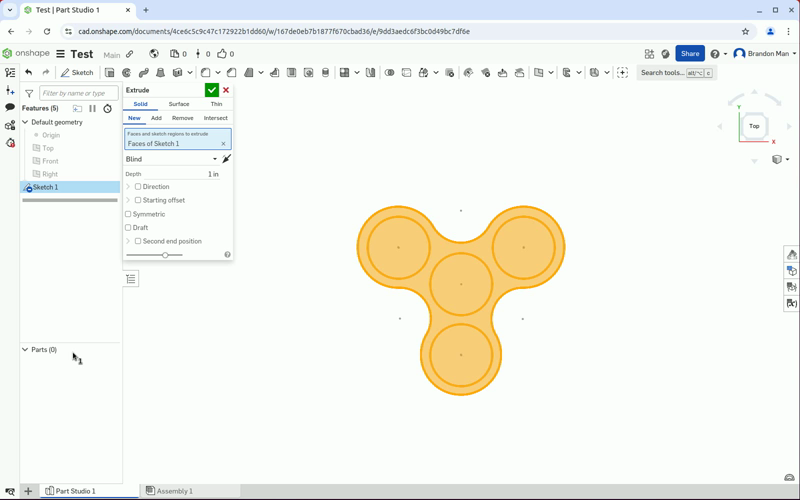
mouse_move(143, 106)
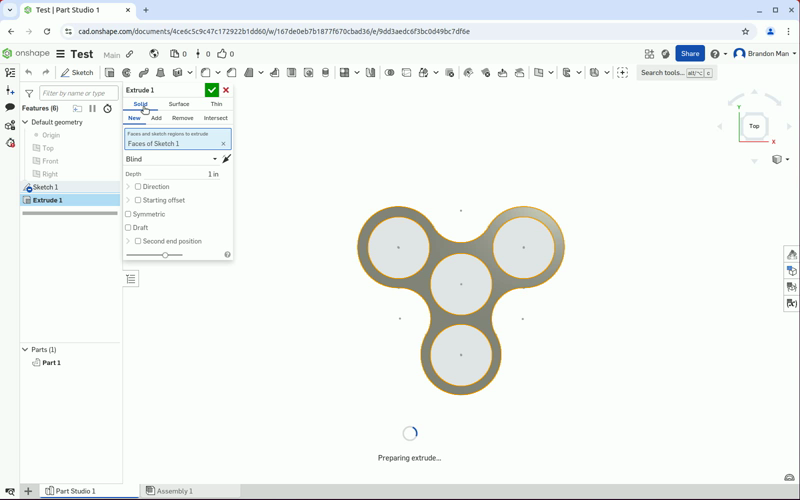
click(143, 106)
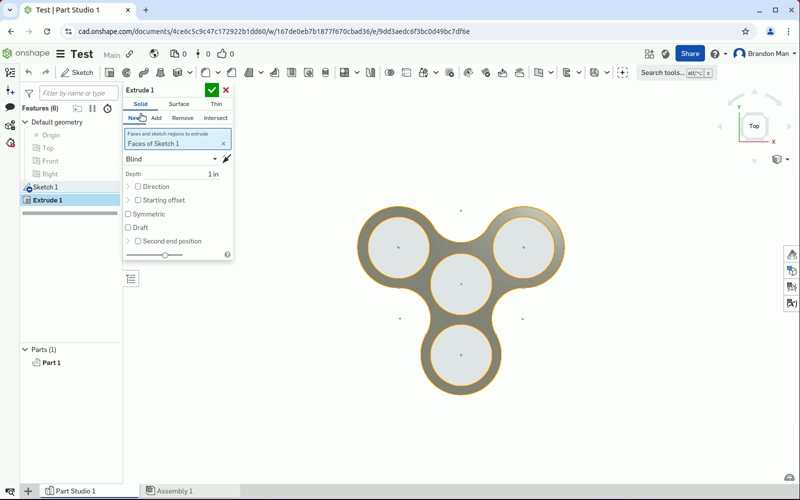
mouse_move(137, 120)
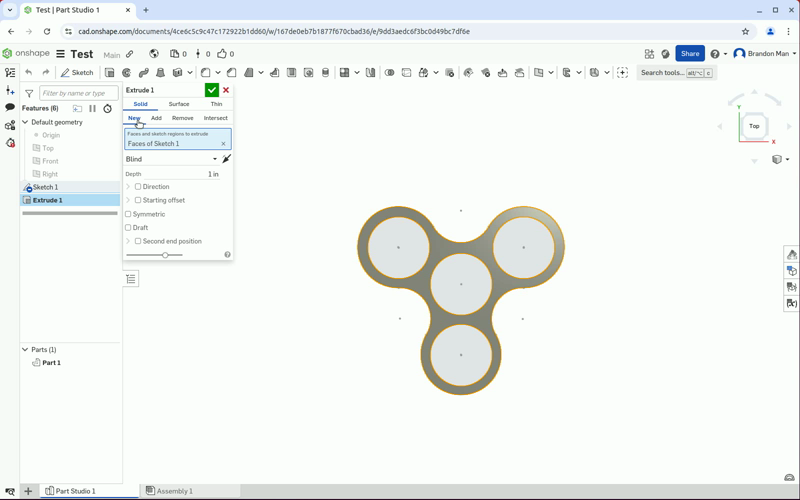
click(137, 120)
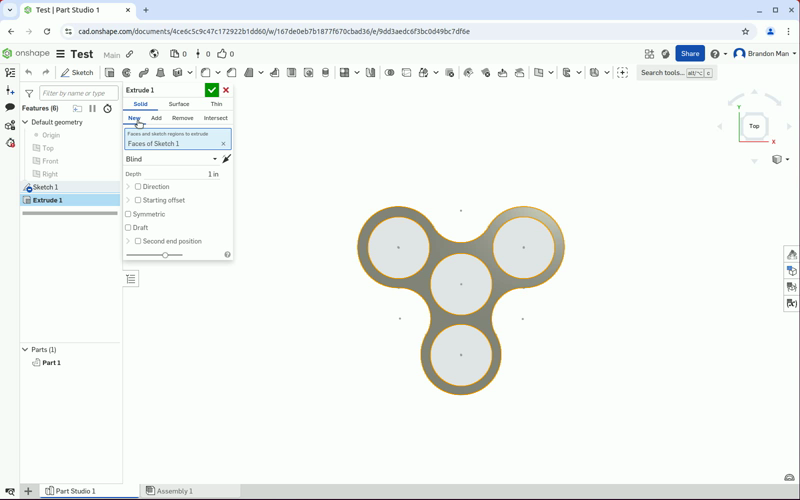
key(tab, 4)
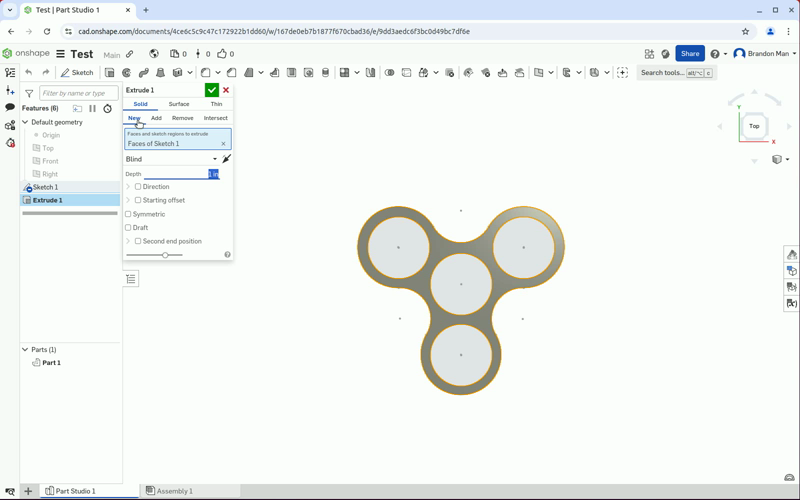
text(3.611)
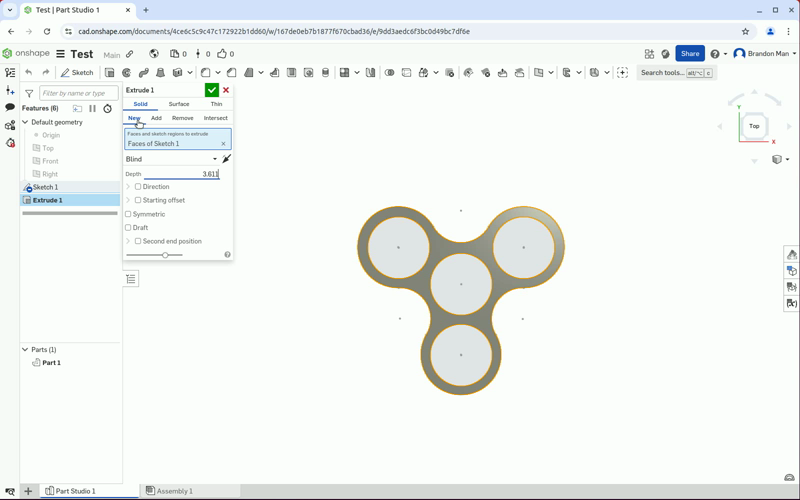
key(enter)
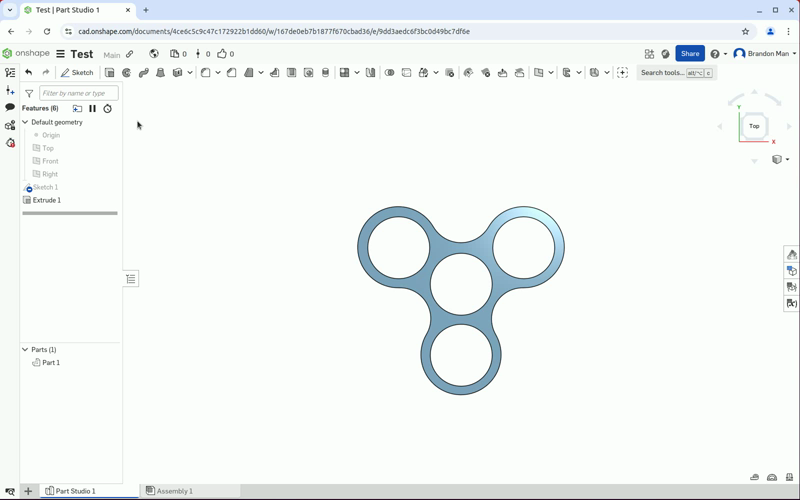
key(shift+h)
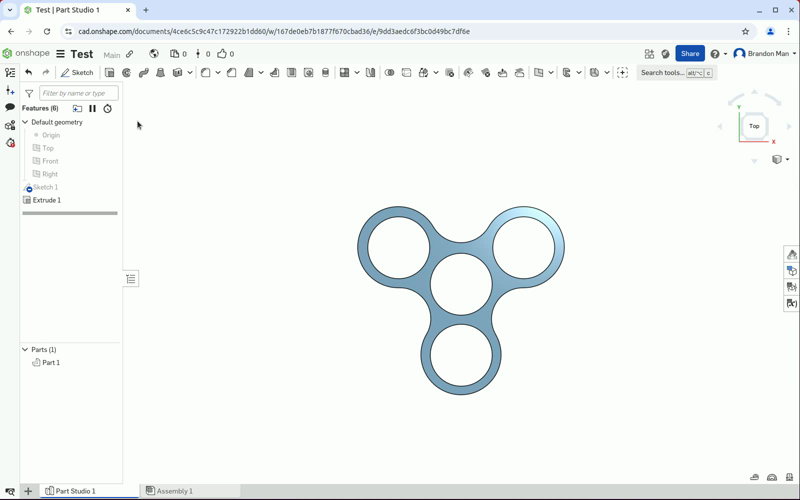
key(shift+h)
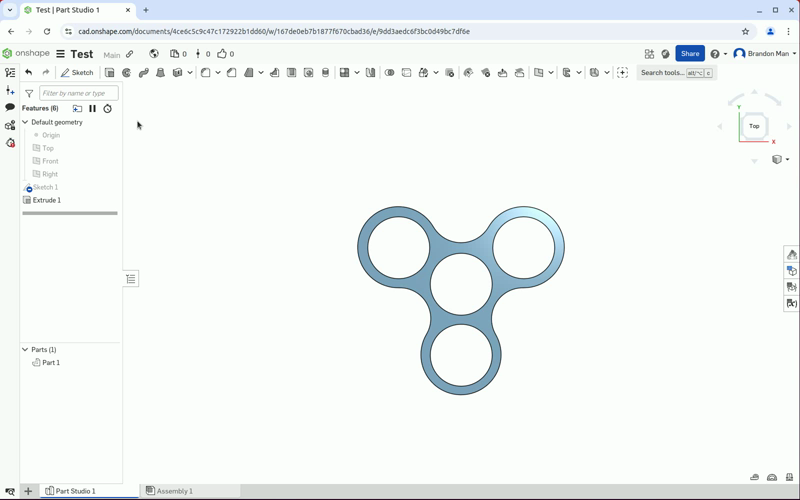
mouse_move(73, 189)
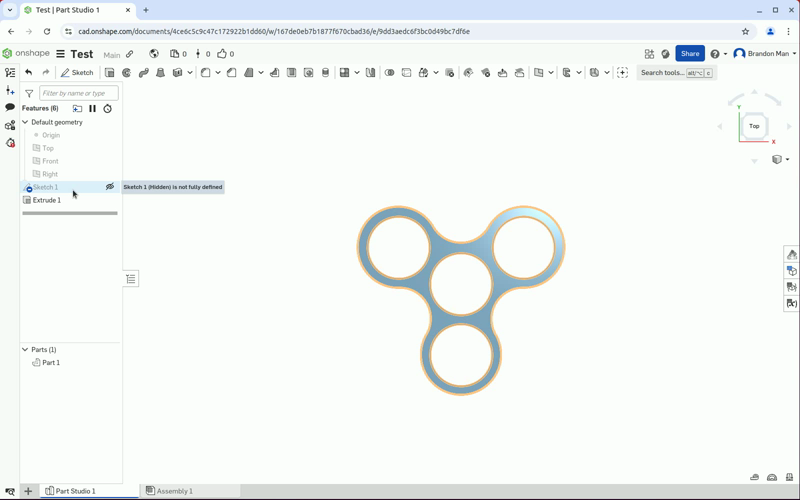
click(73, 189)
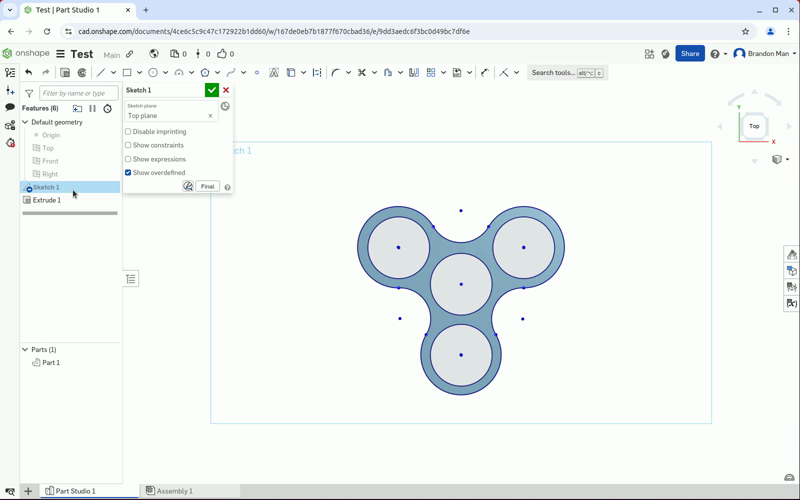
mouse_move(229, 92)
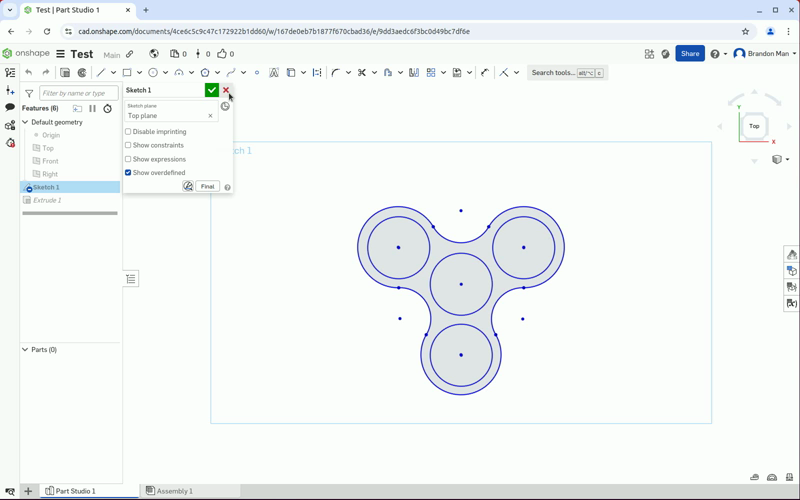
click(229, 92)
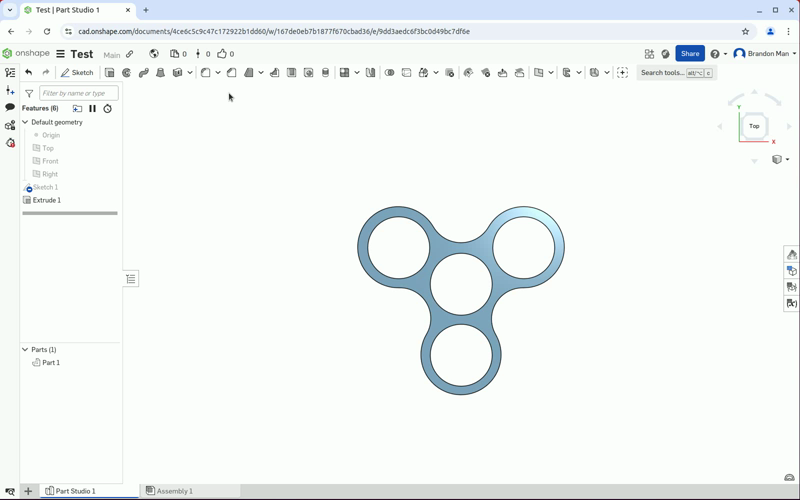
mouse_move(541, 75)
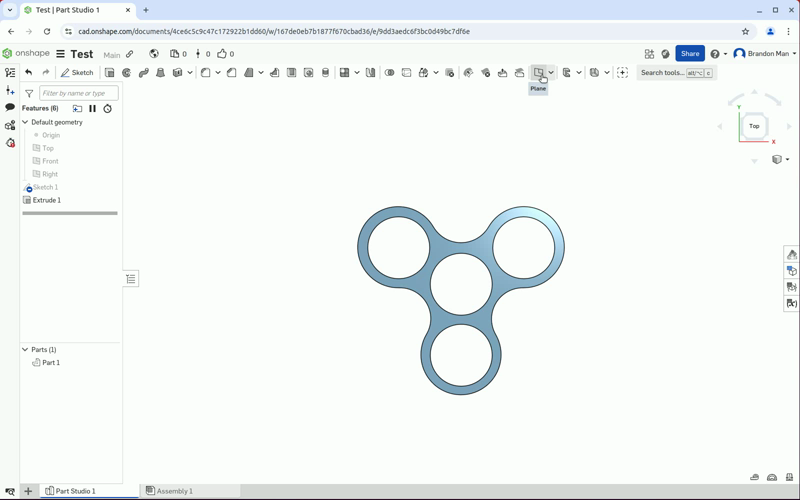
click(541, 75)
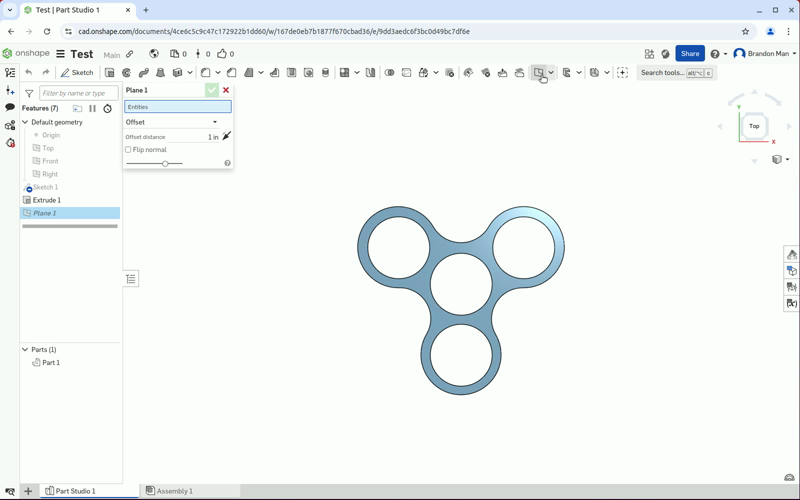
mouse_move(73, 150)
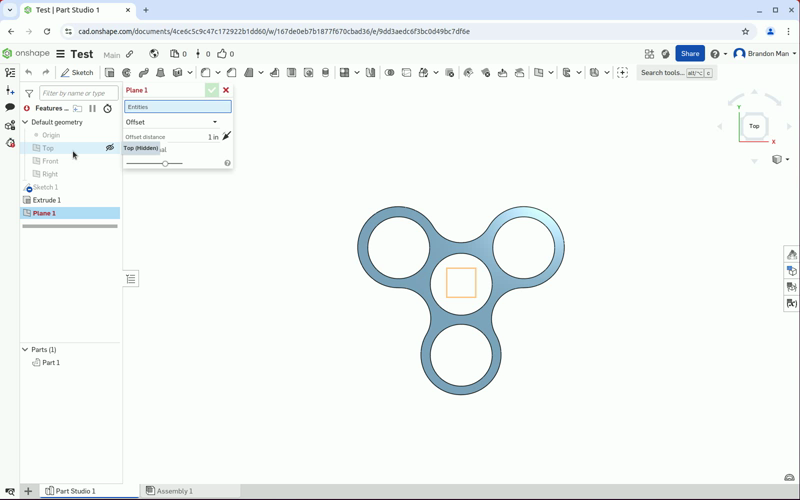
click(73, 150)
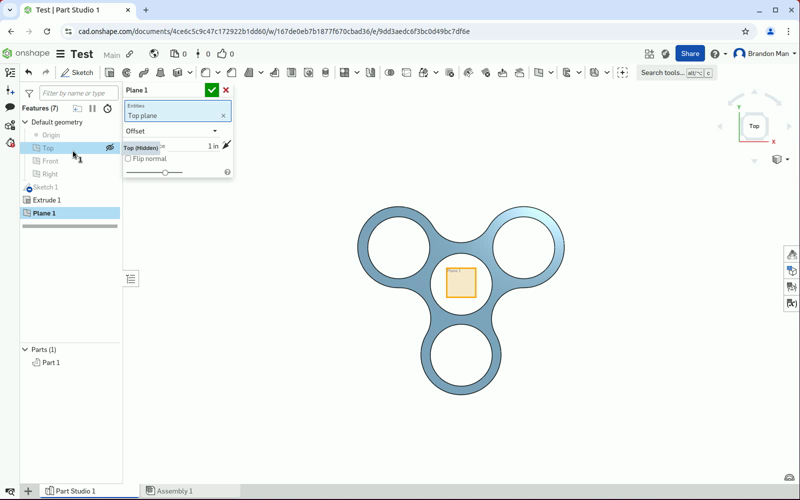
key(tab, 2)
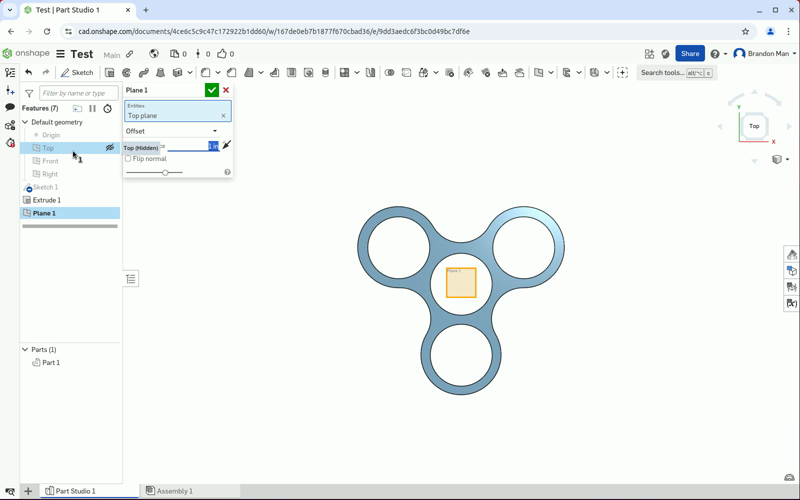
text(3.605)
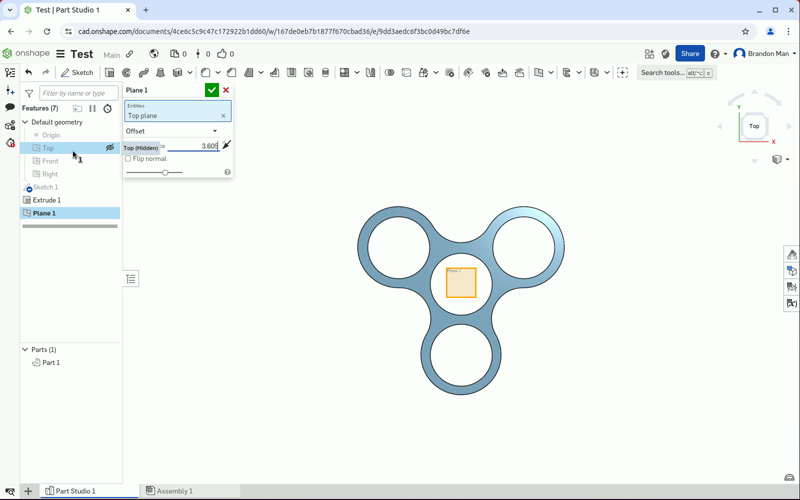
key(enter, 2)
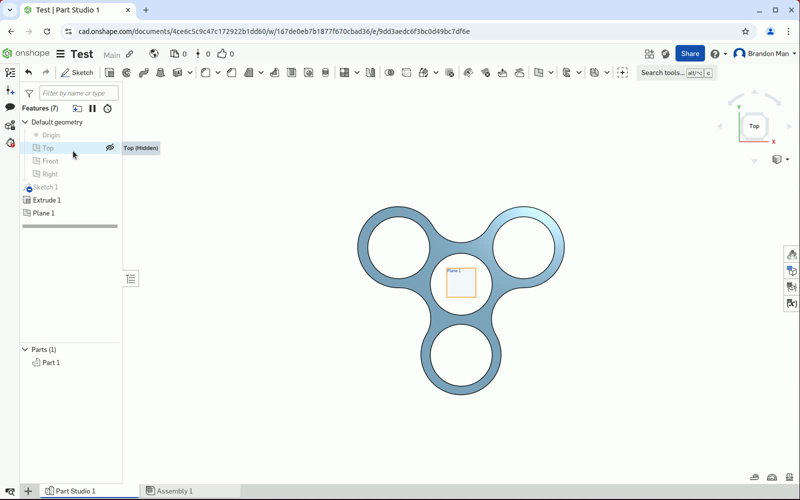
key(shift+s)
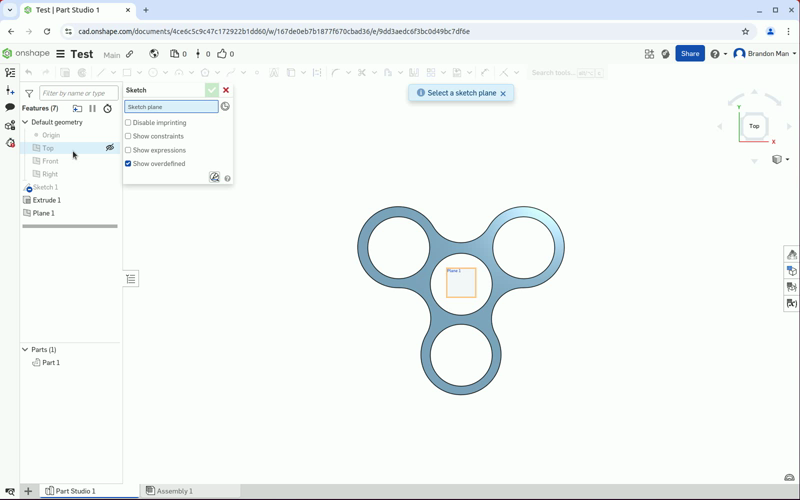
mouse_move(73, 215)
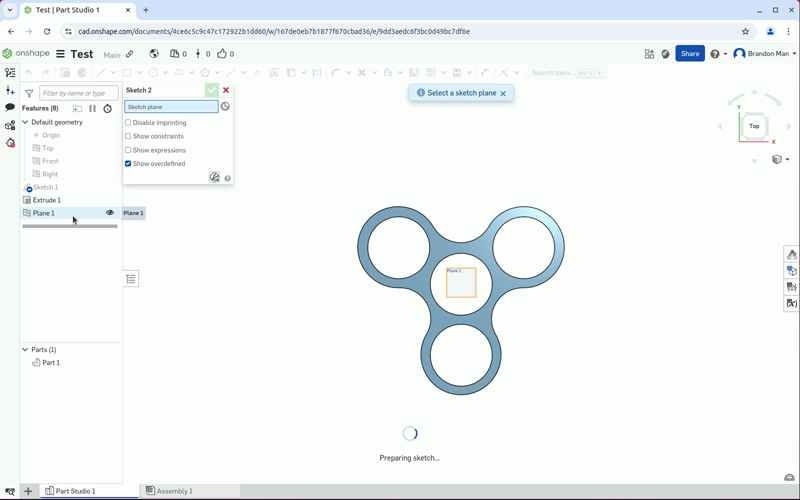
click(73, 215)
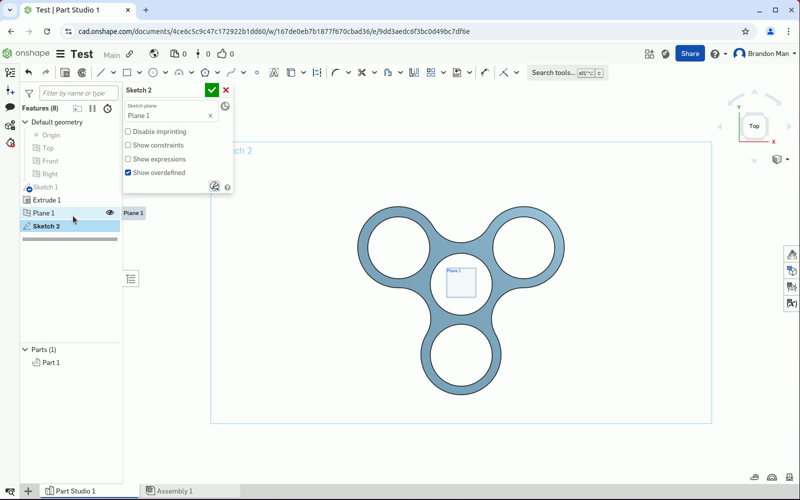
mouse_move(73, 352)
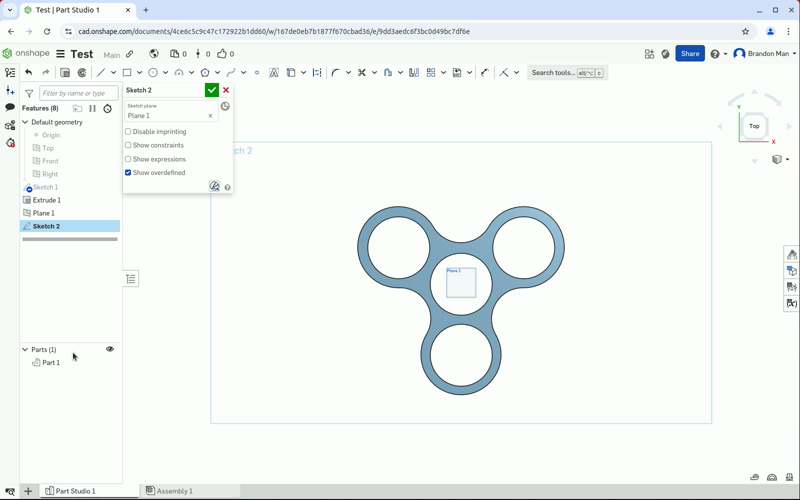
key(y)
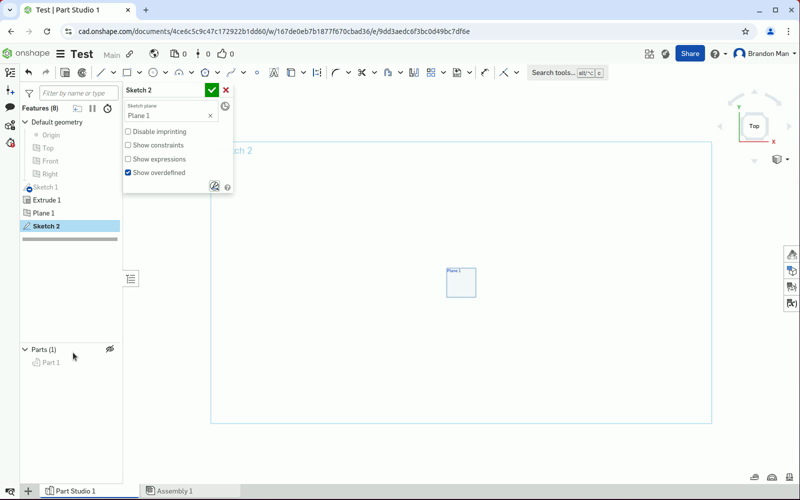
key(c)
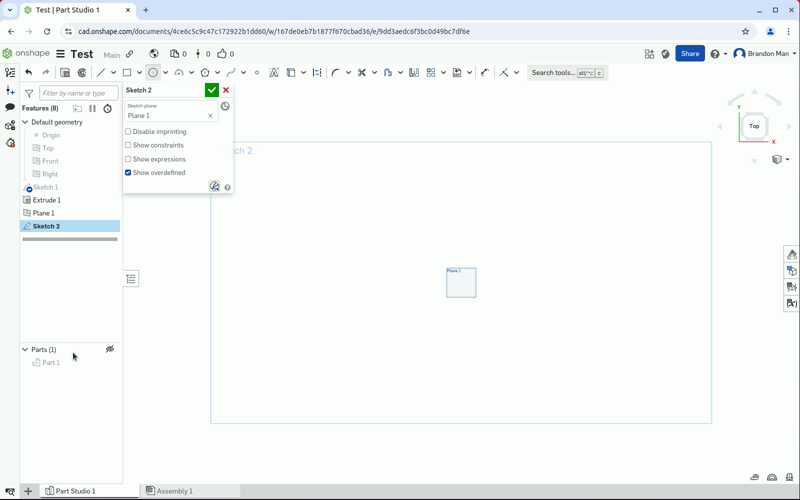
key_down(shift)
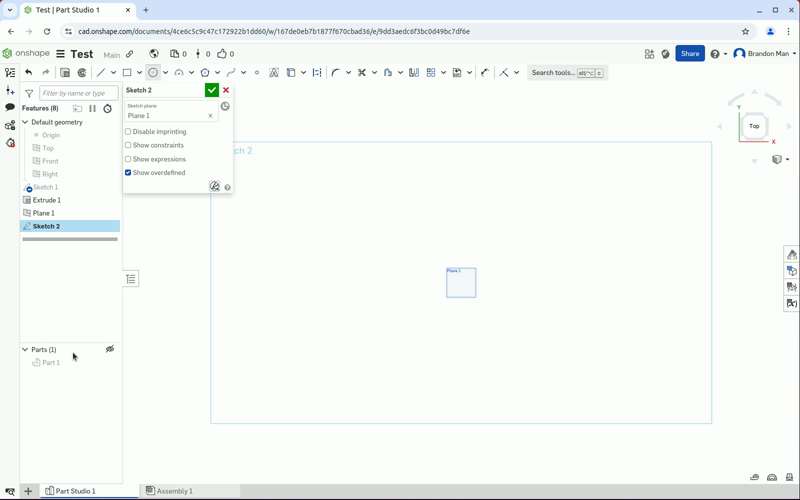
mouse_move(399, 246)
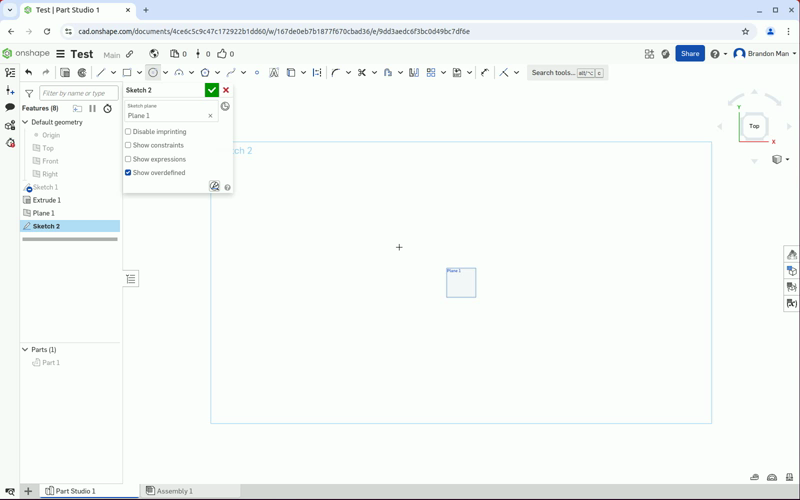
click(399, 246)
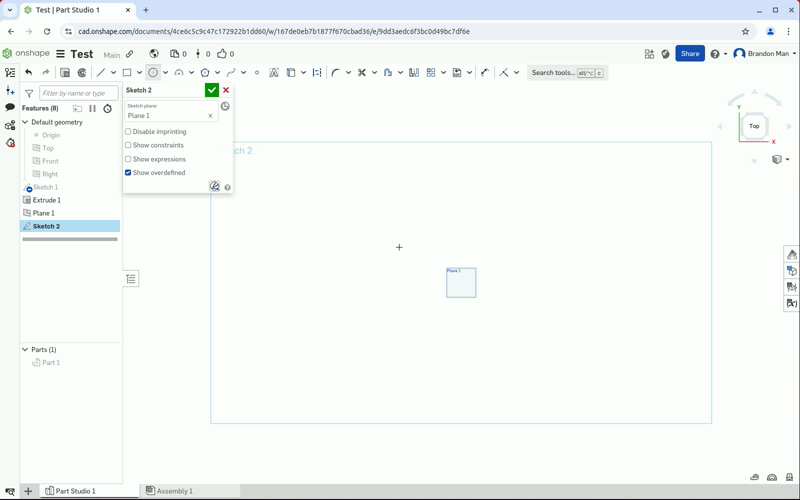
key_up(shift)
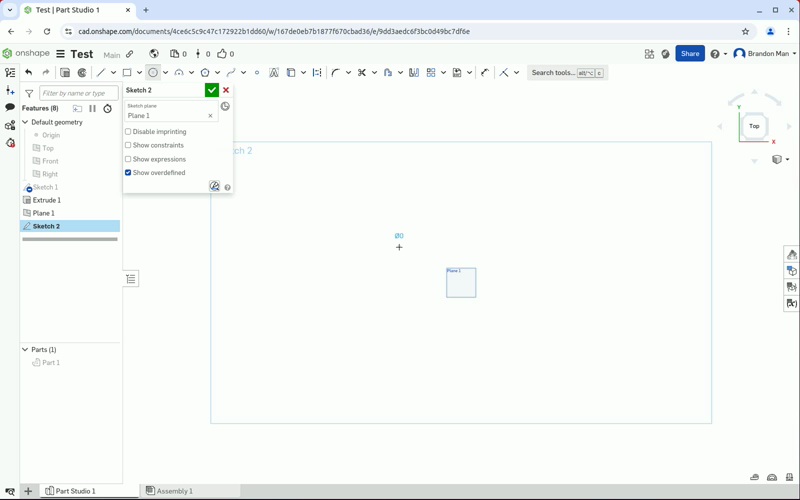
mouse_move(434, 246)
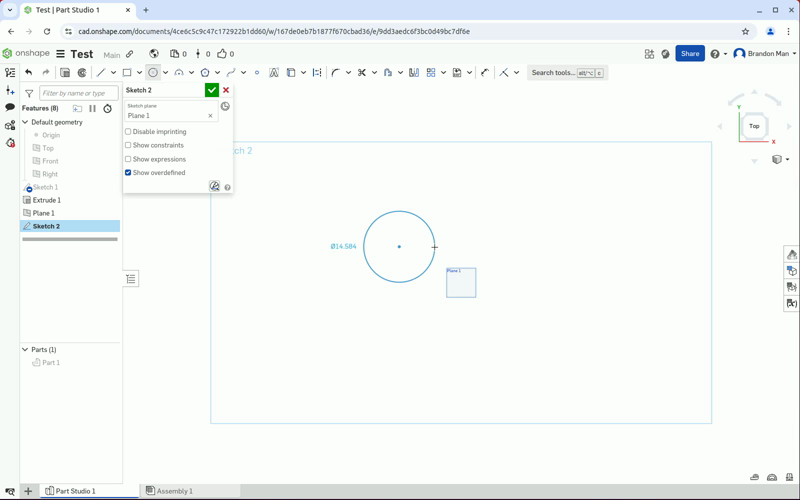
click(434, 246)
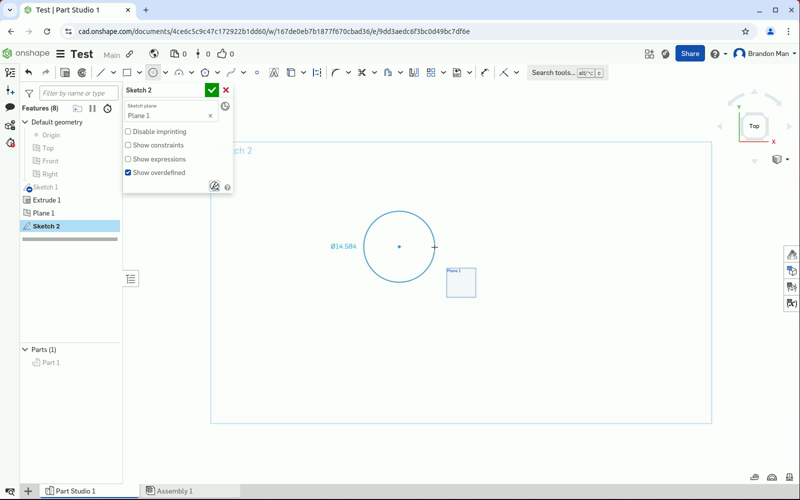
key(esc)
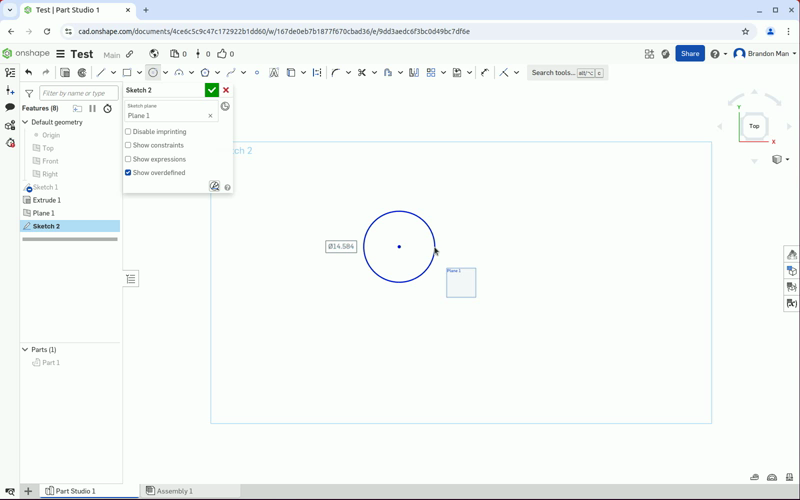
key(c)
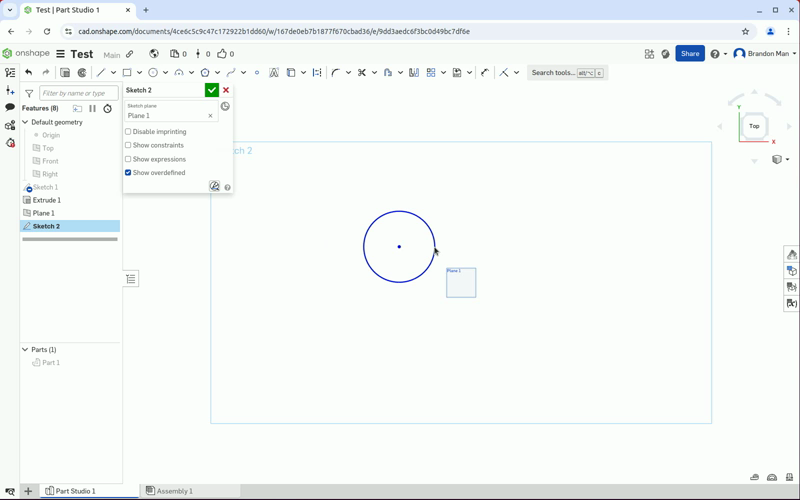
key_down(shift)
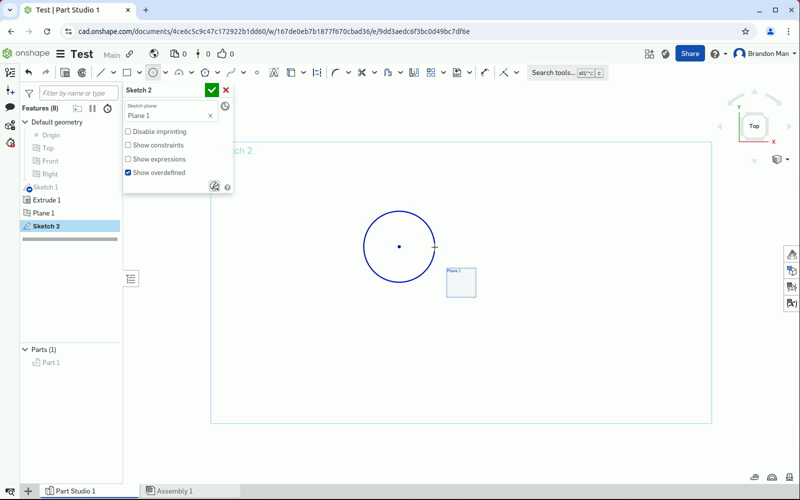
mouse_move(399, 246)
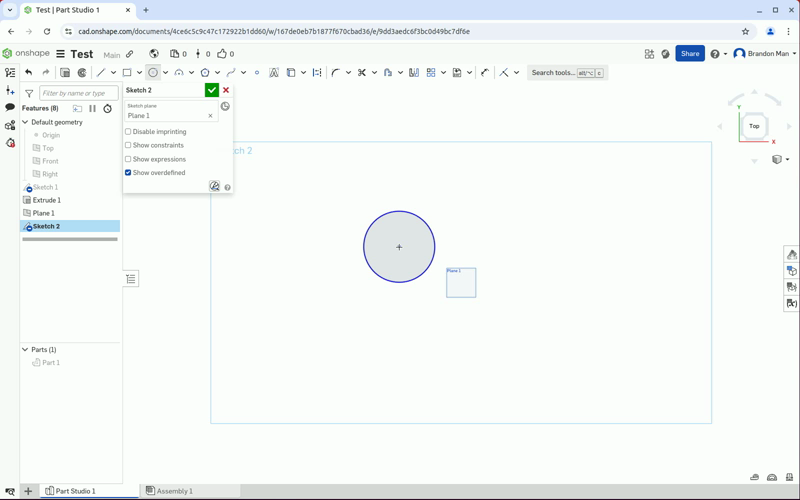
click(399, 246)
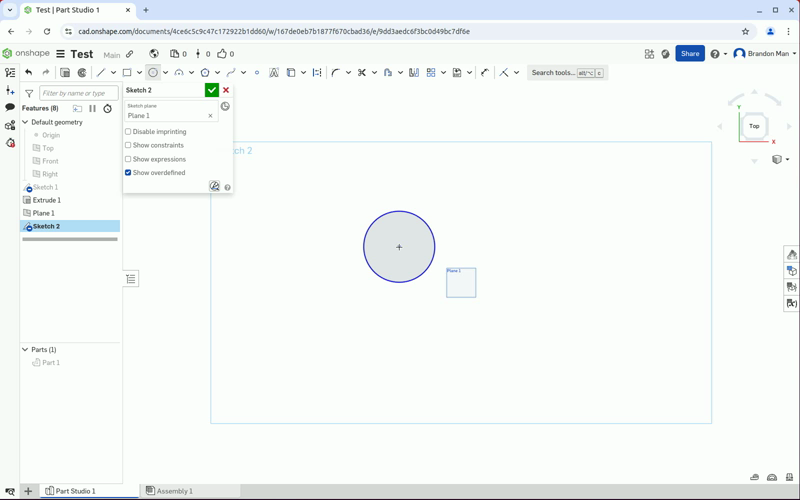
key_up(shift)
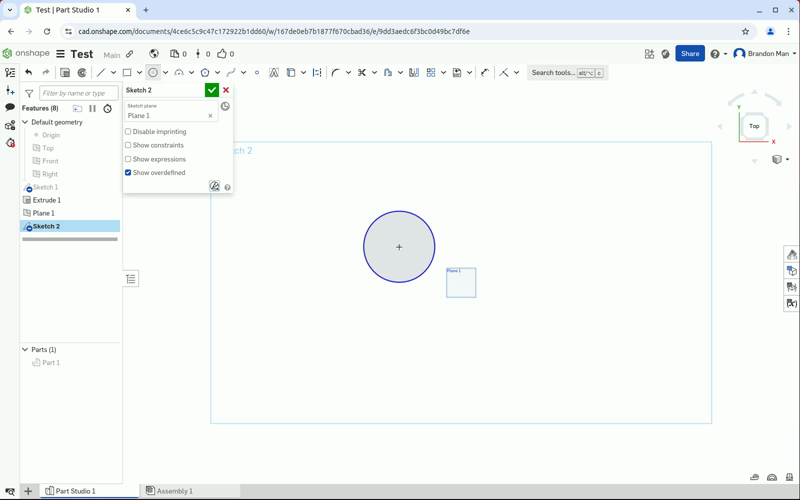
mouse_move(431, 246)
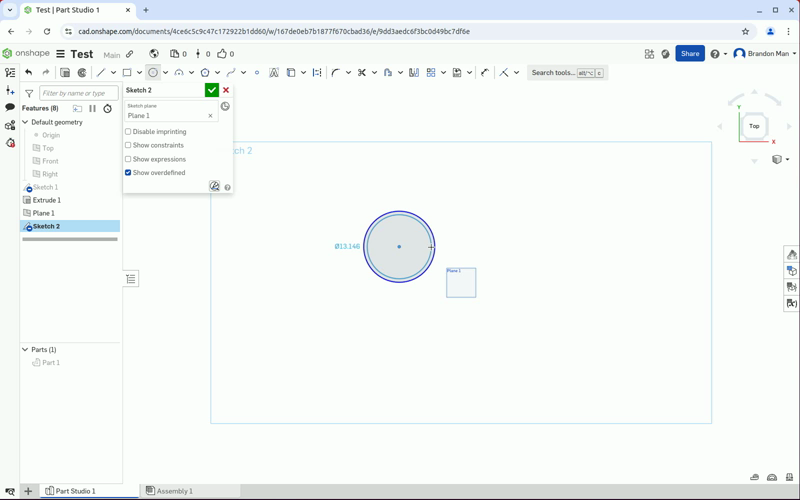
scroll(6)
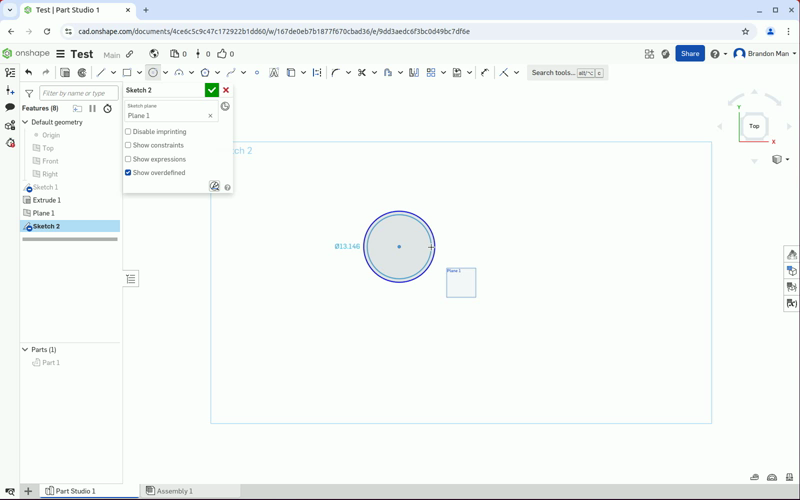
scroll(6)
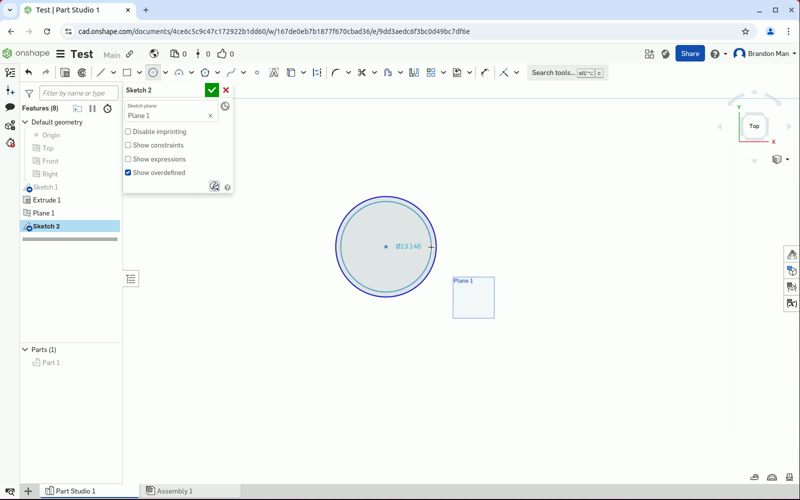
scroll(6)
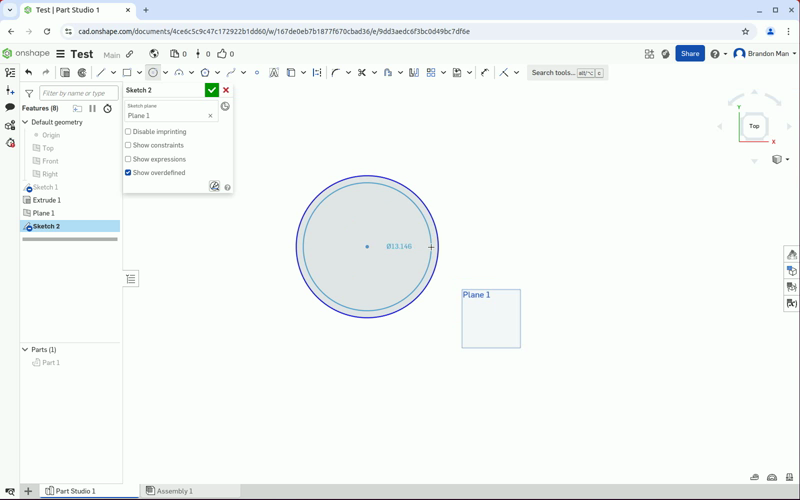
scroll(6)
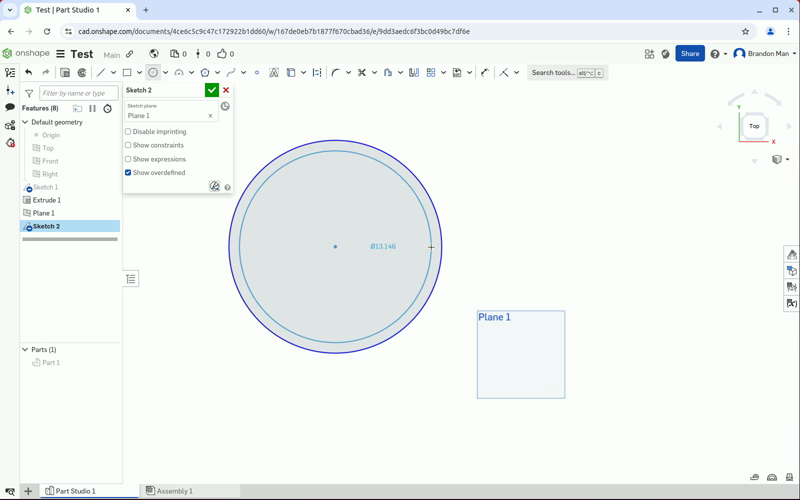
scroll(6)
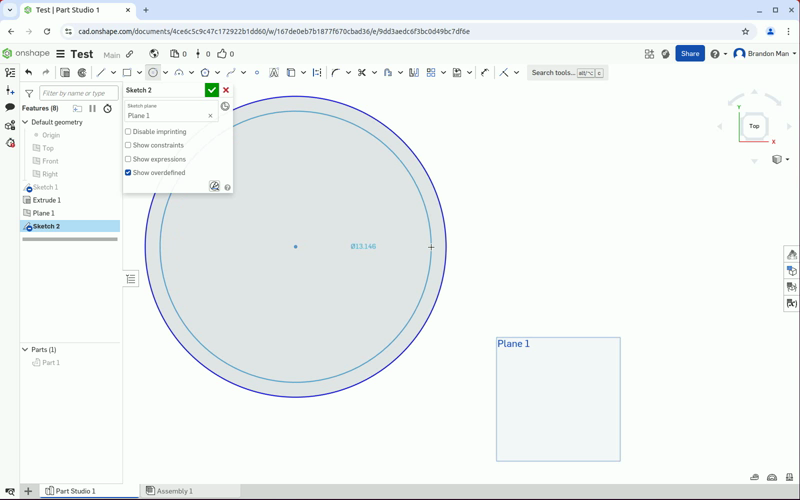
scroll(6)
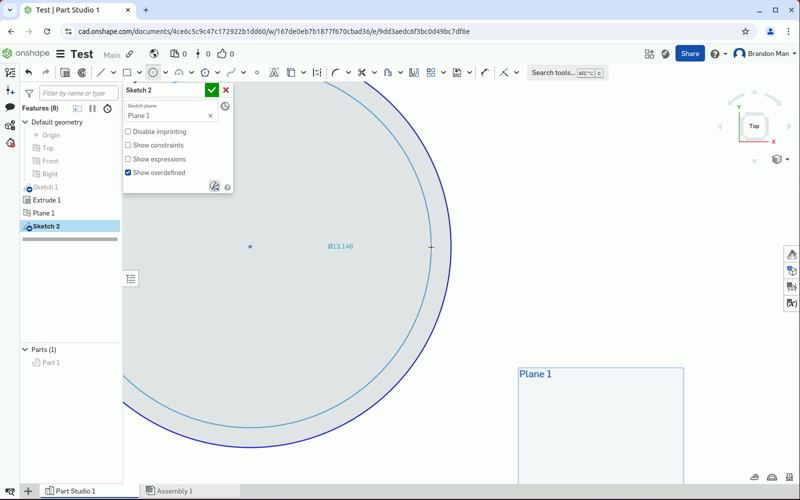
scroll(6)
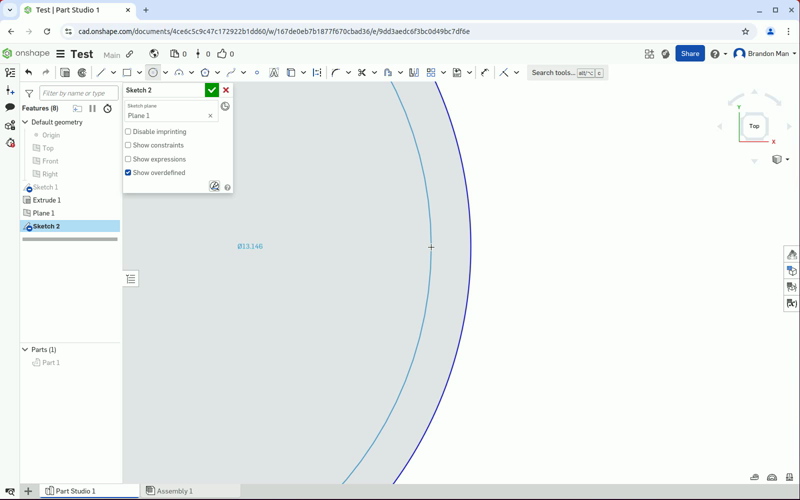
click(431, 246)
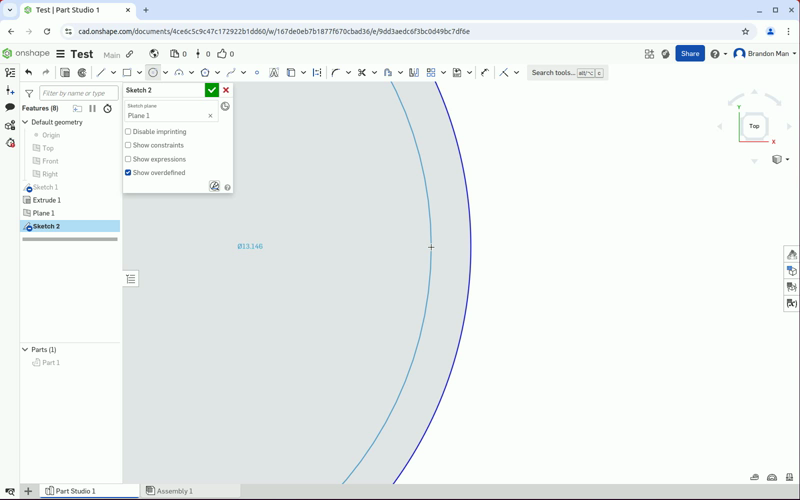
scroll(-6)
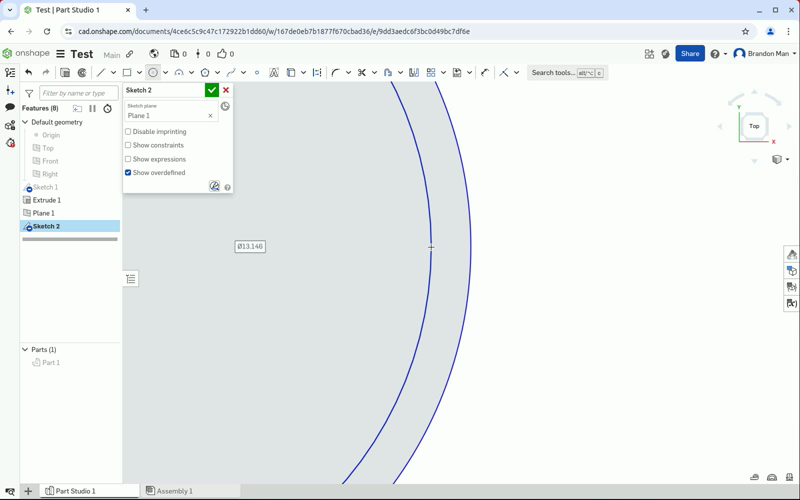
scroll(-6)
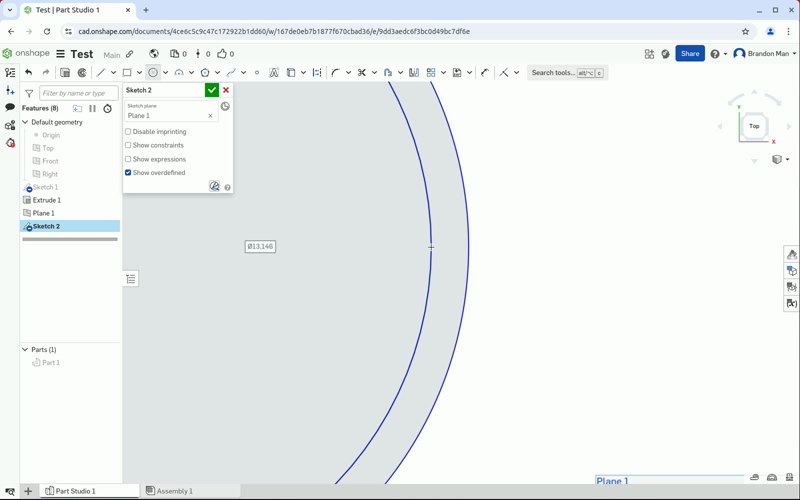
scroll(-6)
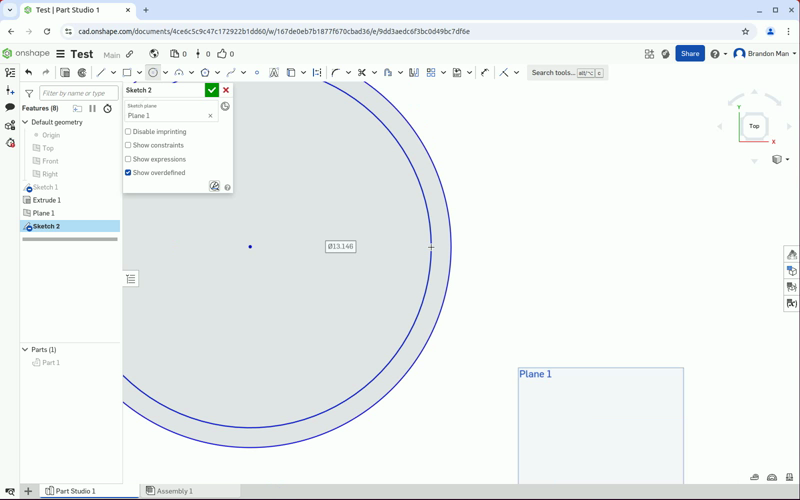
scroll(-6)
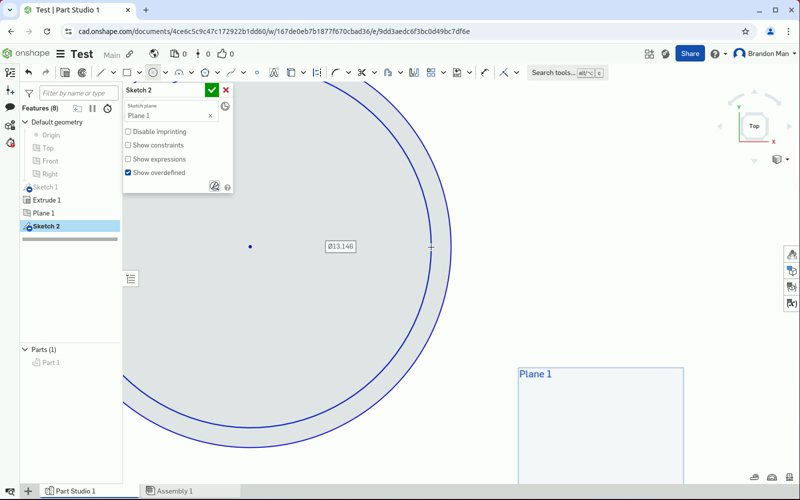
scroll(-6)
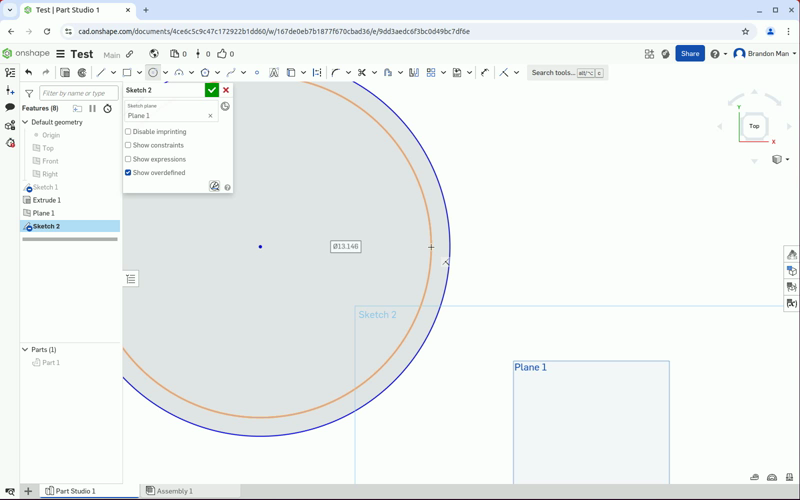
scroll(-6)
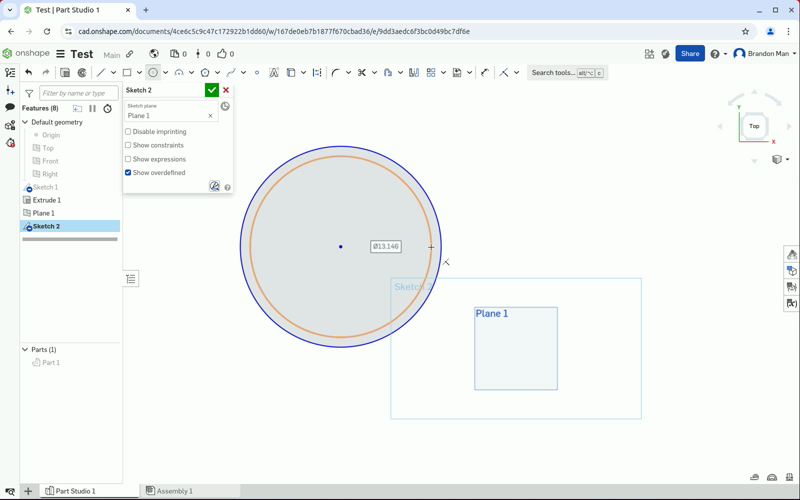
scroll(-6)
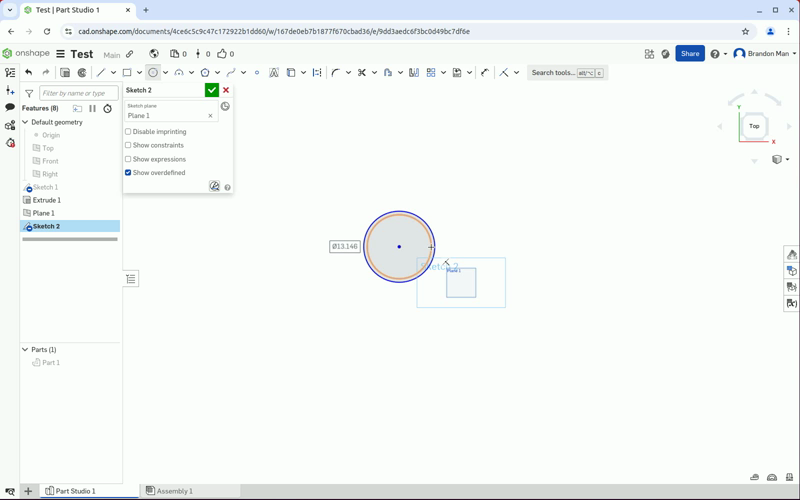
key(esc)
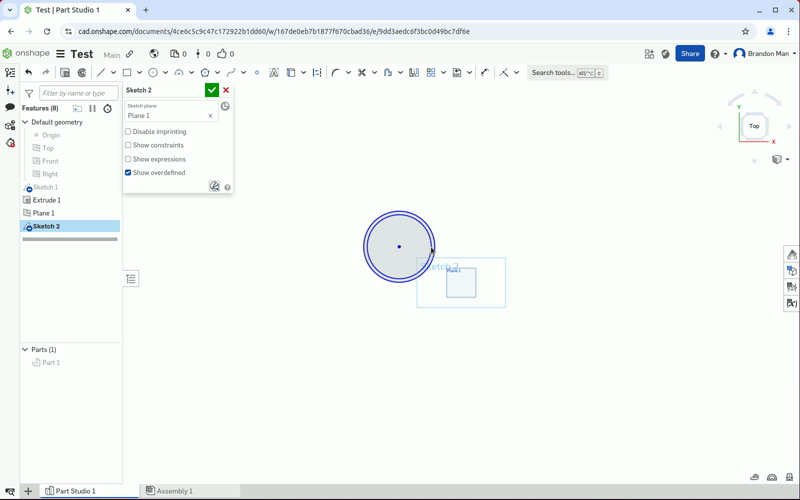
mouse_move(405, 279)
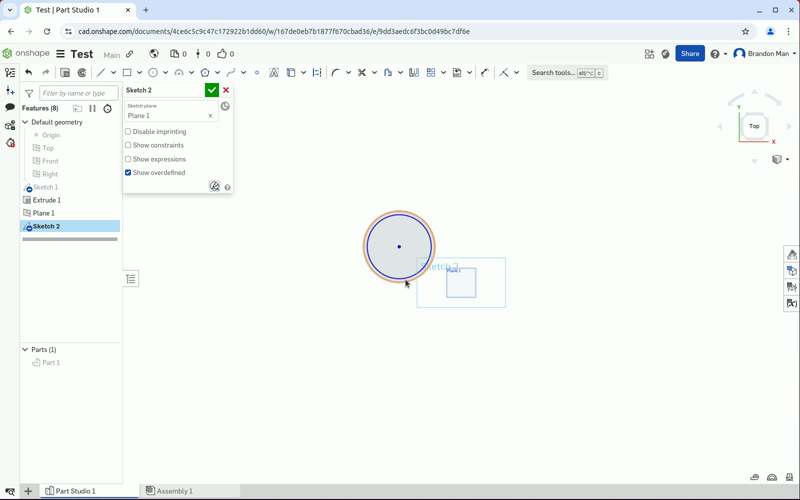
scroll(6)
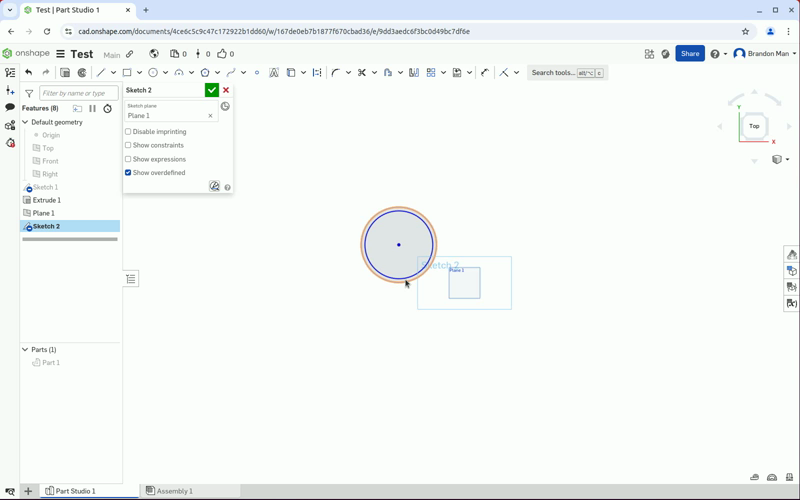
scroll(6)
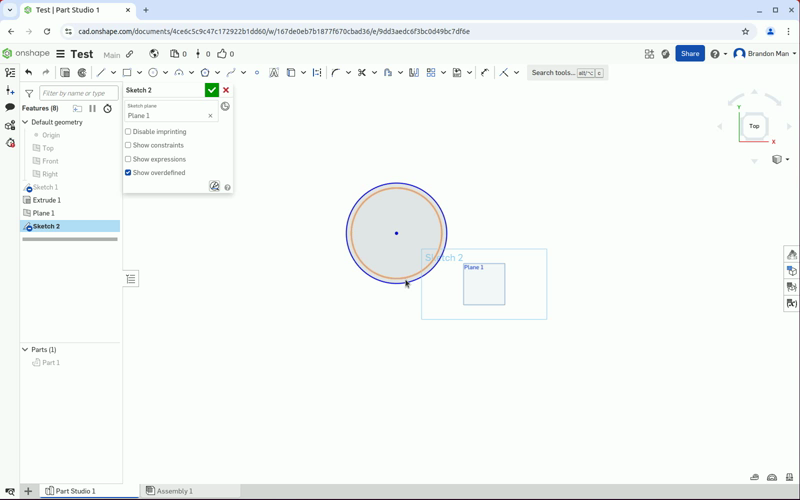
scroll(6)
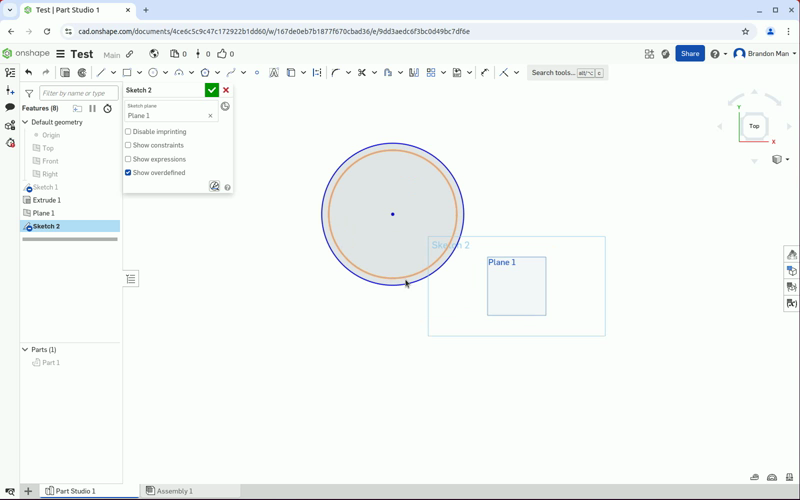
scroll(6)
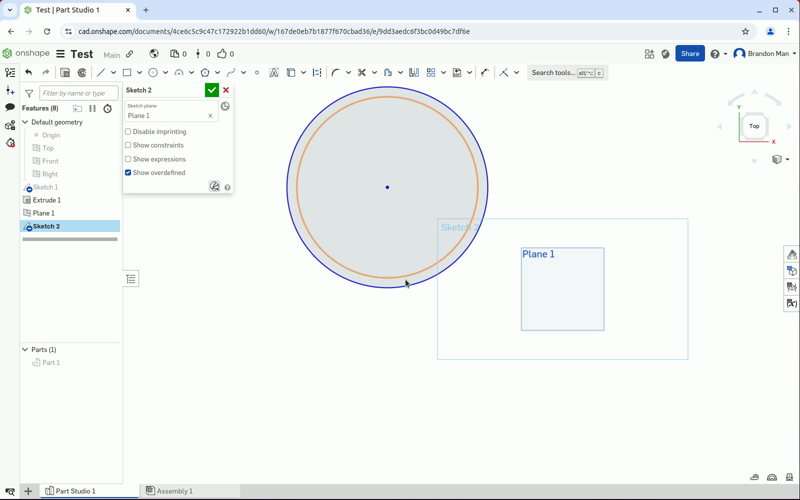
scroll(6)
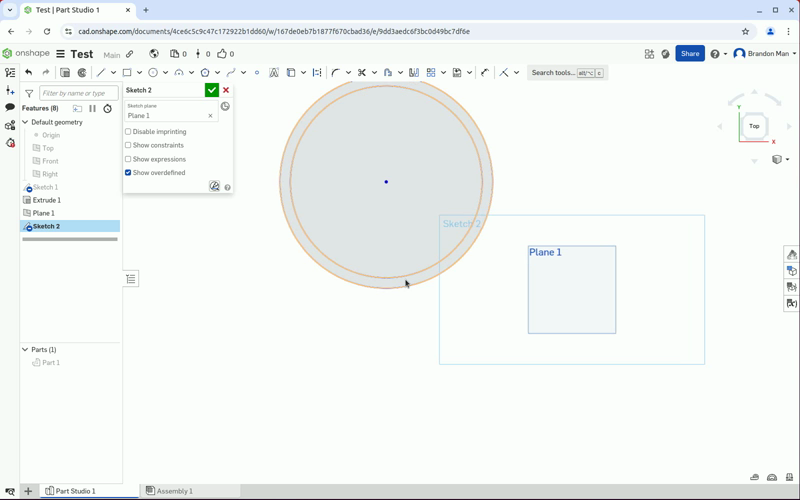
scroll(6)
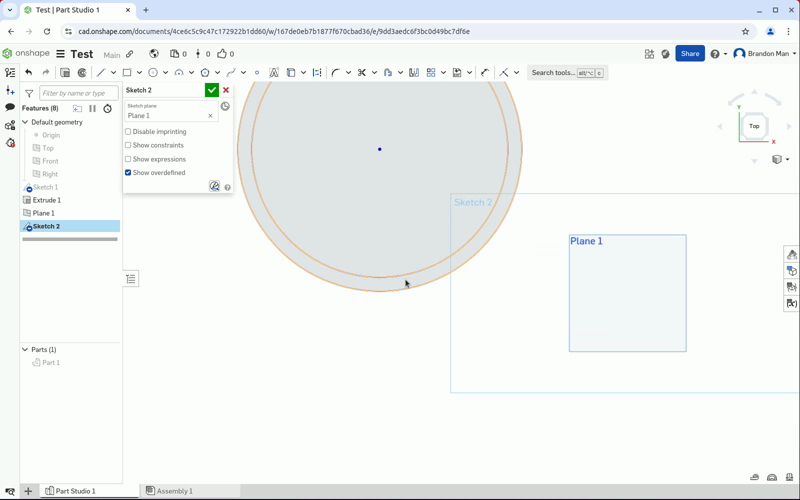
scroll(6)
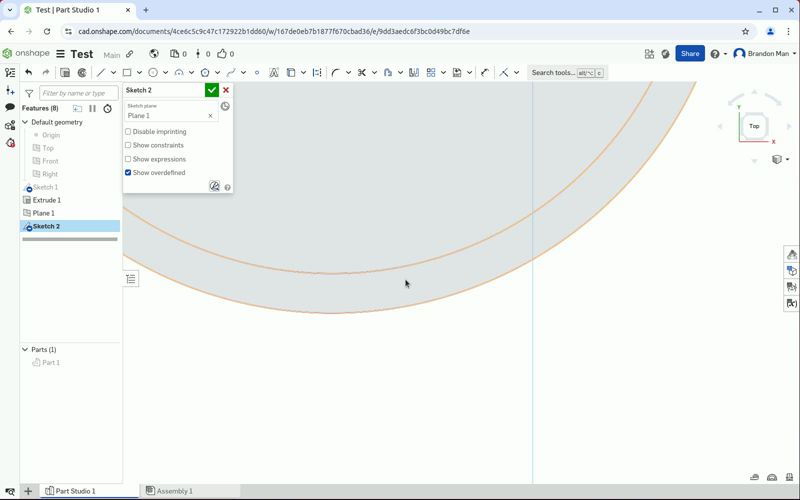
click(405, 279)
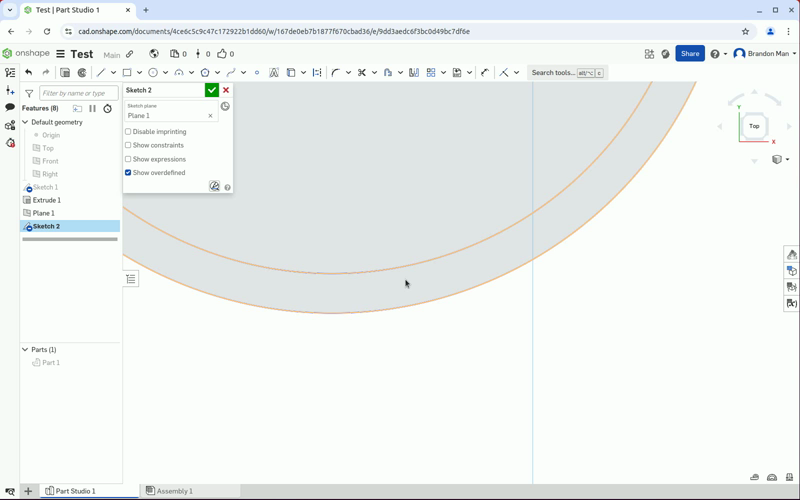
scroll(-6)
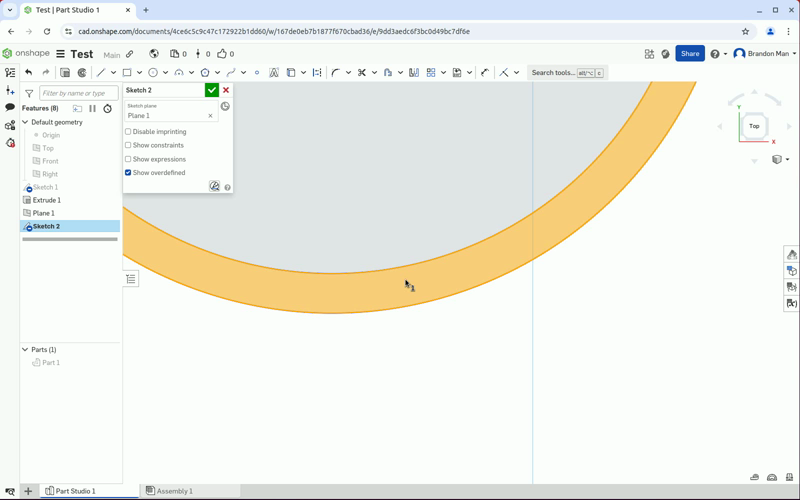
scroll(-6)
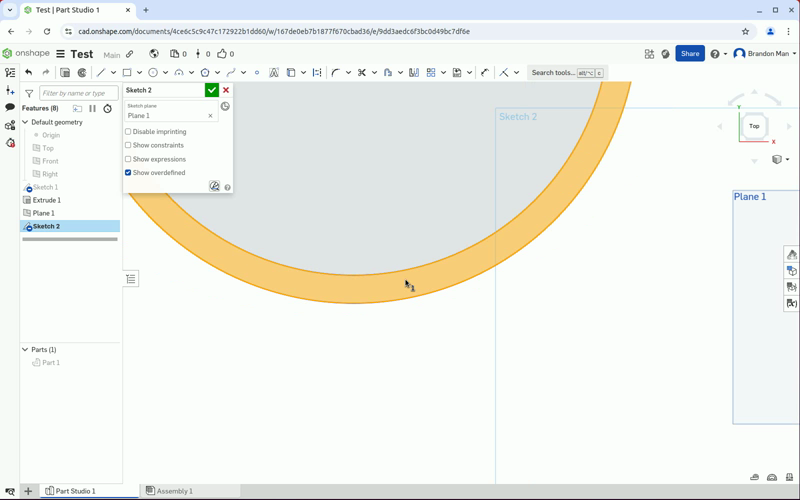
scroll(-6)
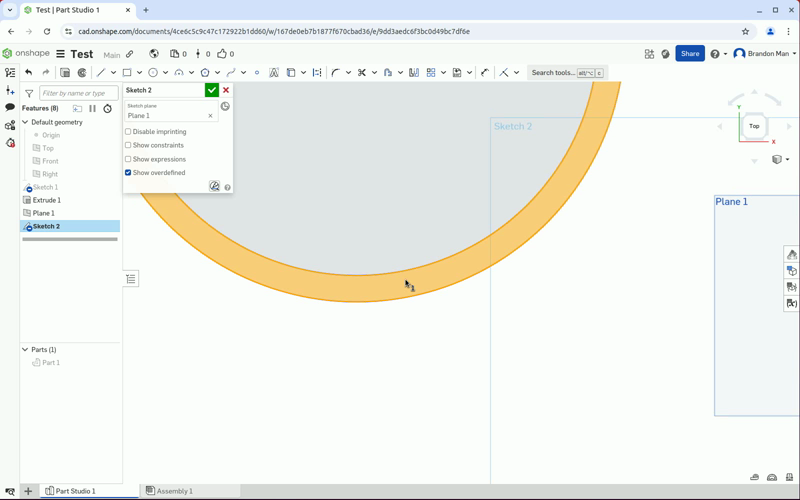
scroll(-6)
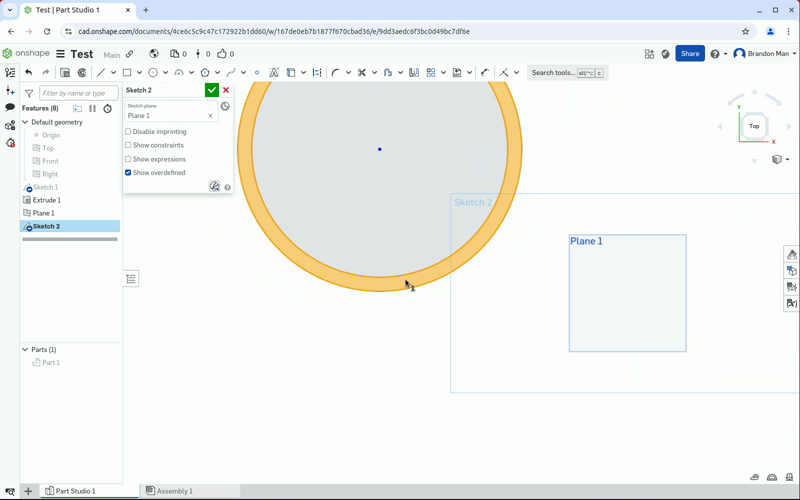
scroll(-6)
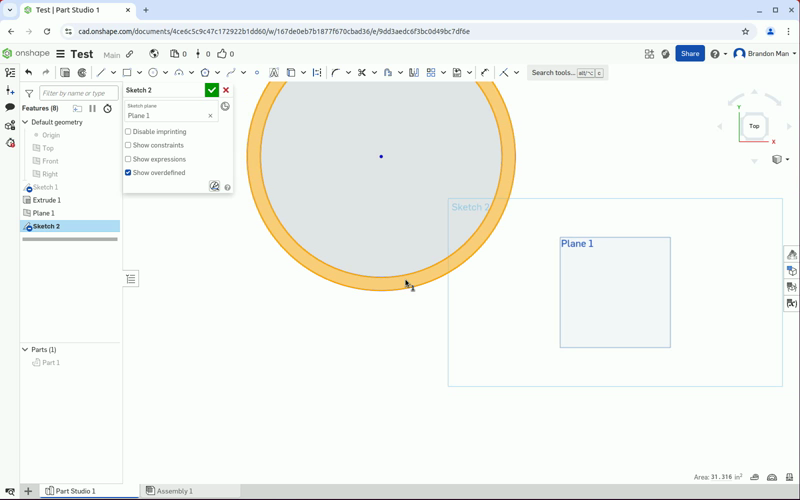
scroll(-6)
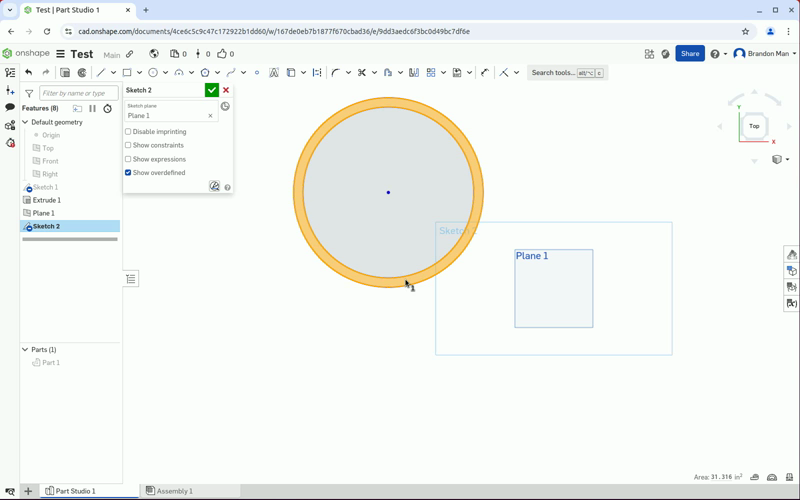
scroll(-6)
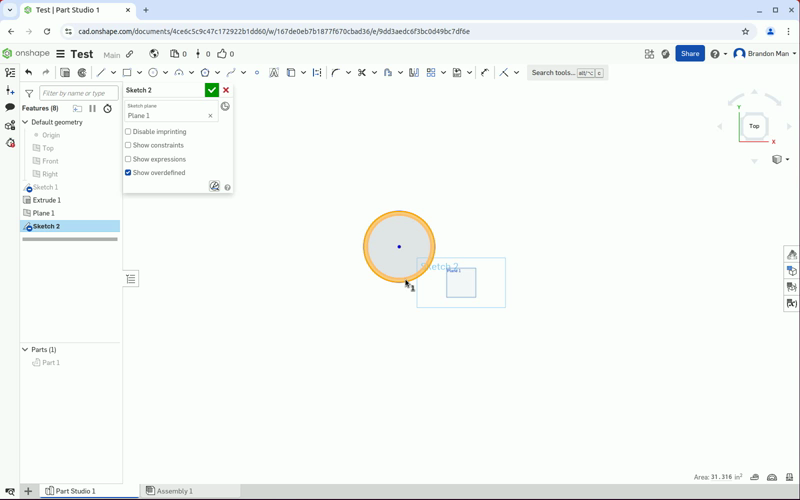
mouse_move(73, 352)
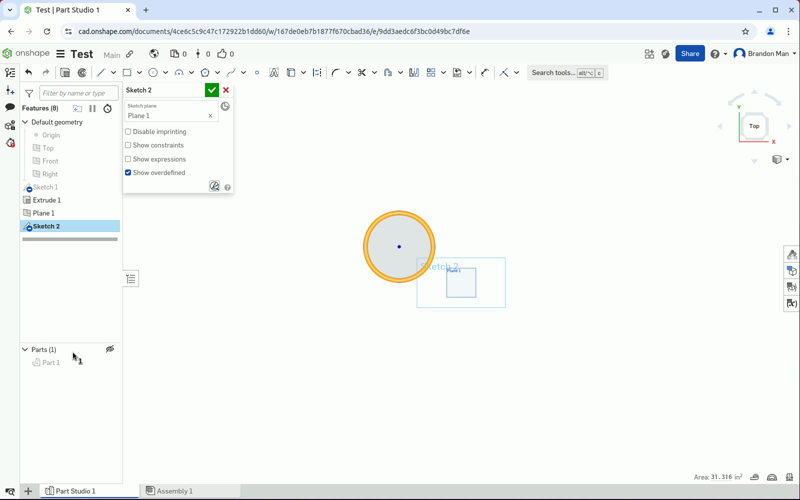
key(shift+y)
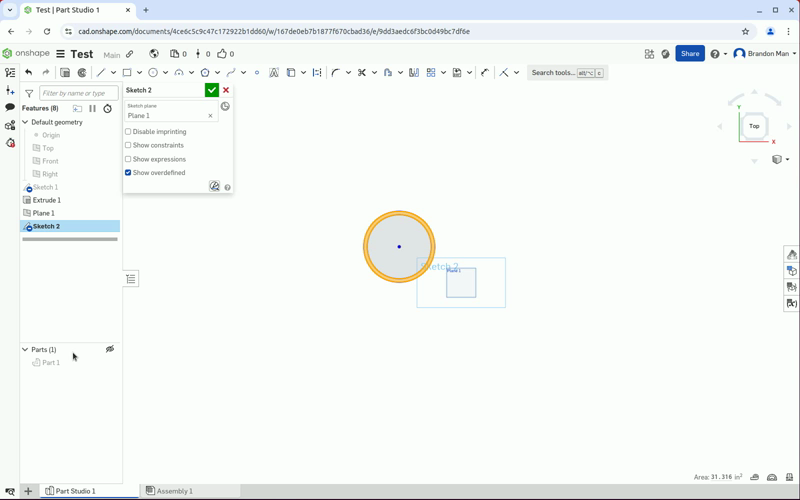
key(shift+e)
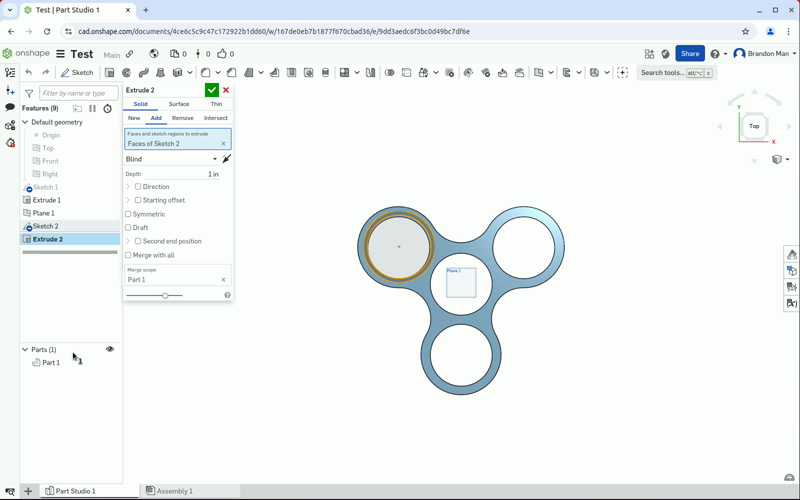
mouse_move(143, 106)
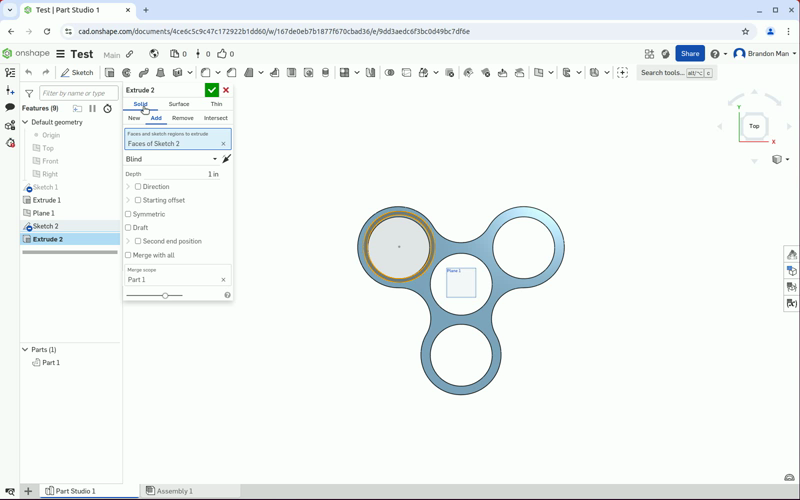
click(143, 106)
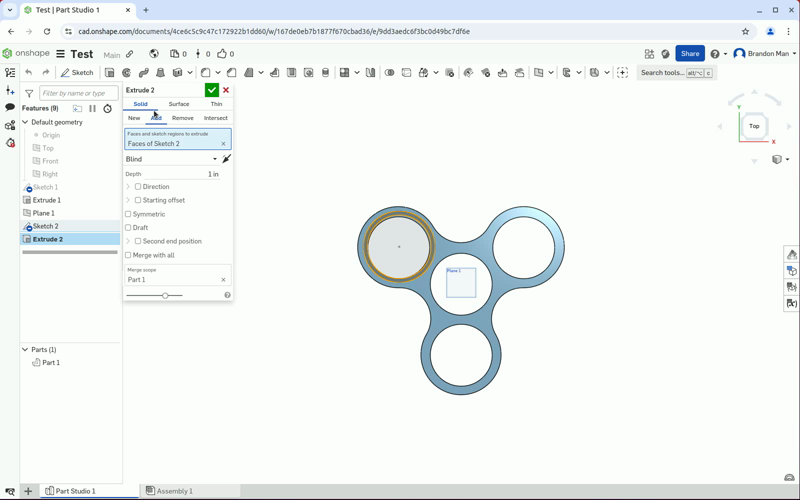
mouse_move(186, 120)
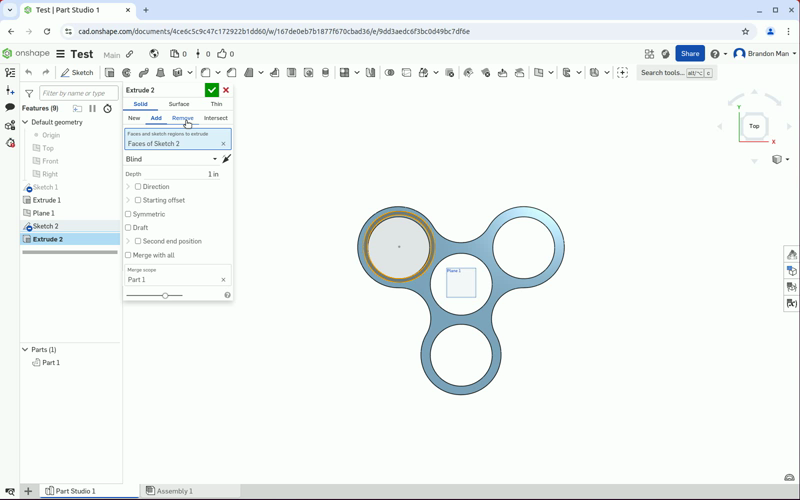
click(186, 120)
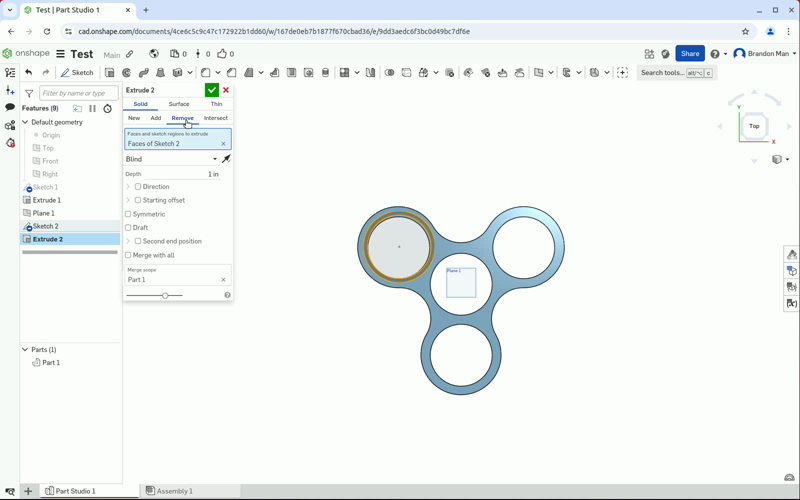
key(tab, 4)
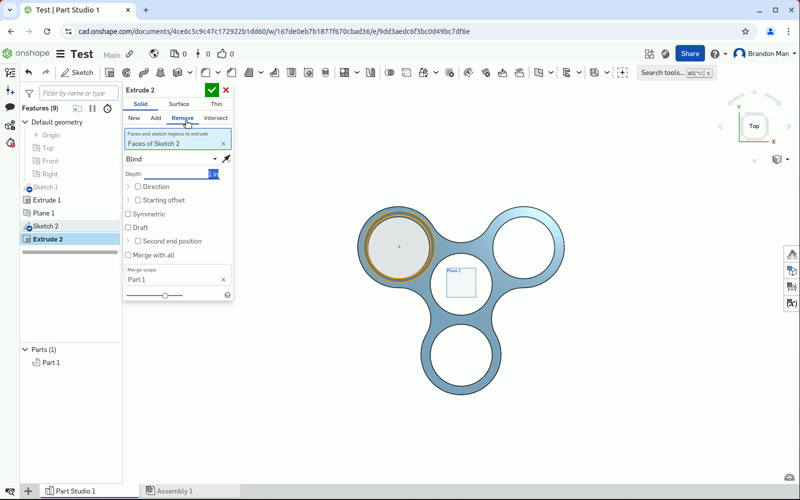
text(0.722)
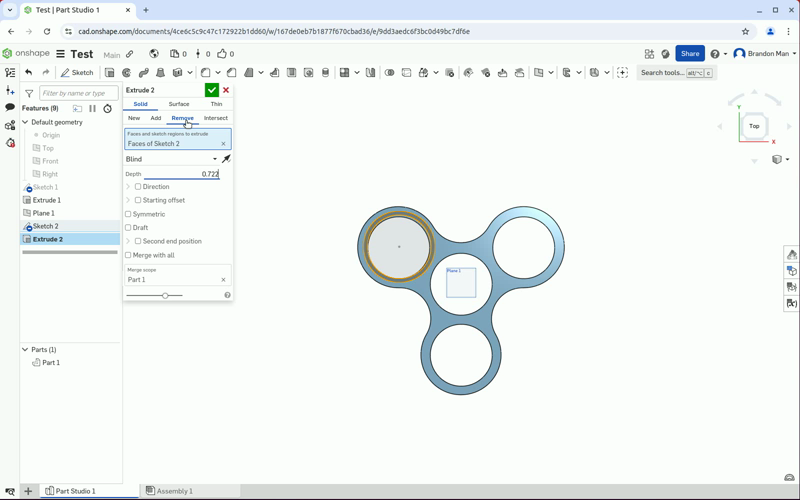
key(tab, 6)
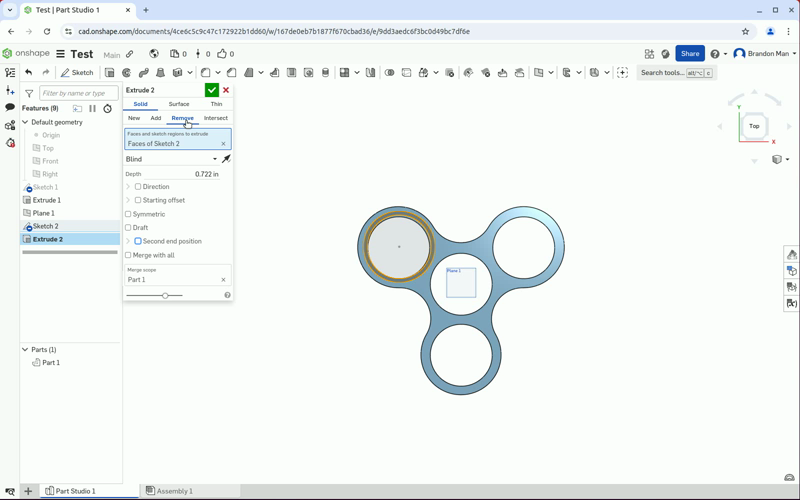
key(space)
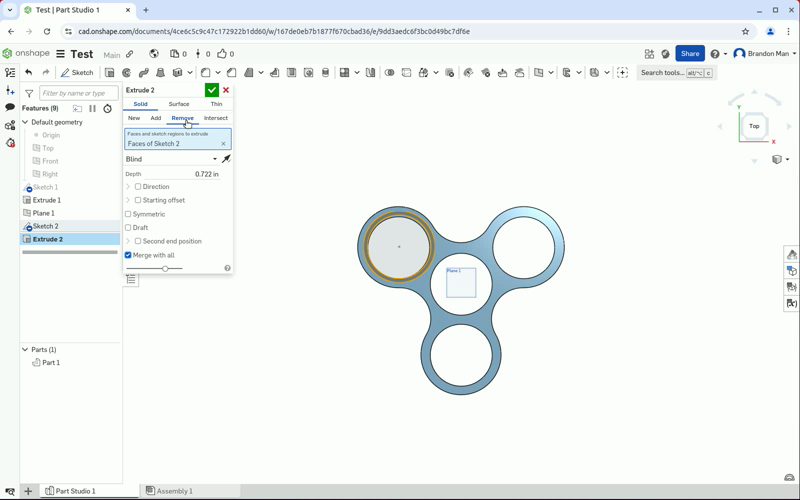
key(enter)
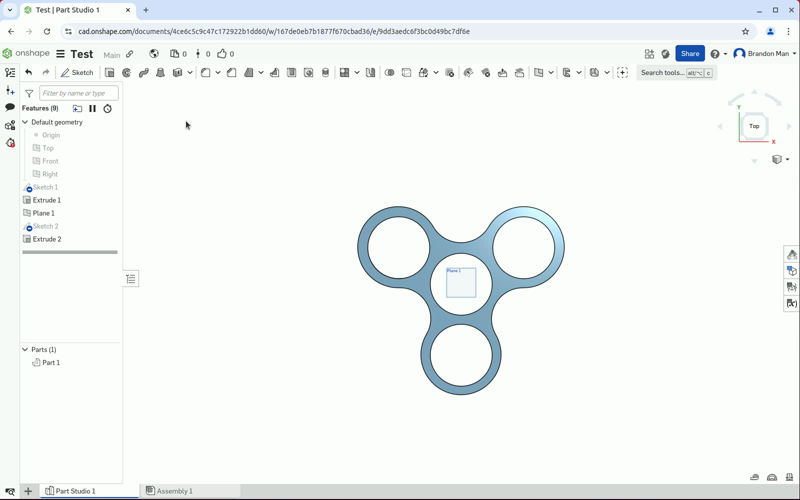
key(shift+h)
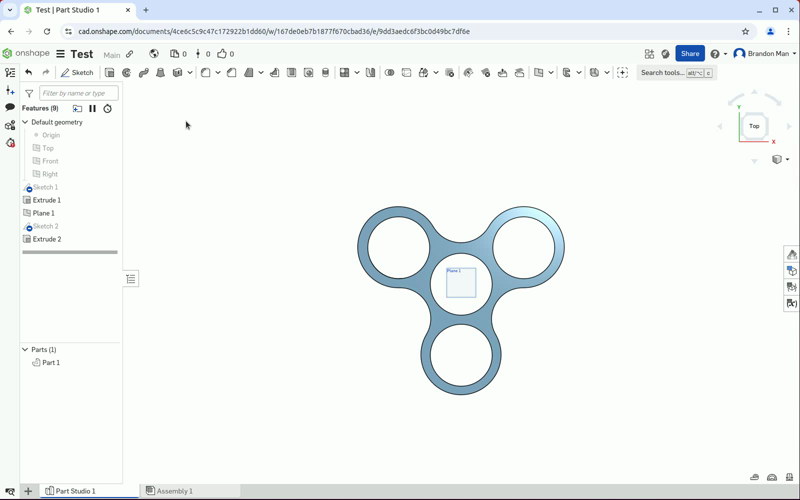
key(shift+h)
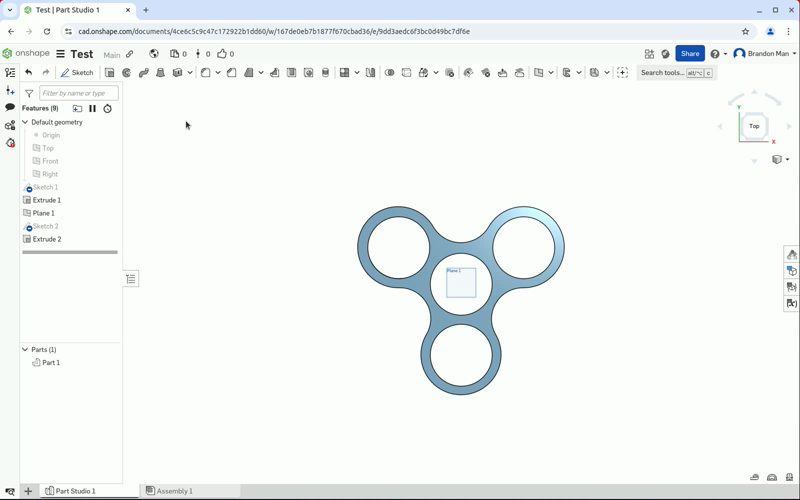
mouse_move(73, 189)
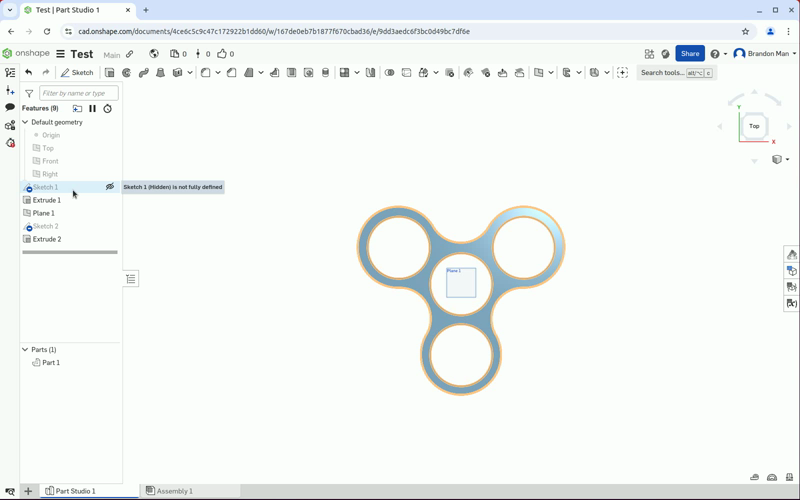
click(73, 189)
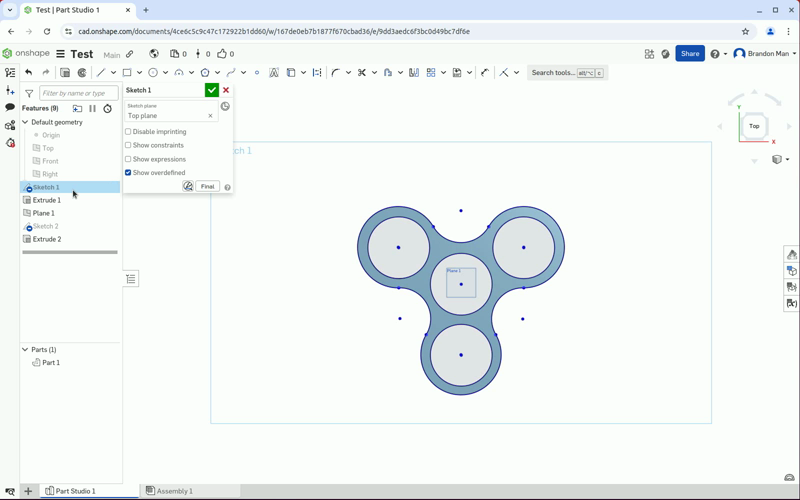
mouse_move(229, 92)
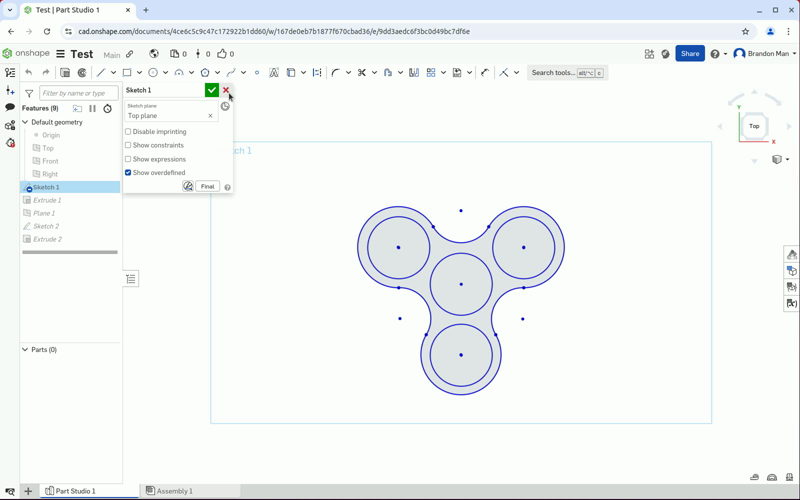
click(229, 92)
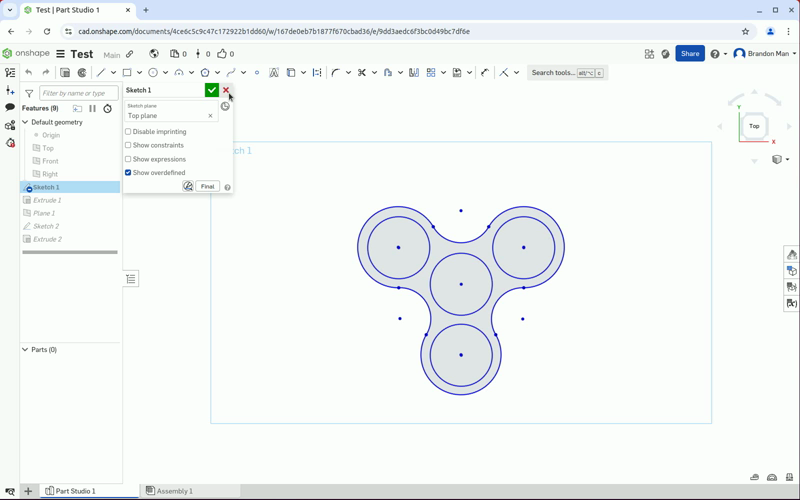
key(shift+s)
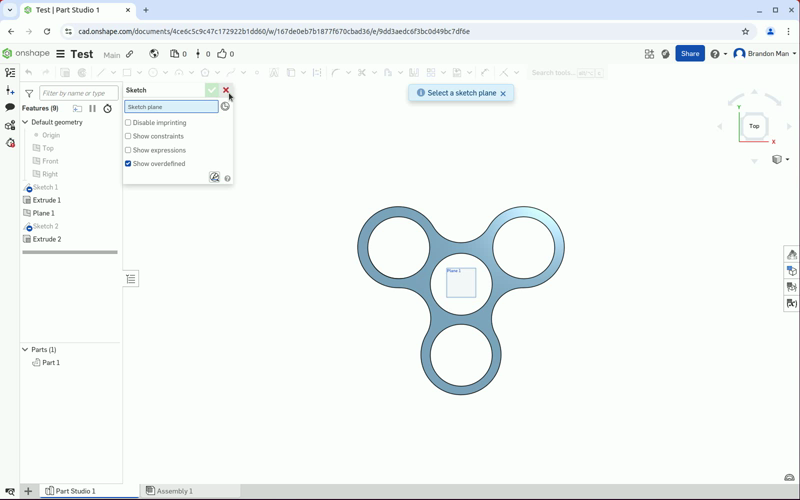
mouse_move(73, 215)
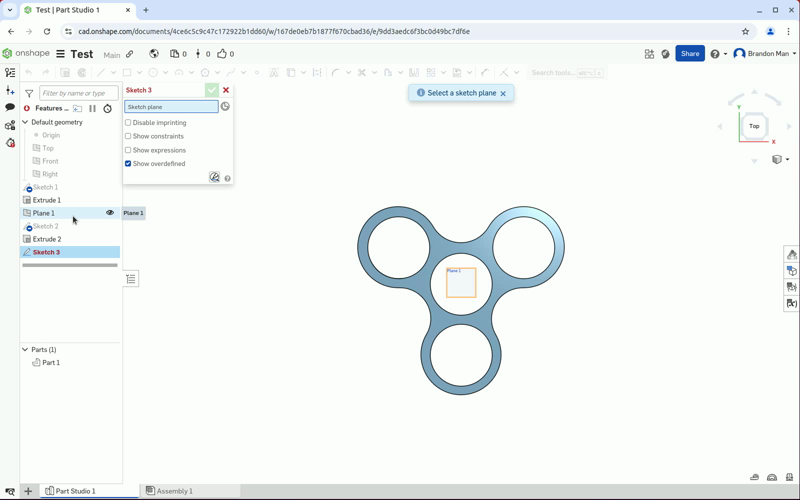
click(73, 215)
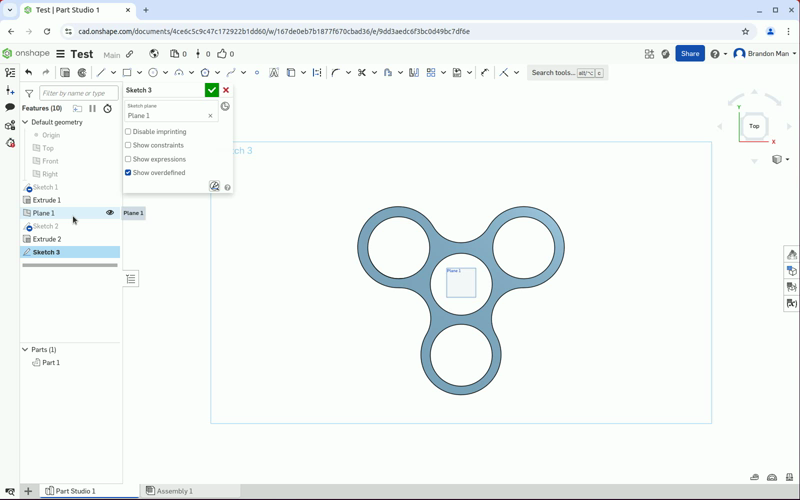
mouse_move(73, 352)
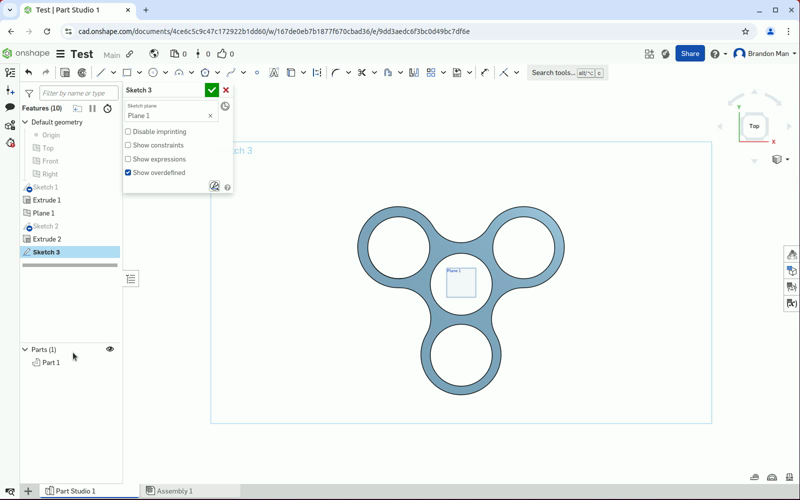
key(y)
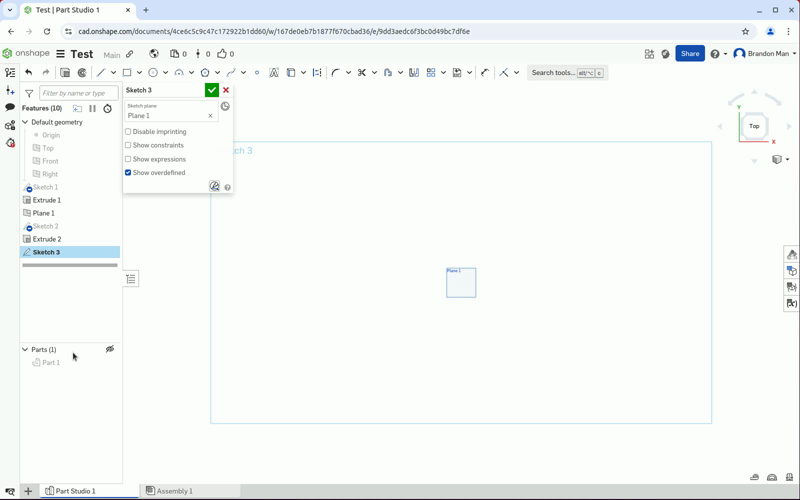
key(c)
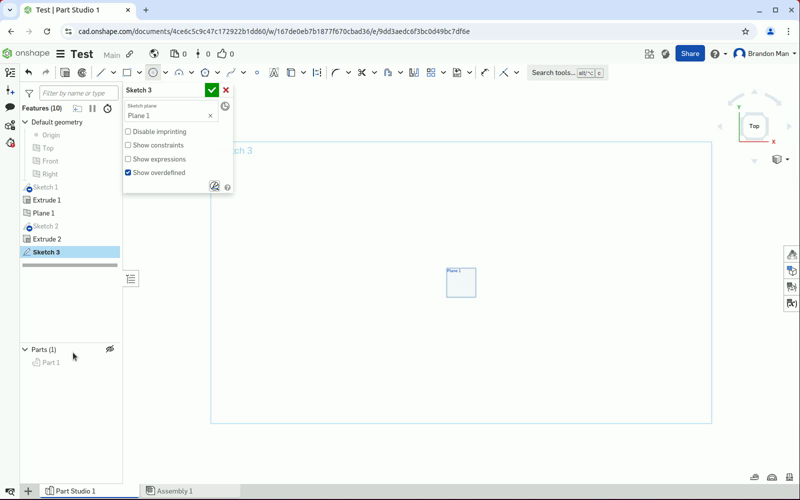
key_down(shift)
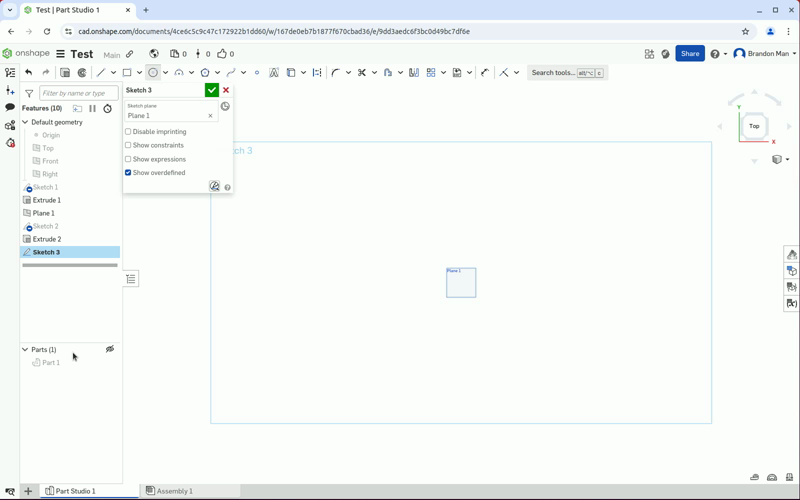
mouse_move(524, 246)
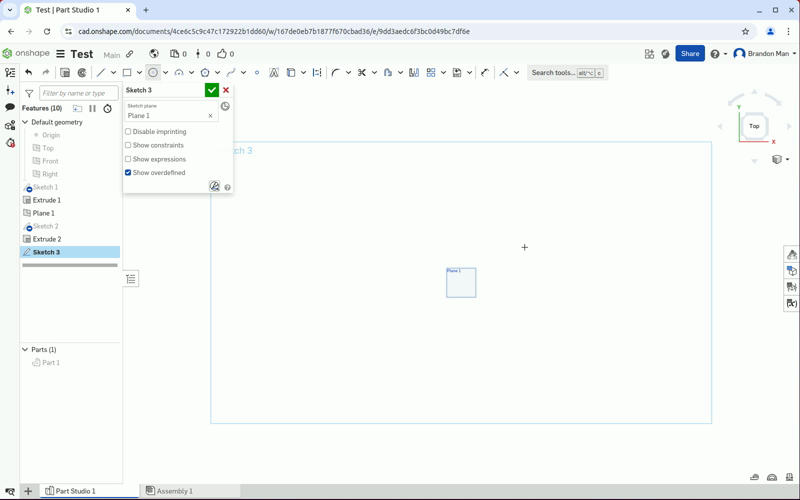
click(524, 246)
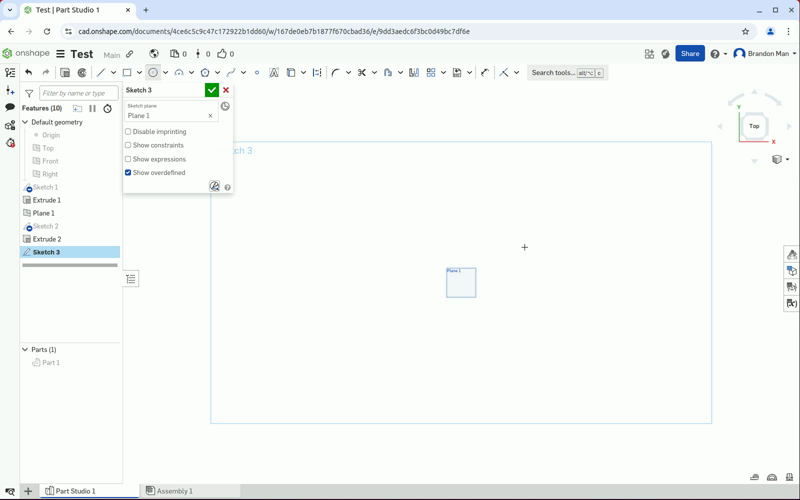
key_up(shift)
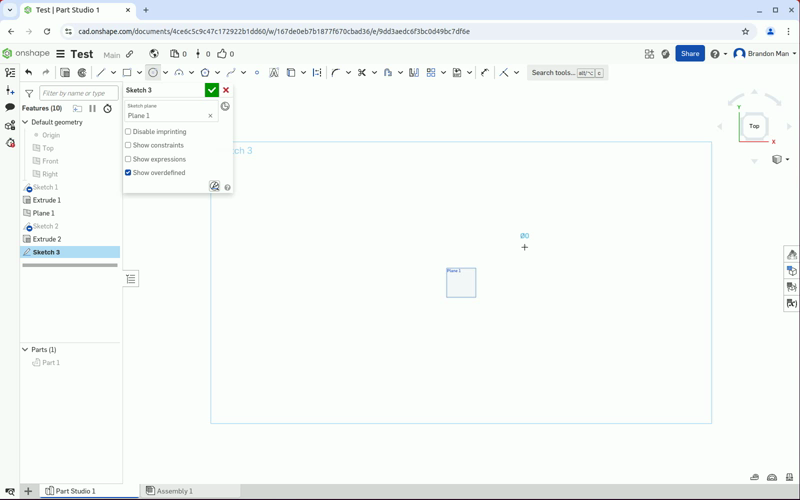
mouse_move(560, 246)
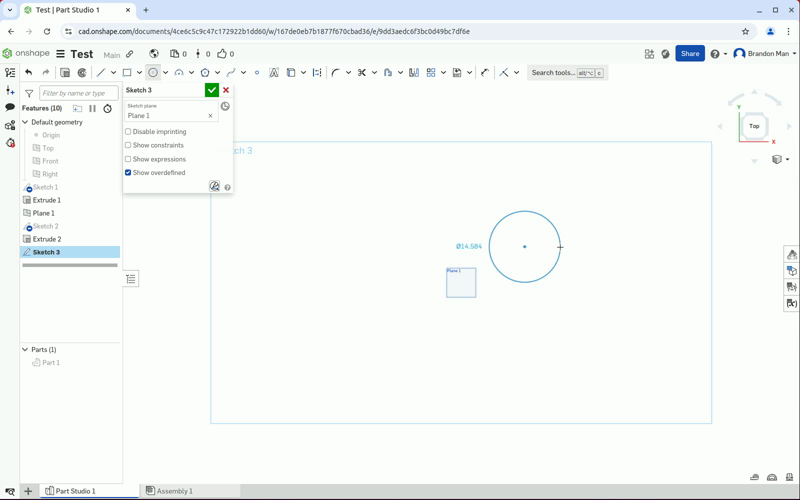
click(560, 246)
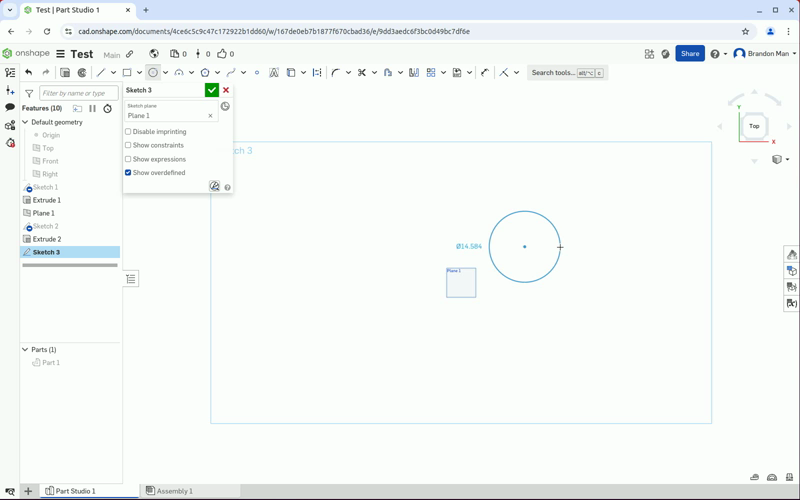
key(esc)
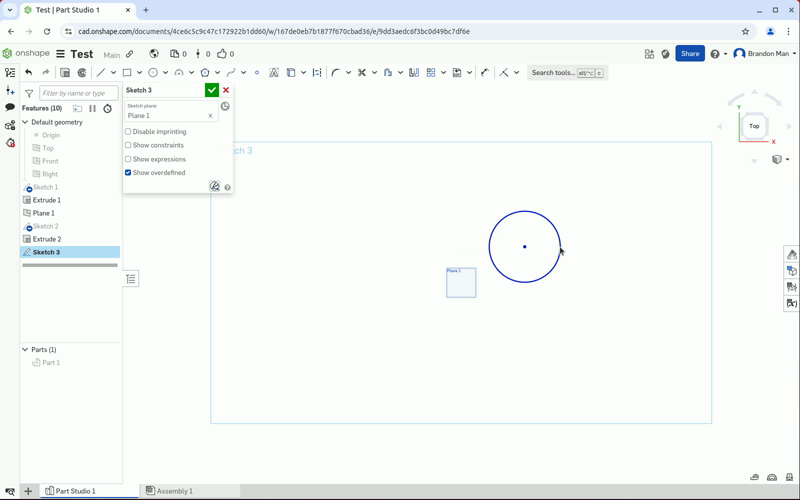
key(c)
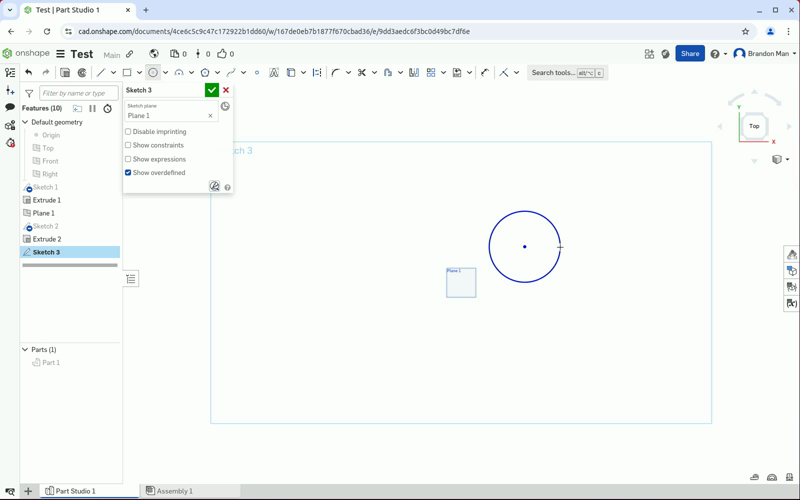
key_down(shift)
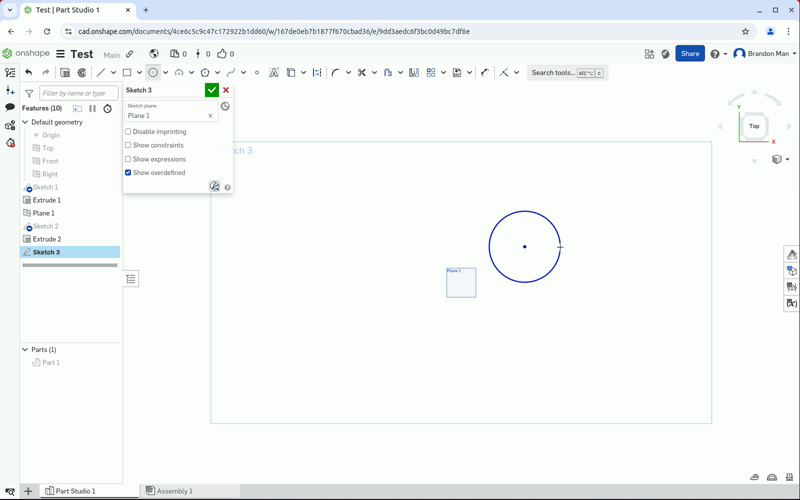
mouse_move(524, 246)
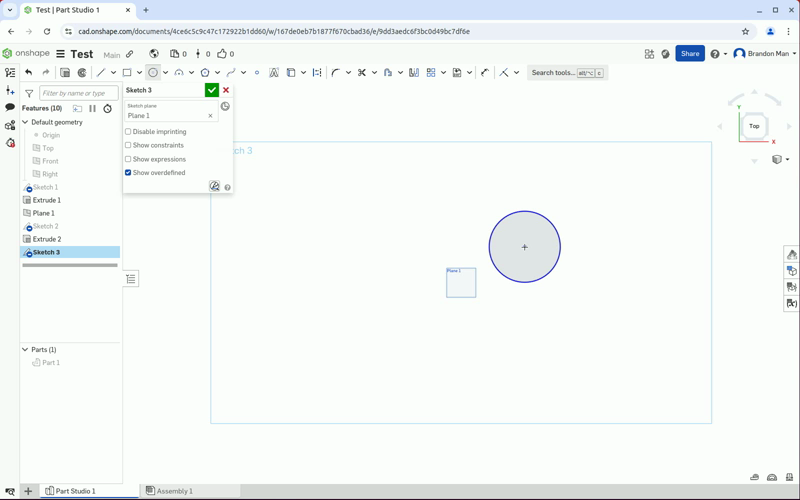
click(524, 246)
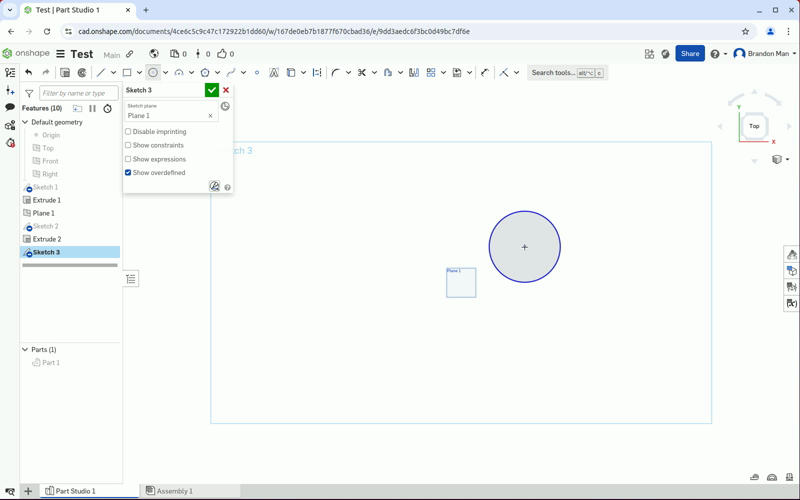
key_up(shift)
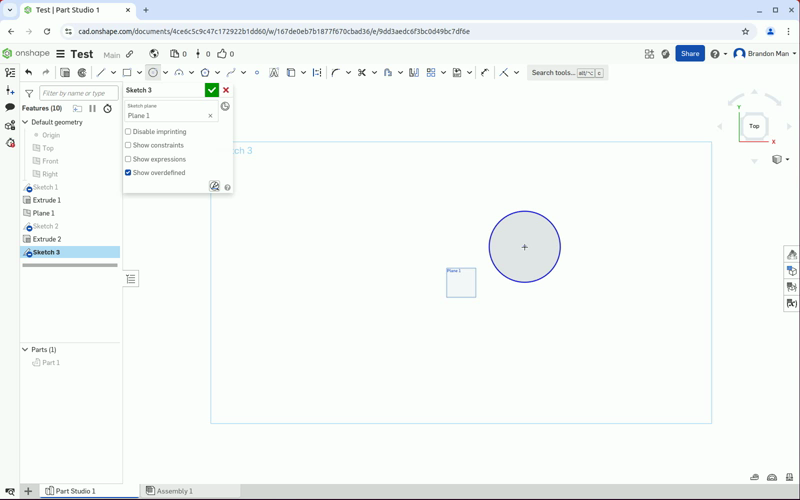
mouse_move(556, 246)
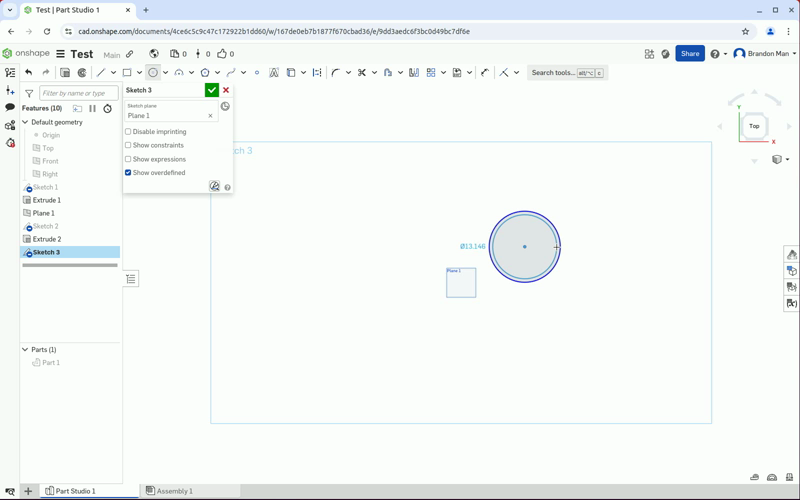
scroll(6)
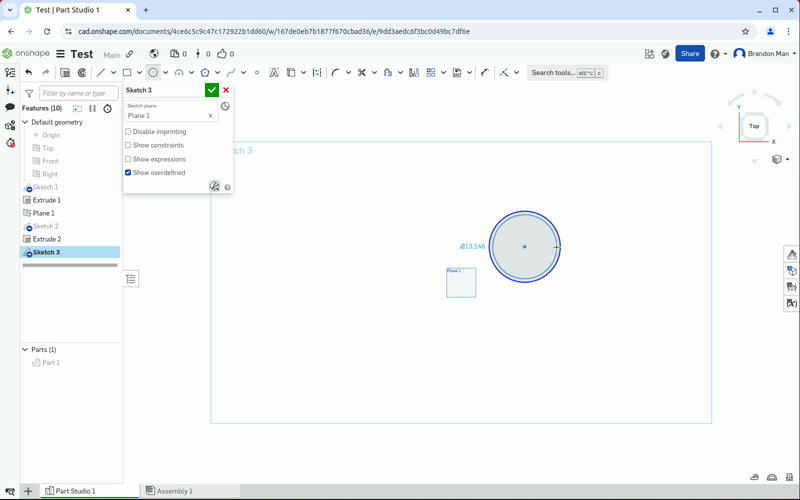
scroll(6)
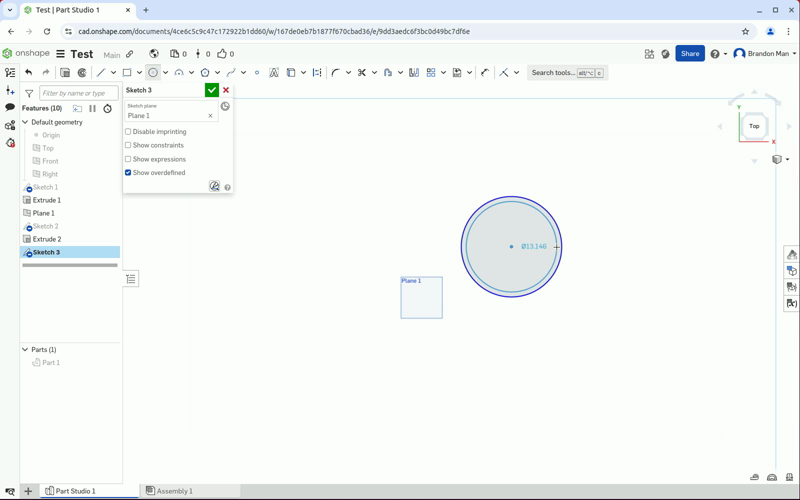
scroll(6)
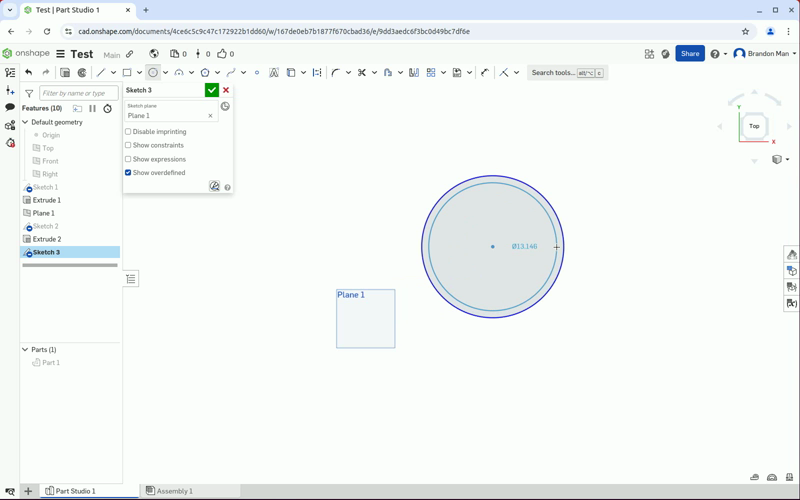
scroll(6)
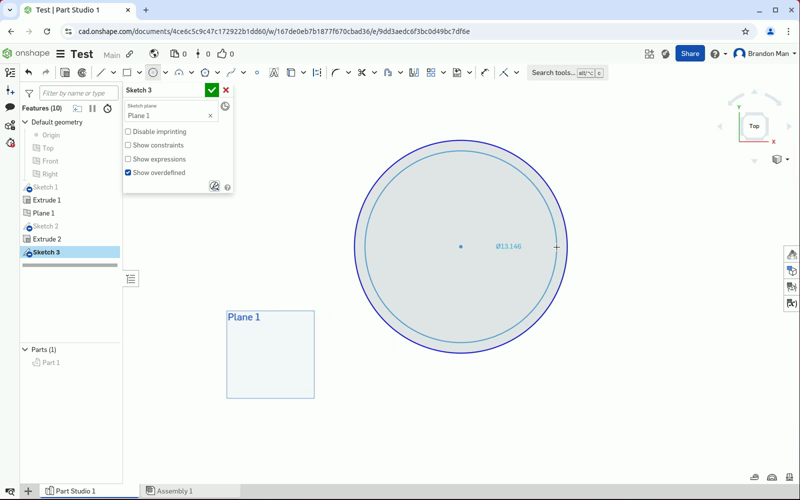
scroll(6)
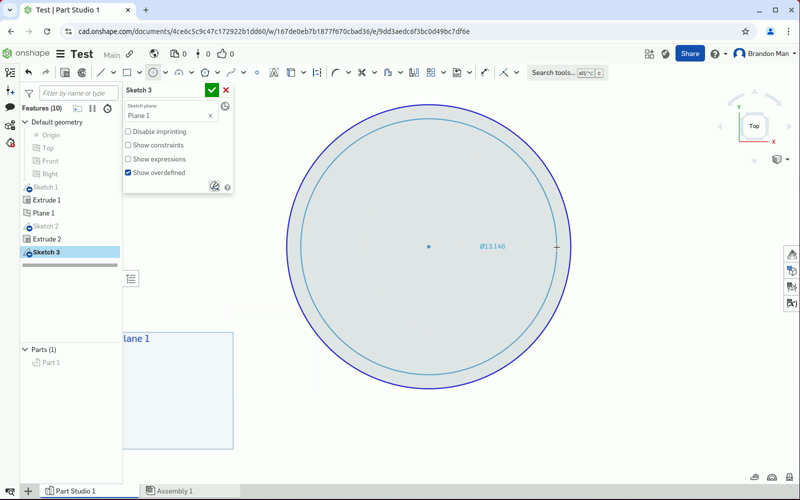
scroll(6)
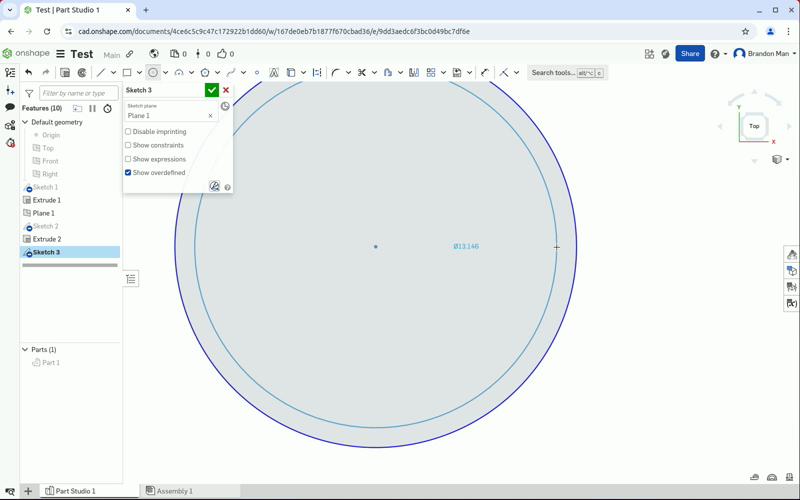
scroll(6)
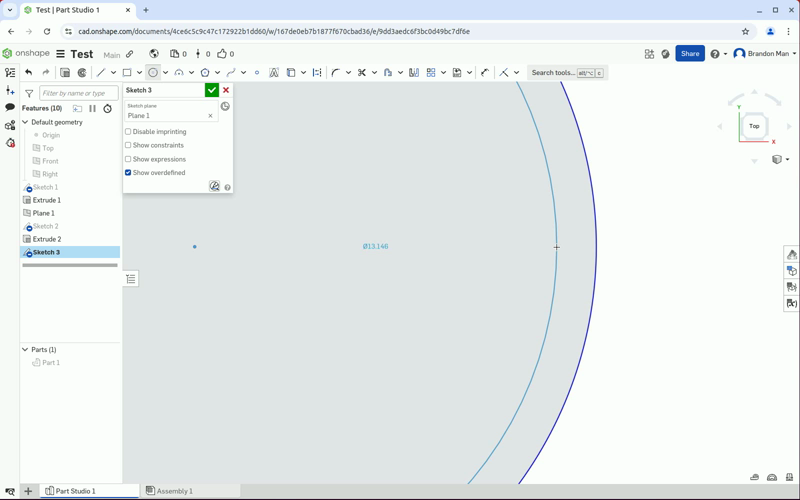
click(556, 246)
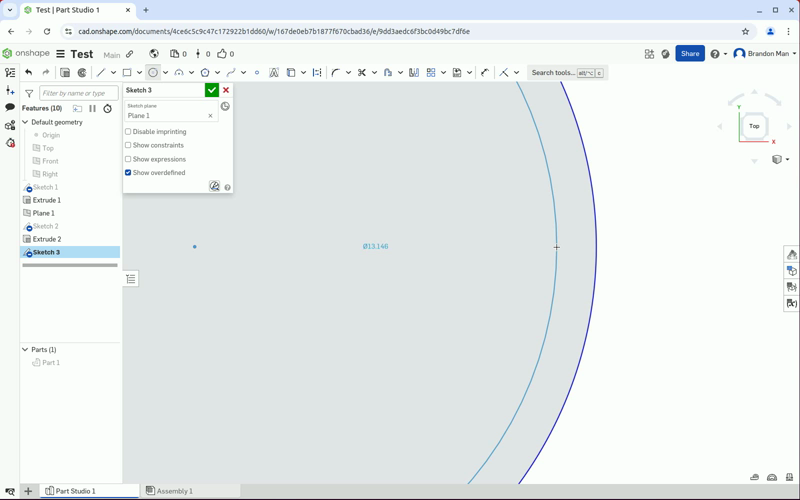
scroll(-6)
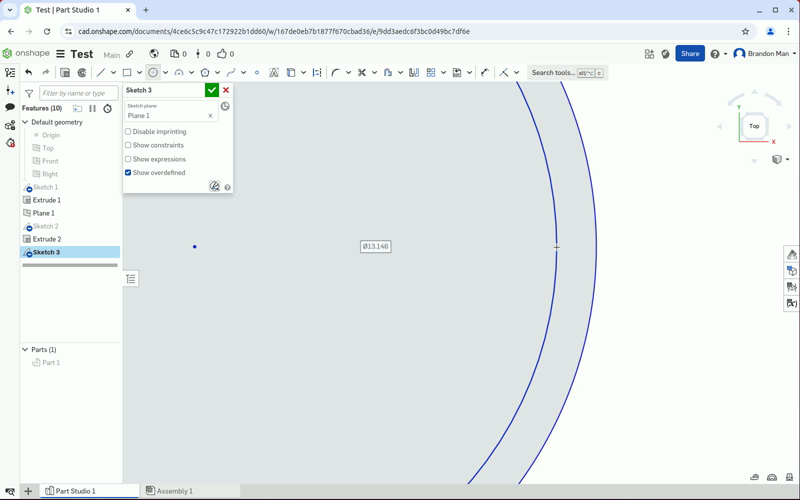
scroll(-6)
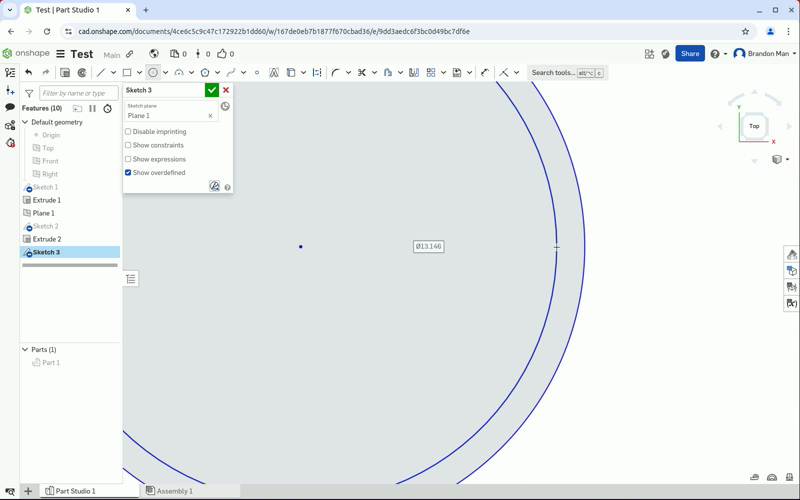
scroll(-6)
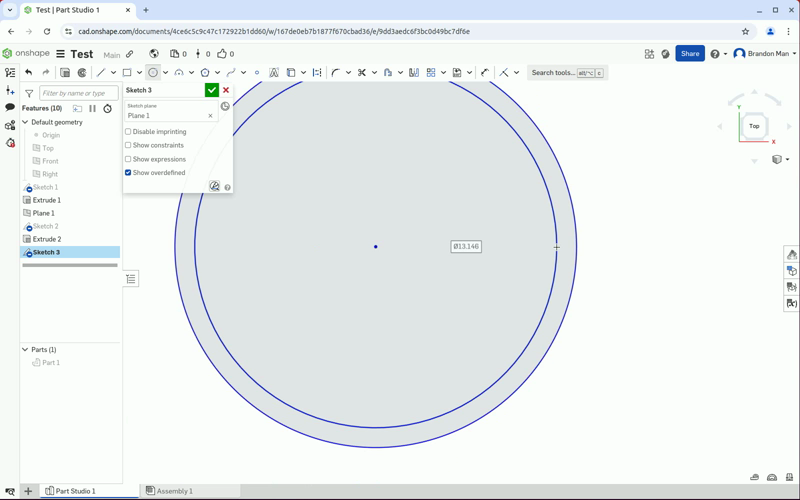
scroll(-6)
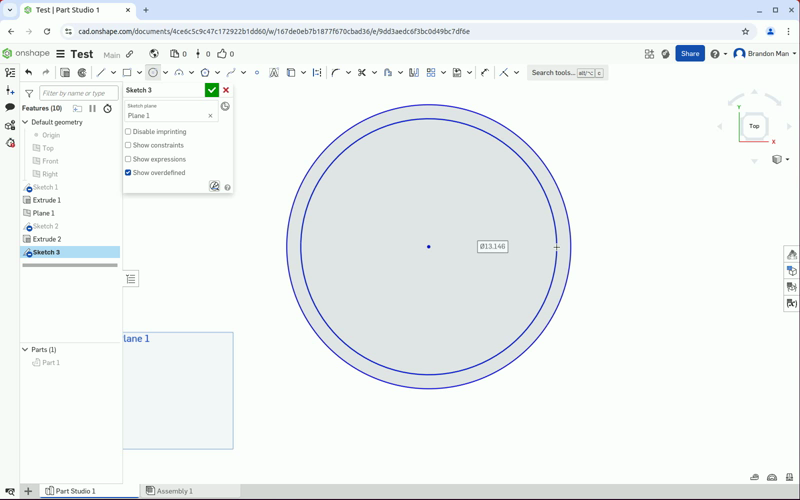
scroll(-6)
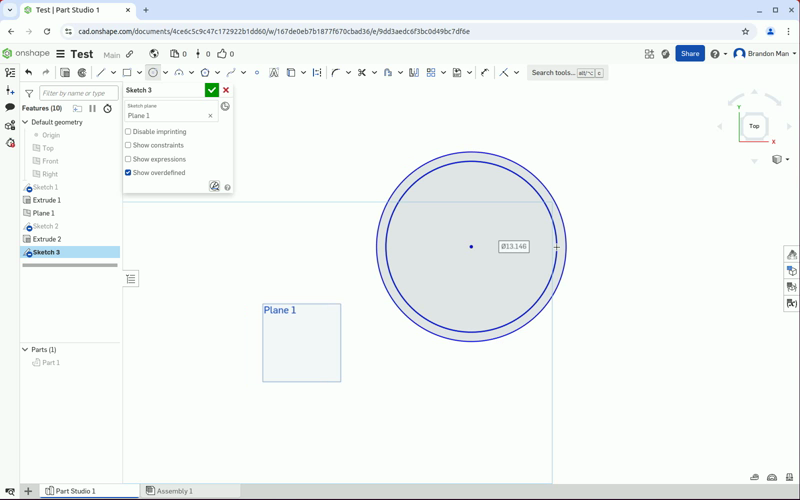
scroll(-6)
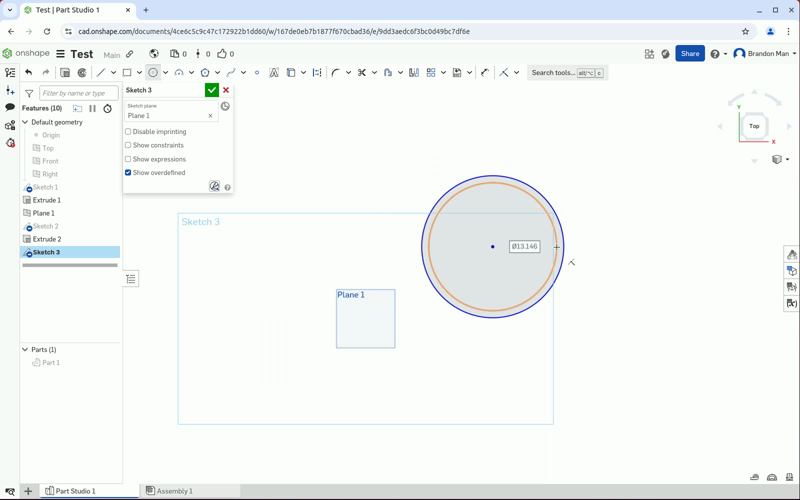
scroll(-6)
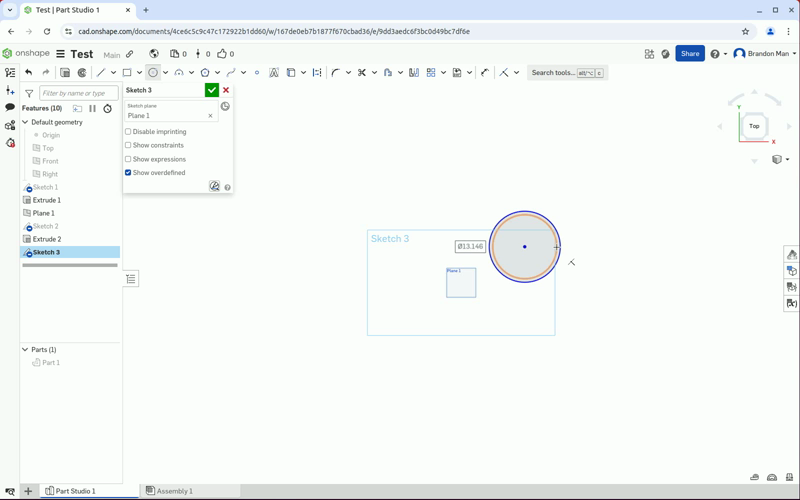
key(esc)
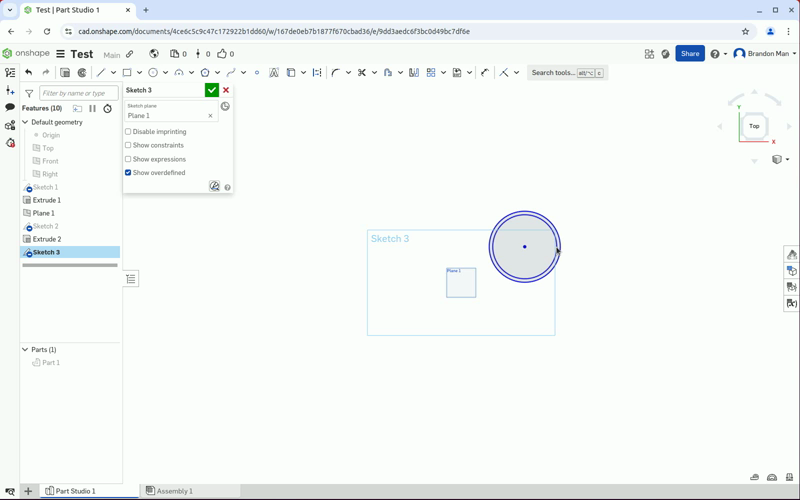
mouse_move(553, 263)
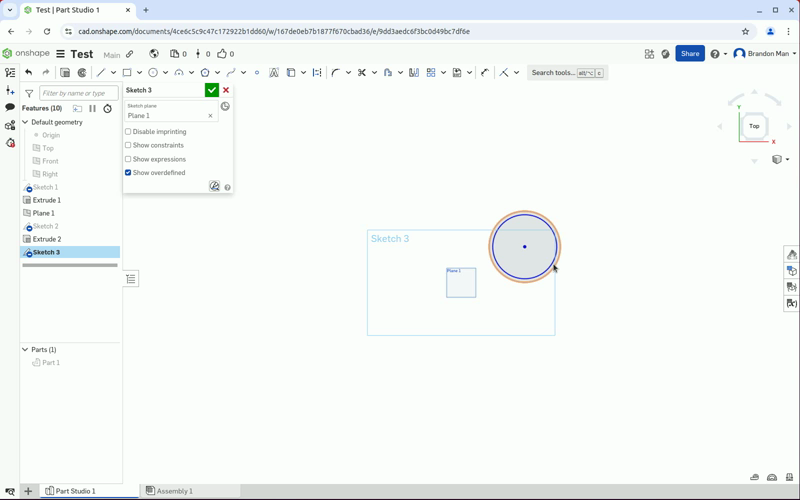
scroll(6)
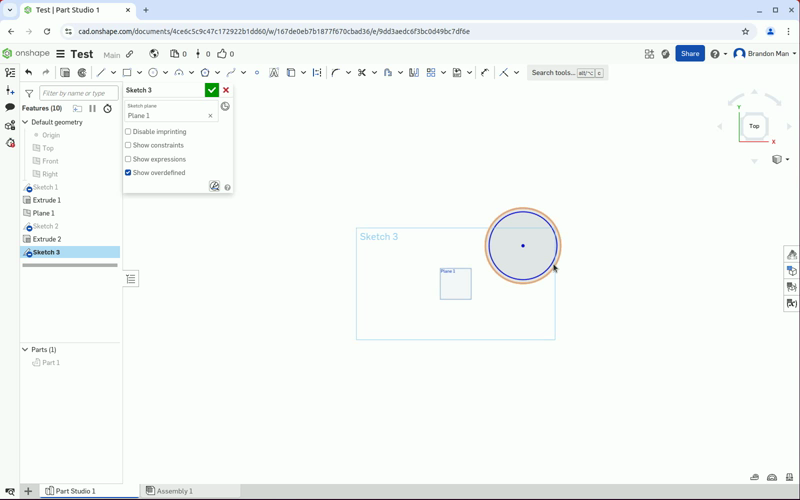
scroll(6)
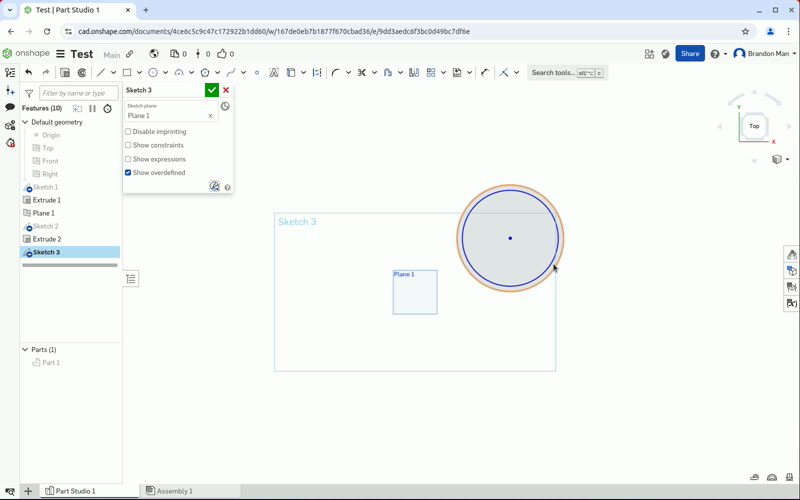
scroll(6)
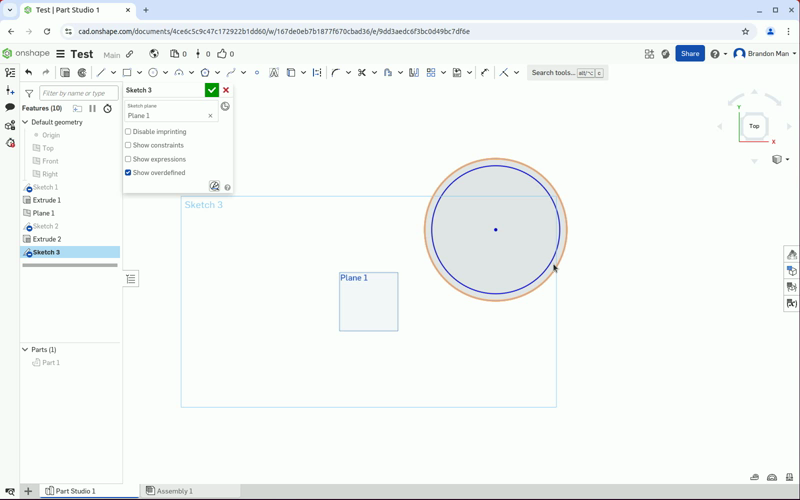
scroll(6)
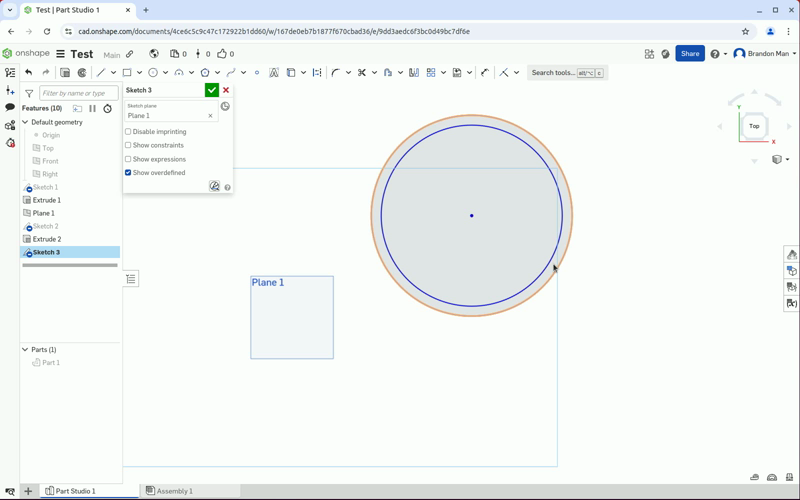
scroll(6)
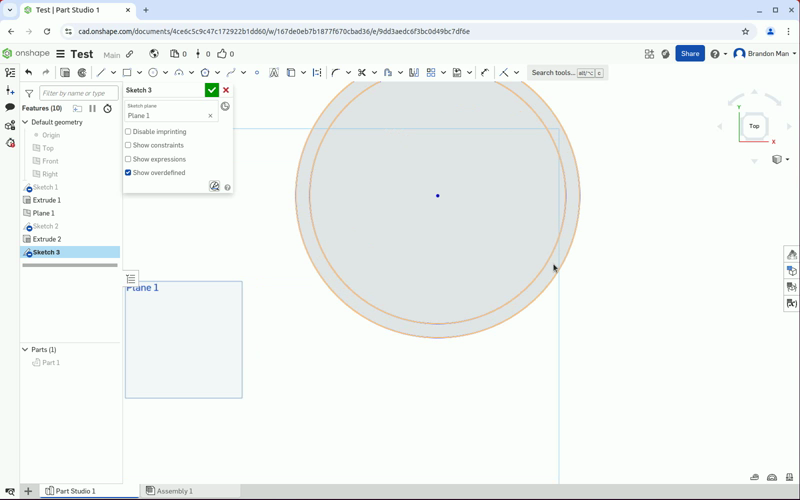
scroll(6)
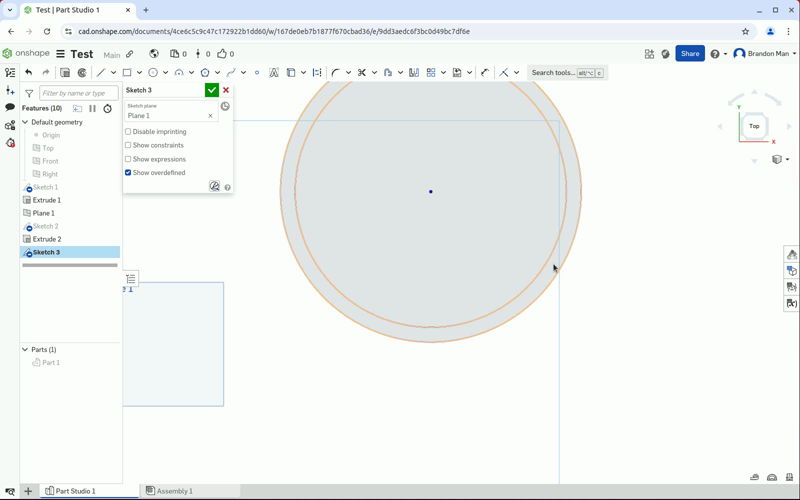
scroll(6)
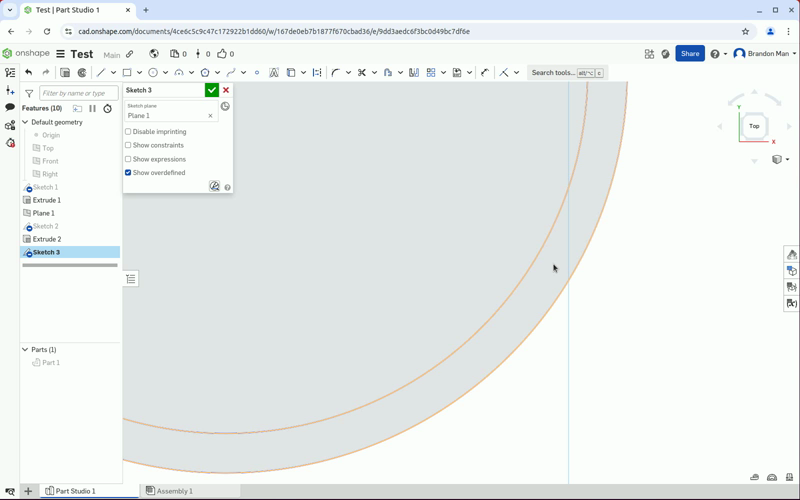
click(553, 263)
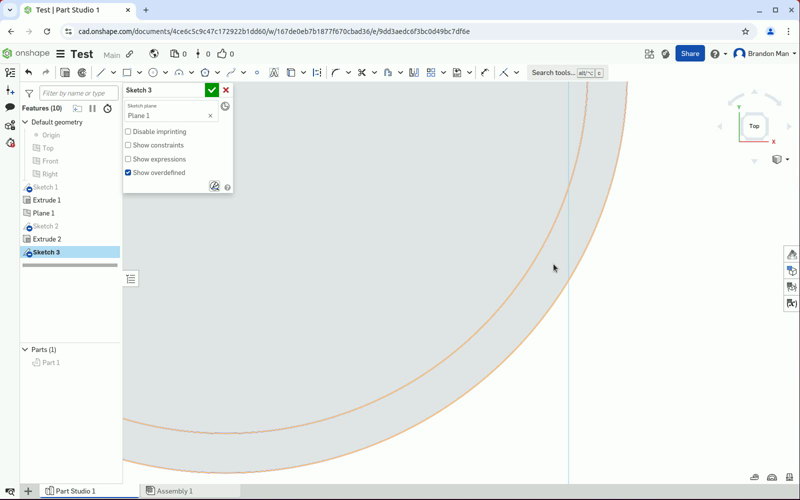
scroll(-6)
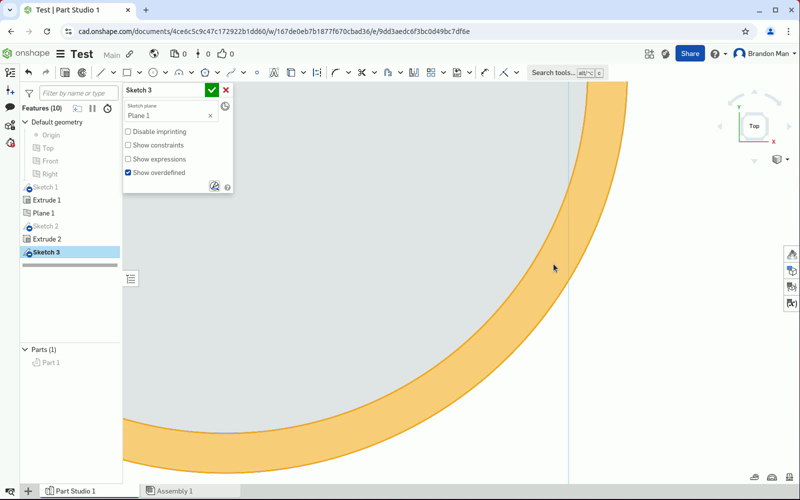
scroll(-6)
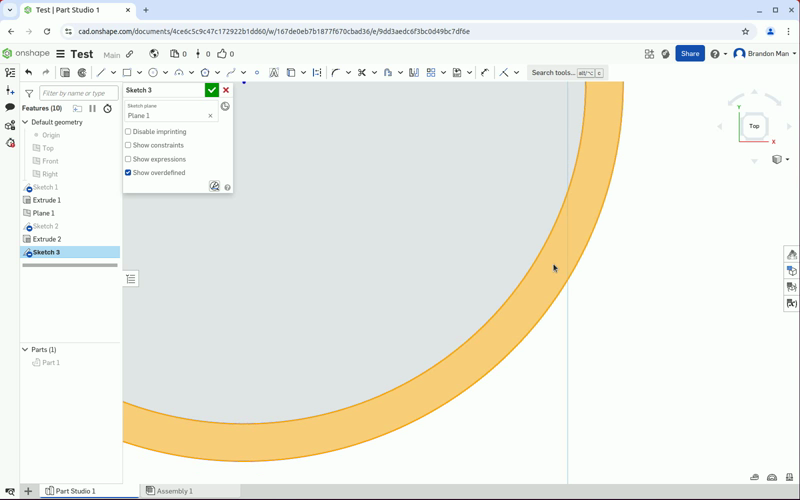
scroll(-6)
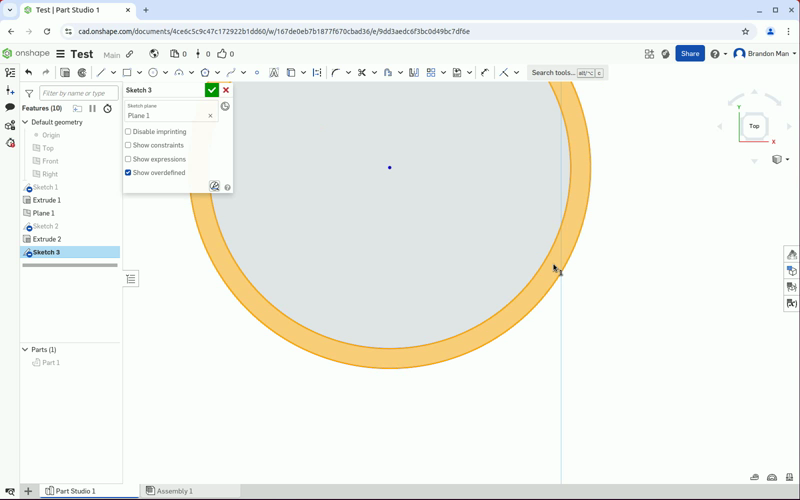
scroll(-6)
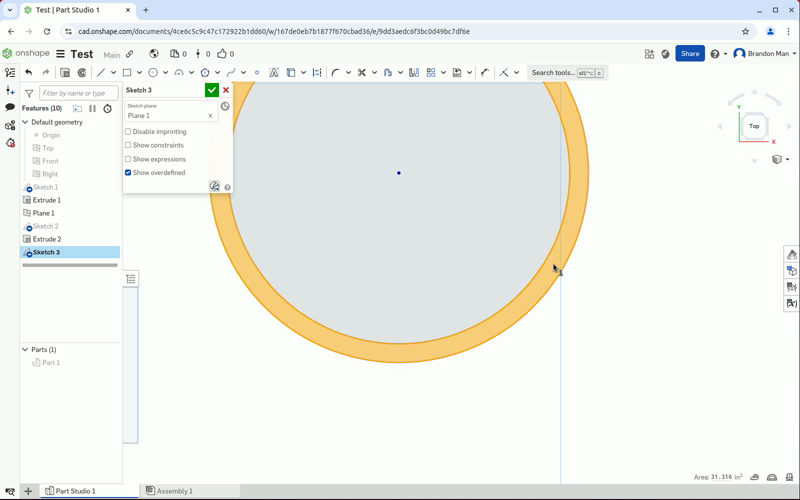
scroll(-6)
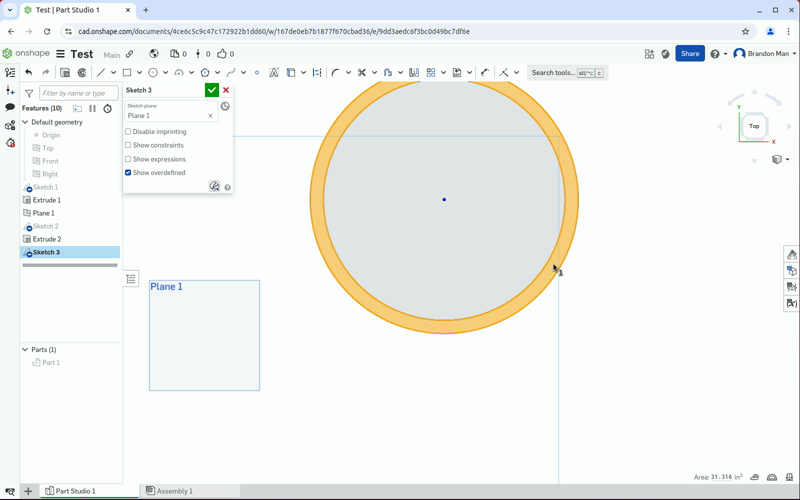
scroll(-6)
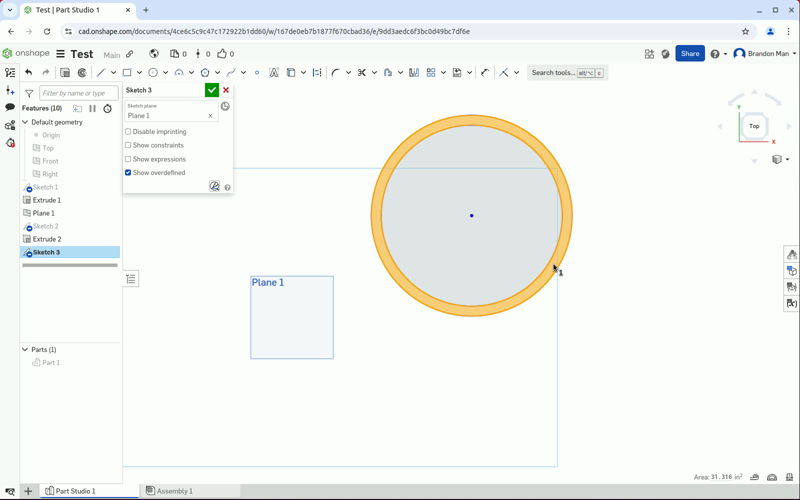
scroll(-6)
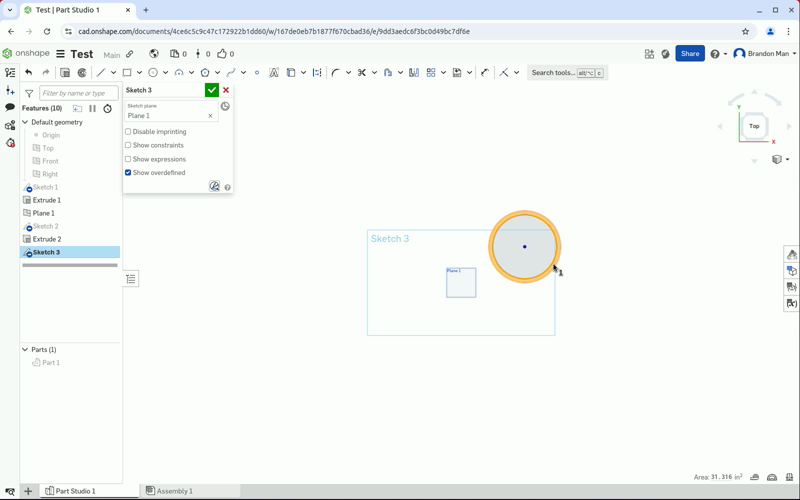
mouse_move(73, 352)
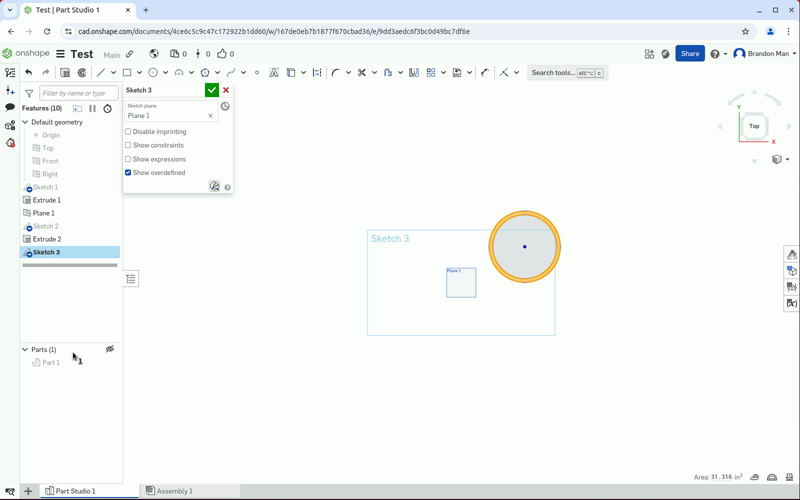
key(shift+y)
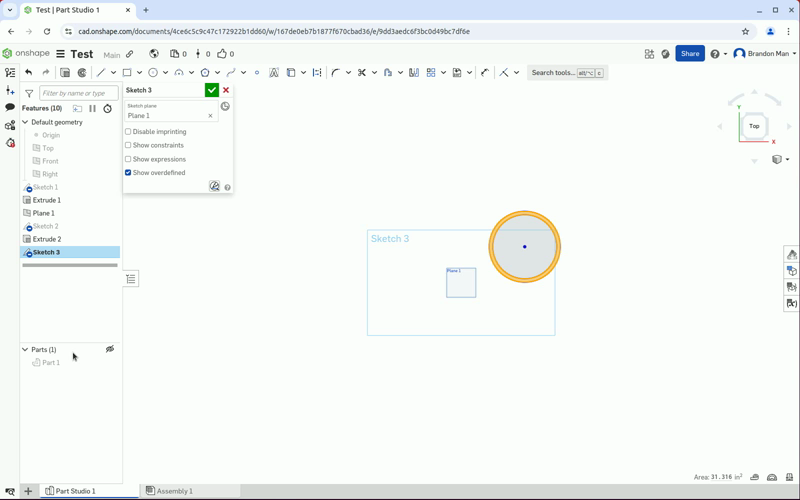
key(shift+e)
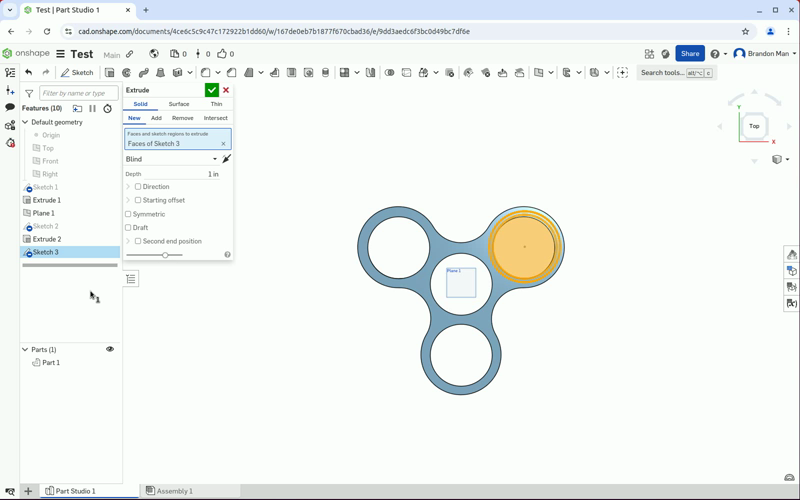
mouse_move(143, 106)
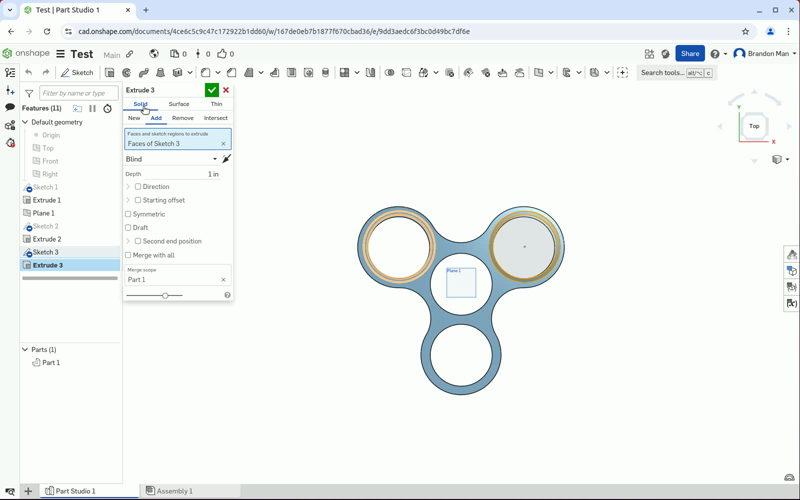
click(143, 106)
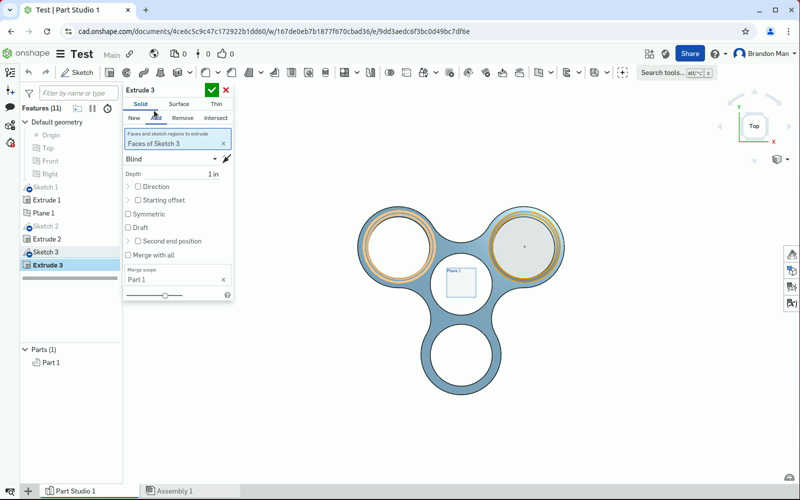
mouse_move(186, 120)
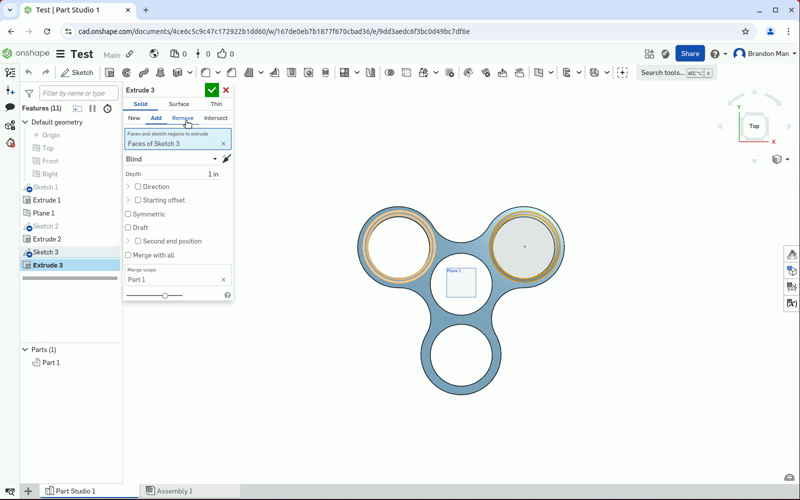
click(186, 120)
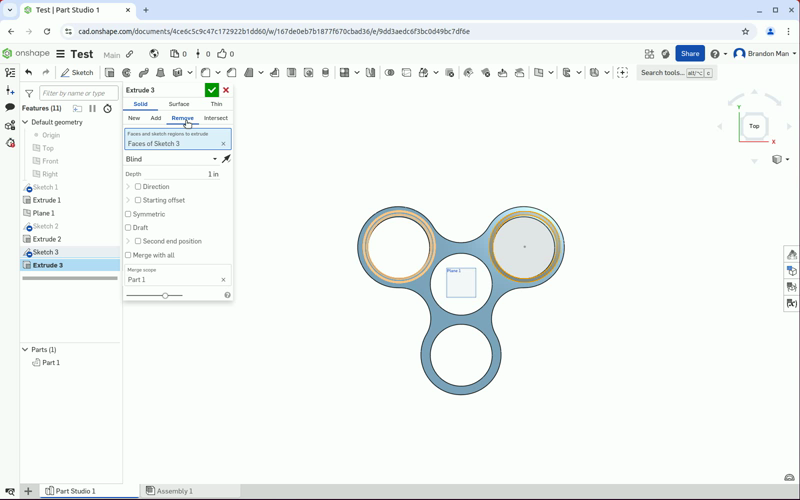
key(tab, 4)
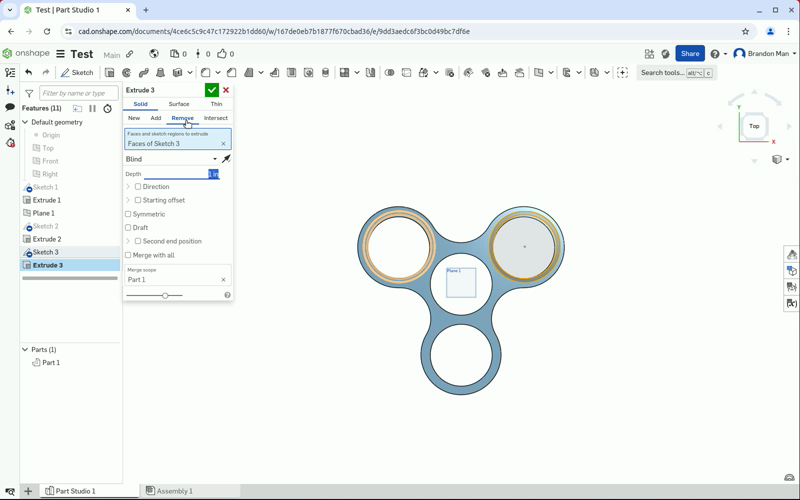
text(0.722)
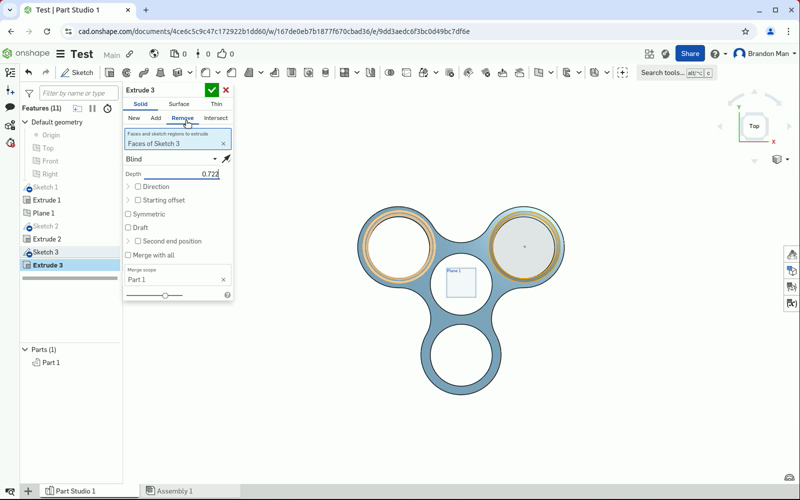
key(tab, 6)
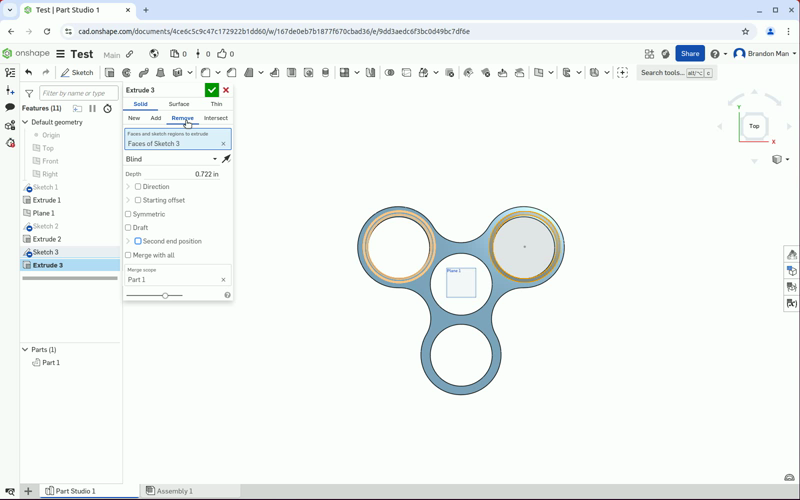
key(space)
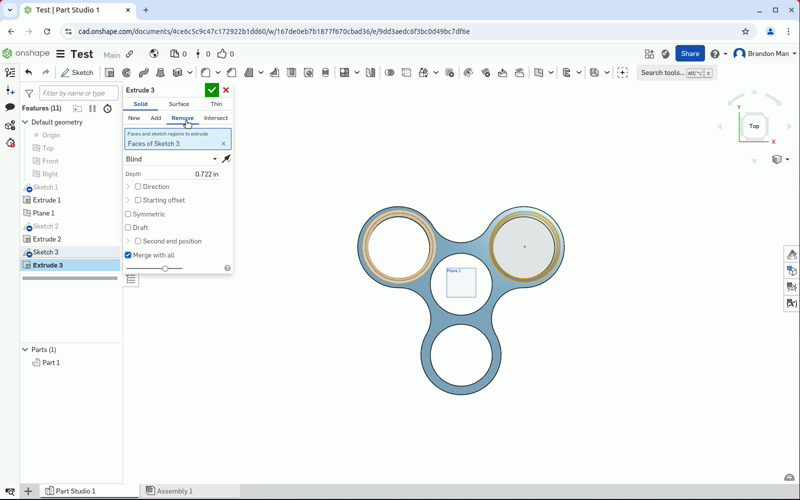
key(enter)
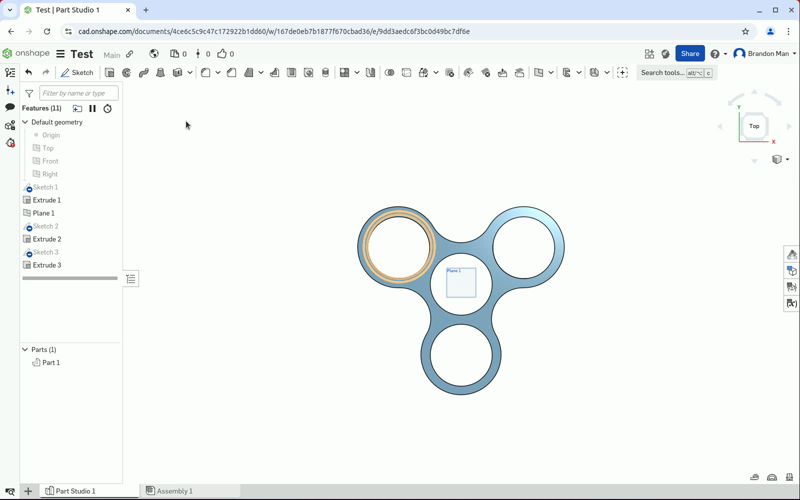
key(shift+h)
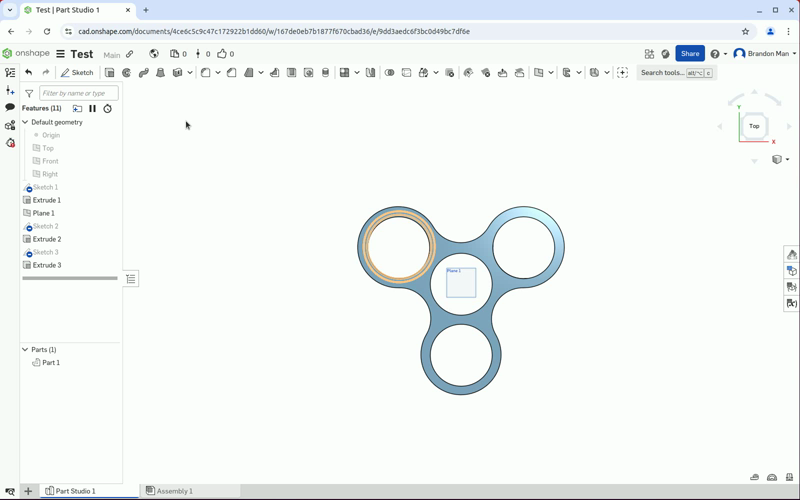
key(shift+h)
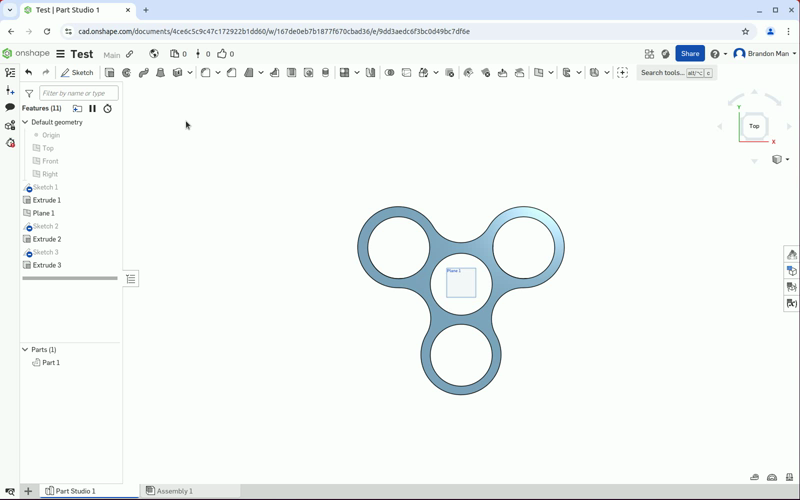
mouse_move(73, 189)
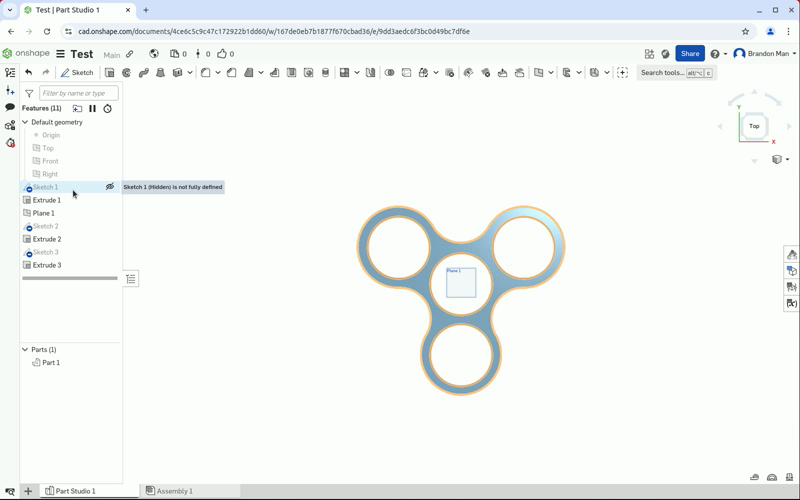
click(73, 189)
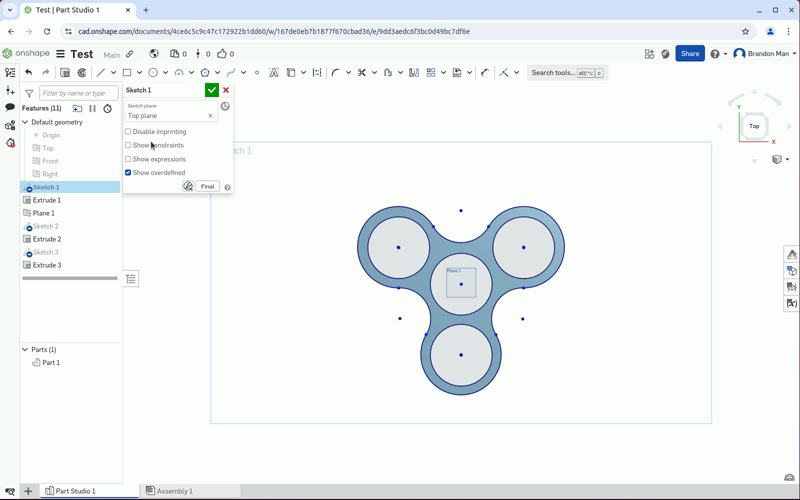
mouse_move(229, 92)
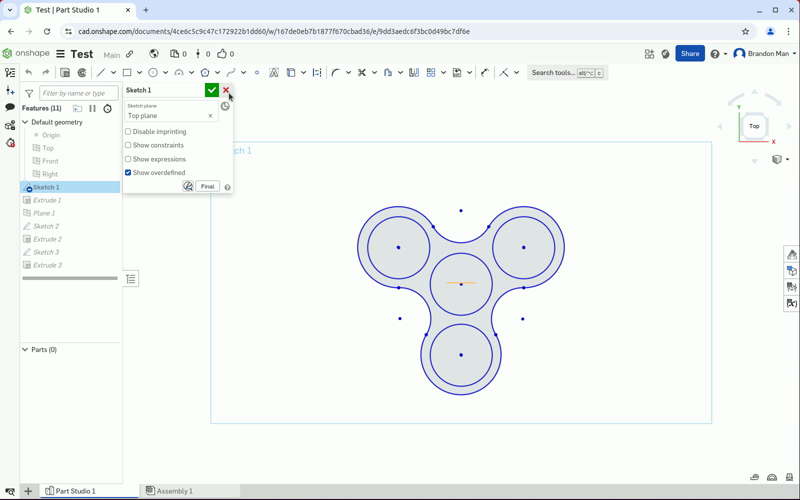
click(229, 92)
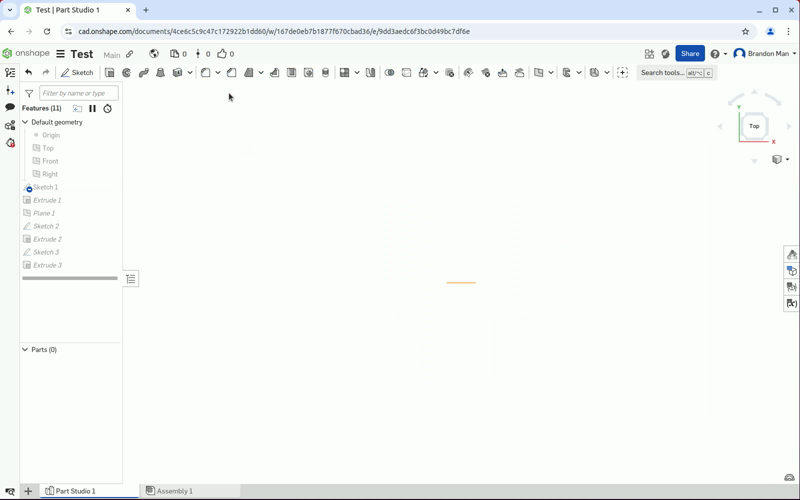
key(shift+s)
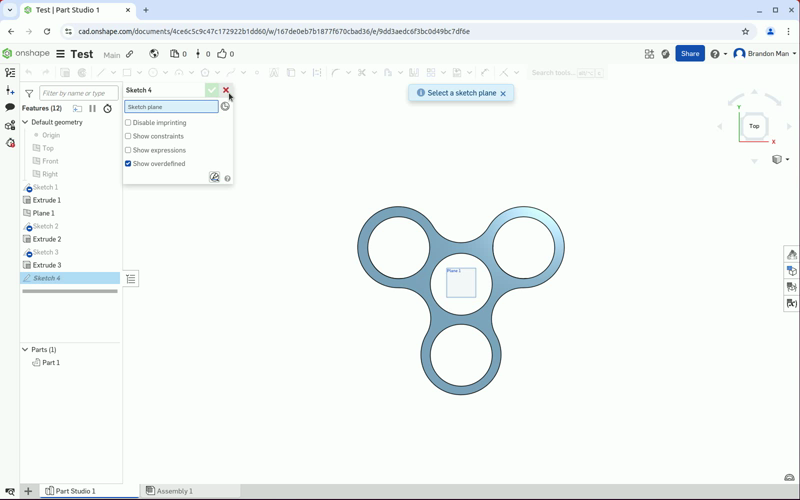
mouse_move(73, 215)
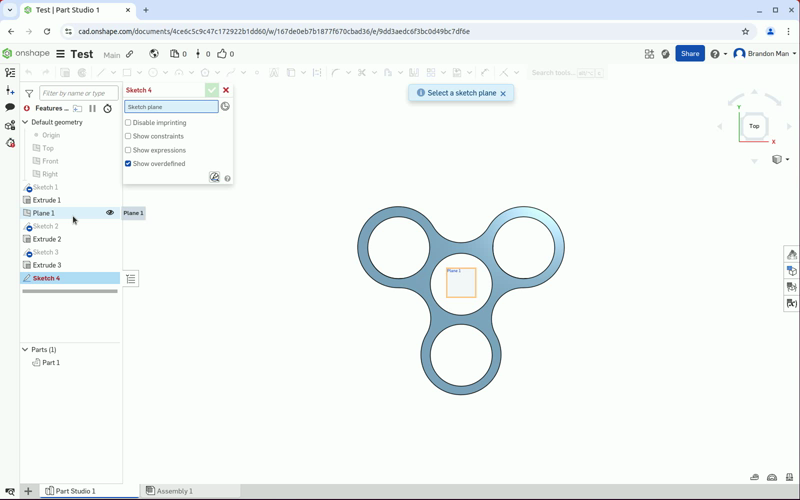
click(73, 215)
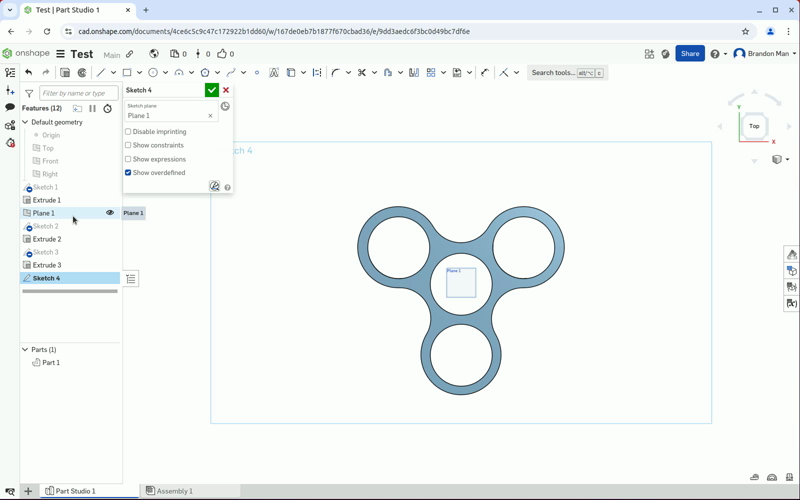
mouse_move(73, 352)
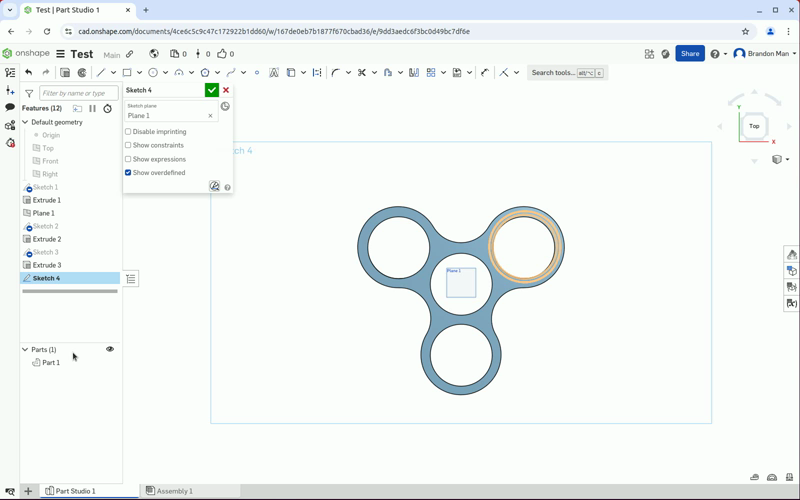
key(y)
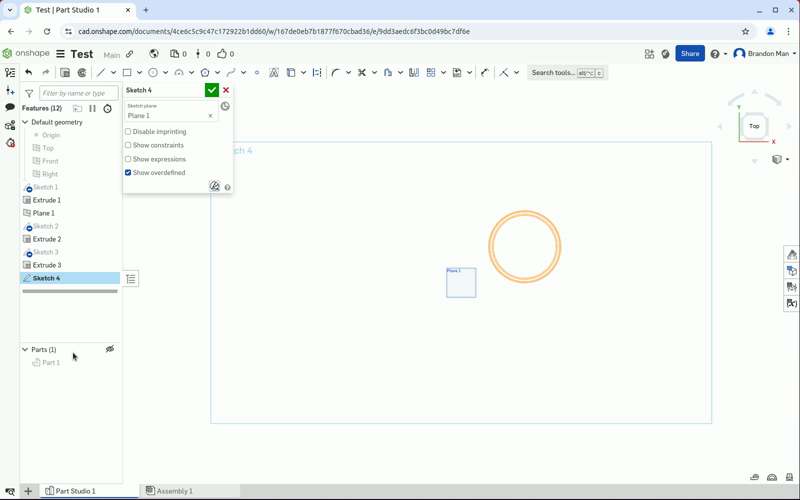
key(c)
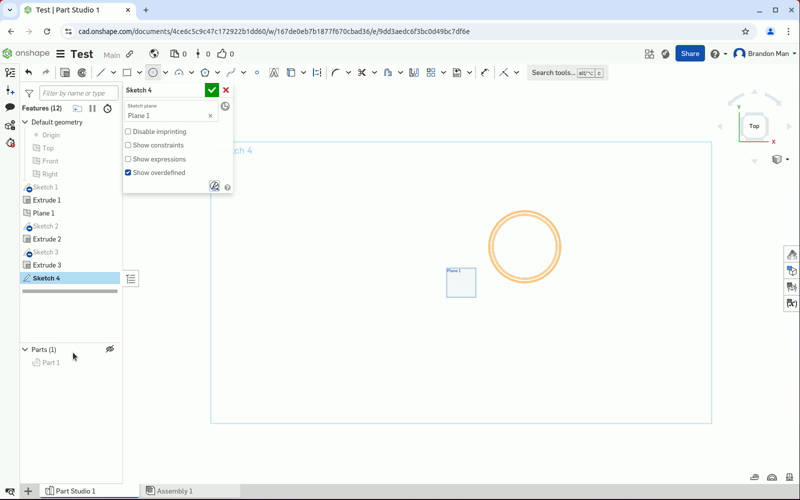
key_down(shift)
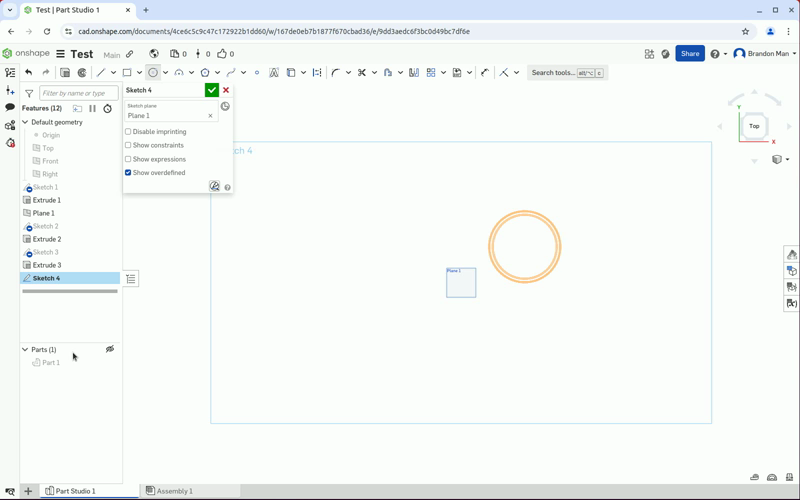
mouse_move(461, 355)
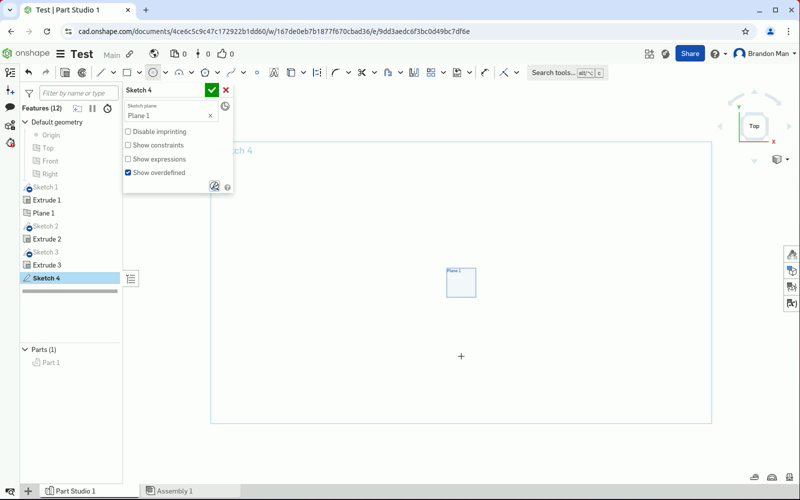
click(461, 355)
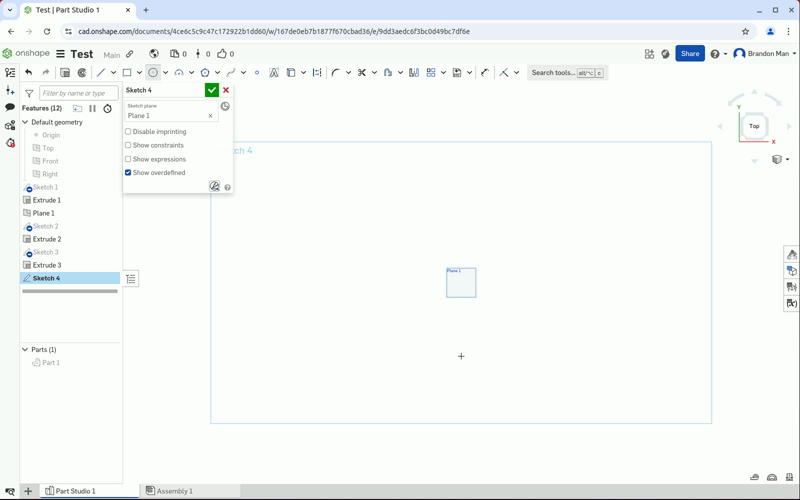
key_up(shift)
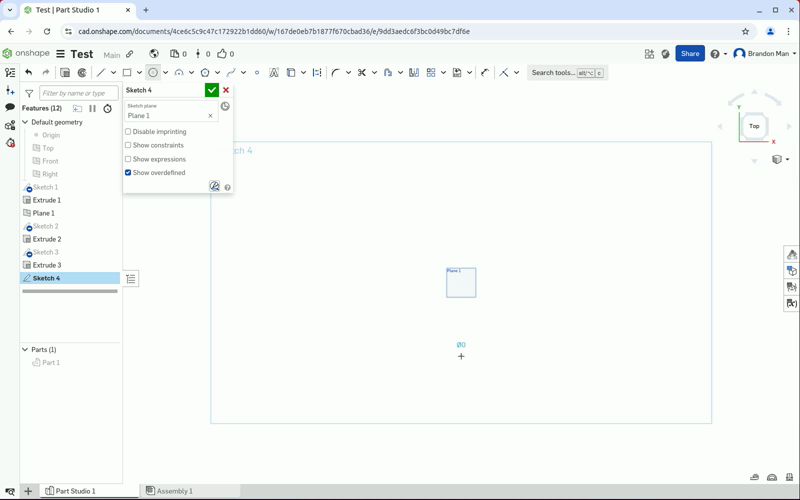
mouse_move(497, 355)
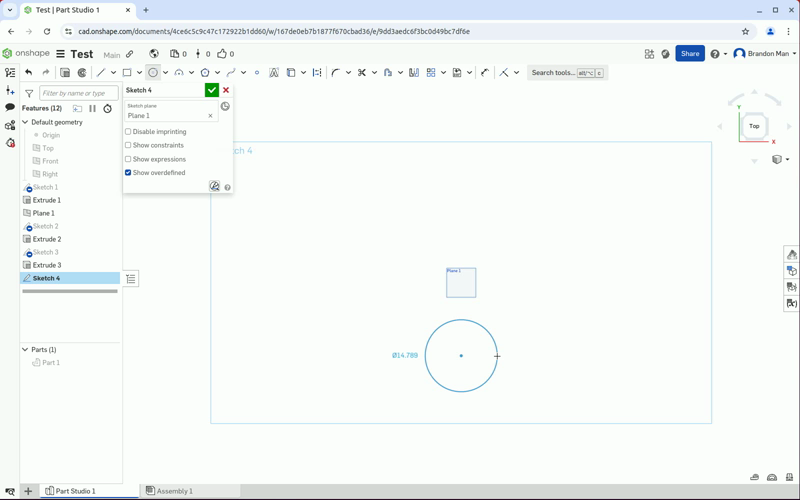
click(497, 355)
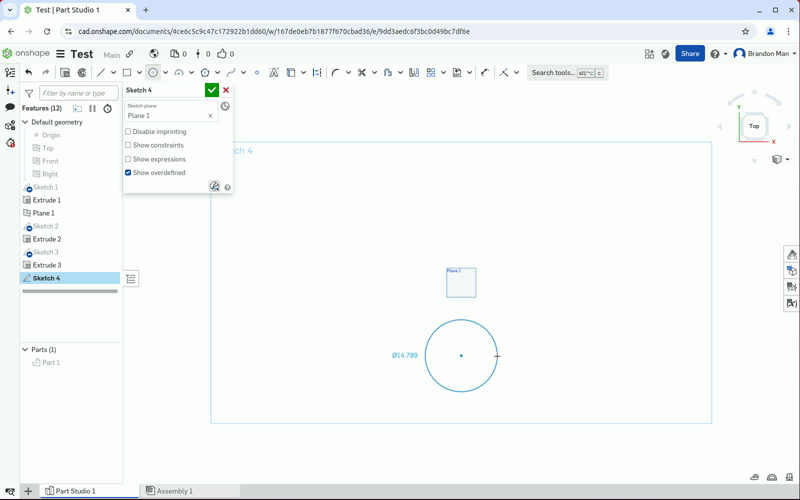
key(esc)
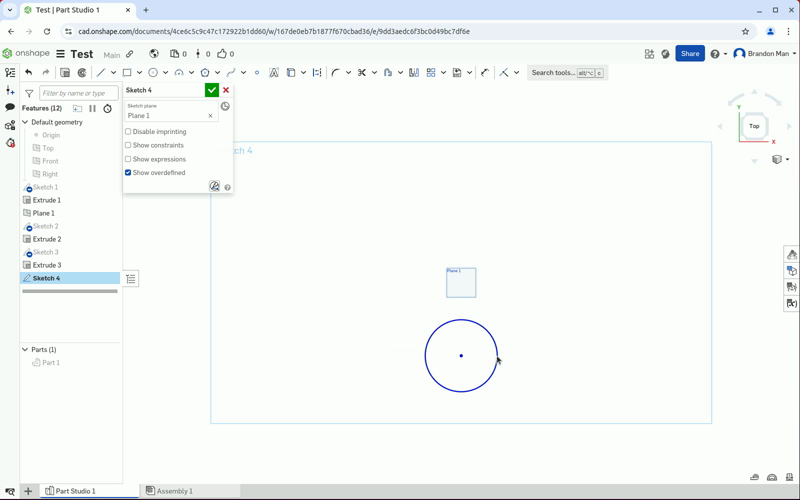
key(c)
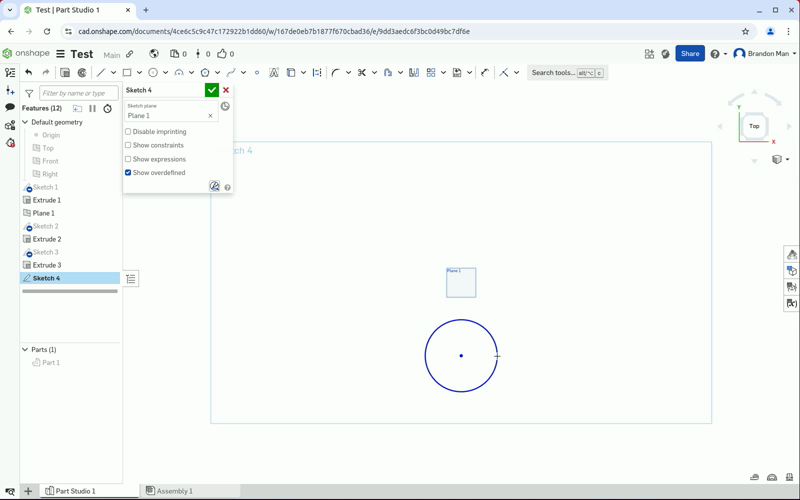
key_down(shift)
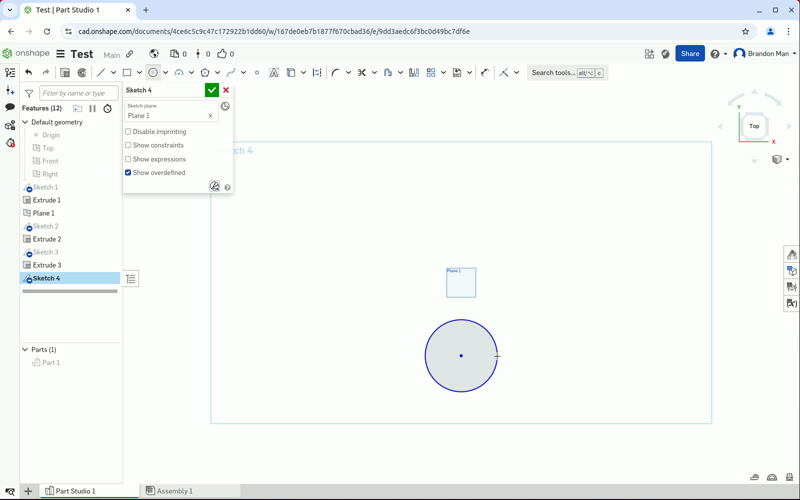
mouse_move(461, 355)
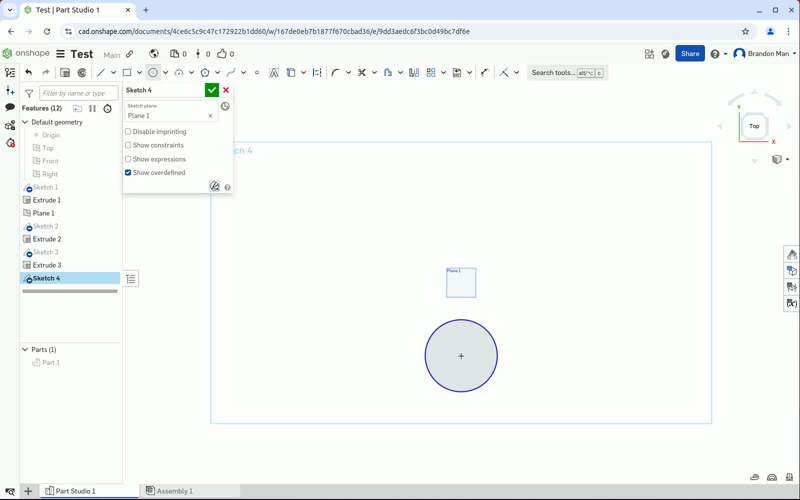
click(461, 355)
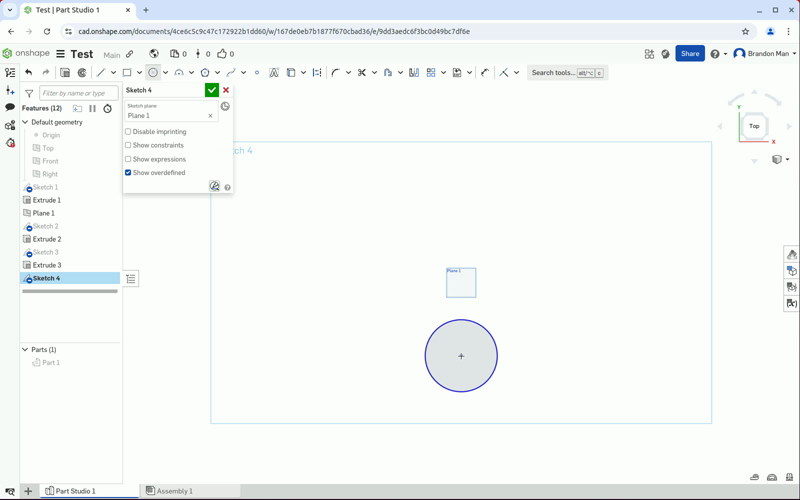
key_up(shift)
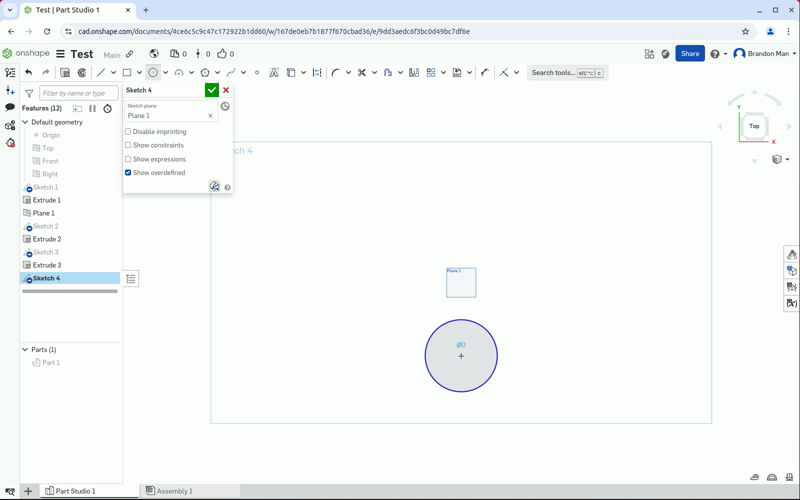
mouse_move(493, 355)
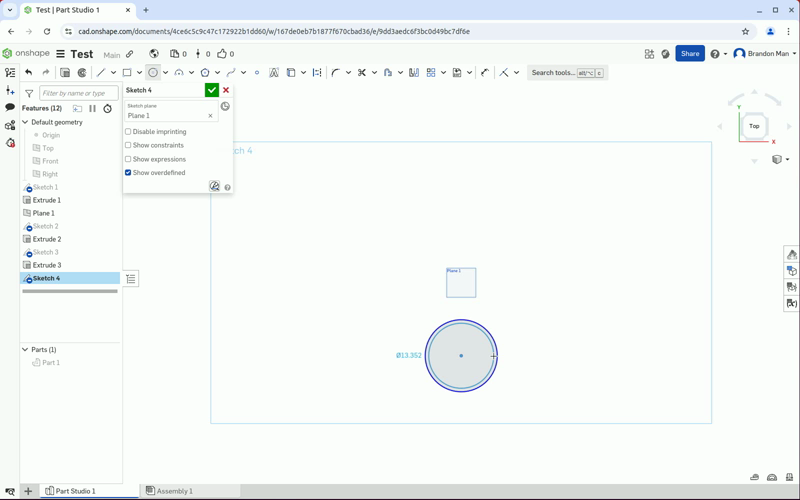
scroll(6)
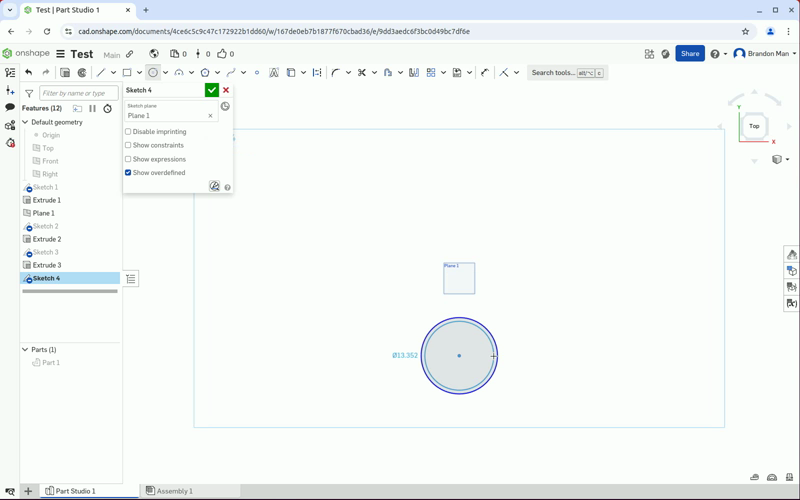
scroll(6)
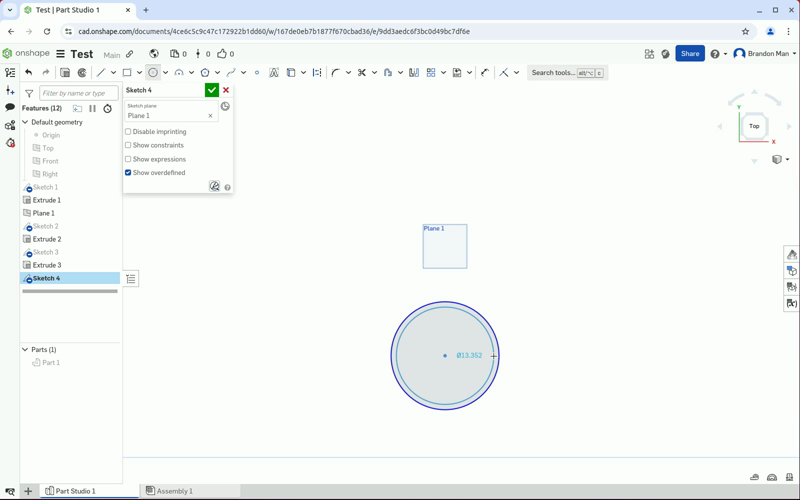
scroll(6)
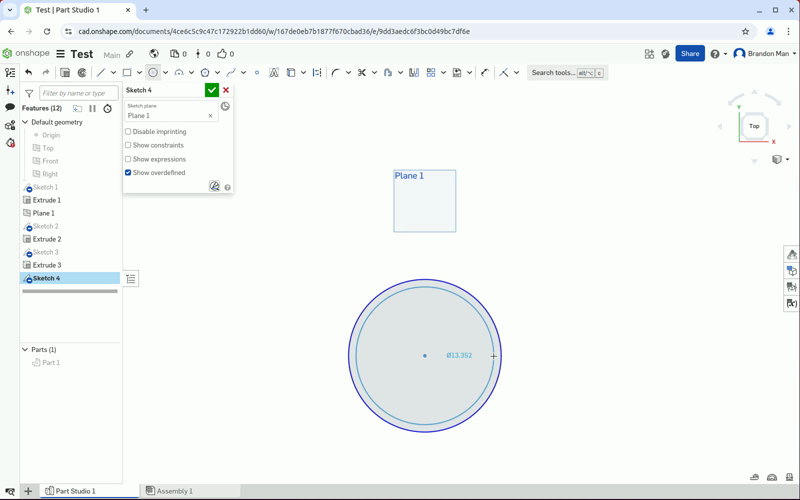
scroll(6)
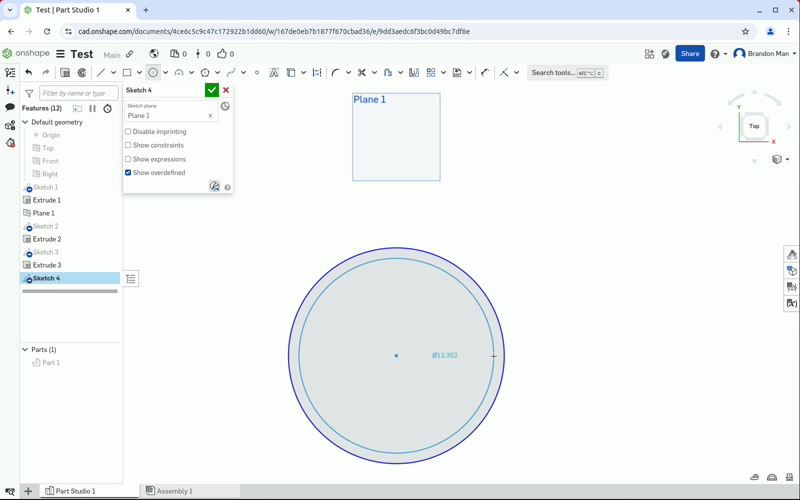
scroll(6)
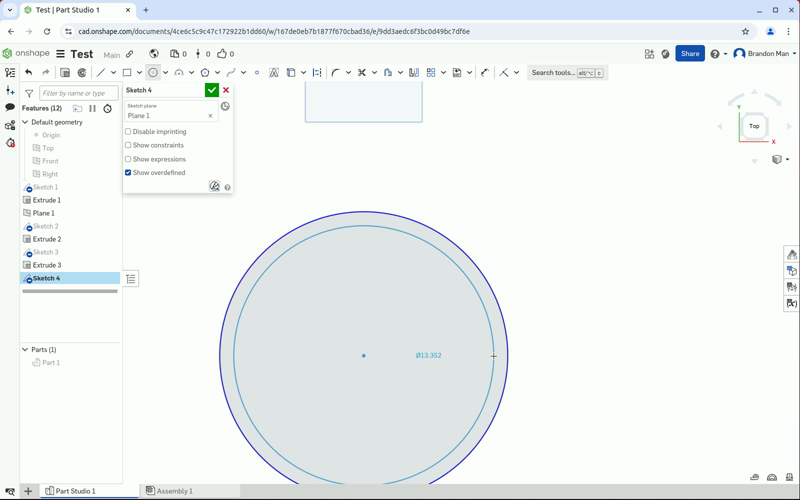
scroll(6)
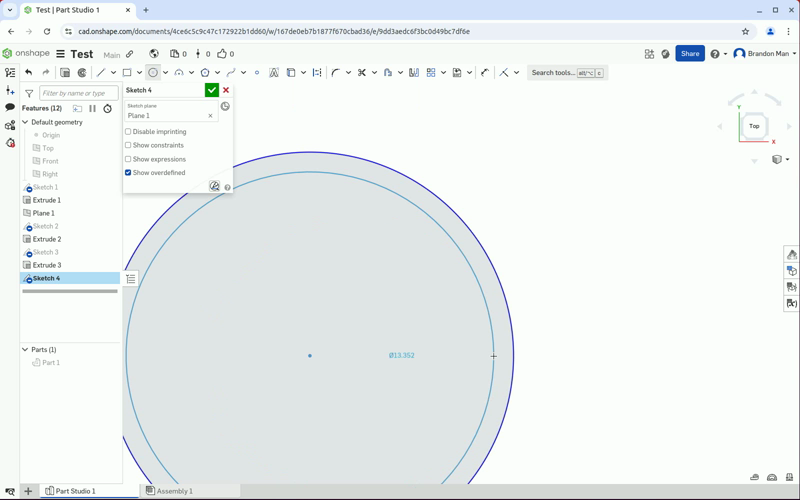
scroll(6)
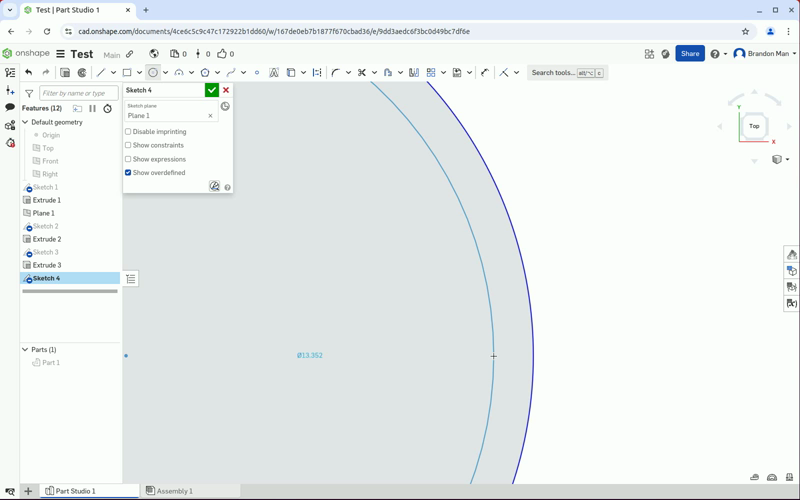
click(493, 355)
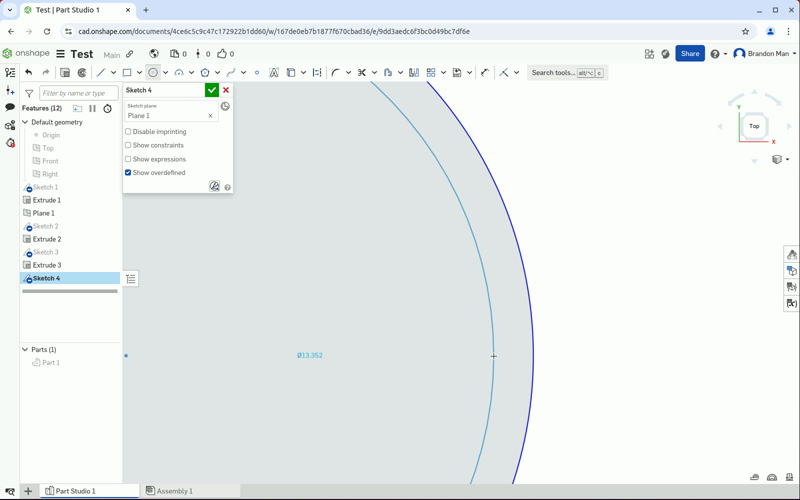
scroll(-6)
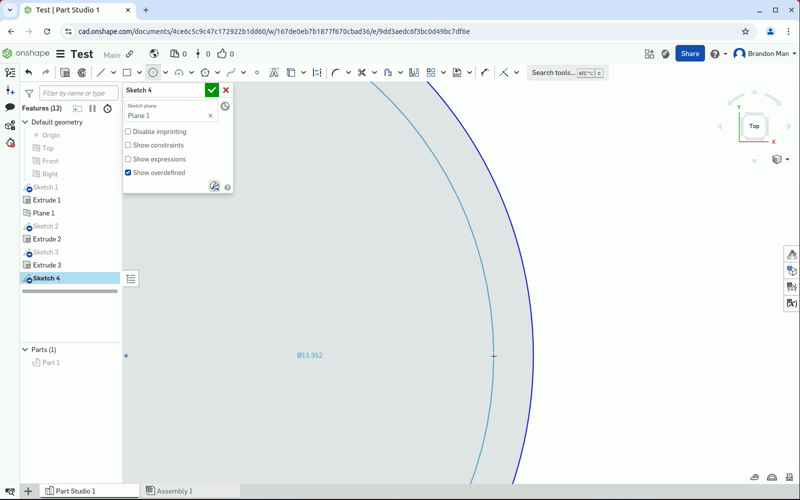
scroll(-6)
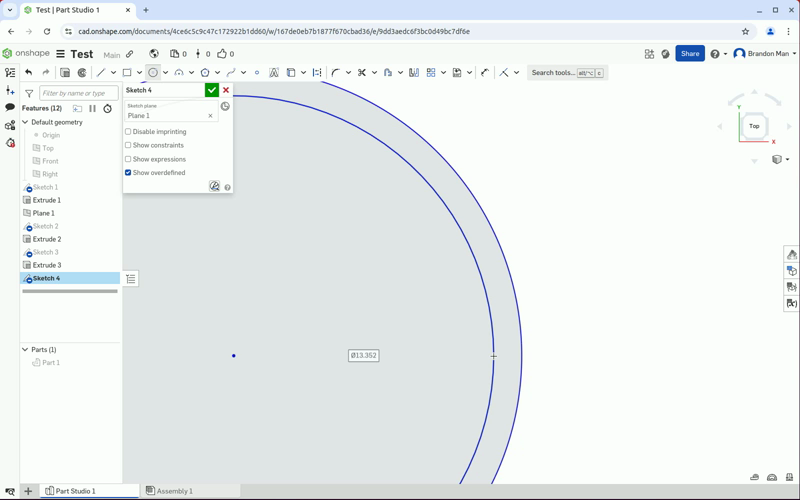
scroll(-6)
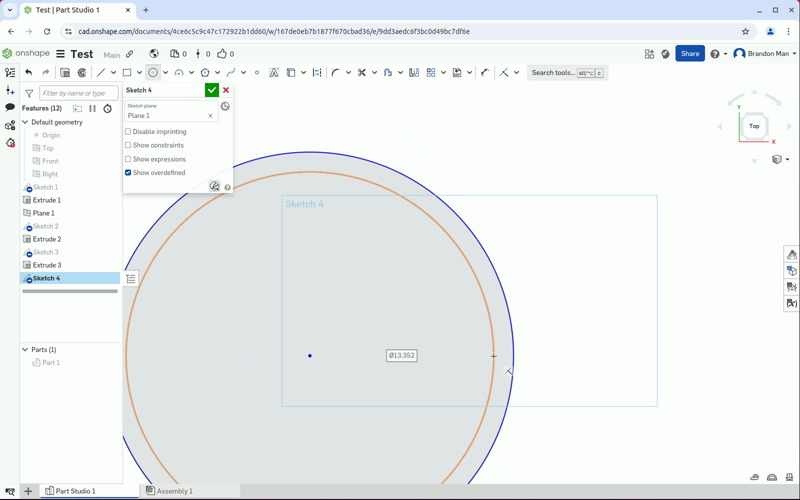
scroll(-6)
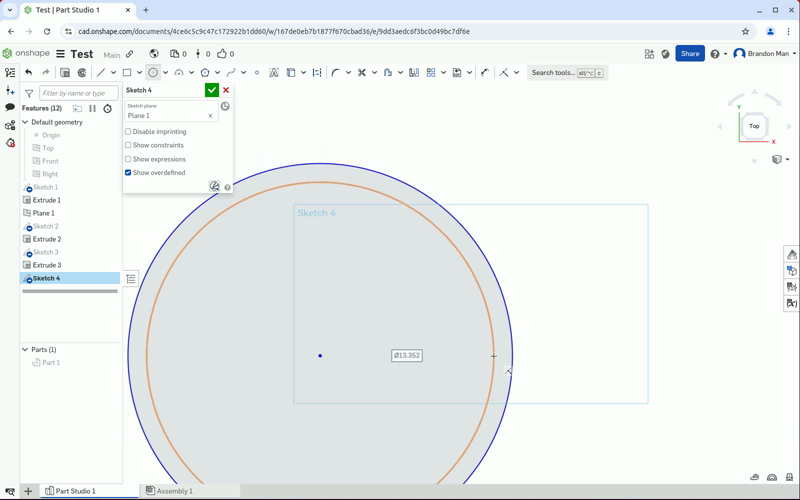
scroll(-6)
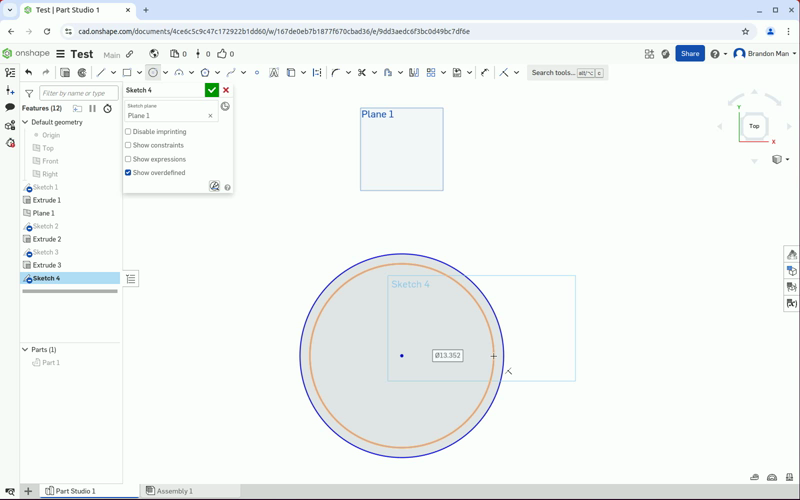
scroll(-6)
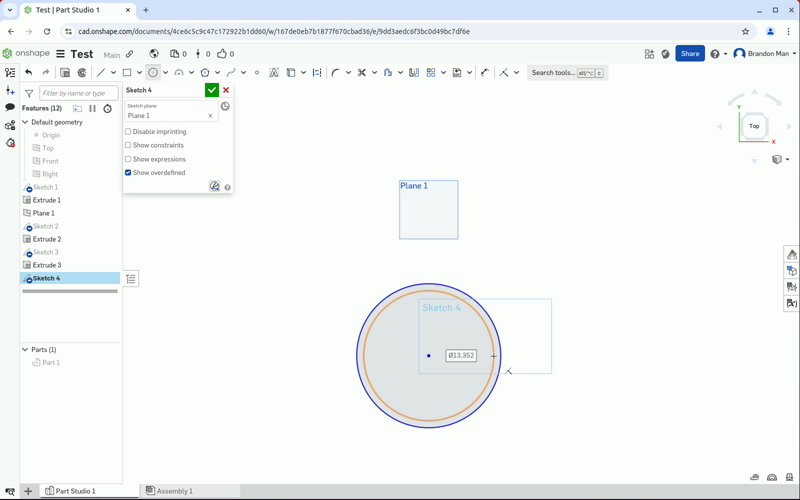
scroll(-6)
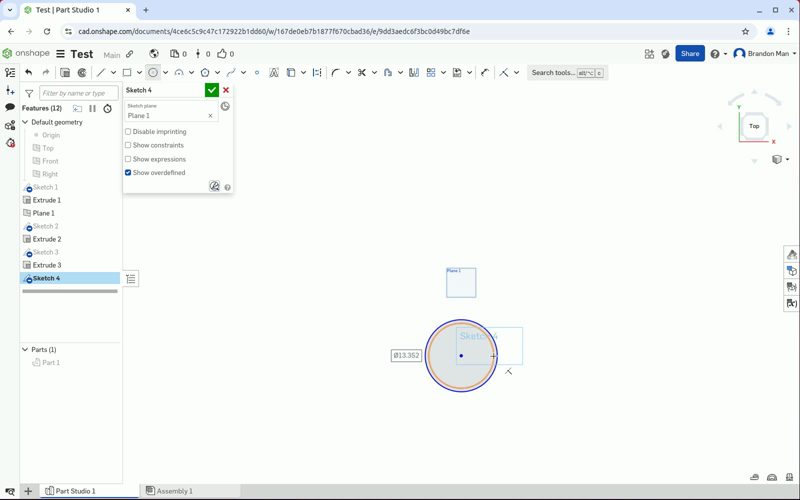
key(esc)
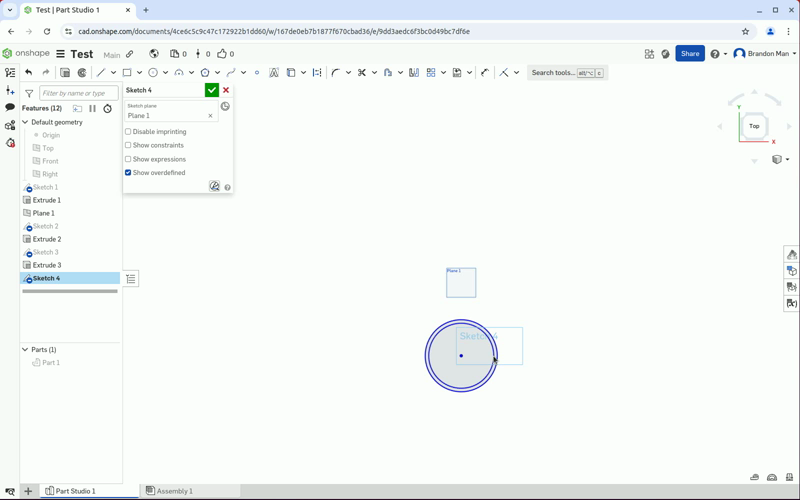
mouse_move(494, 357)
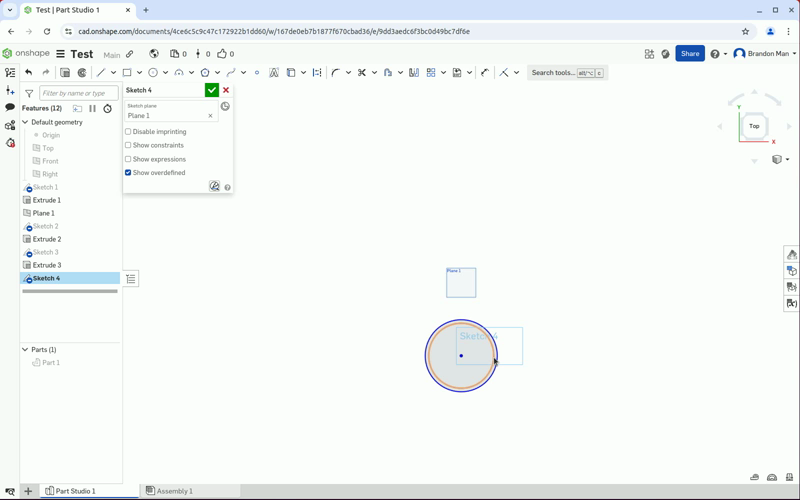
scroll(6)
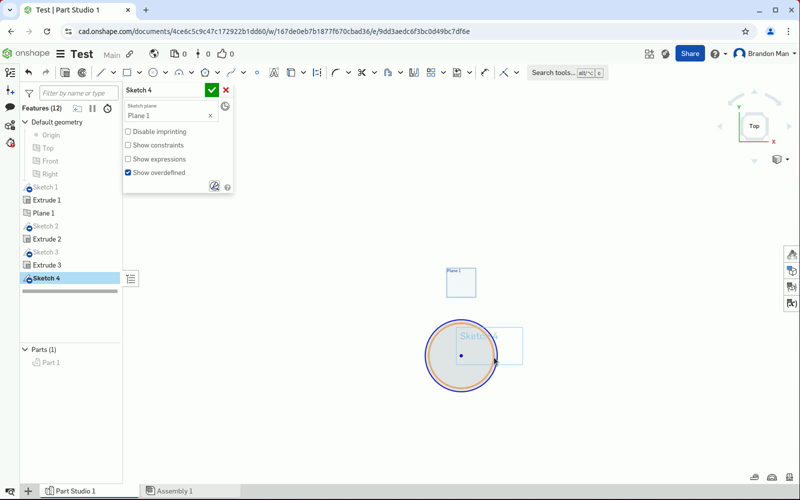
scroll(6)
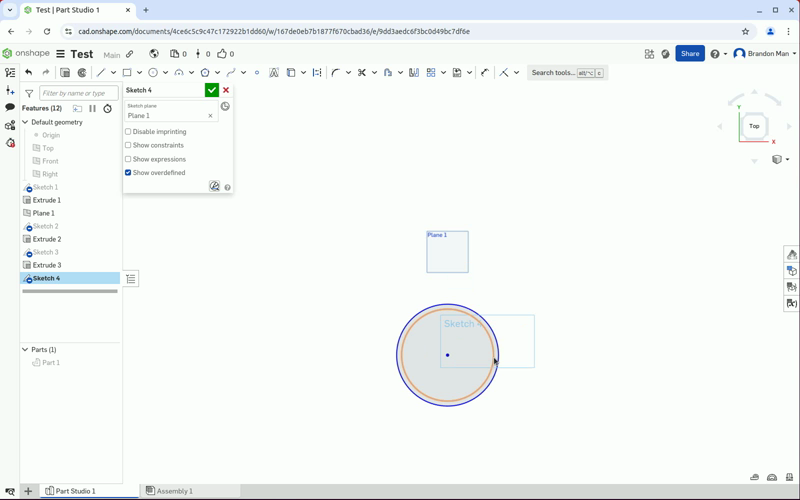
scroll(6)
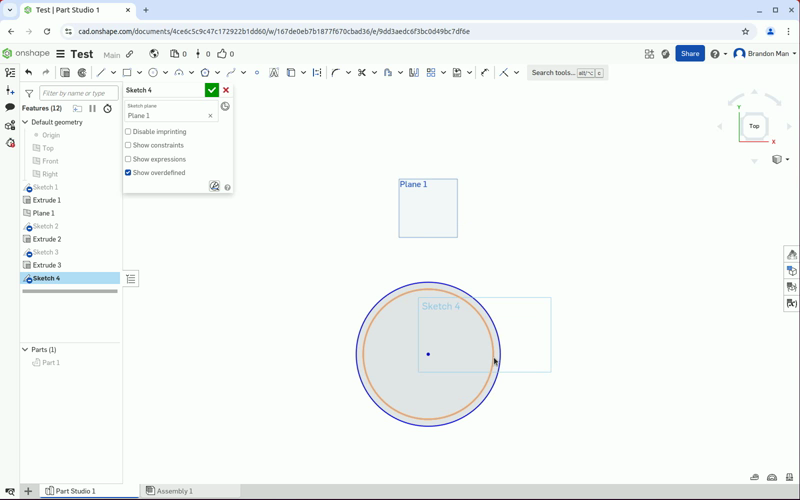
scroll(6)
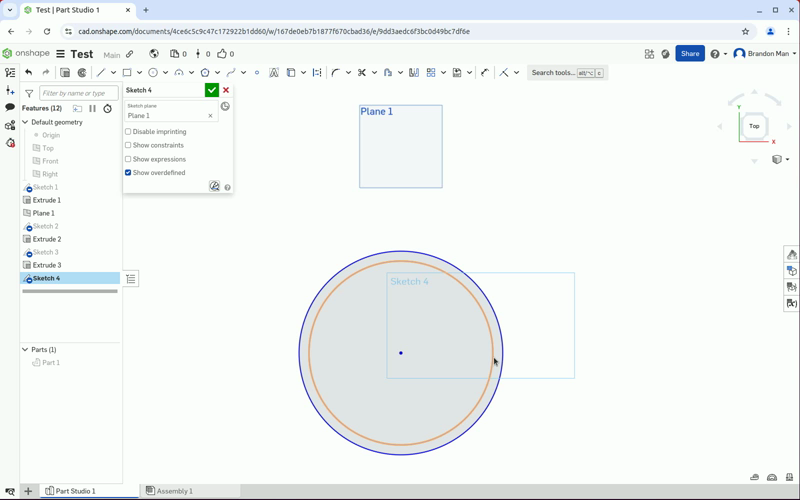
scroll(6)
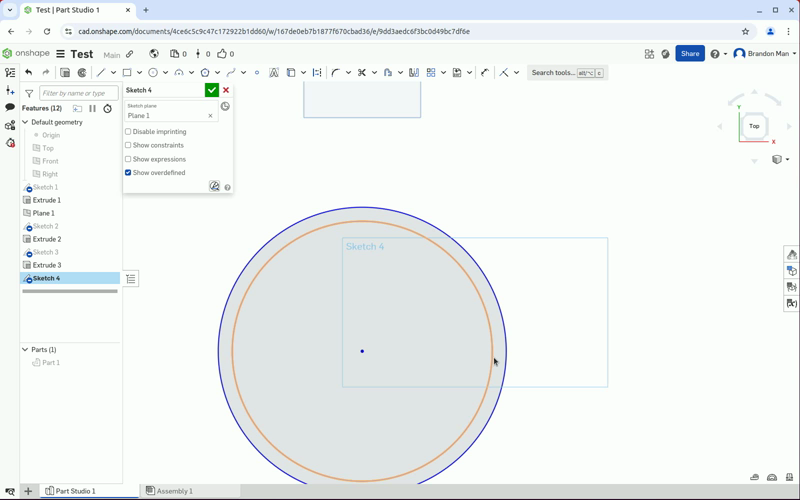
scroll(6)
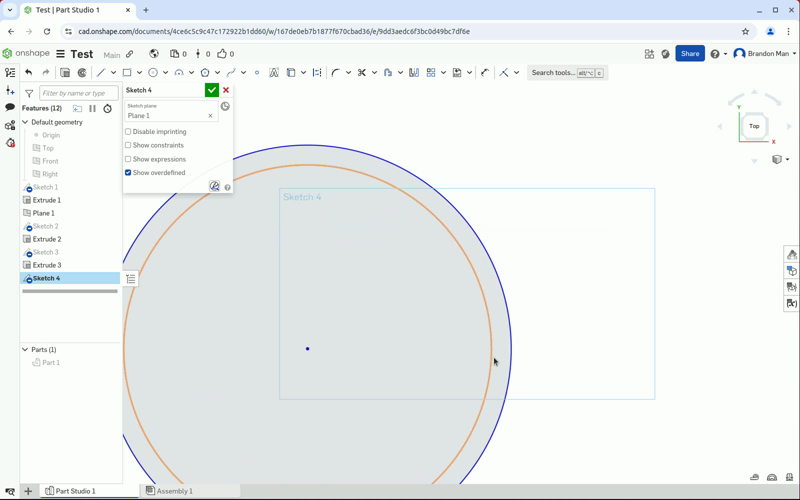
scroll(6)
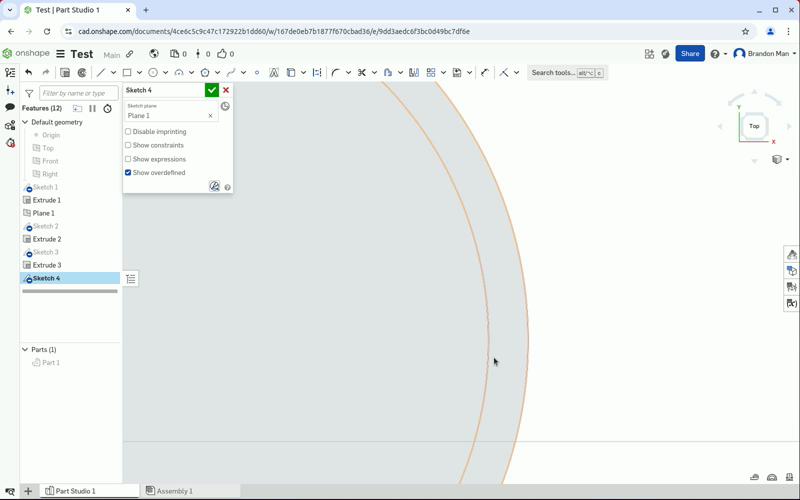
click(494, 357)
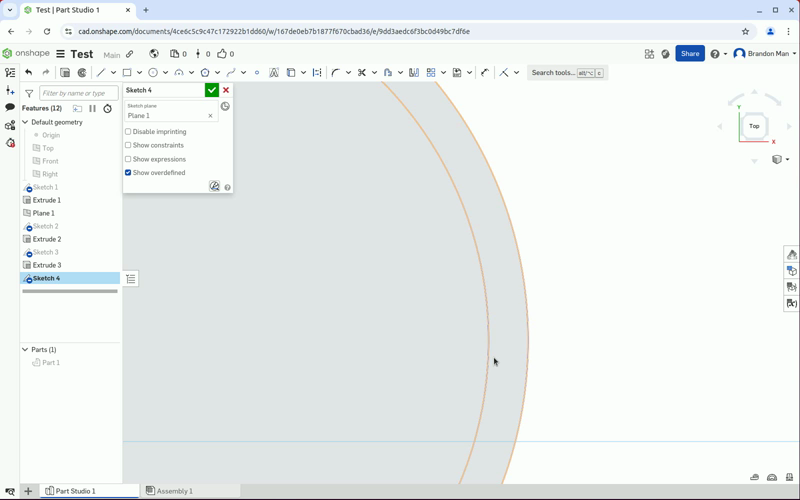
scroll(-6)
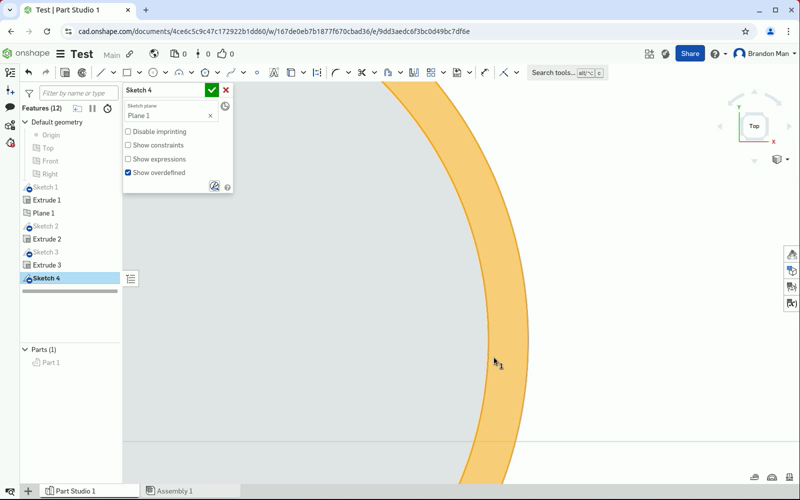
scroll(-6)
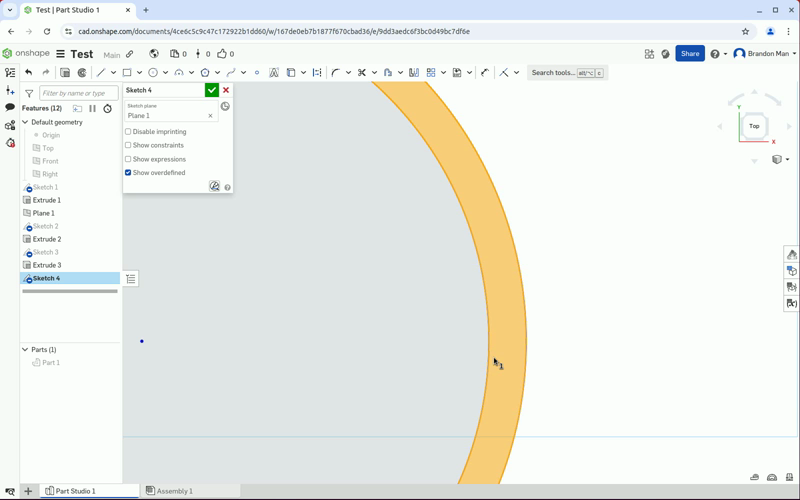
scroll(-6)
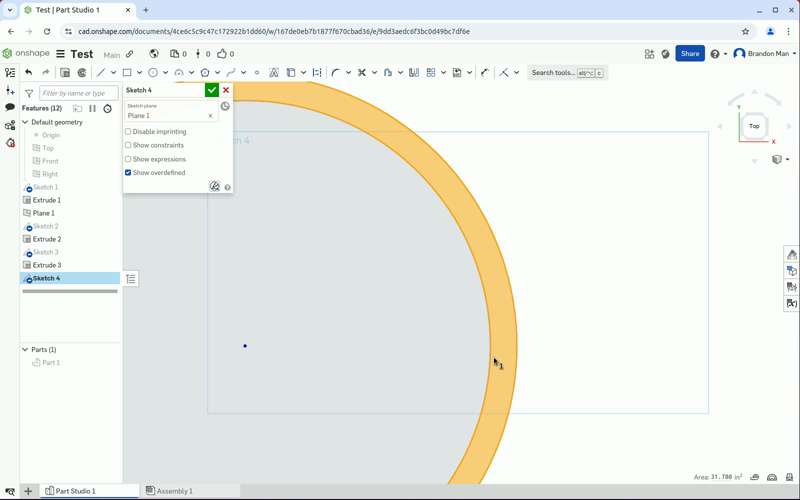
scroll(-6)
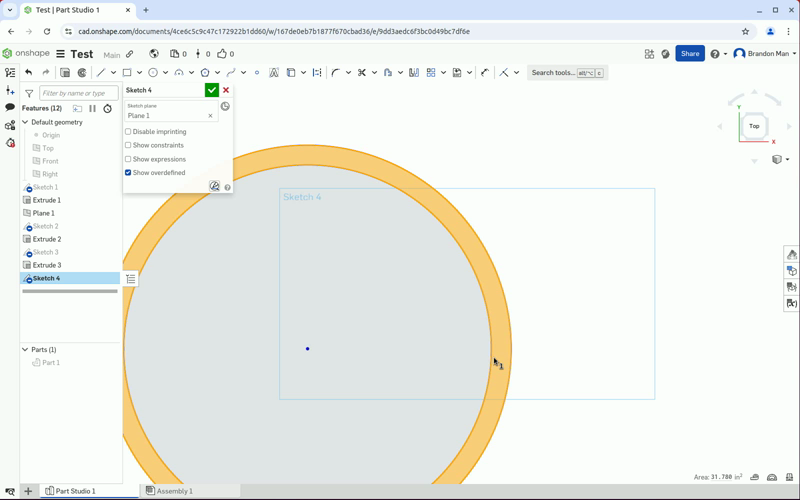
scroll(-6)
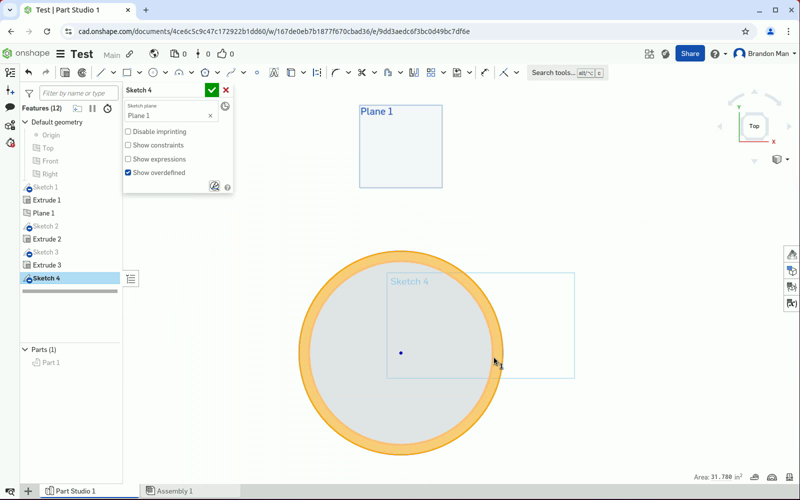
scroll(-6)
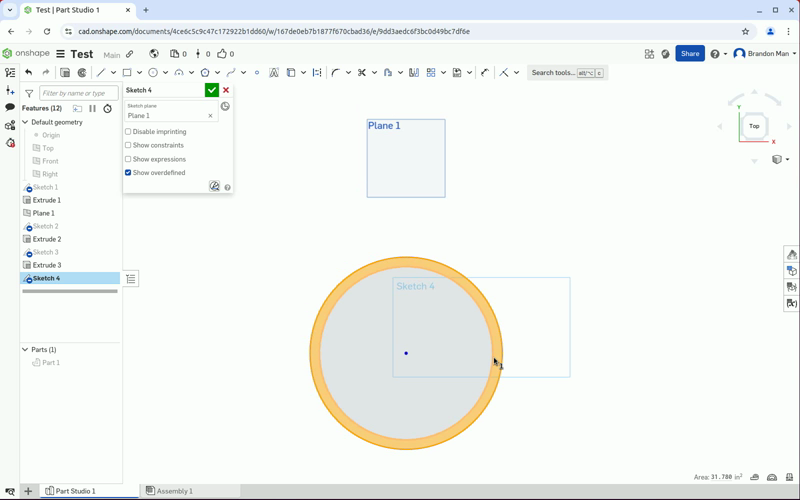
scroll(-6)
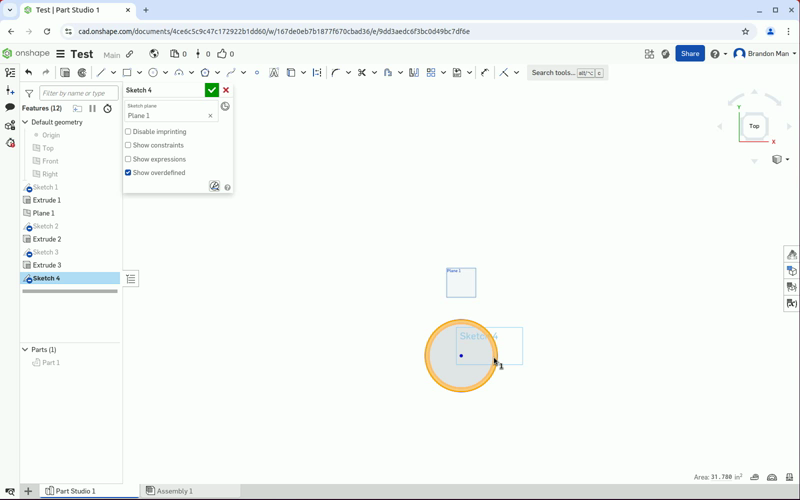
mouse_move(73, 352)
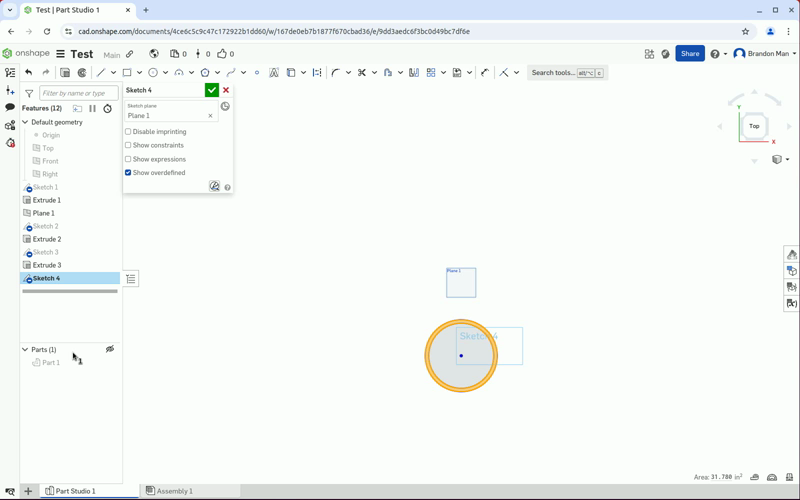
key(shift+y)
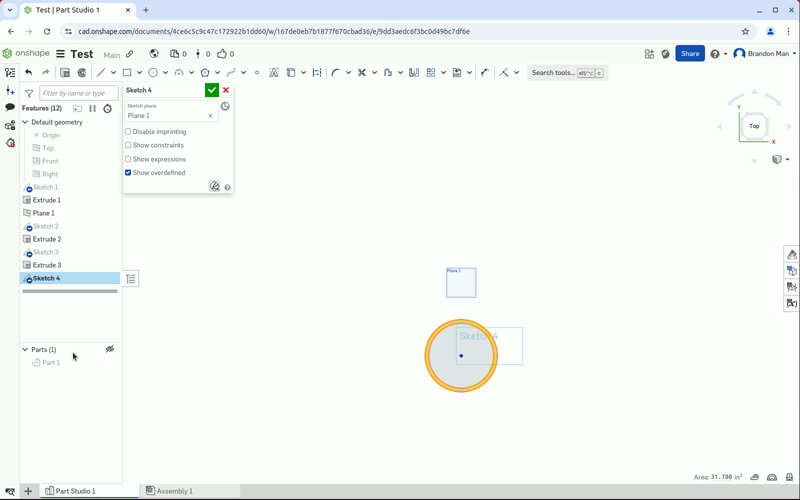
key(shift+e)
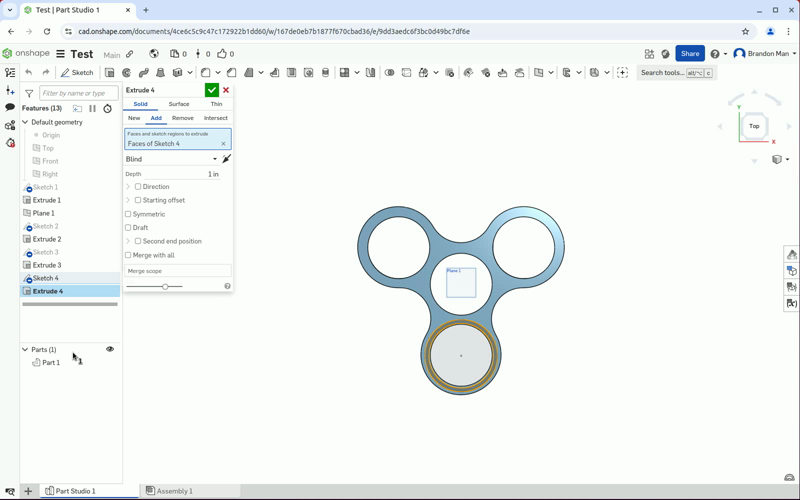
mouse_move(143, 106)
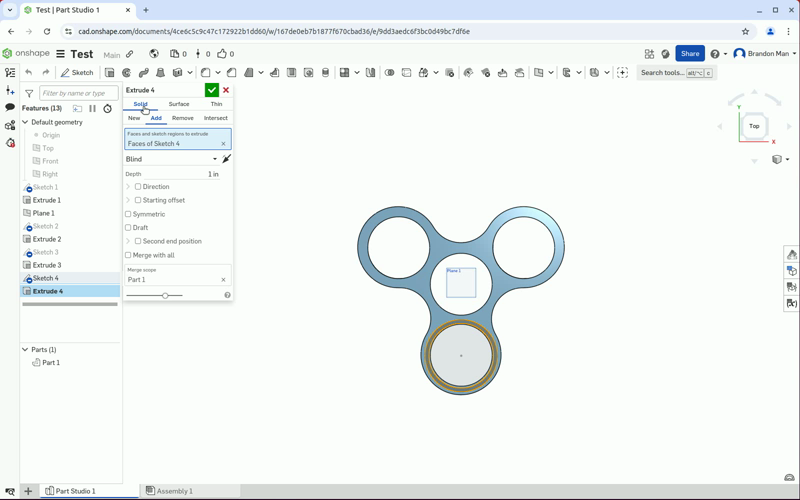
click(143, 106)
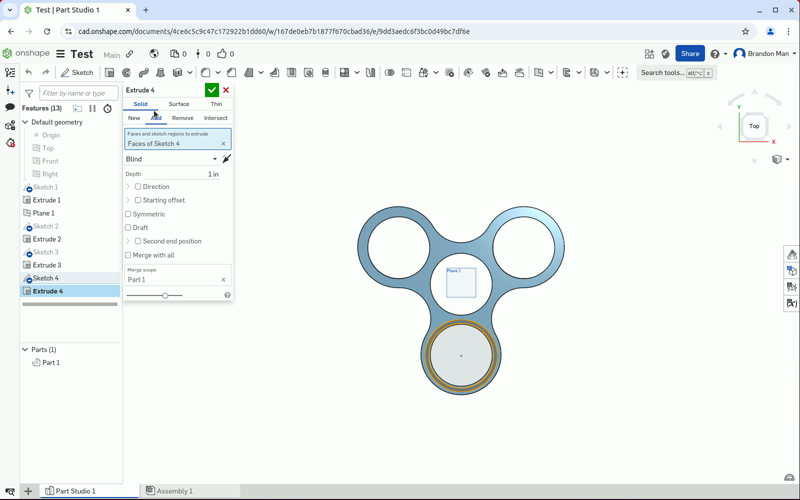
mouse_move(186, 120)
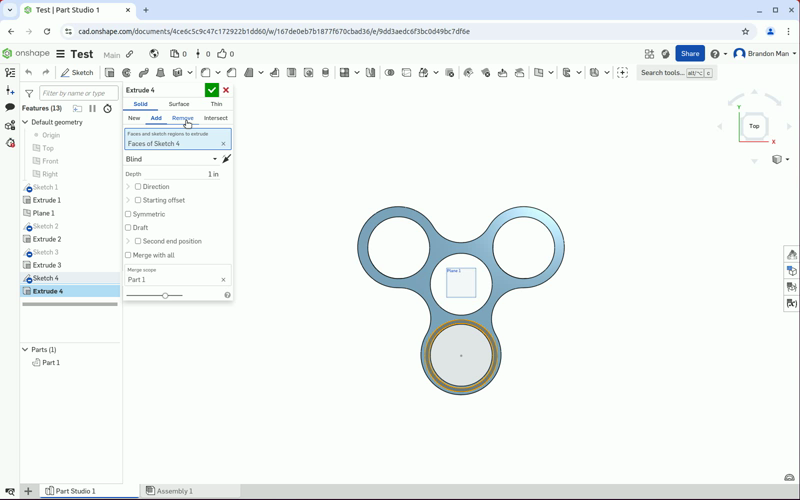
click(186, 120)
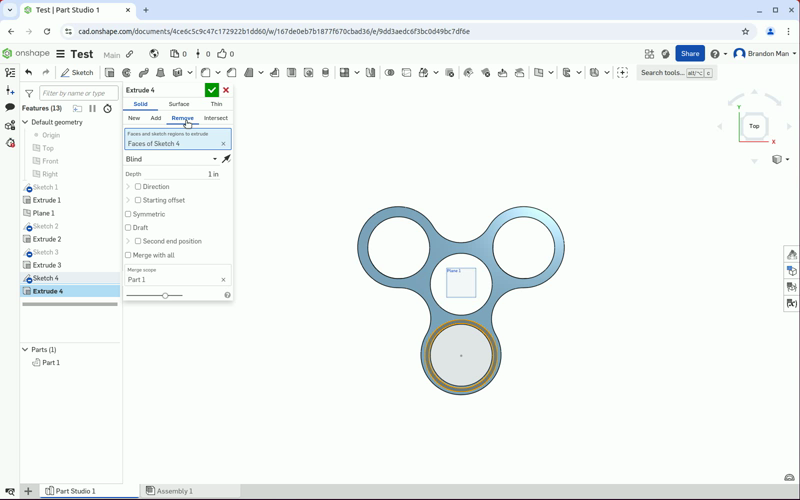
key(tab, 4)
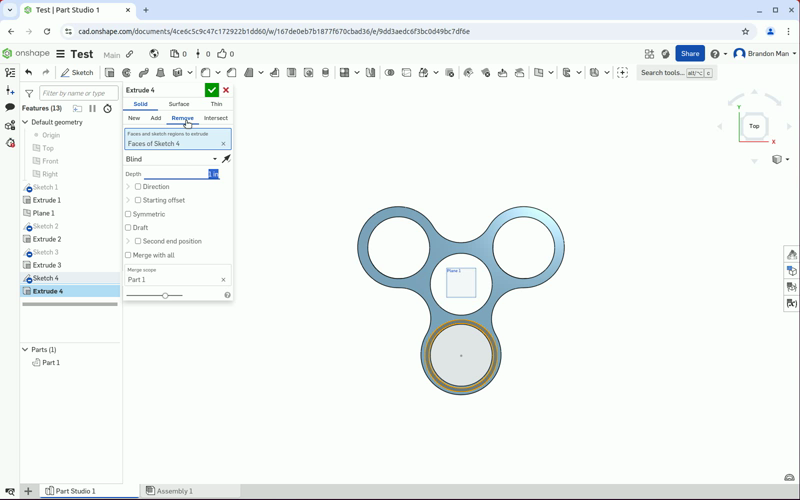
text(0.722)
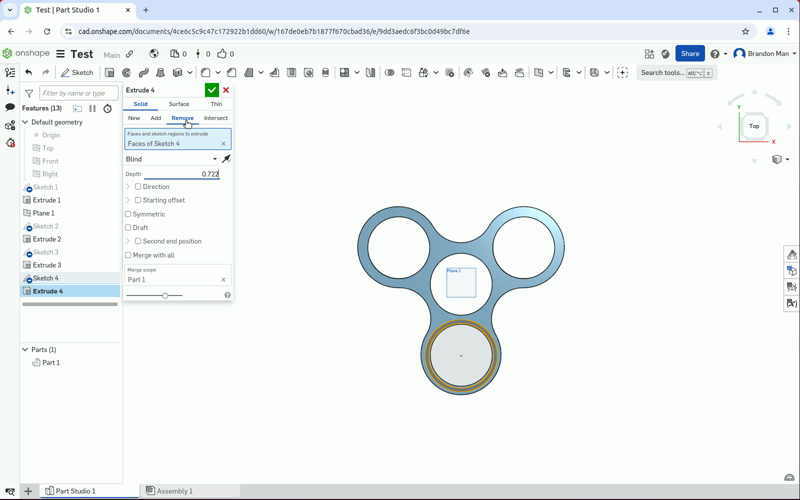
key(tab, 6)
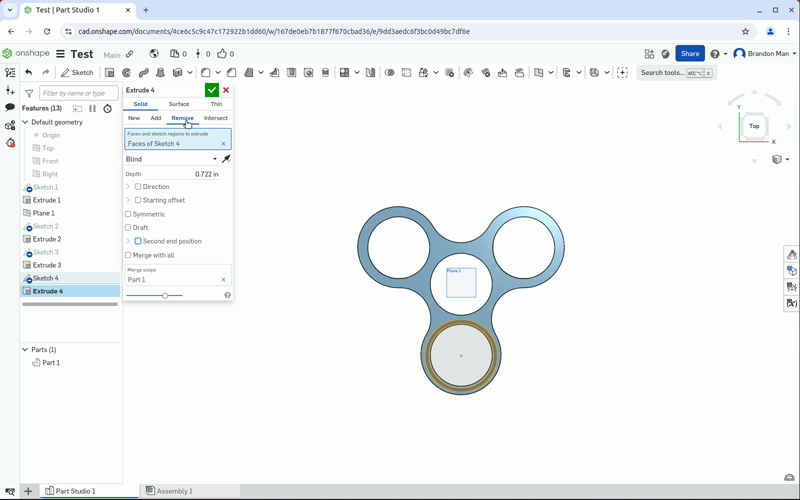
key(space)
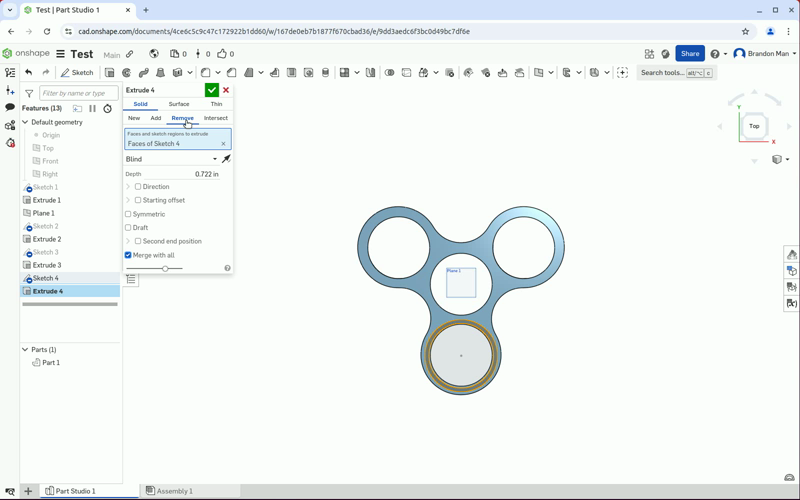
key(enter)
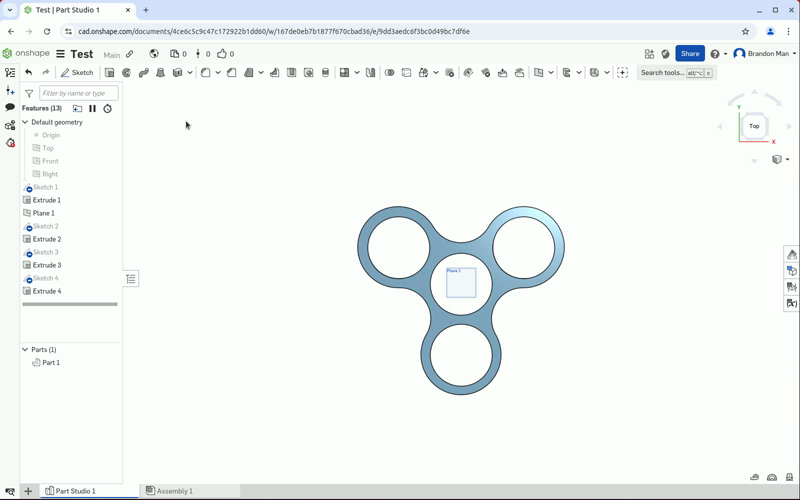
key(shift+h)
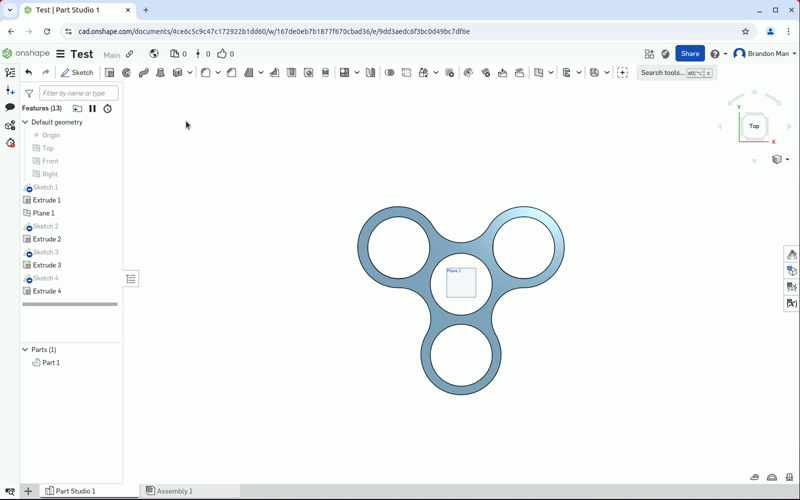
key(shift+h)
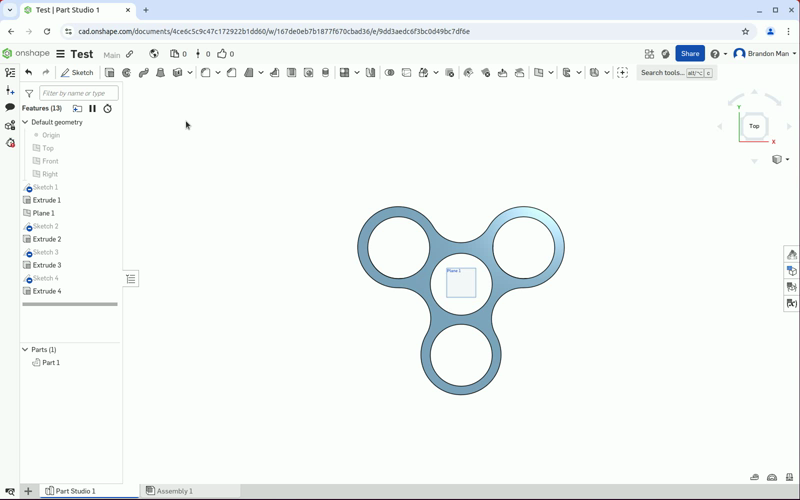
mouse_move(73, 189)
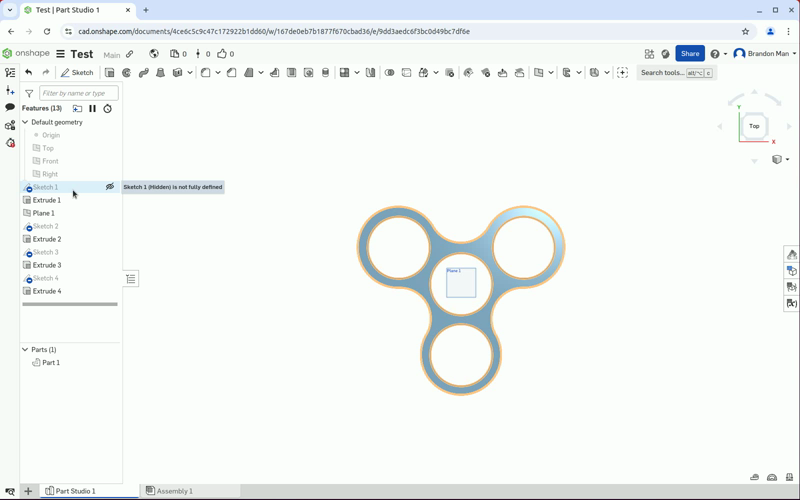
click(73, 189)
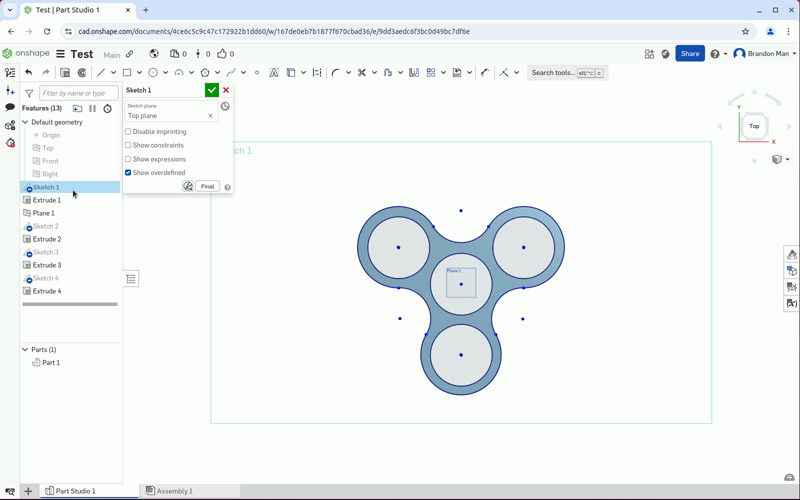
mouse_move(229, 92)
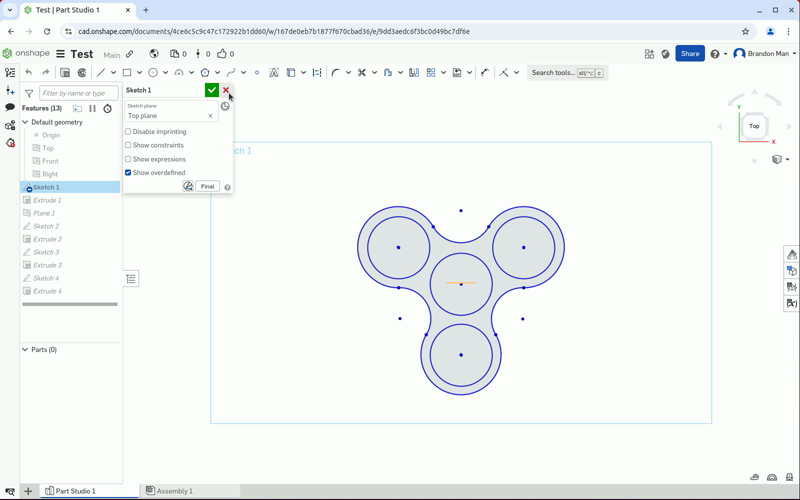
click(229, 92)
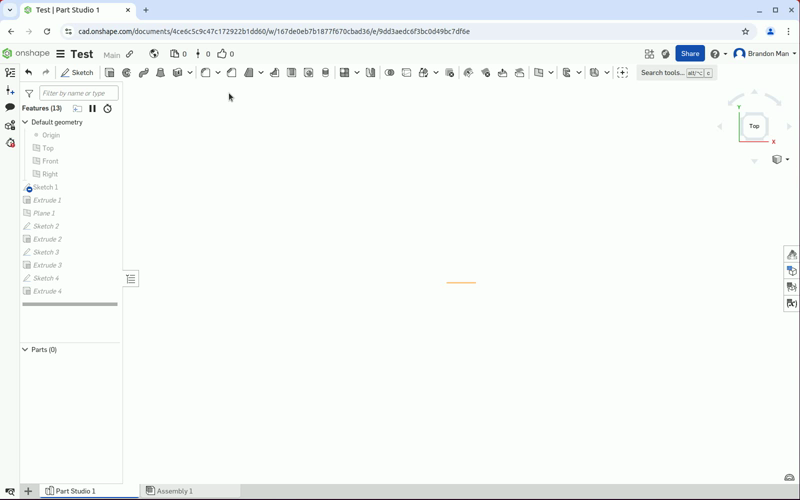
key(shift+s)
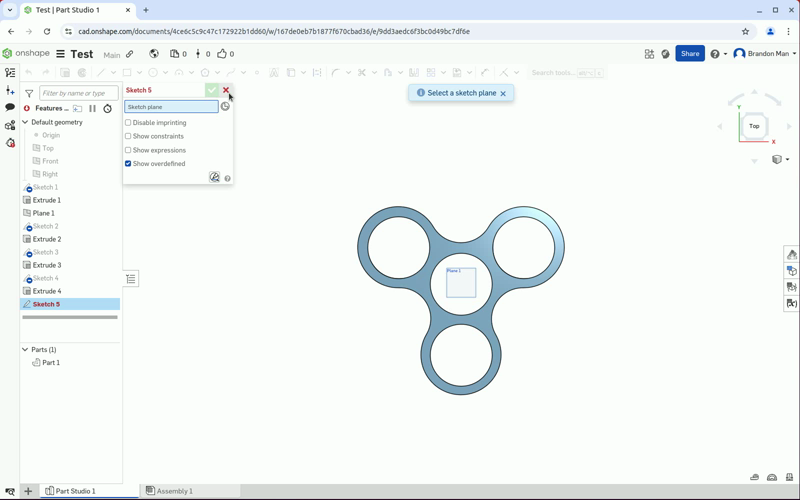
mouse_move(73, 215)
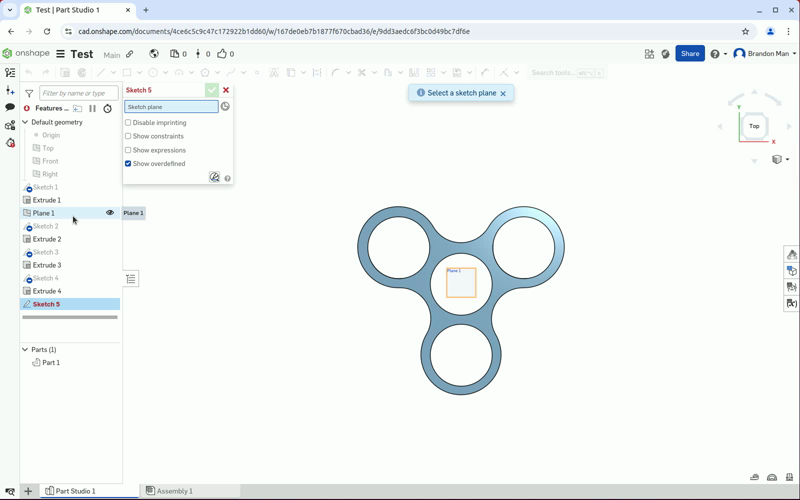
click(73, 215)
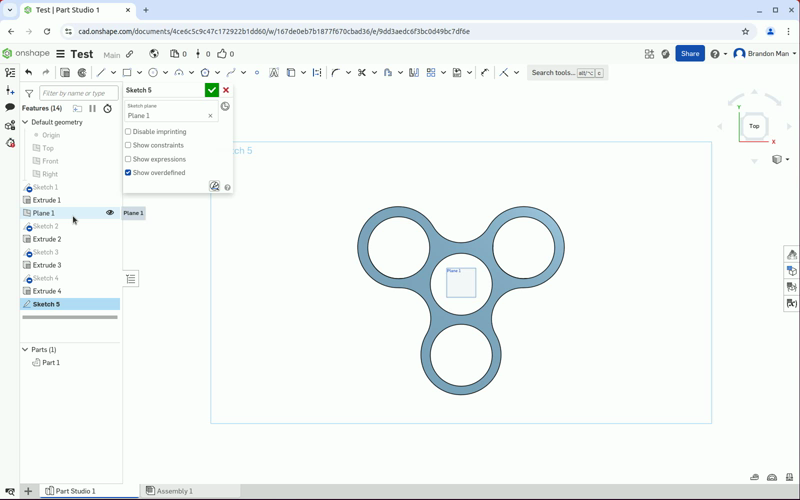
mouse_move(73, 352)
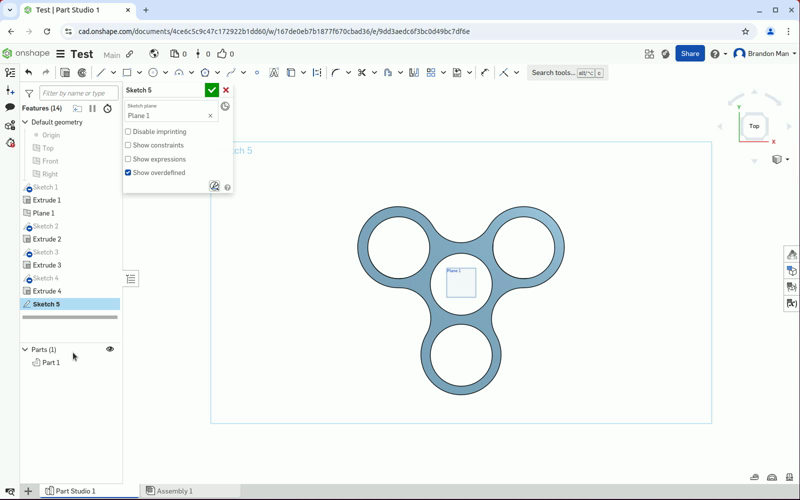
key(y)
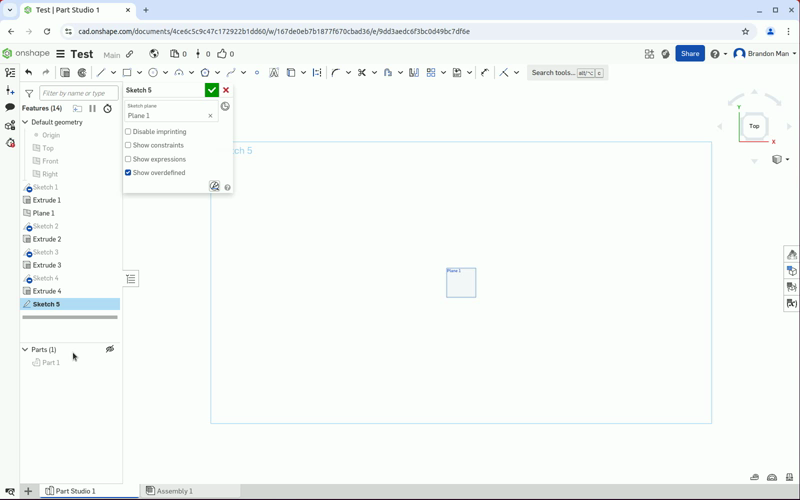
key(c)
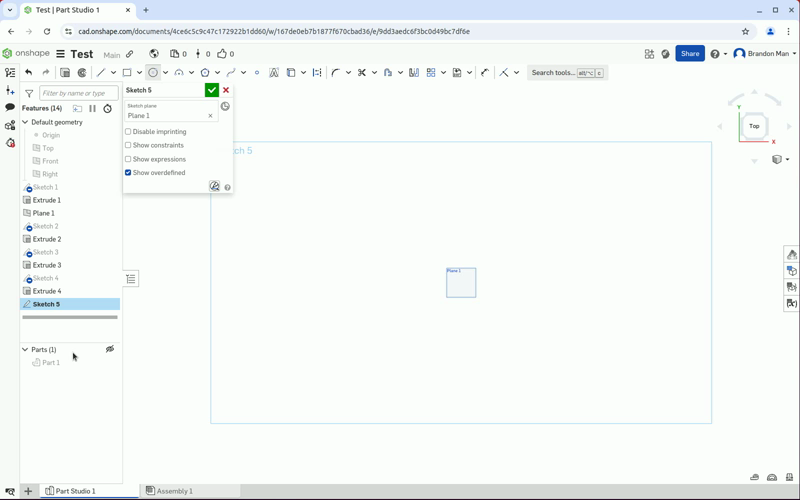
key_down(shift)
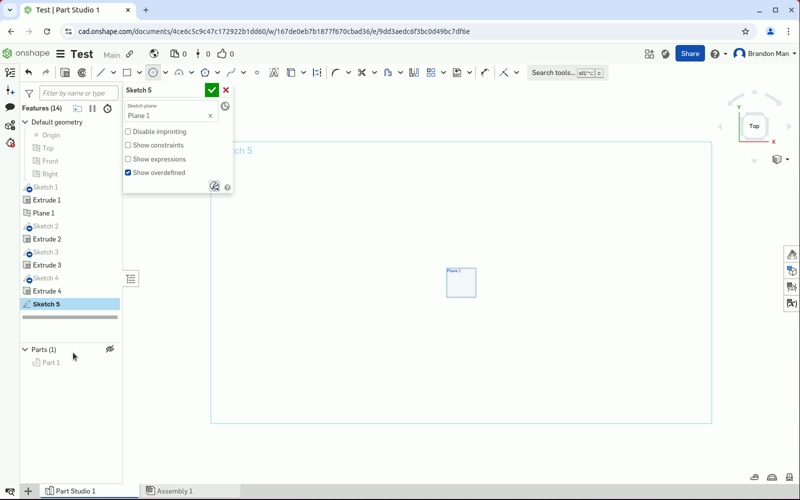
mouse_move(461, 282)
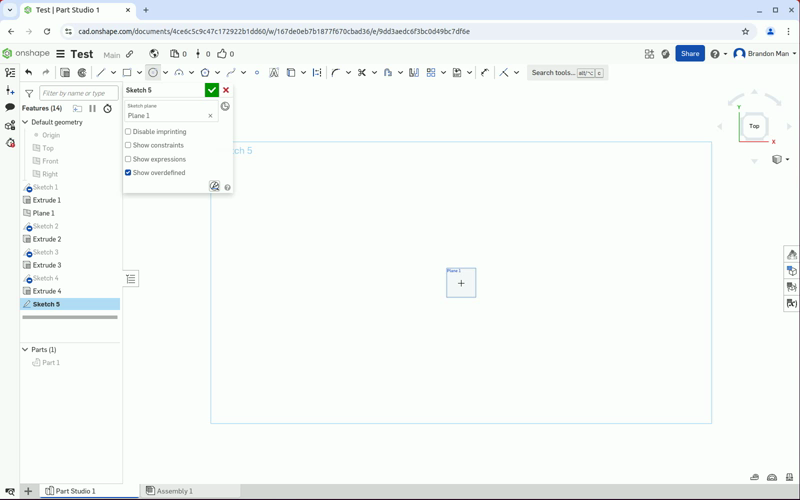
click(461, 282)
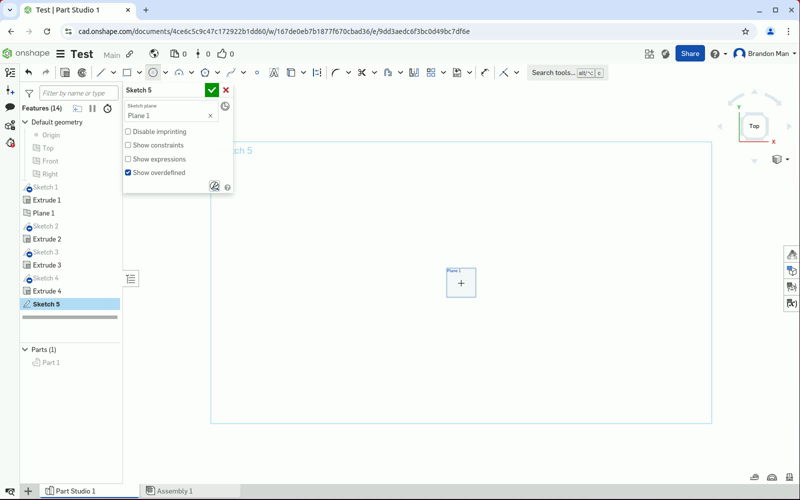
key_up(shift)
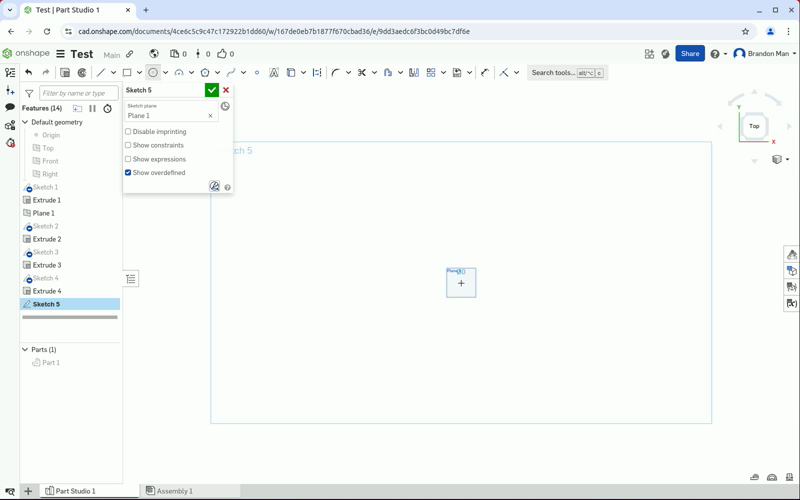
mouse_move(497, 282)
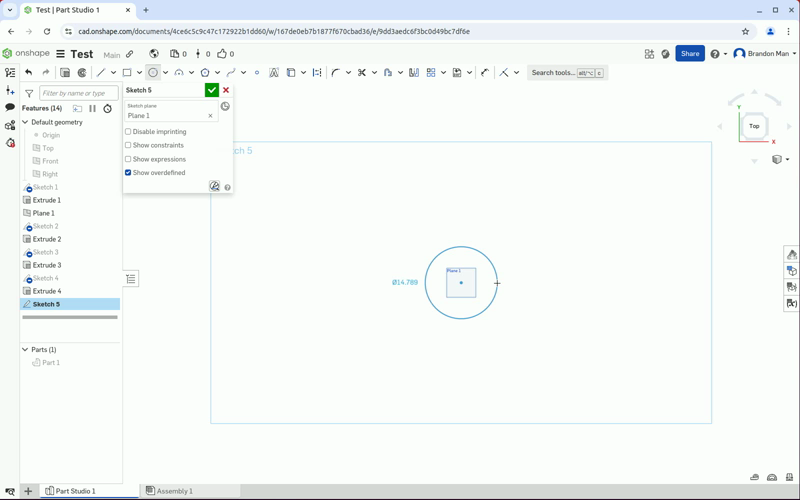
click(497, 282)
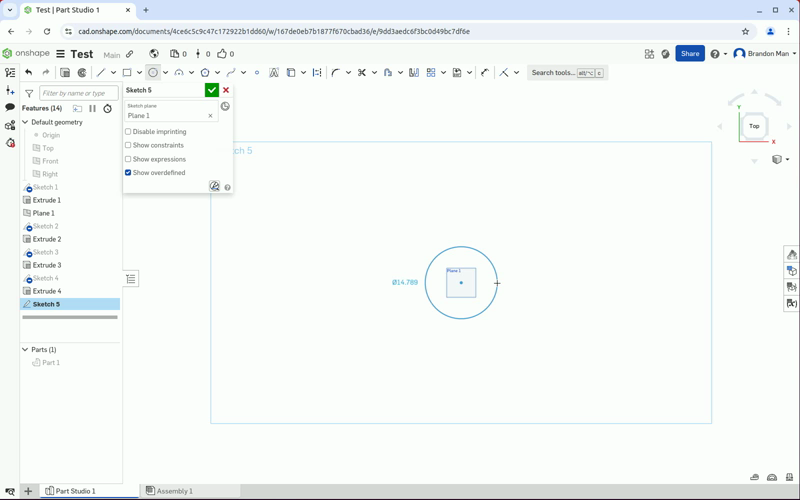
key(esc)
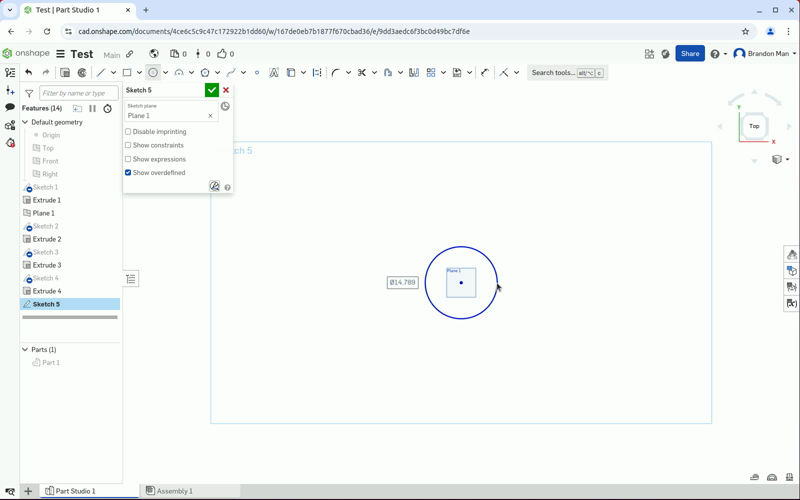
key(c)
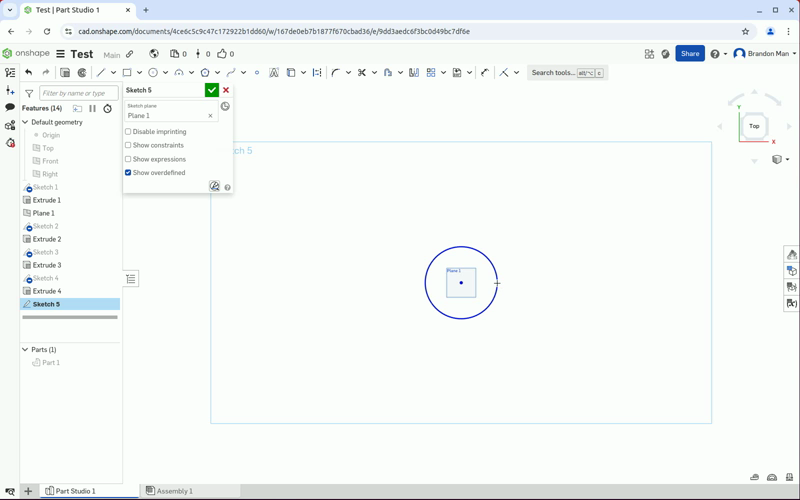
key_down(shift)
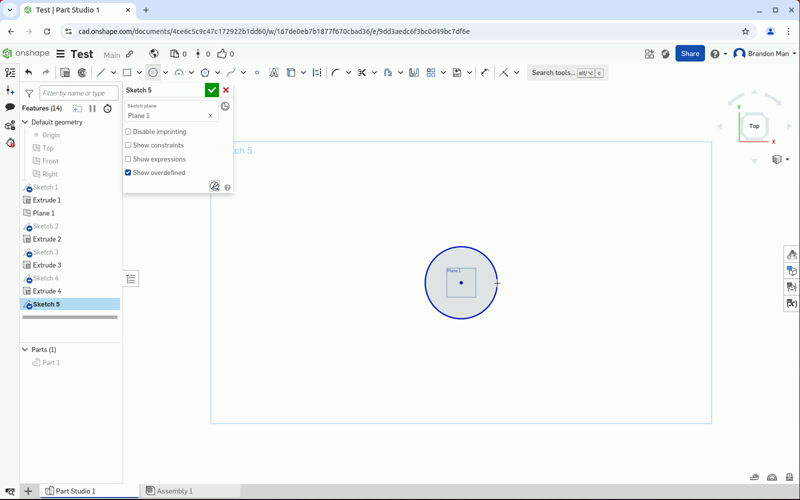
mouse_move(461, 282)
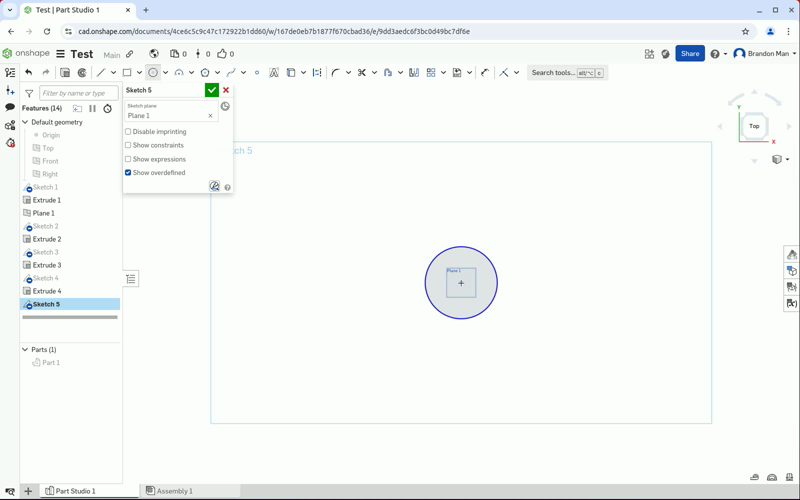
click(461, 282)
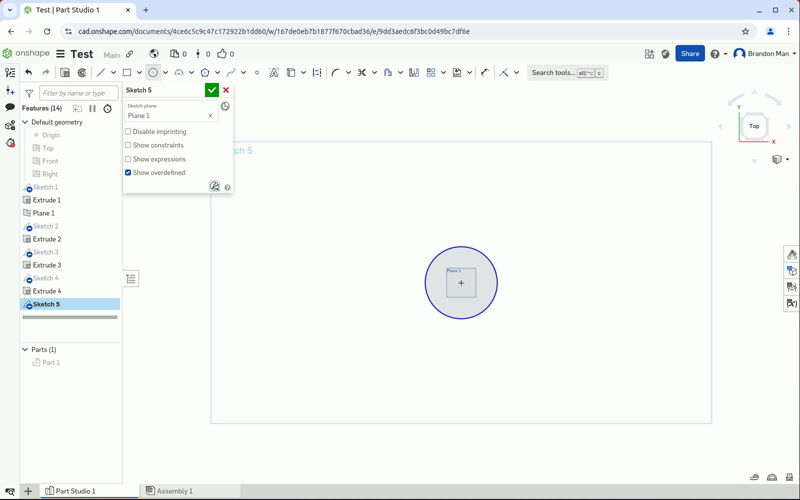
key_up(shift)
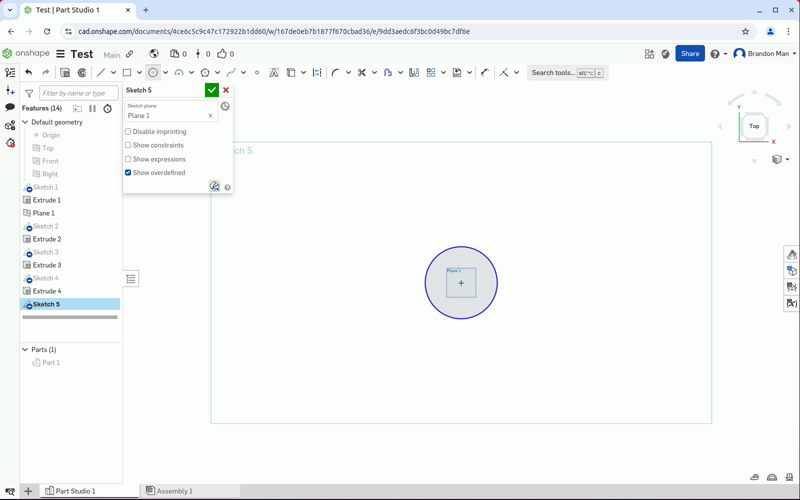
mouse_move(493, 282)
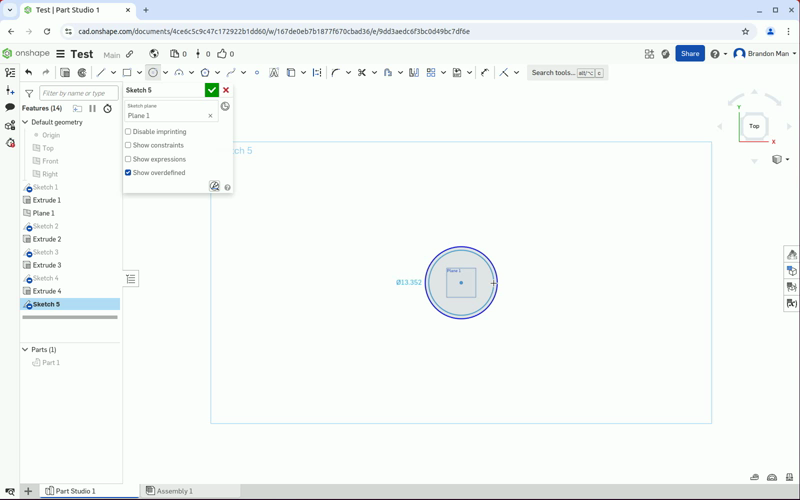
scroll(6)
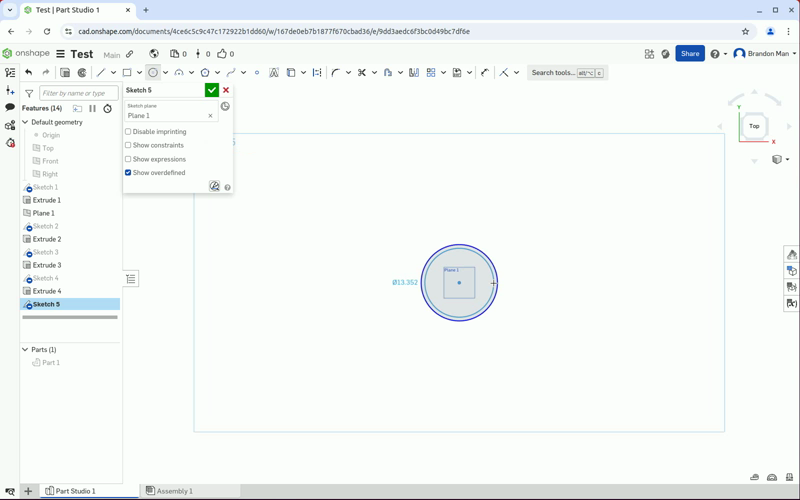
scroll(6)
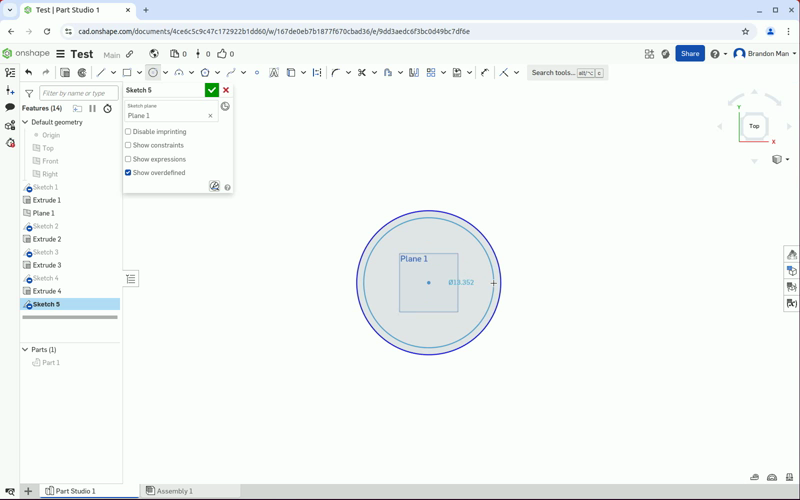
scroll(6)
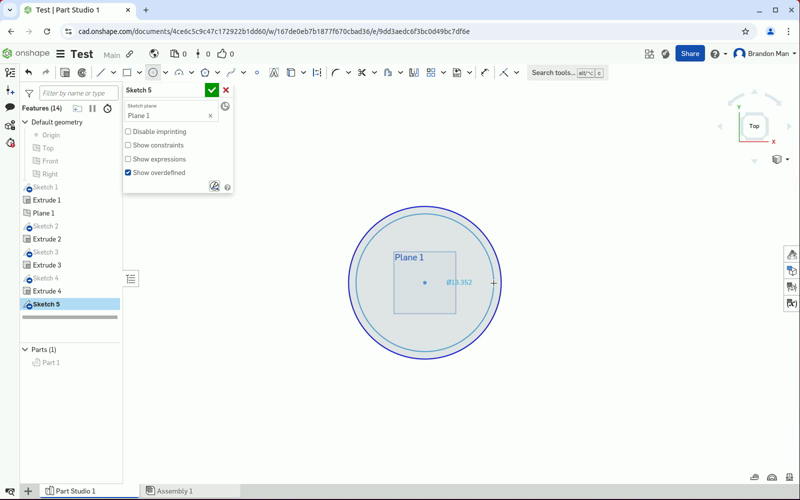
scroll(6)
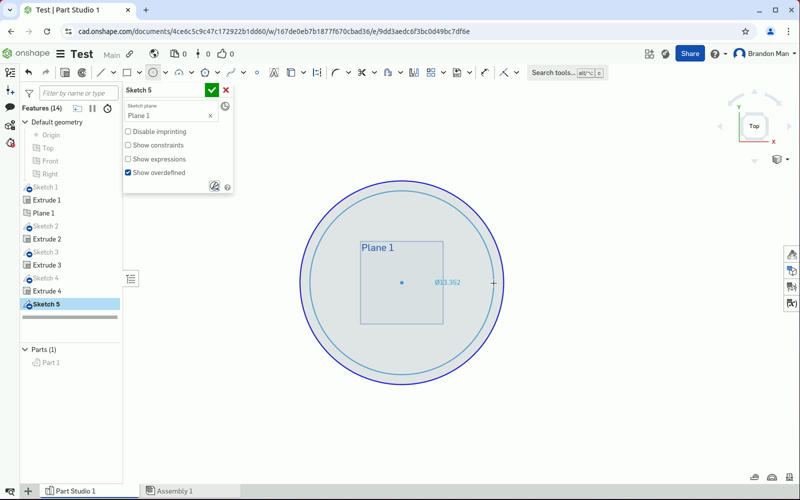
scroll(6)
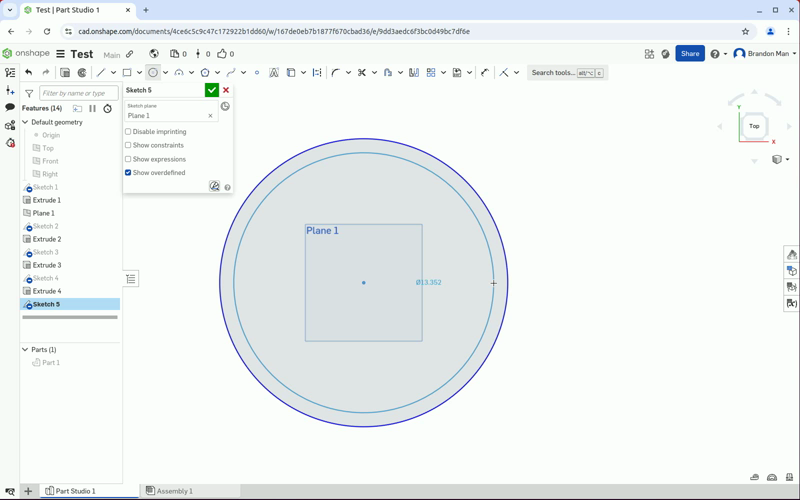
scroll(6)
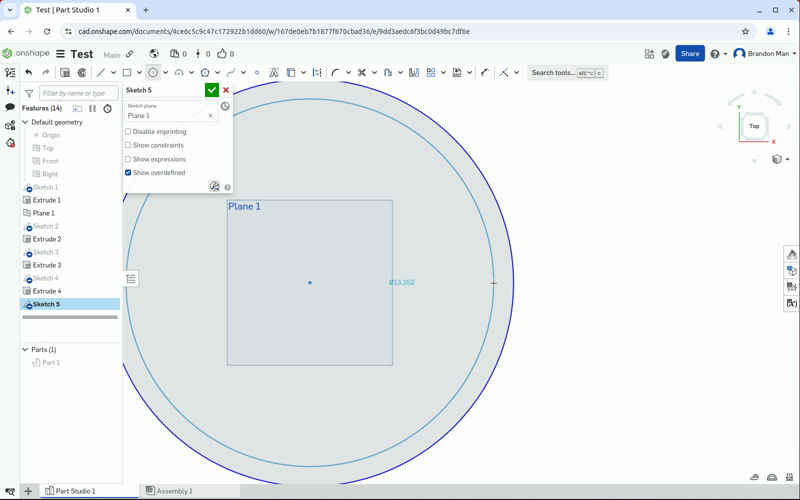
scroll(6)
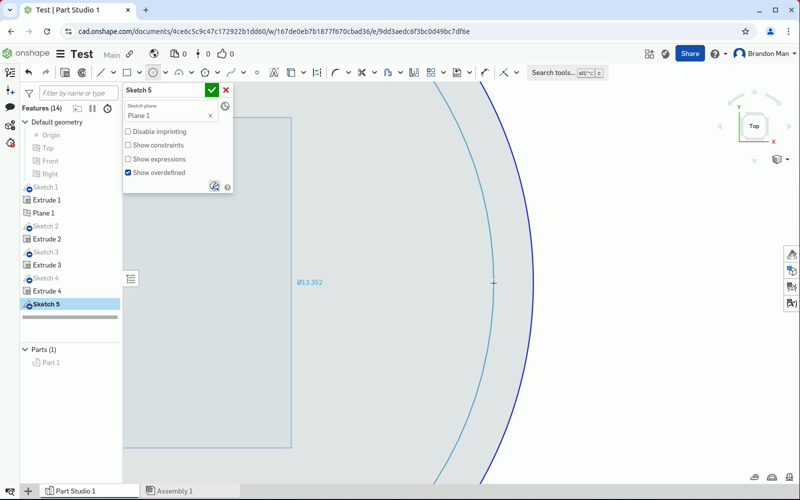
click(493, 282)
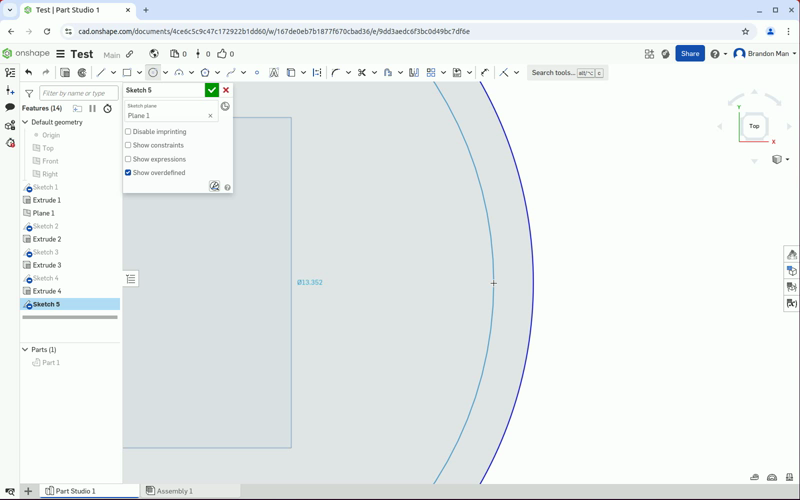
scroll(-6)
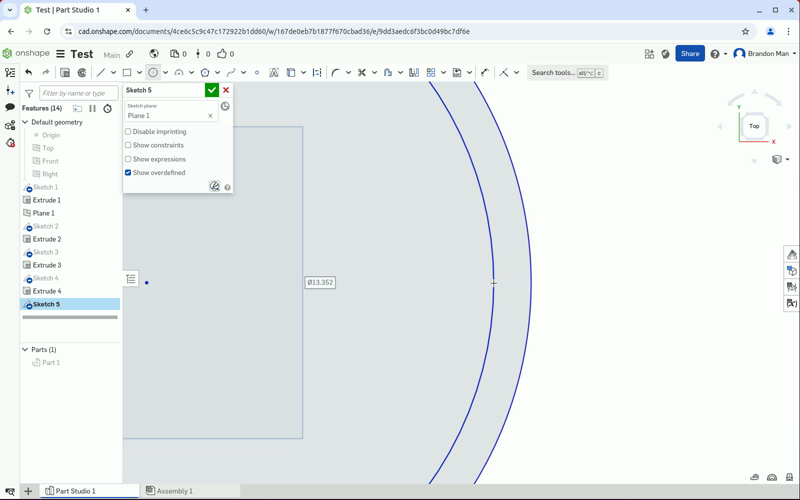
scroll(-6)
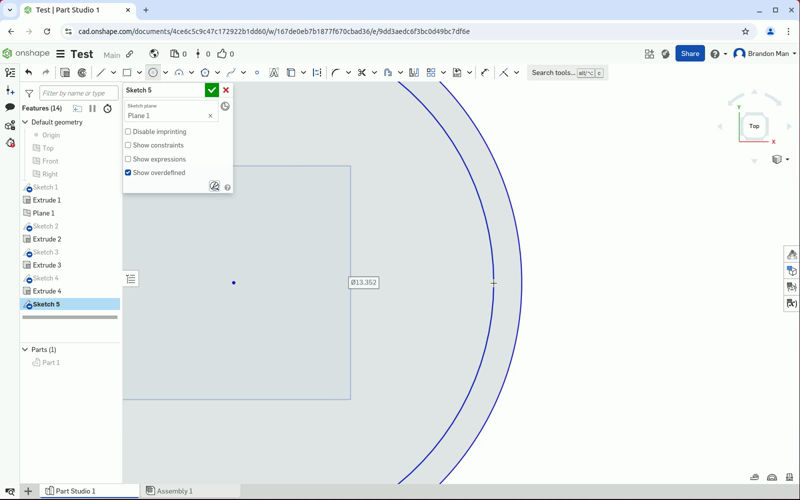
scroll(-6)
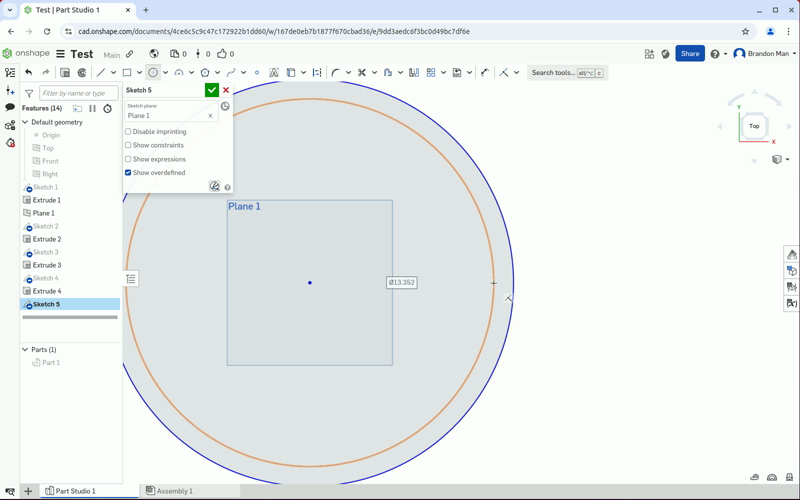
scroll(-6)
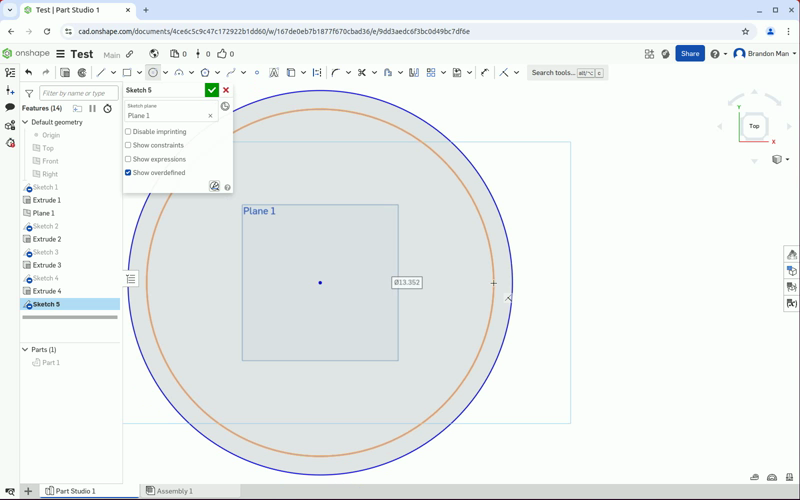
scroll(-6)
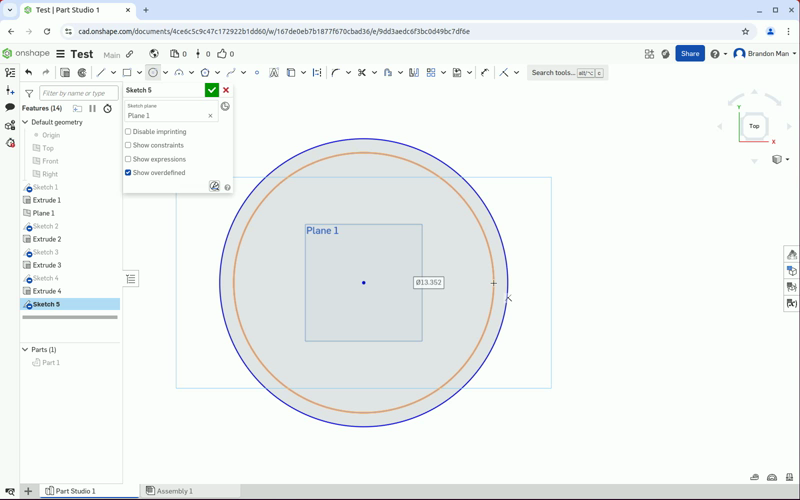
scroll(-6)
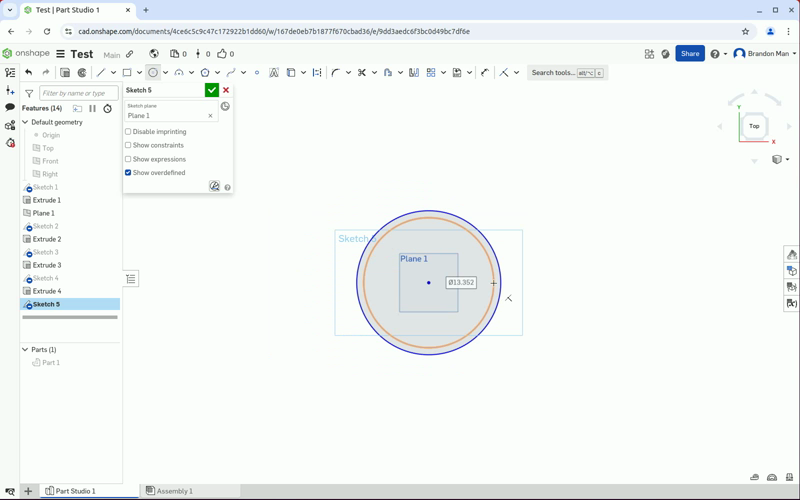
scroll(-6)
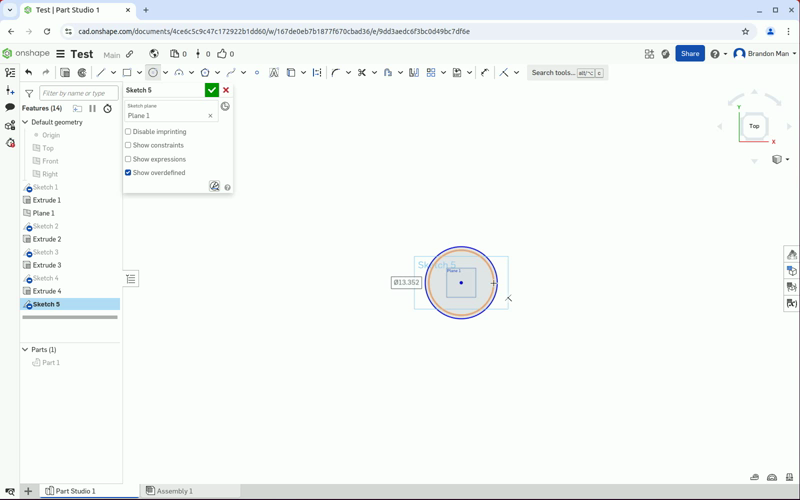
key(esc)
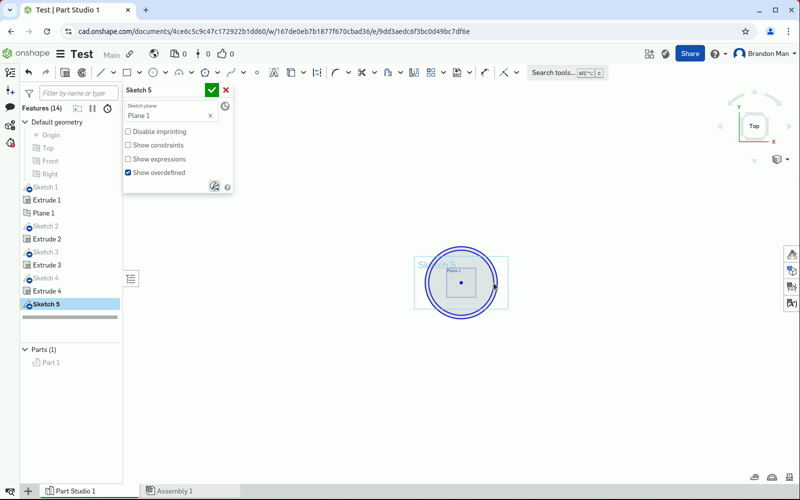
mouse_move(439, 307)
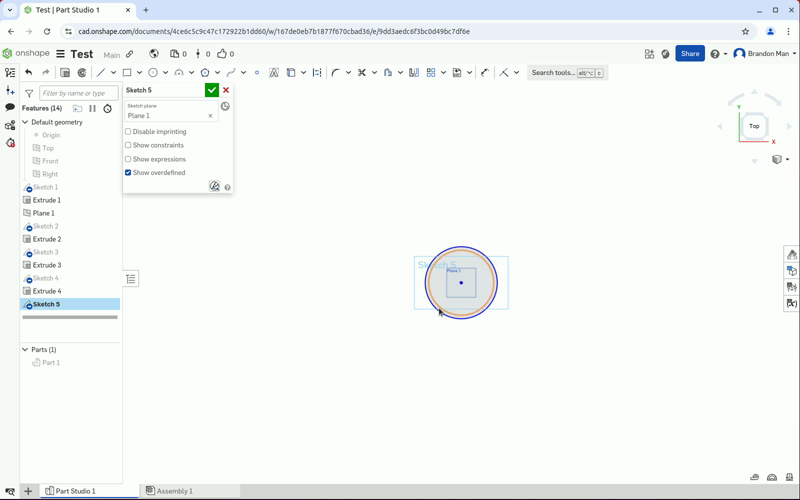
scroll(6)
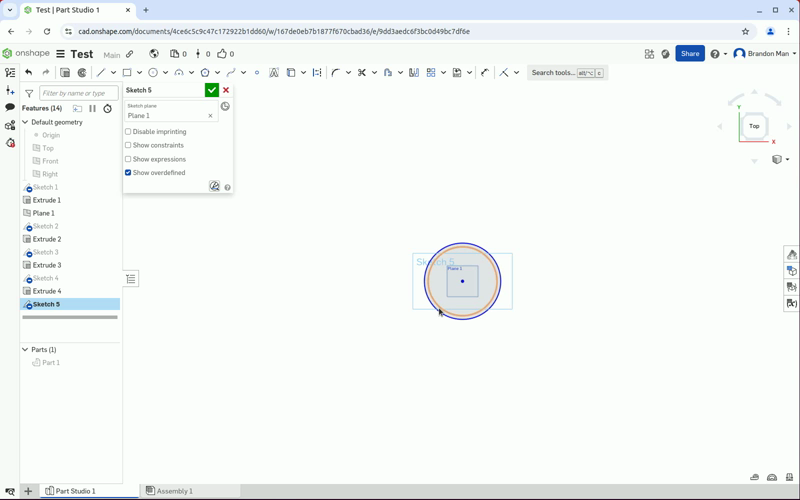
scroll(6)
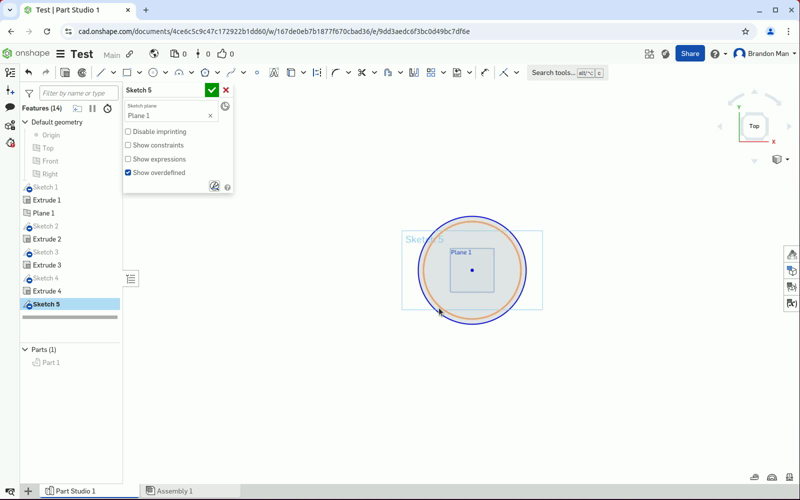
scroll(6)
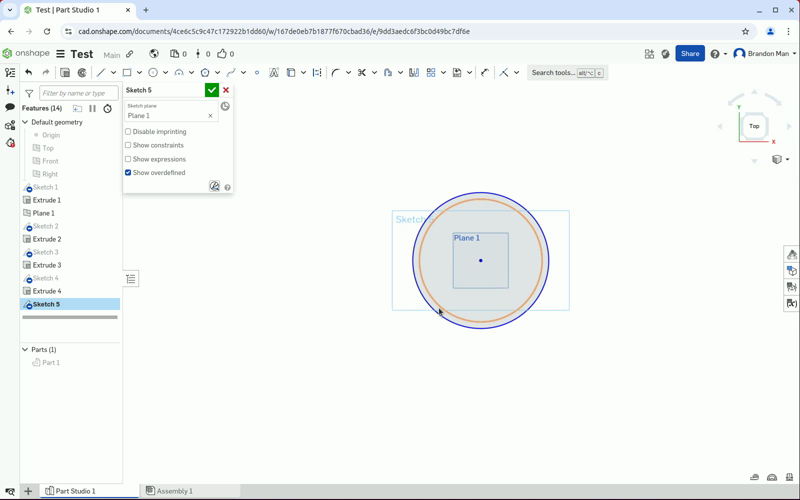
scroll(6)
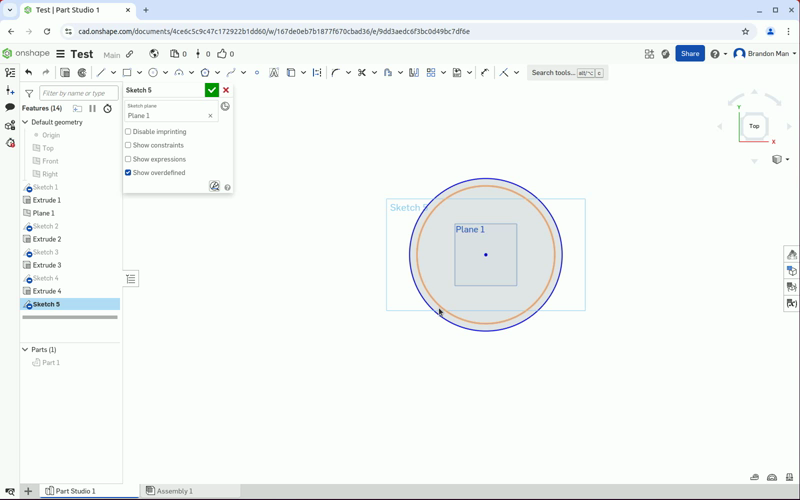
scroll(6)
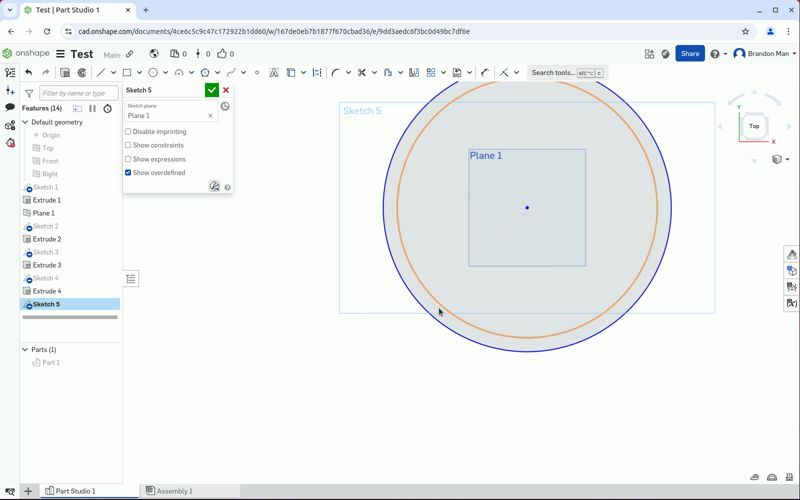
scroll(6)
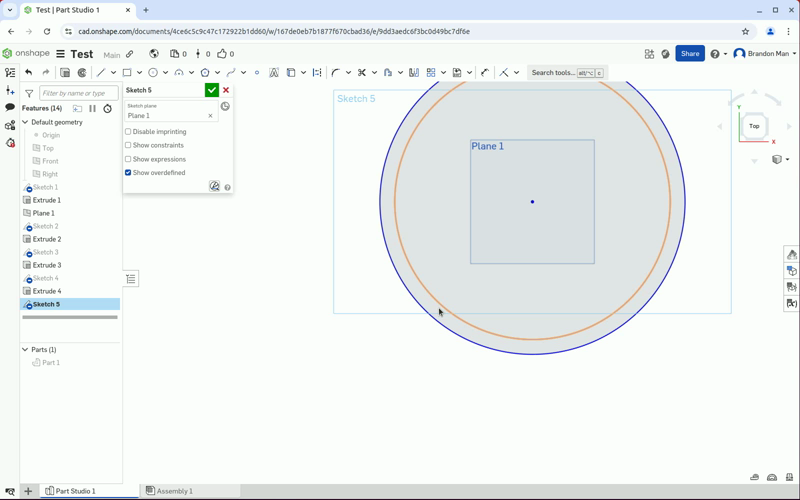
scroll(6)
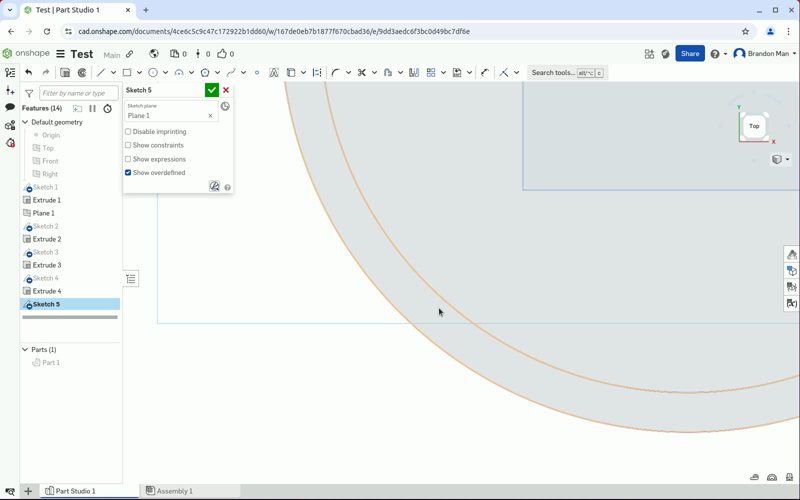
click(439, 307)
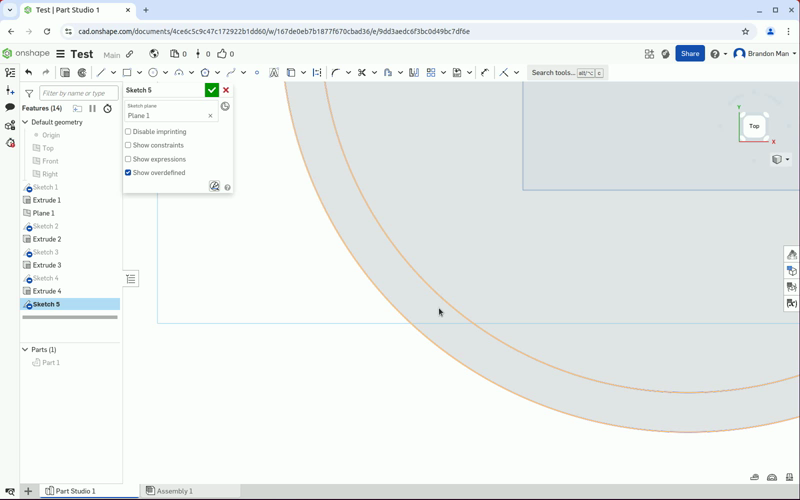
scroll(-6)
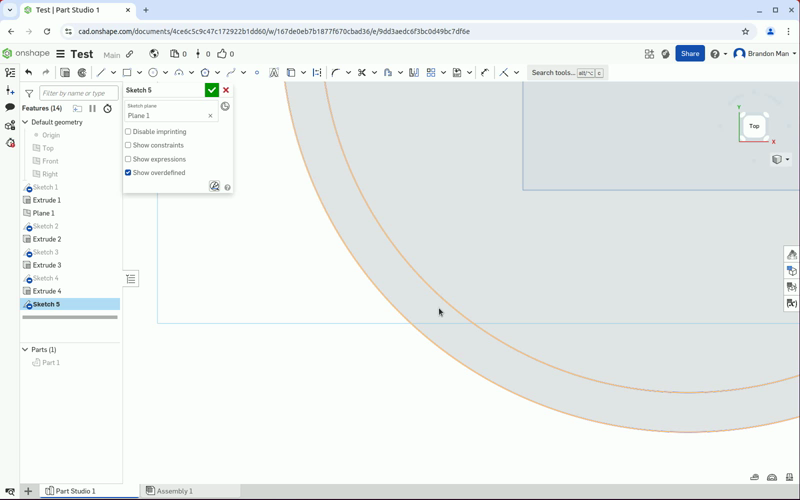
scroll(-6)
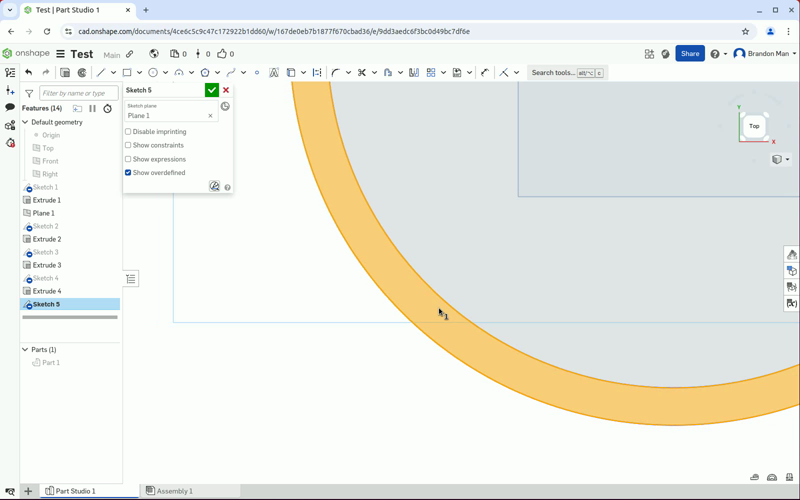
scroll(-6)
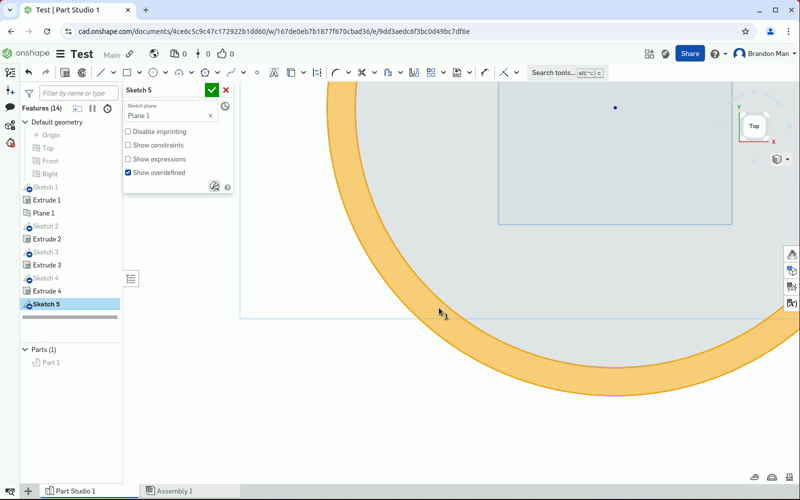
scroll(-6)
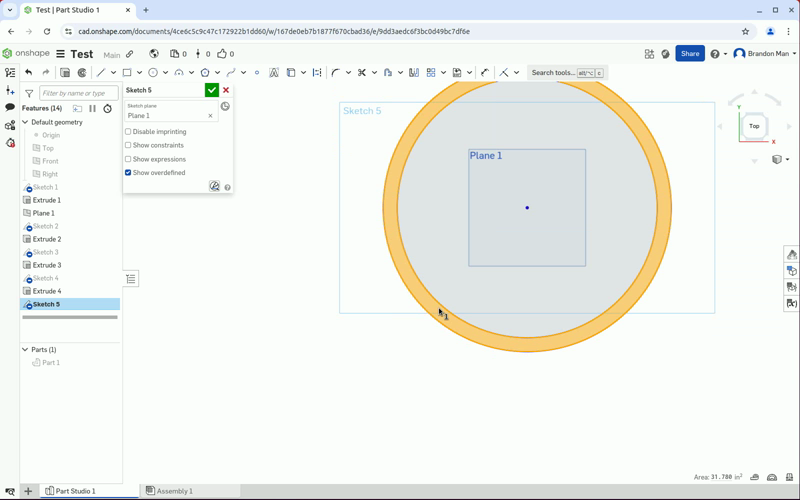
scroll(-6)
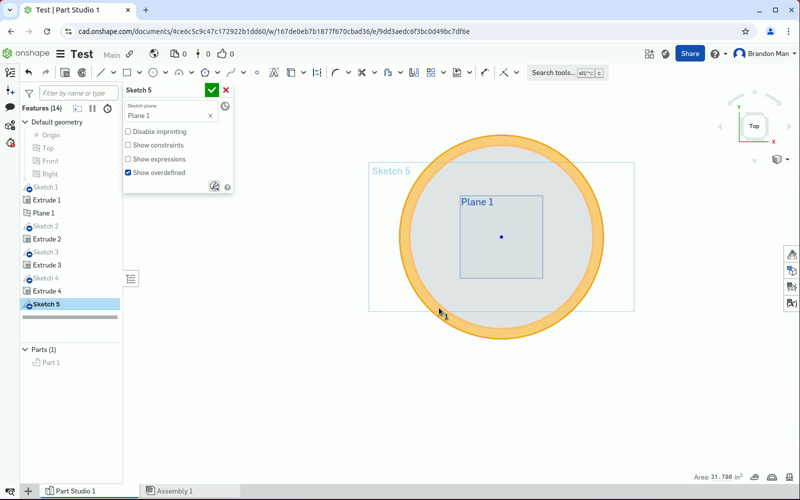
scroll(-6)
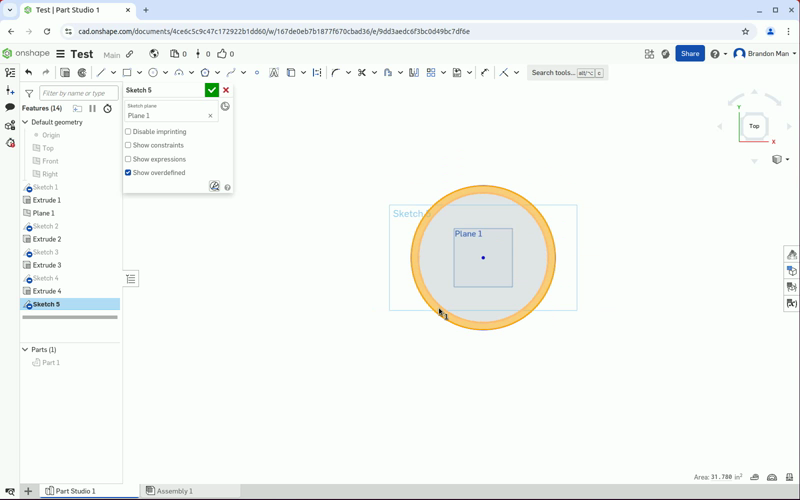
scroll(-6)
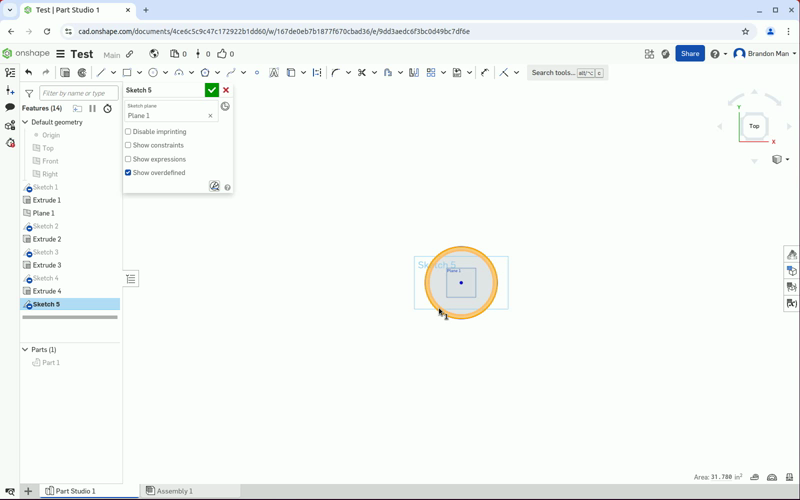
mouse_move(73, 352)
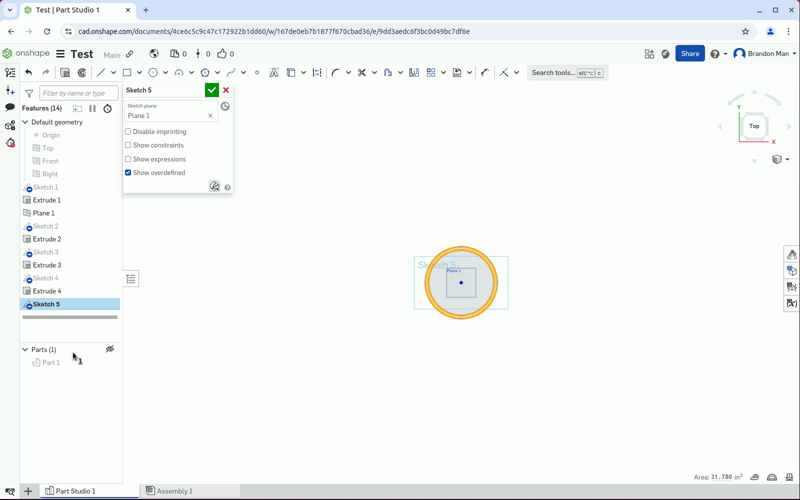
key(shift+y)
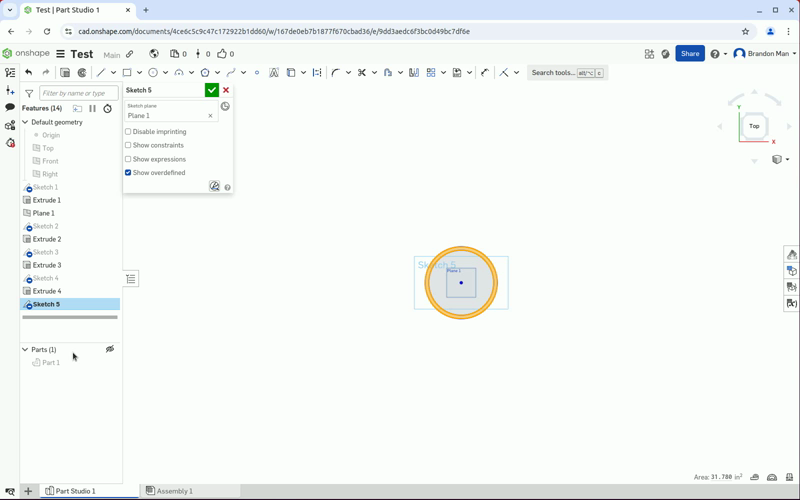
key(shift+e)
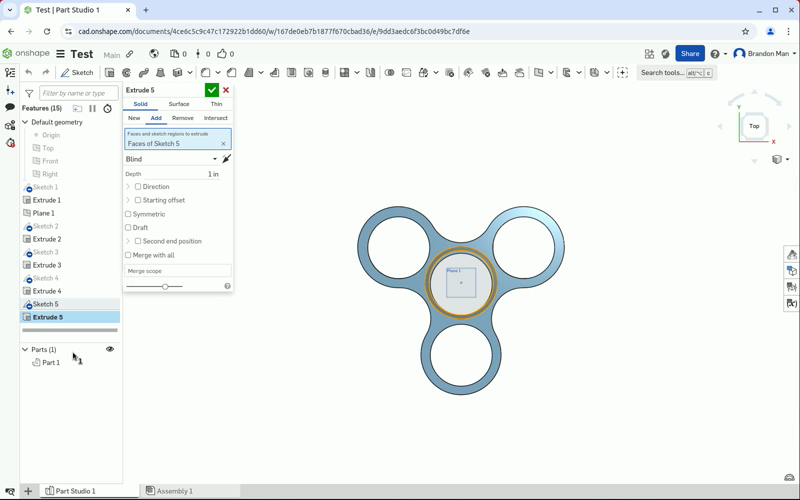
mouse_move(143, 106)
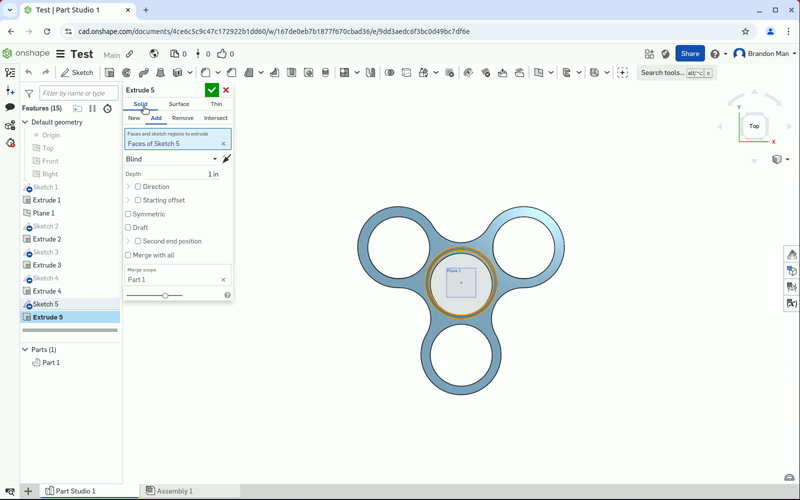
click(143, 106)
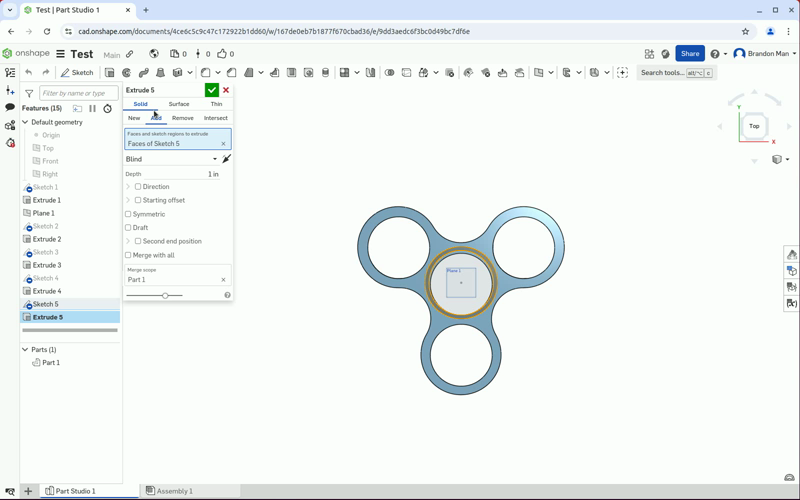
mouse_move(186, 120)
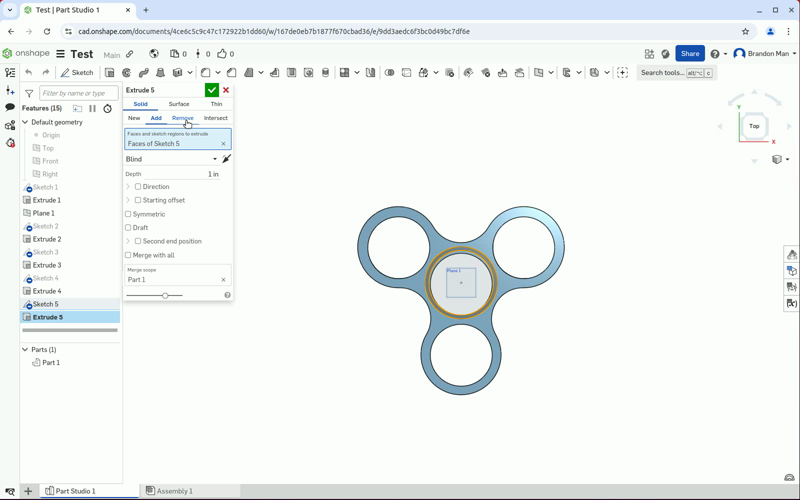
click(186, 120)
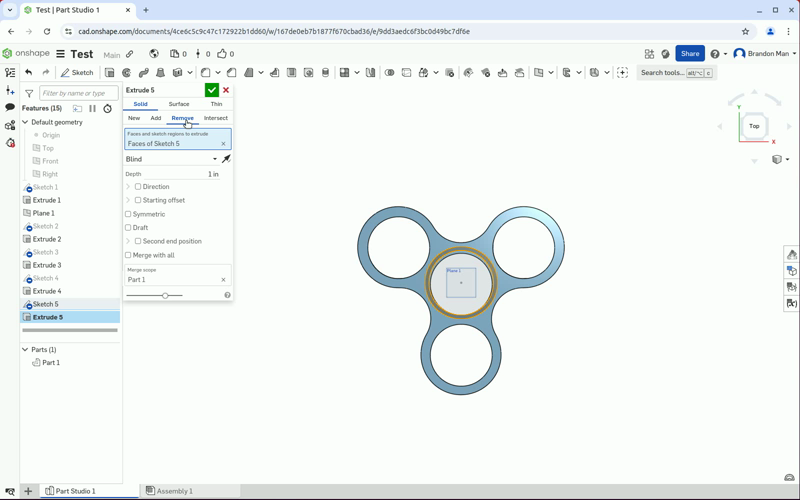
key(tab, 4)
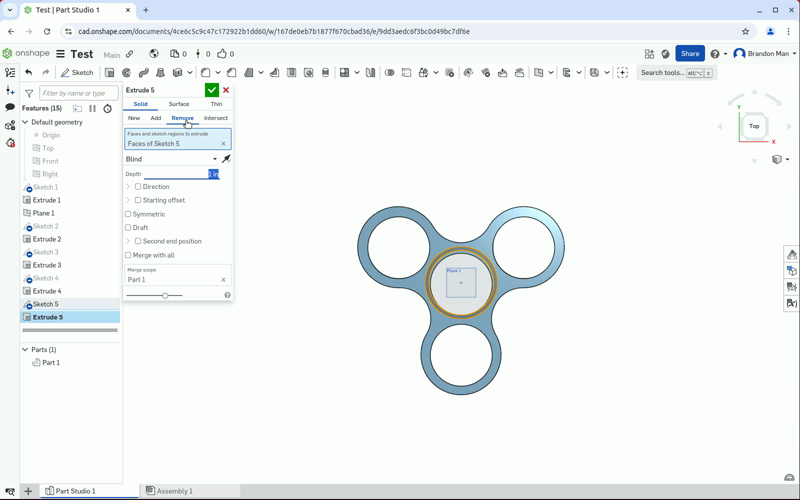
text(0.722)
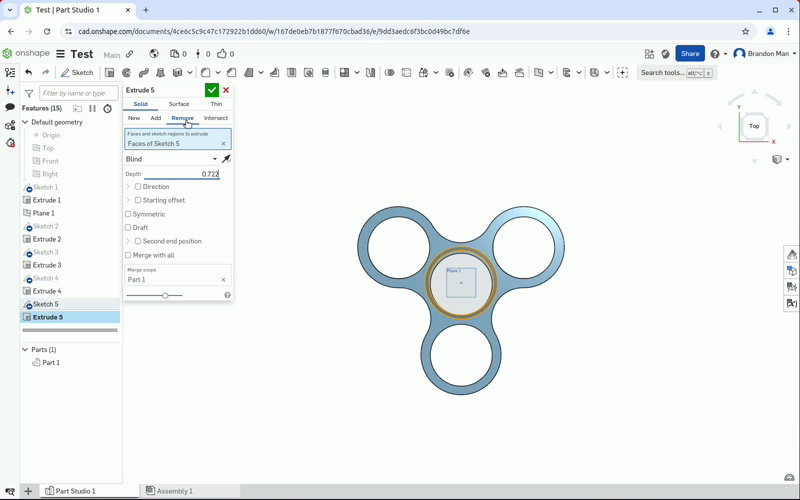
key(tab, 6)
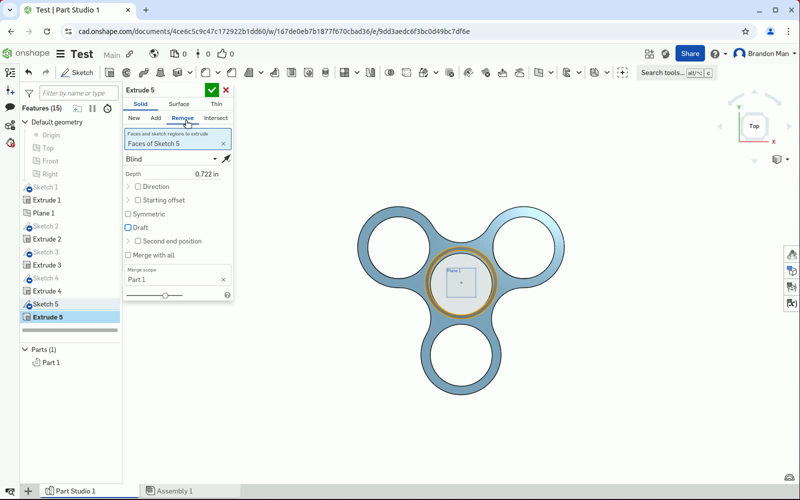
key(space)
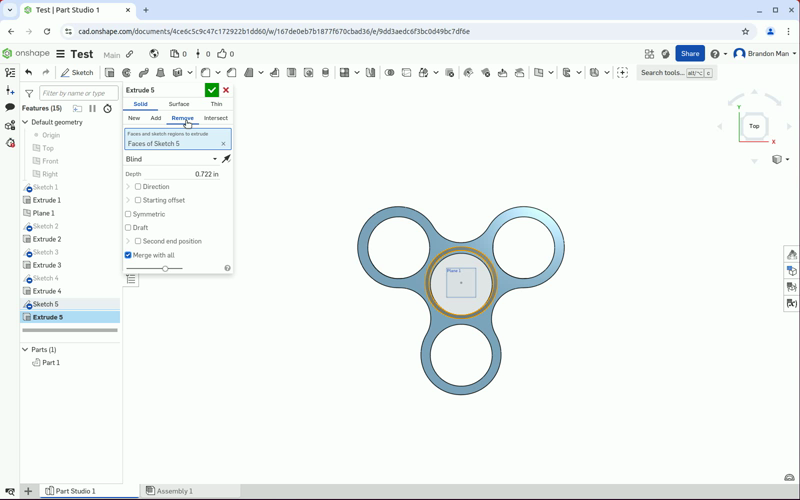
key(enter)
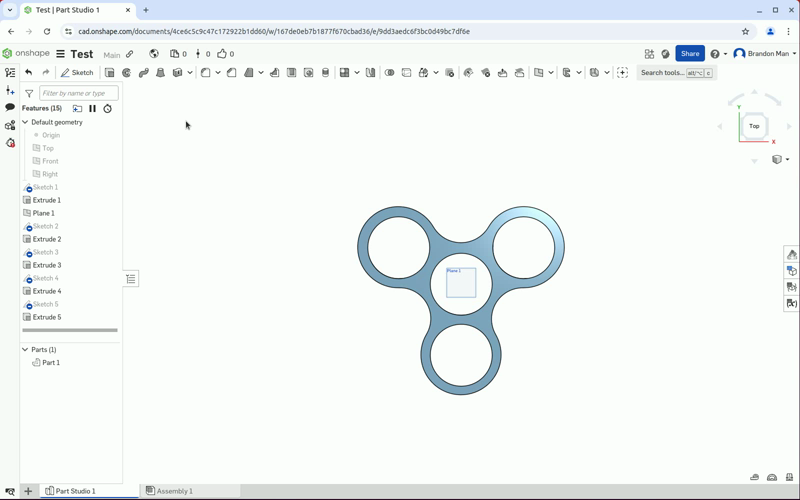
key(shift+h)
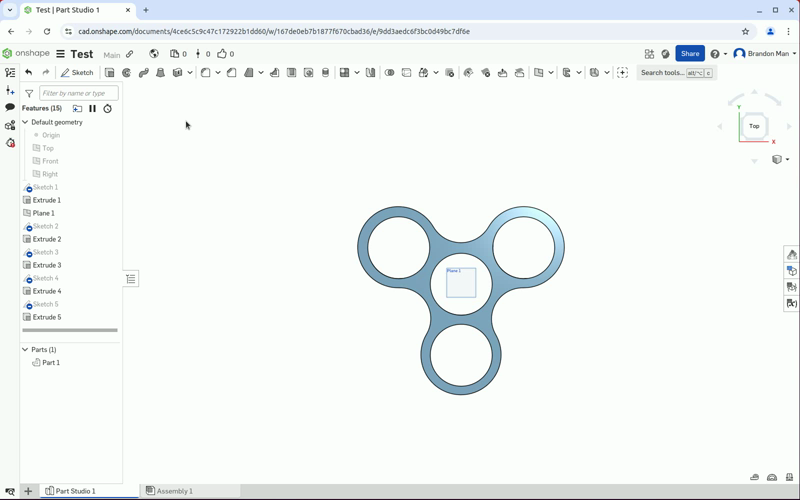
key(shift+h)
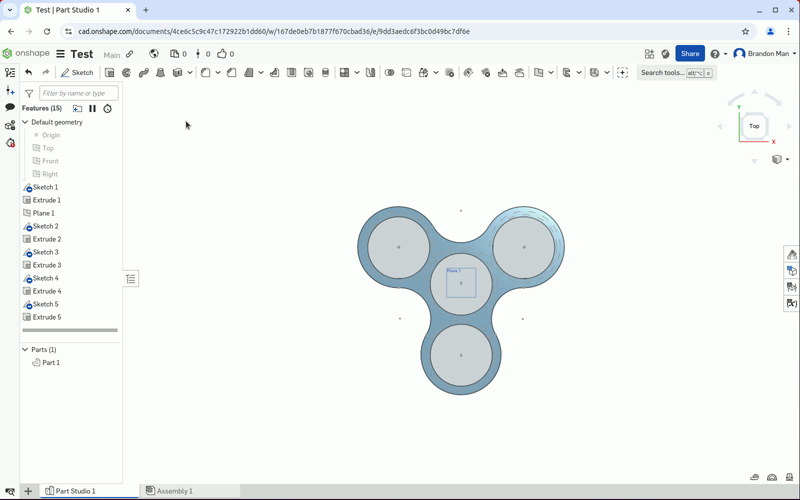
key(shift+7)
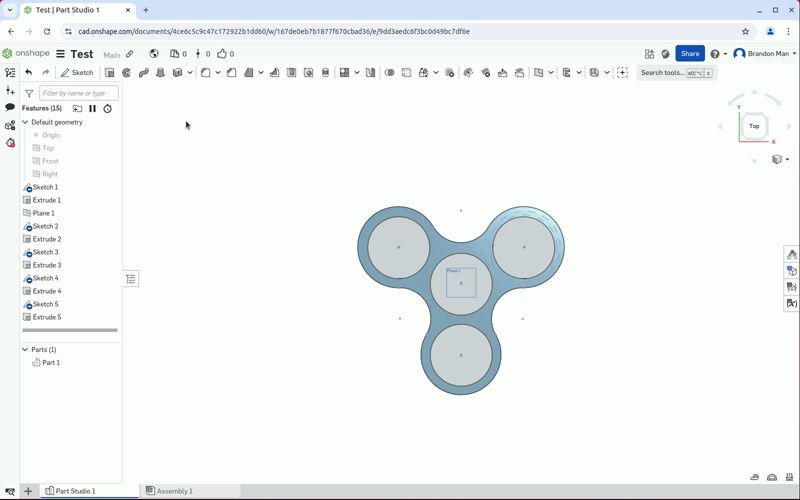
key(up, 3)
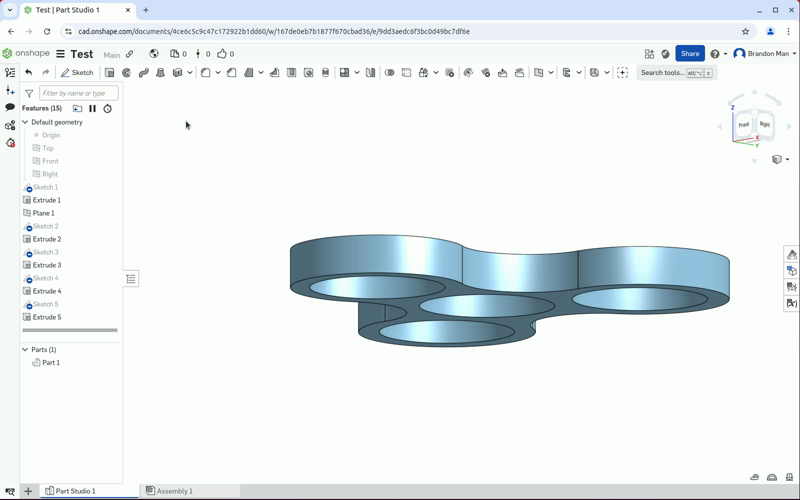
key(left, 3)
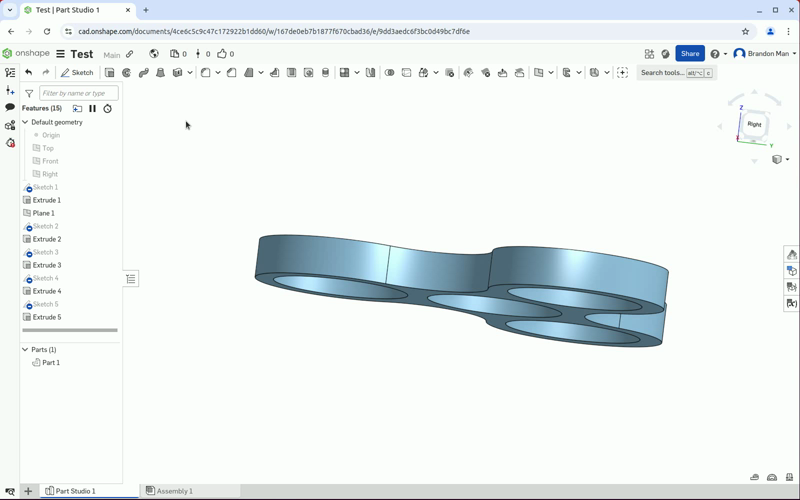
key(right, 3)
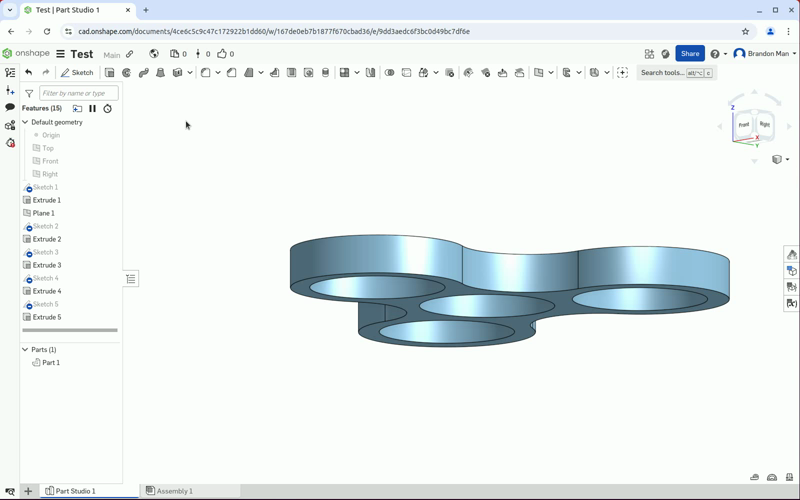
key(down, 3)
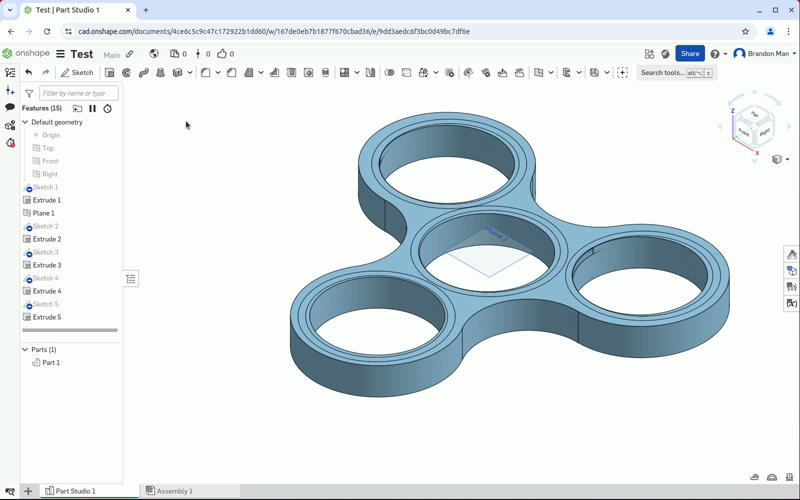
mouse_move(73, 189)
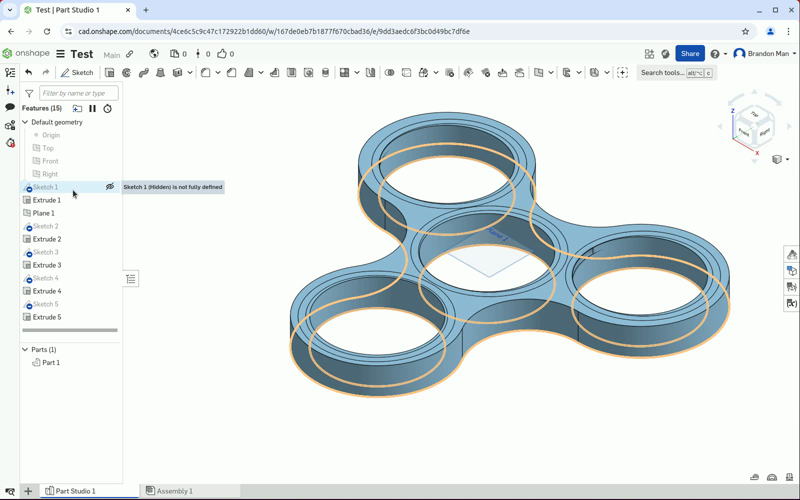
click(73, 189)